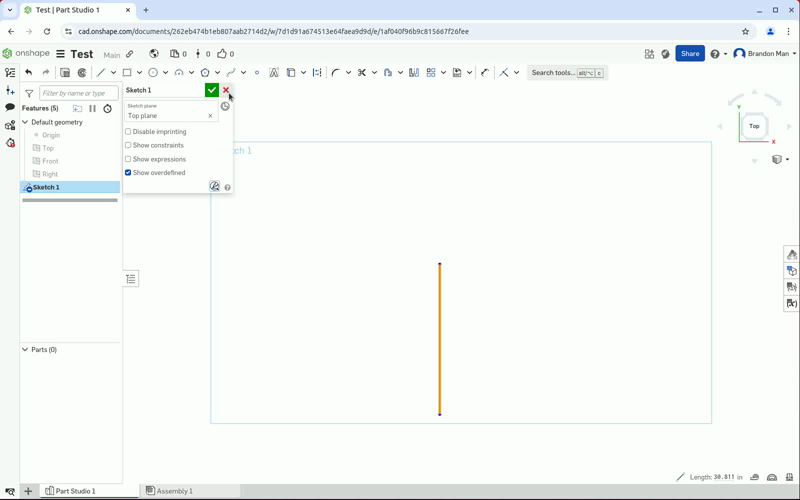
key(shift+h)
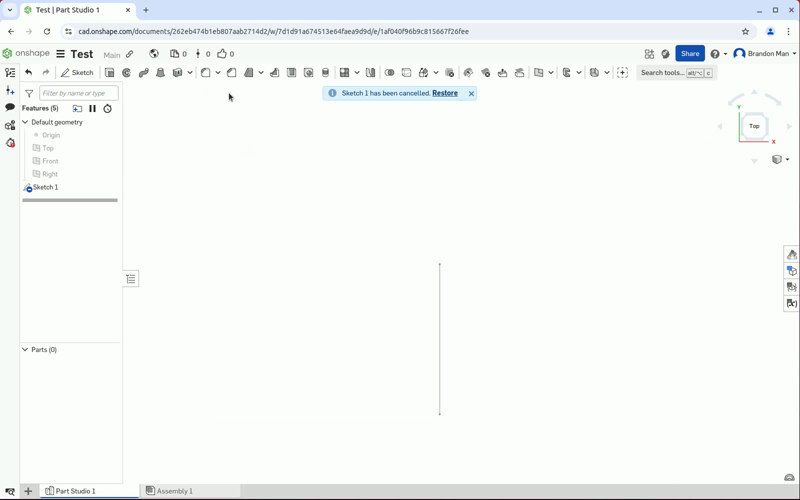
key(shift+s)
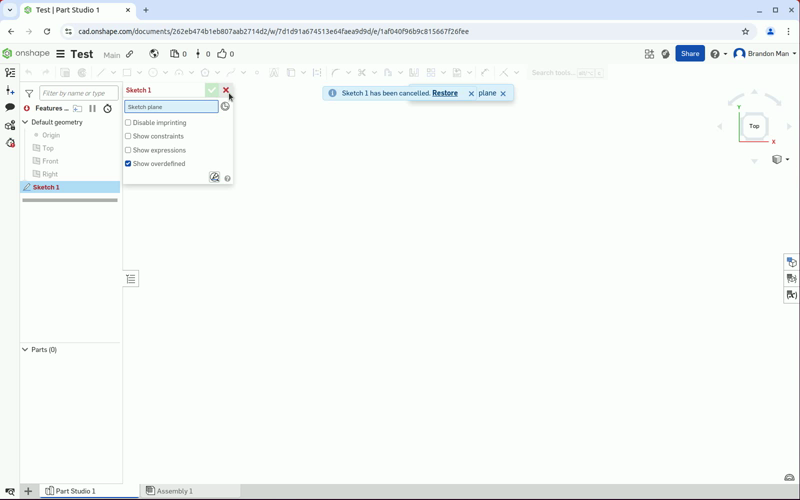
mouse_move(73, 150)
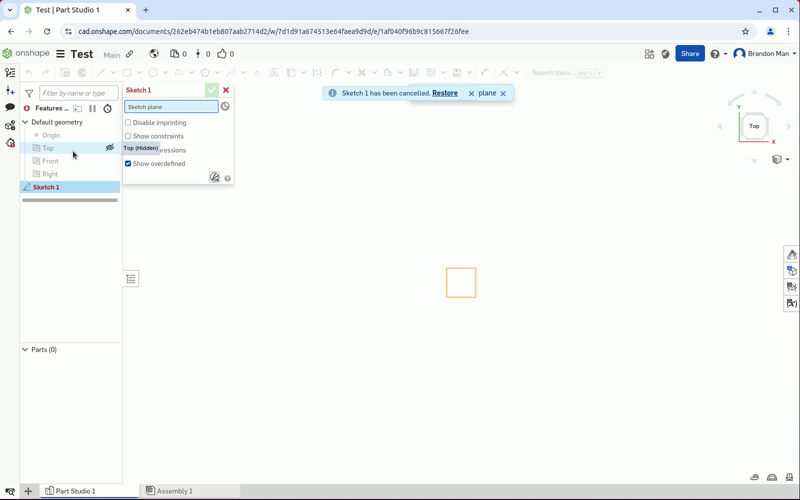
click(73, 150)
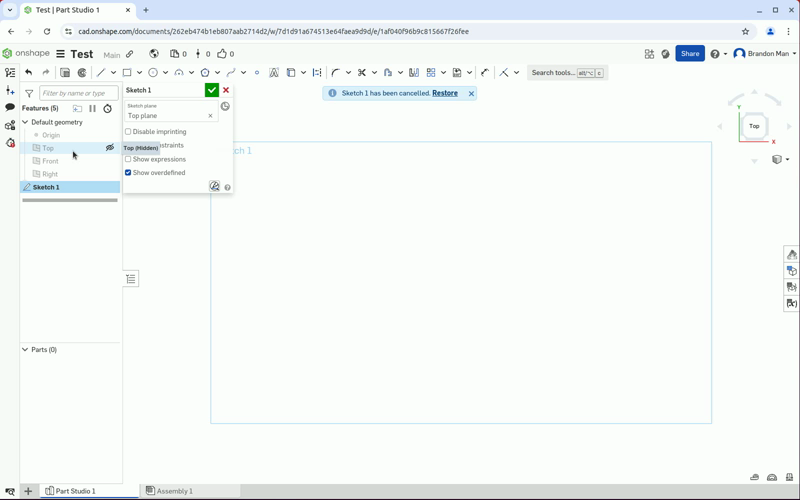
mouse_move(73, 352)
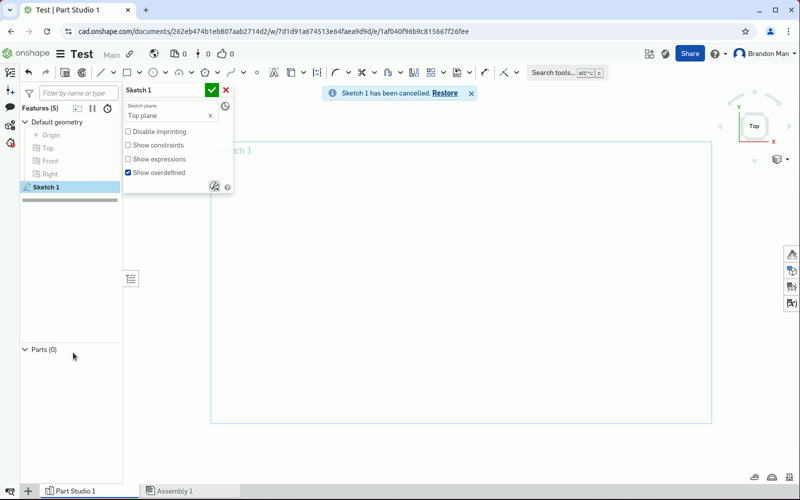
key(y)
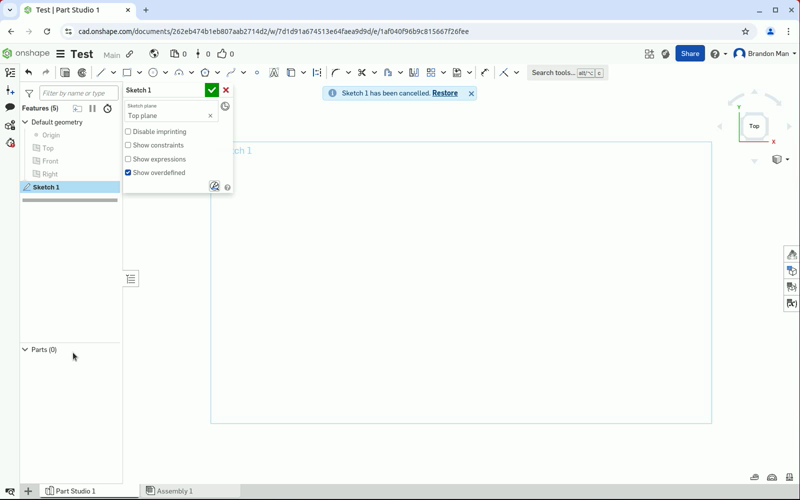
key(l)
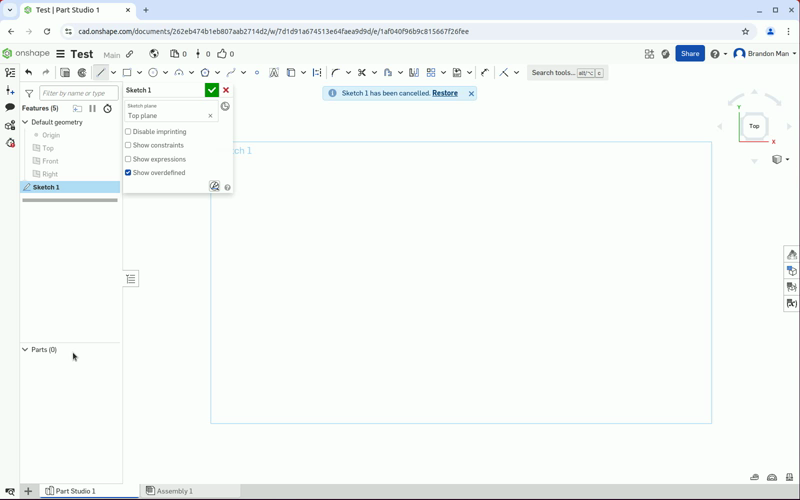
key_down(shift)
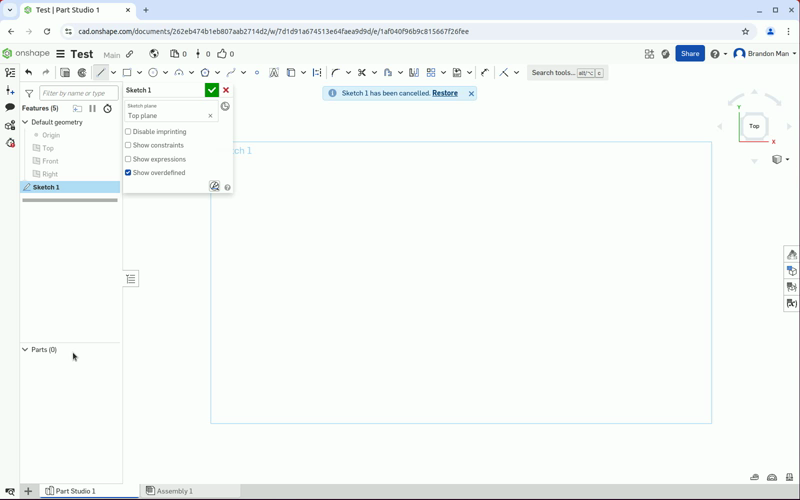
mouse_move(371, 332)
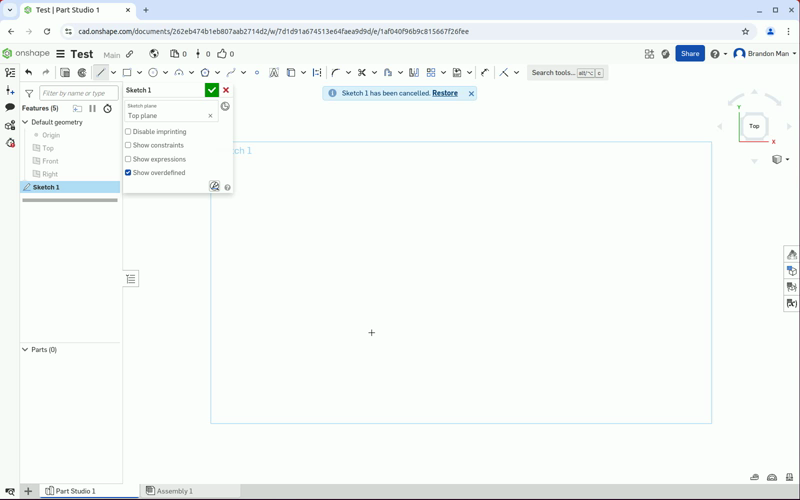
click(371, 332)
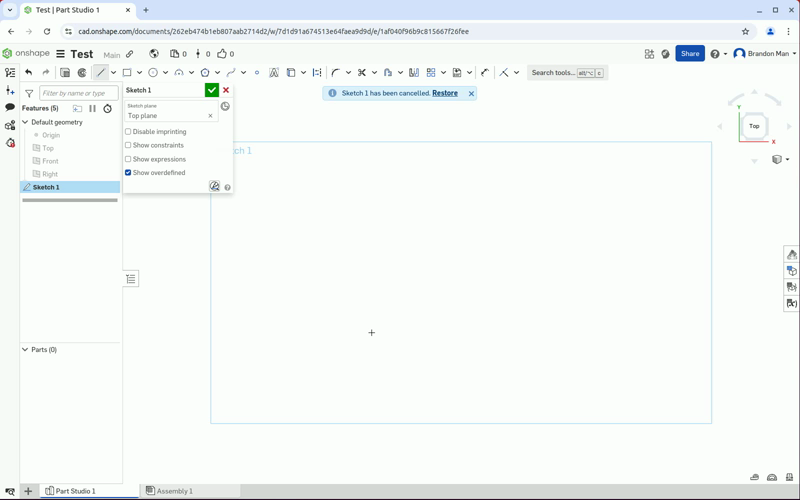
key_up(shift)
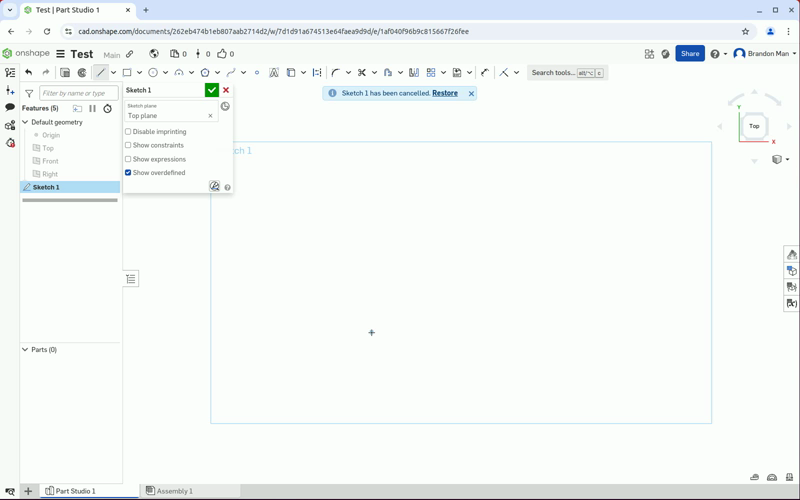
key_down(shift)
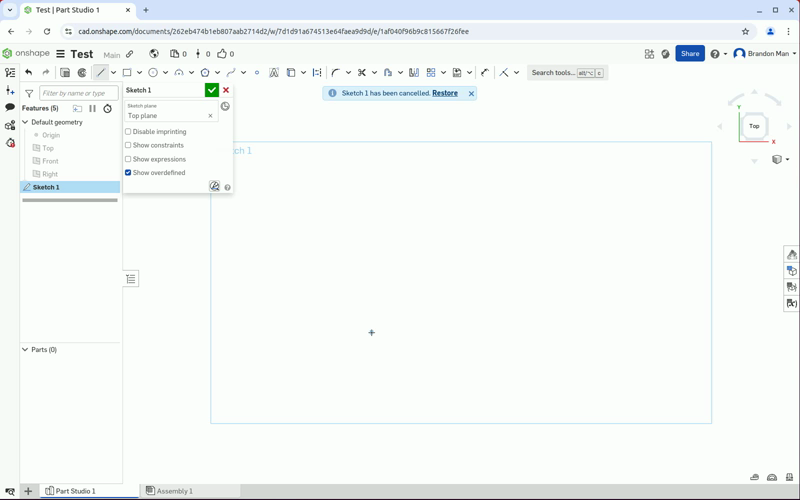
mouse_move(484, 332)
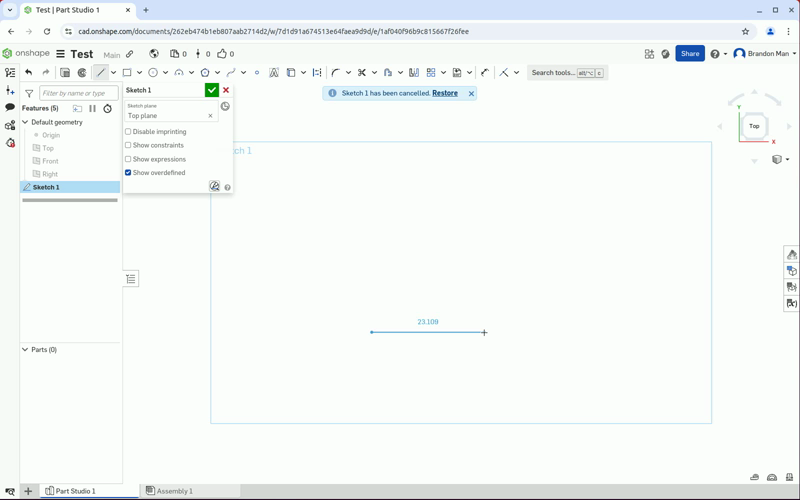
click(484, 332)
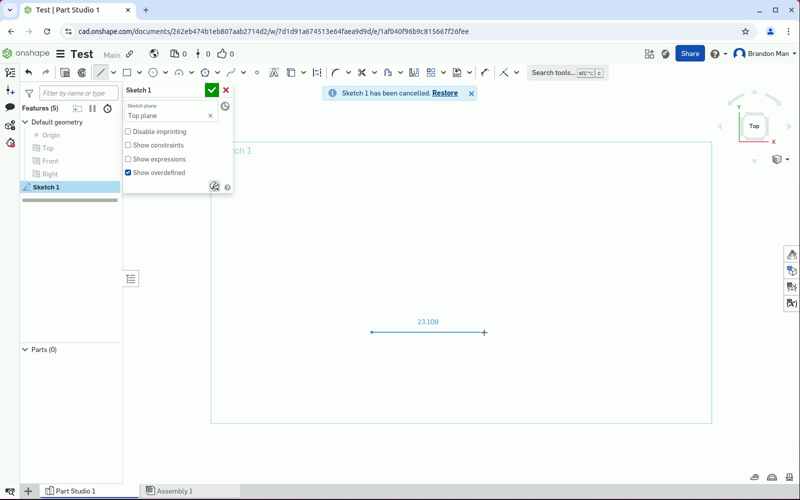
key_up(shift)
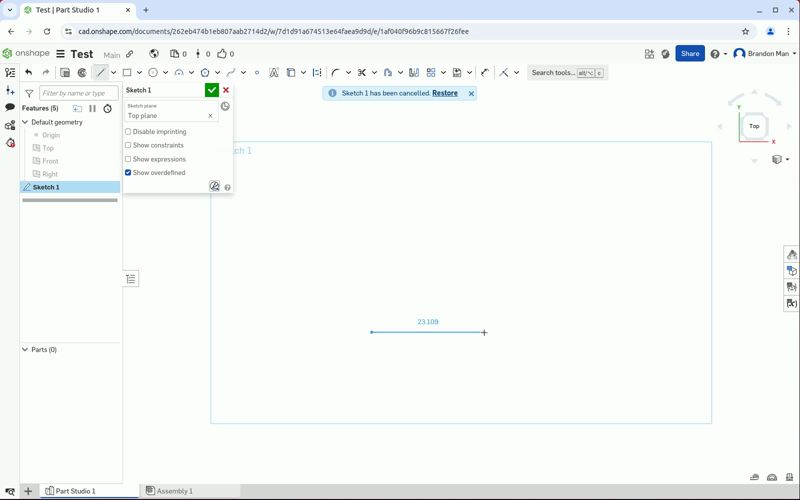
key_down(shift)
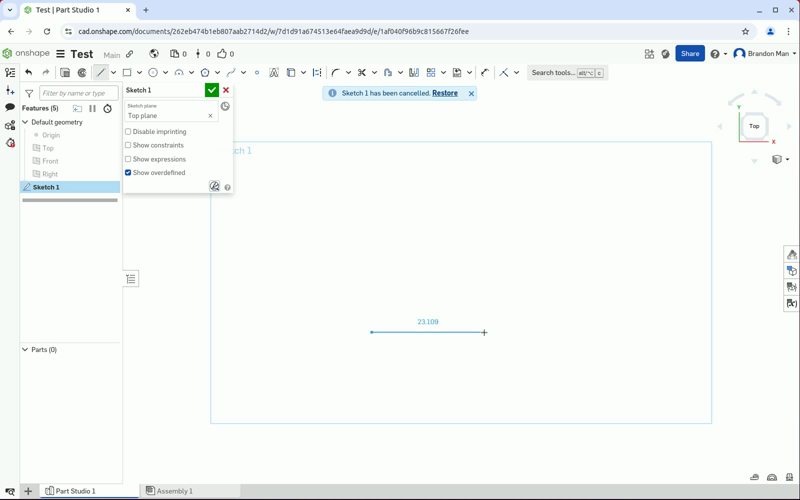
mouse_move(514, 332)
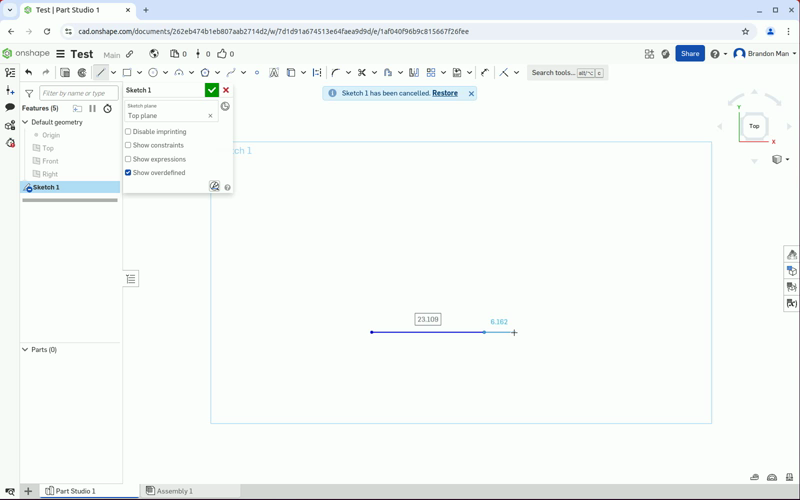
mouse_move(484, 323)
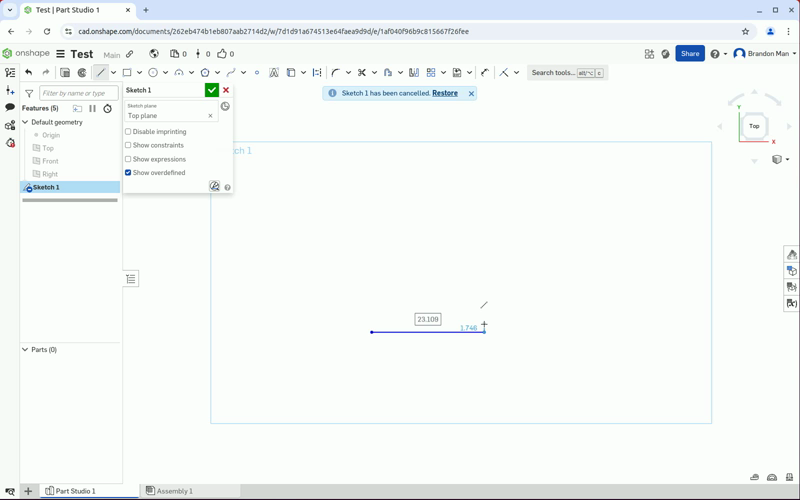
click(484, 323)
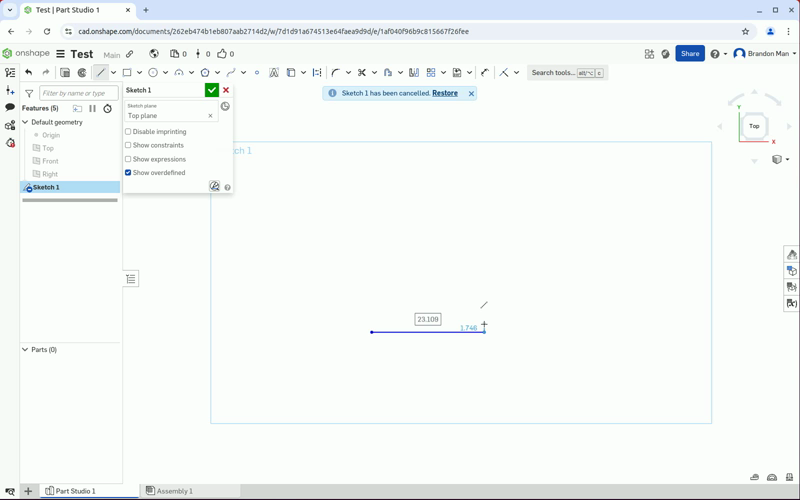
key_up(shift)
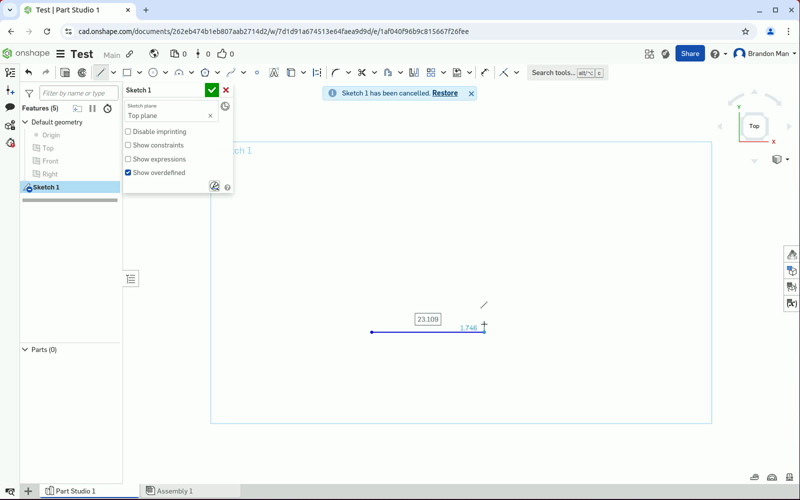
key_down(shift)
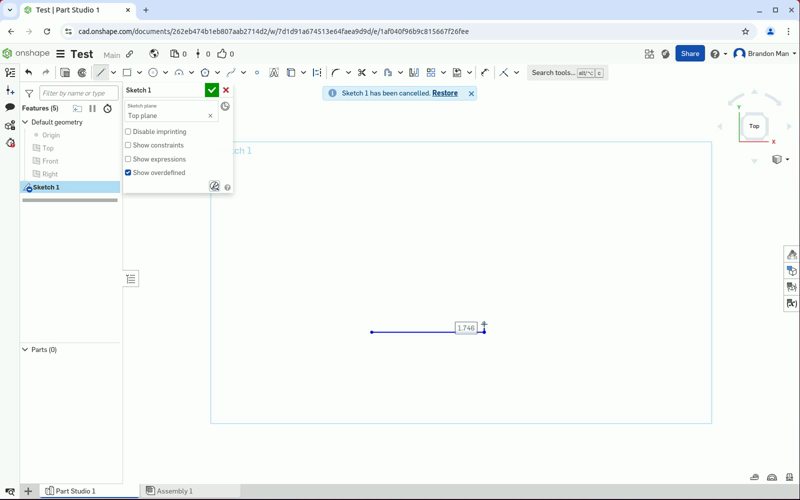
mouse_move(514, 323)
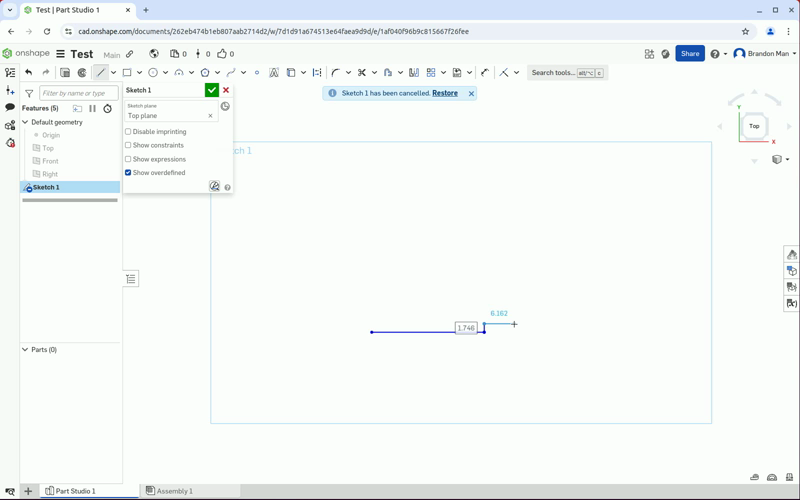
mouse_move(460, 323)
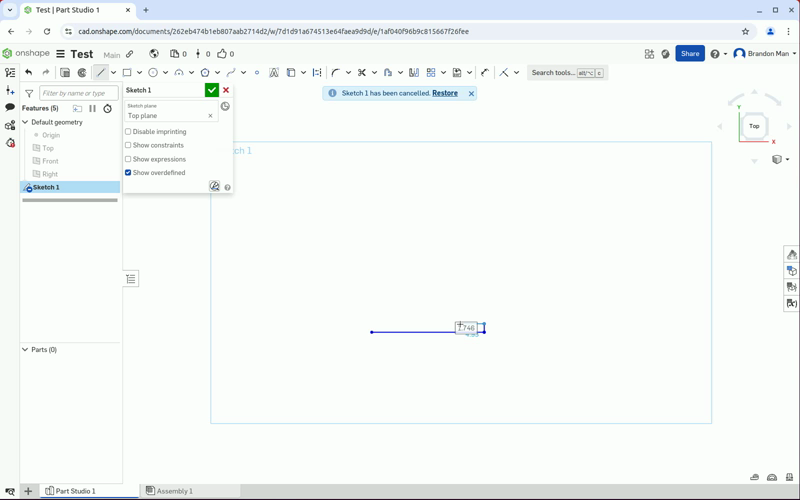
click(460, 323)
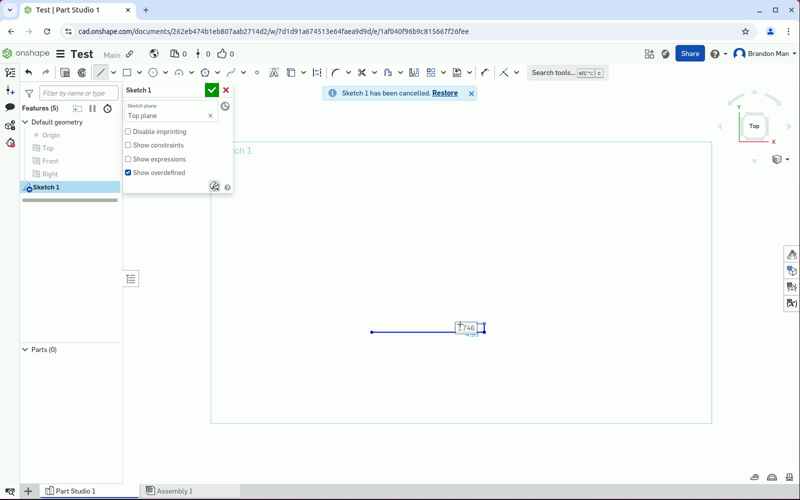
key_up(shift)
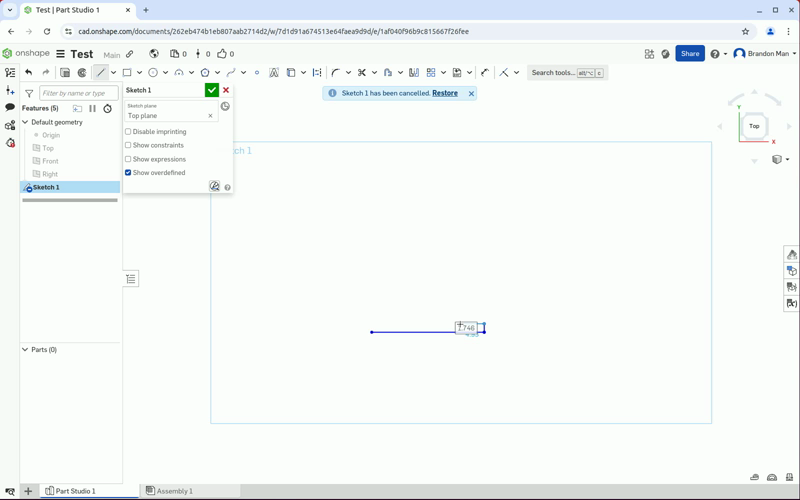
key_down(shift)
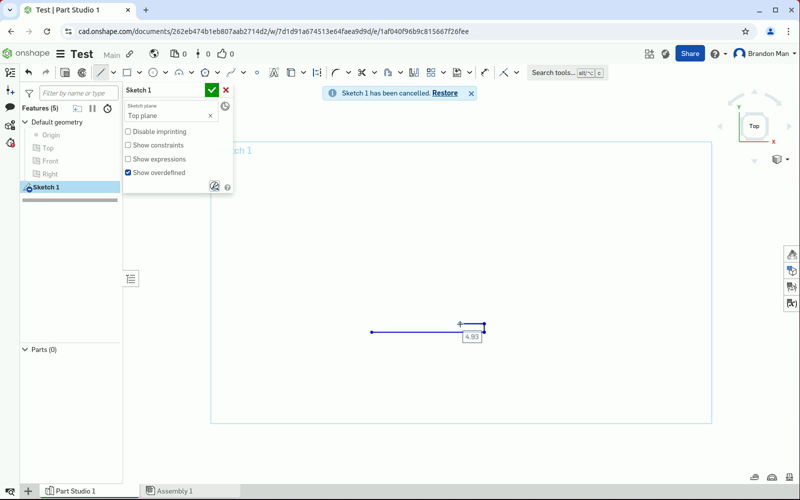
mouse_move(490, 323)
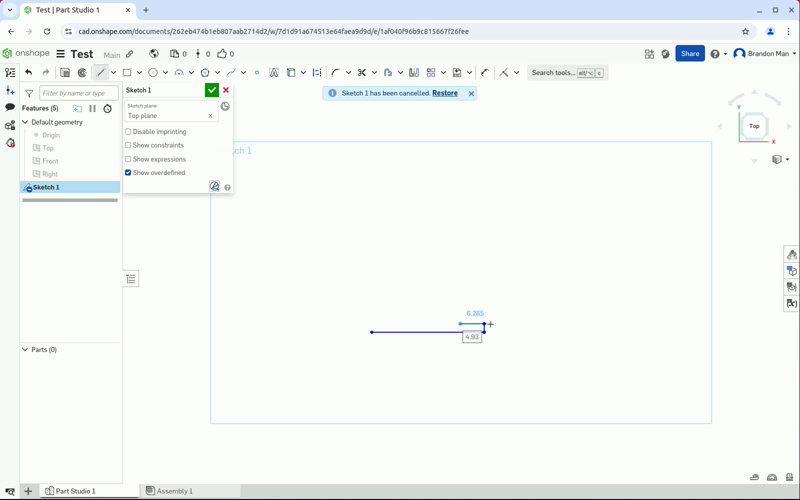
mouse_move(460, 282)
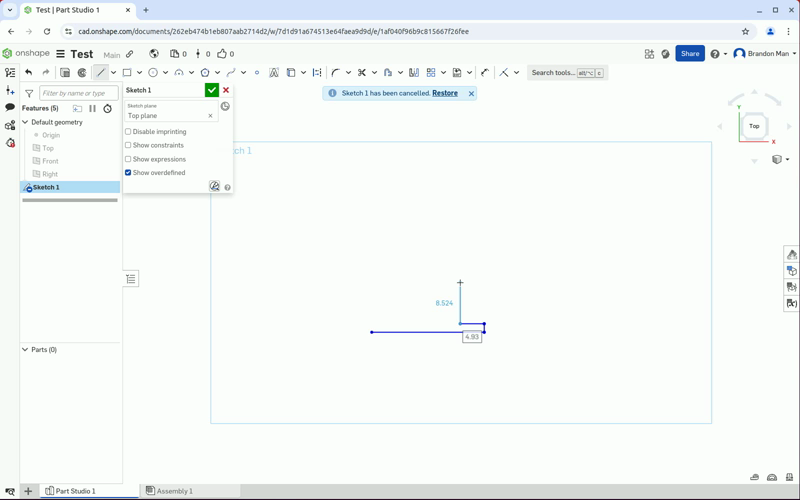
click(460, 282)
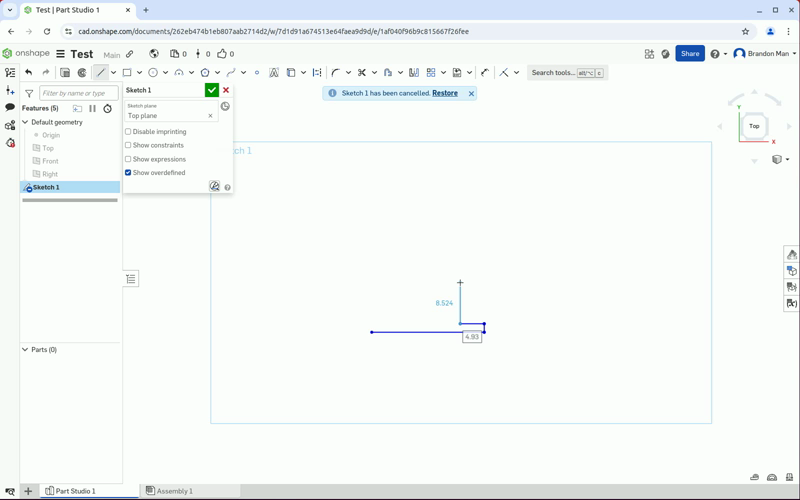
key_up(shift)
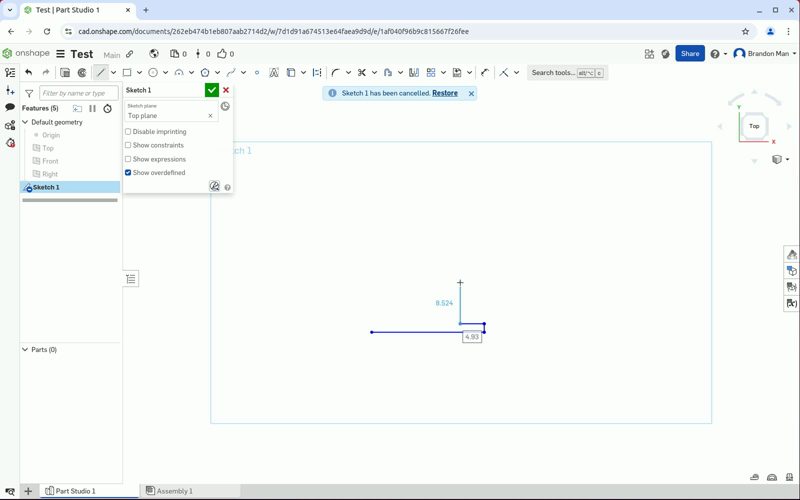
key_down(shift)
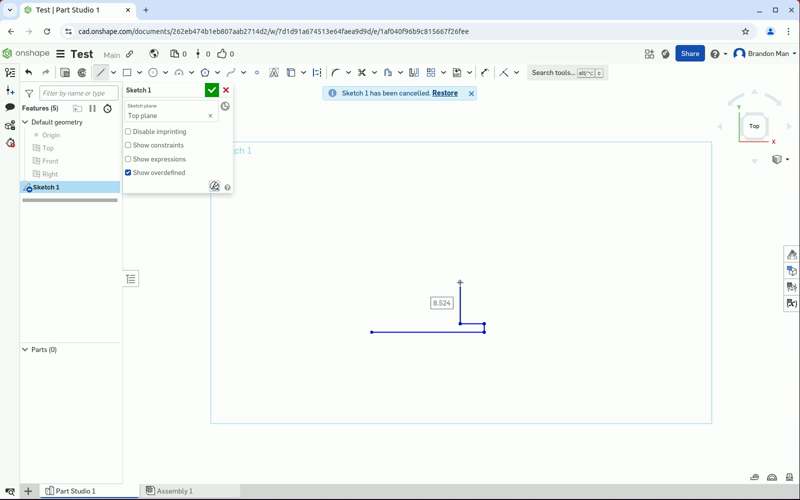
mouse_move(371, 282)
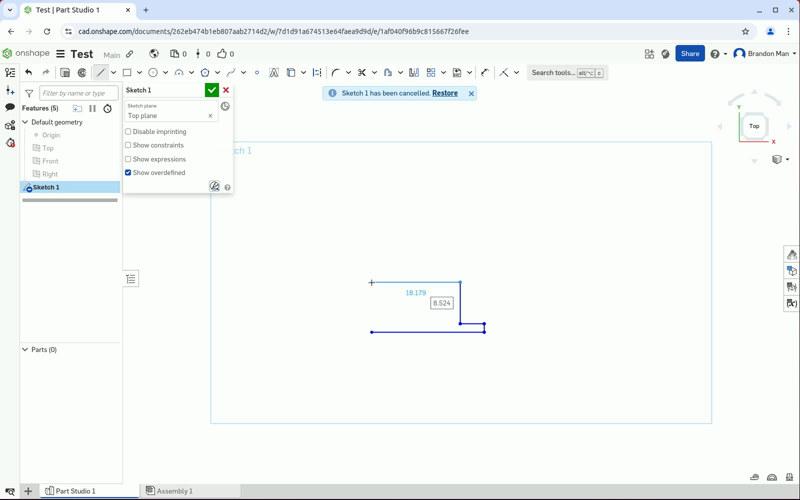
click(371, 282)
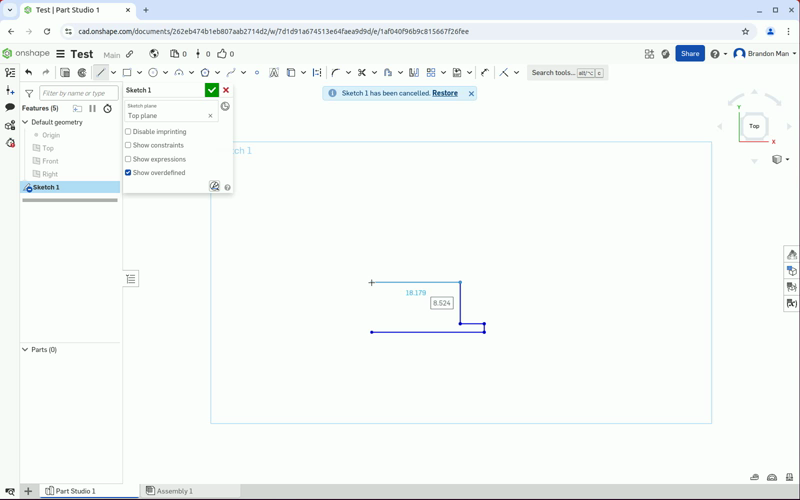
key_up(shift)
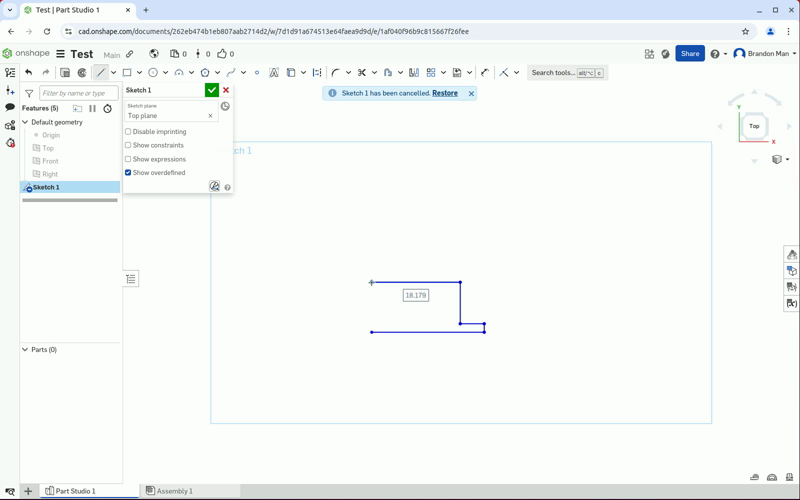
mouse_move(401, 282)
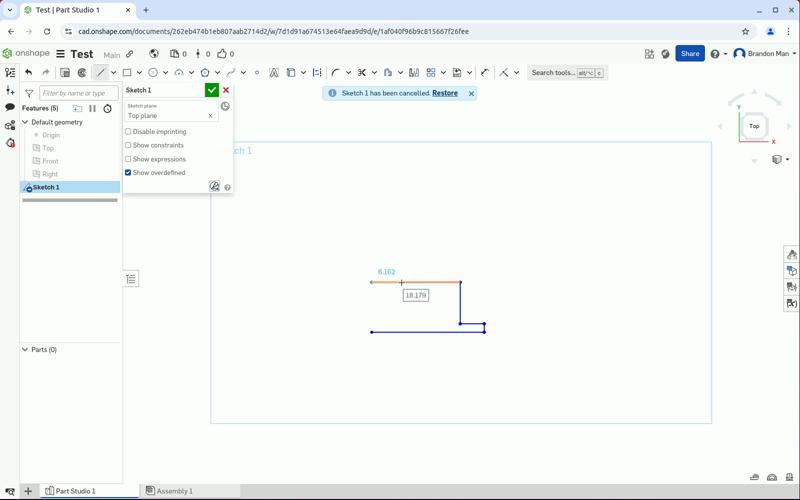
key_down(shift)
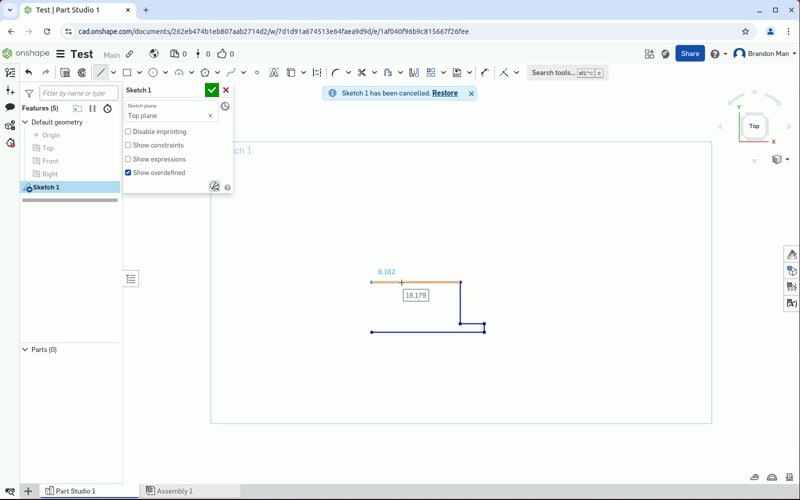
mouse_move(371, 332)
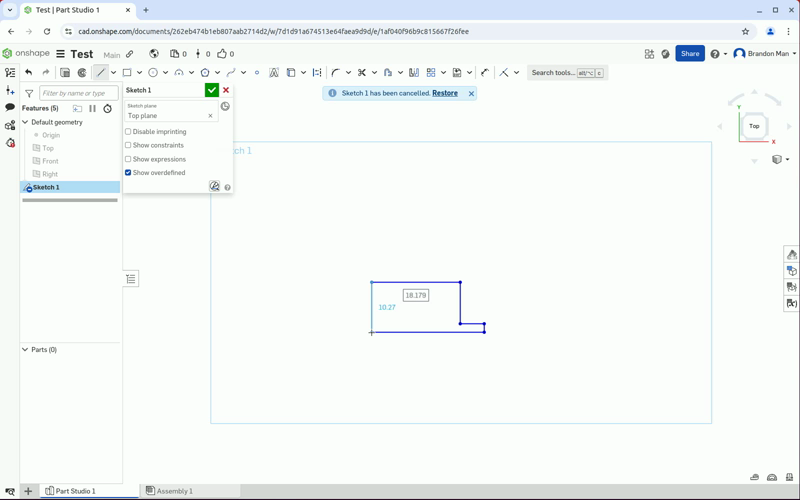
key_up(shift)
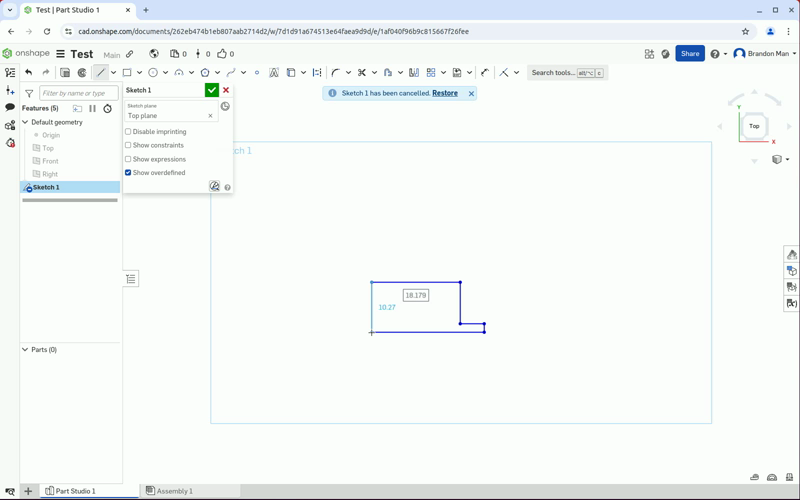
click(371, 332)
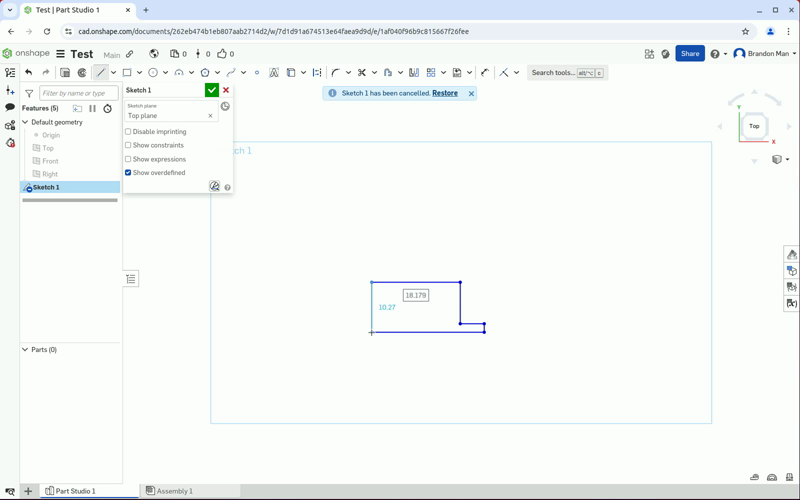
key(esc)
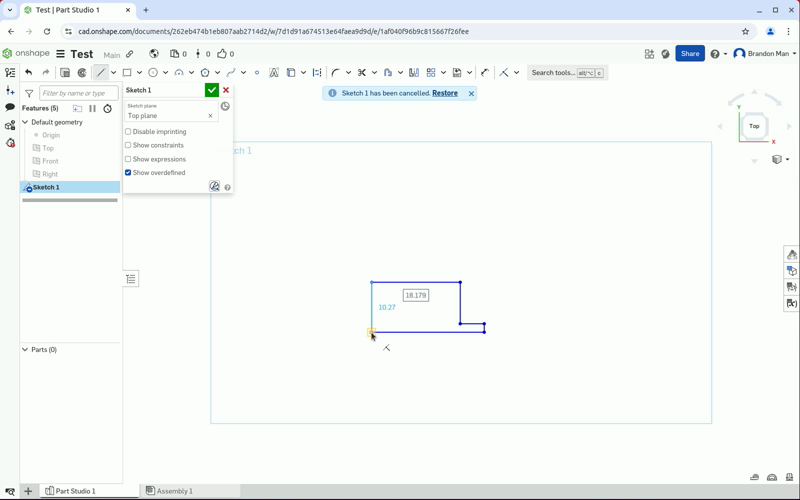
mouse_move(449, 293)
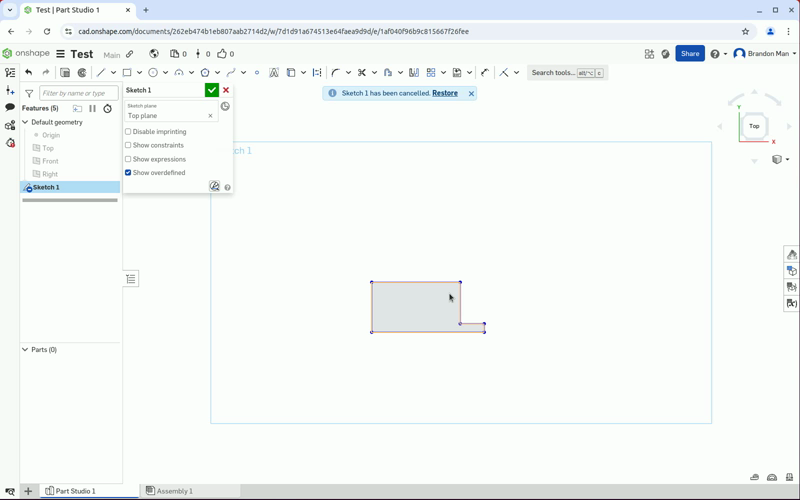
click(449, 293)
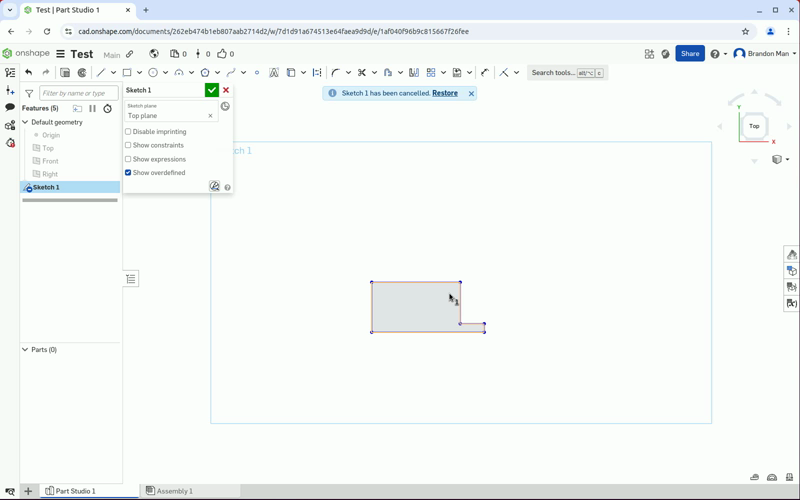
mouse_move(73, 352)
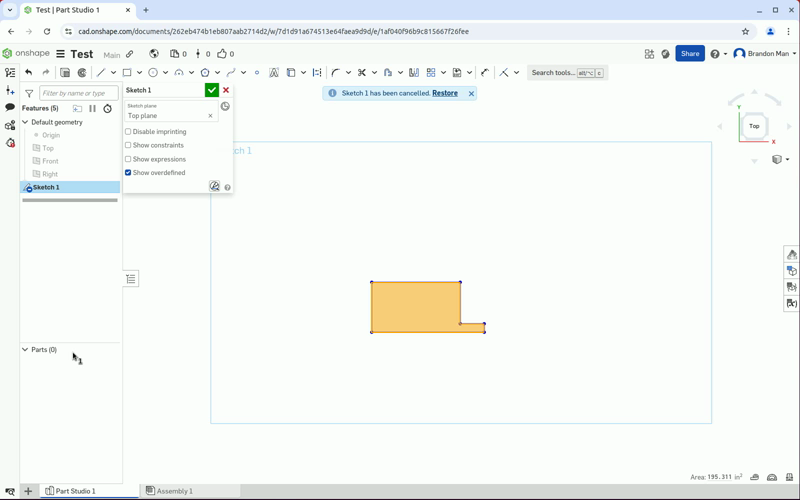
key(shift+y)
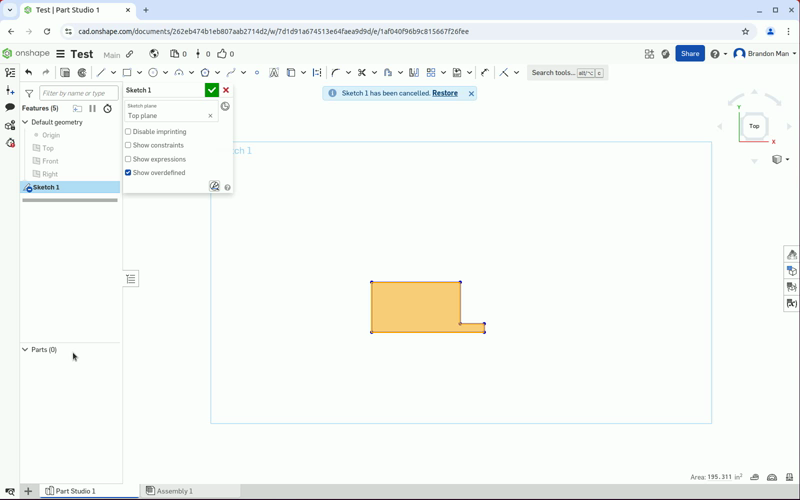
key(shift+e)
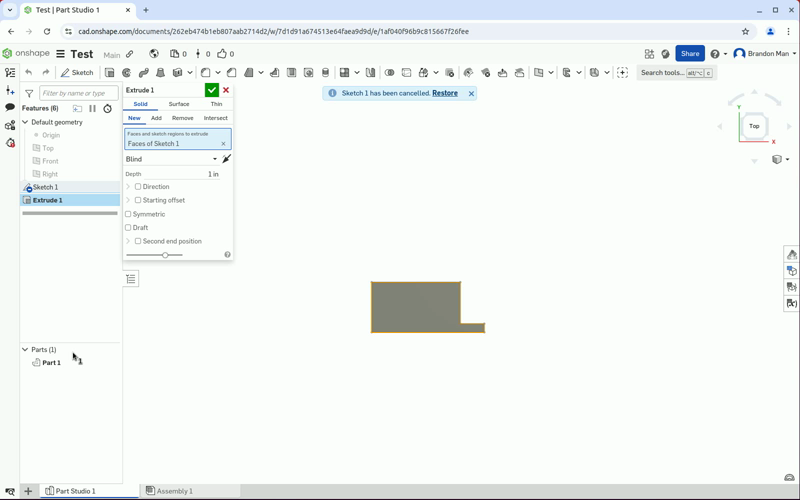
mouse_move(143, 106)
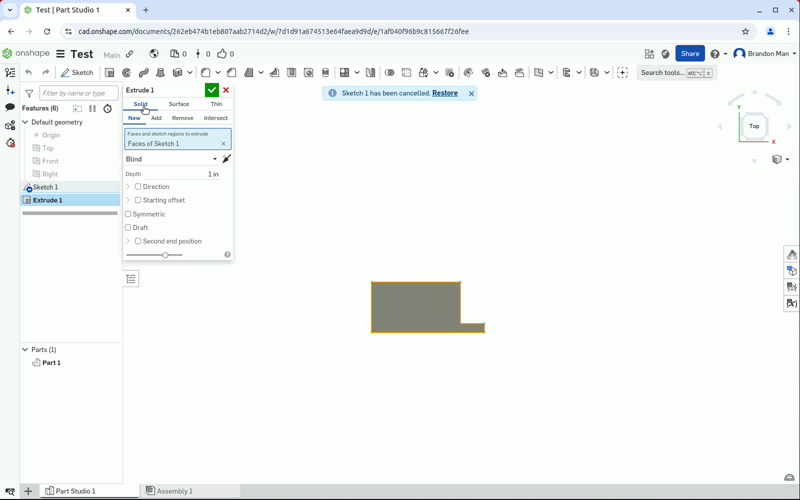
click(143, 106)
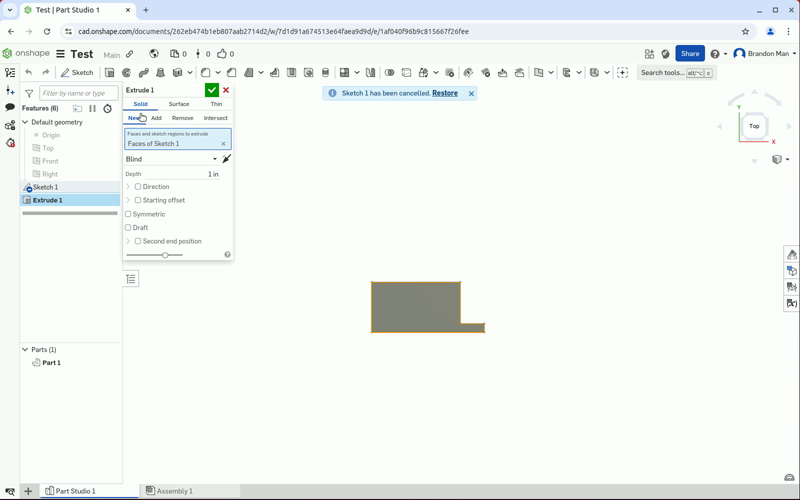
mouse_move(137, 120)
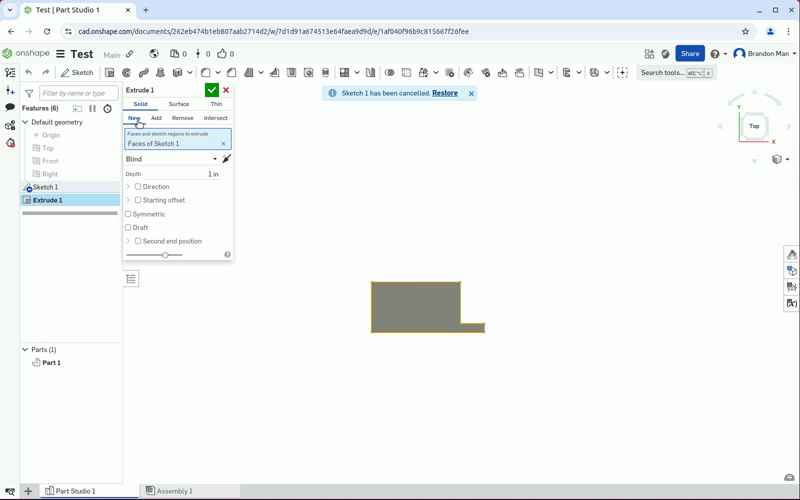
click(137, 120)
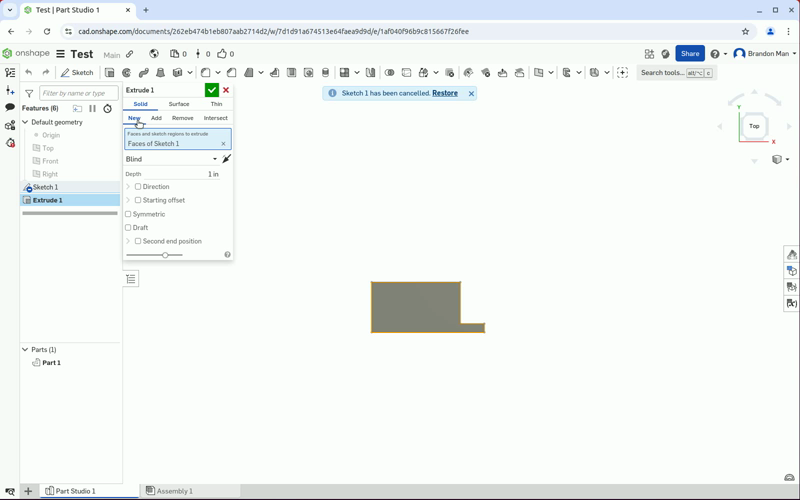
key(tab, 4)
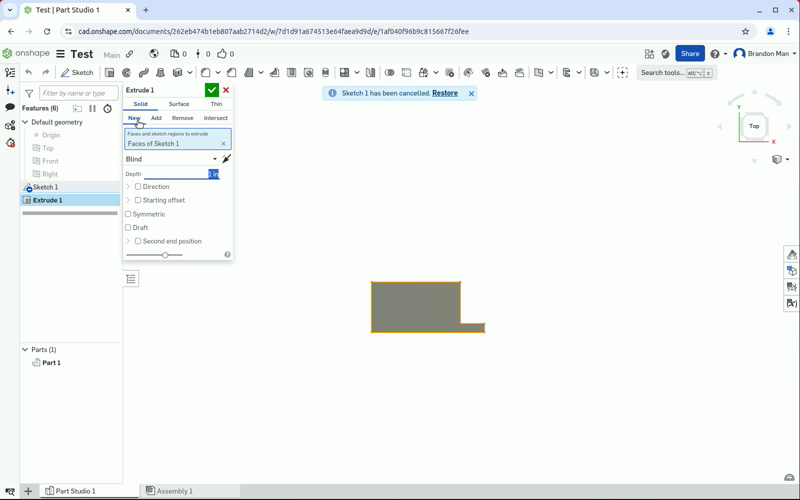
text(4.574)
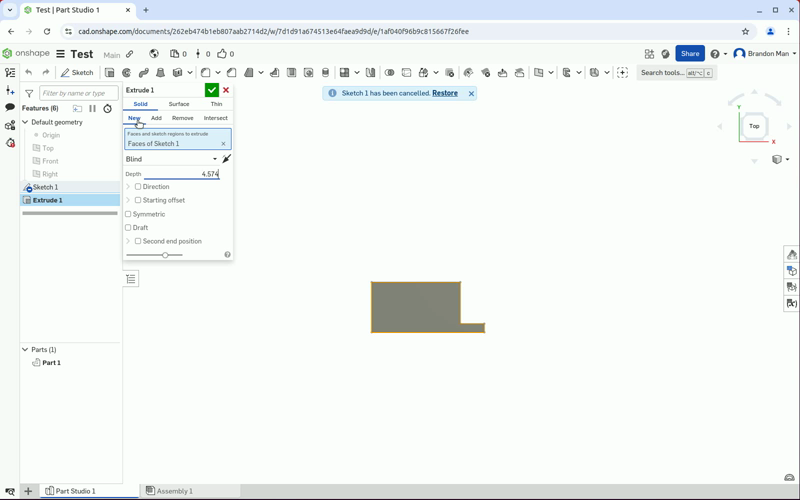
key(enter)
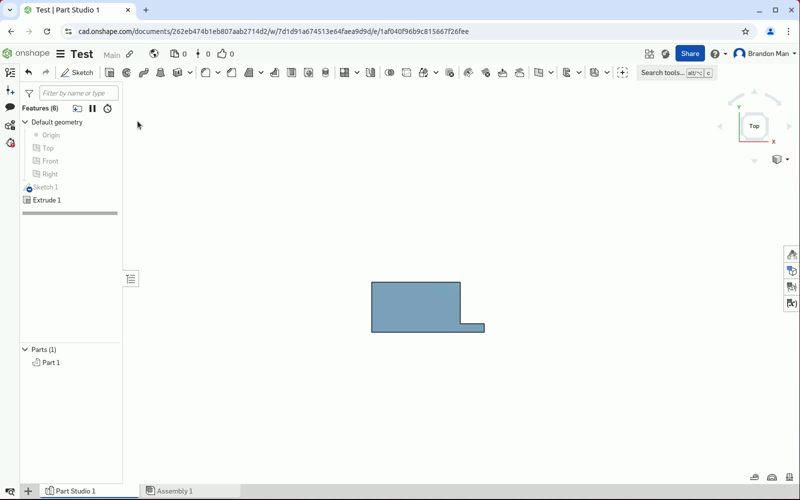
key(shift+h)
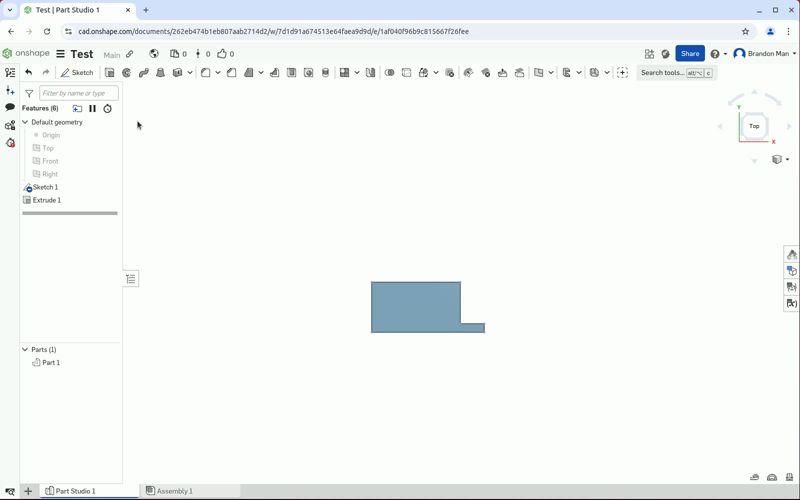
key(shift+h)
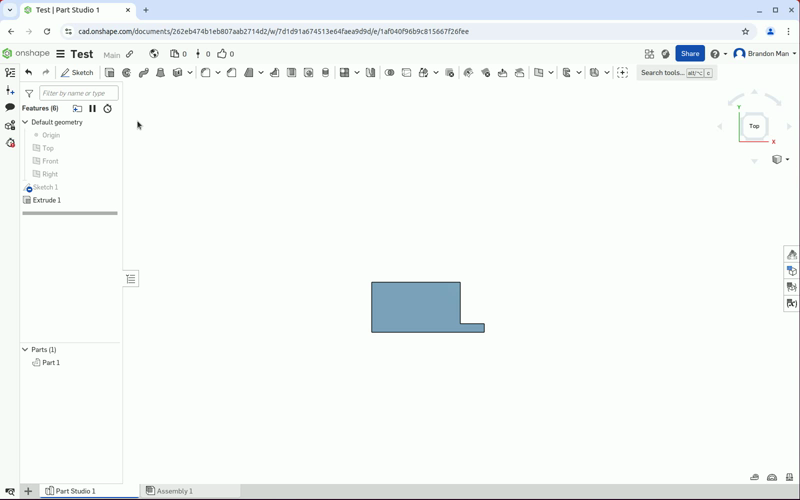
mouse_move(73, 189)
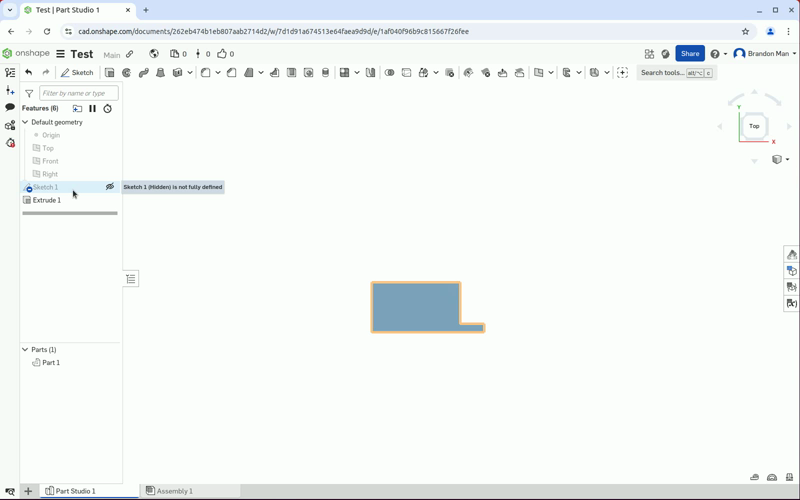
click(73, 189)
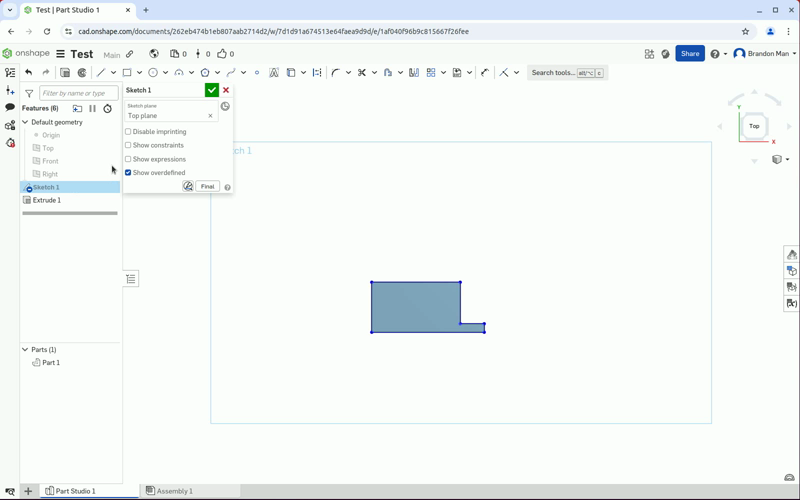
mouse_move(229, 92)
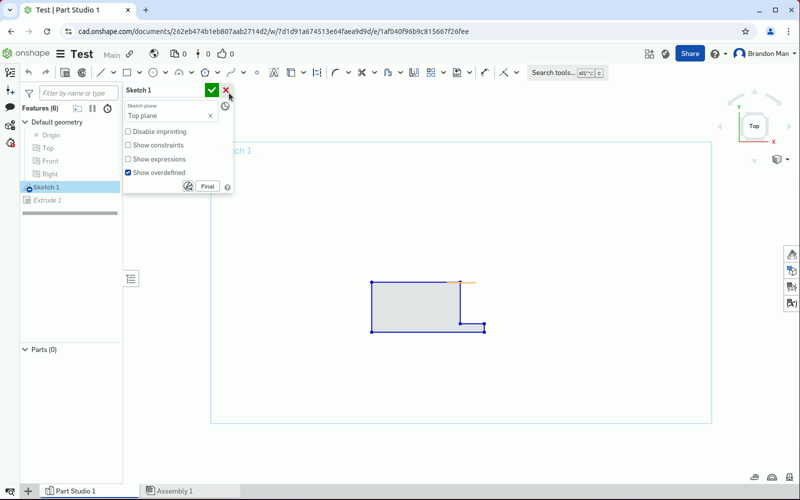
click(229, 92)
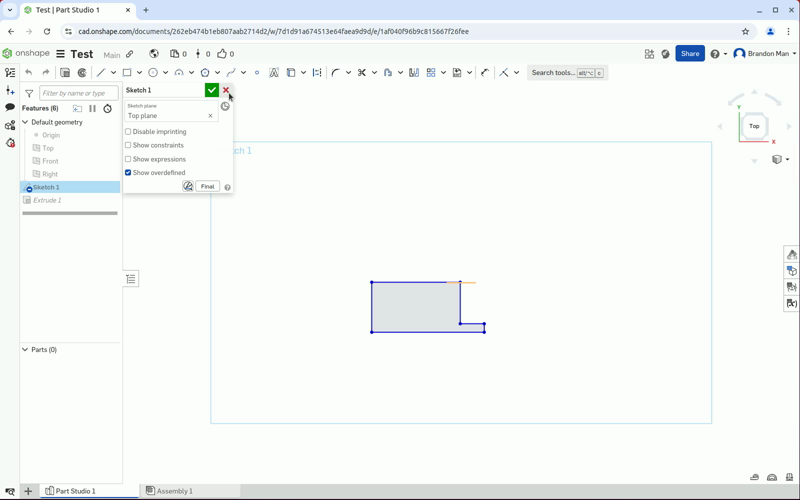
key(shift+s)
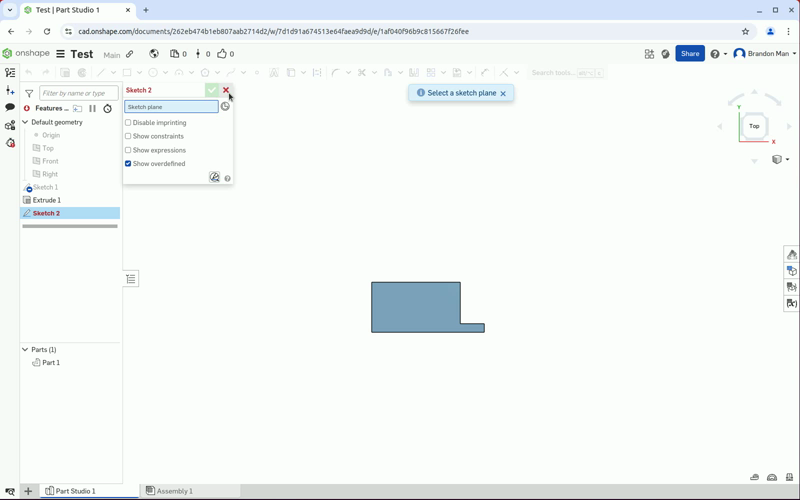
mouse_move(73, 150)
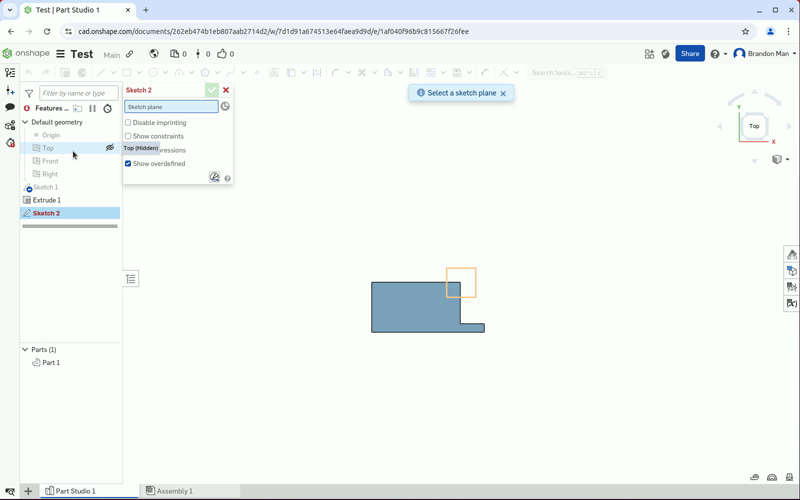
click(73, 150)
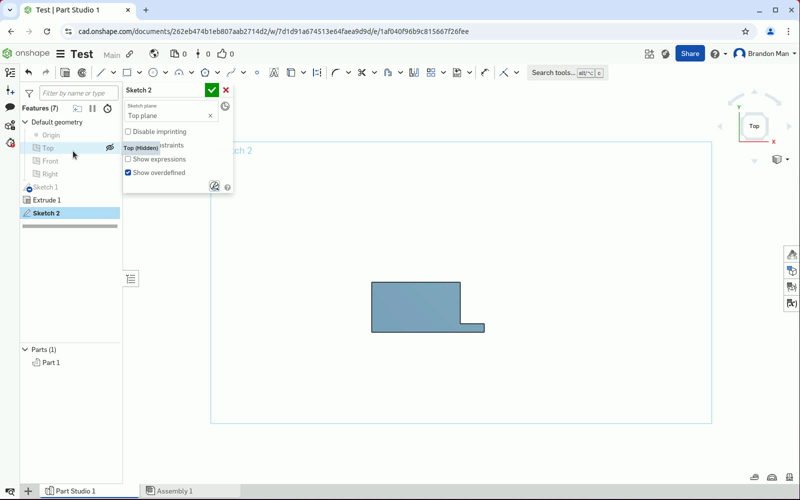
mouse_move(73, 352)
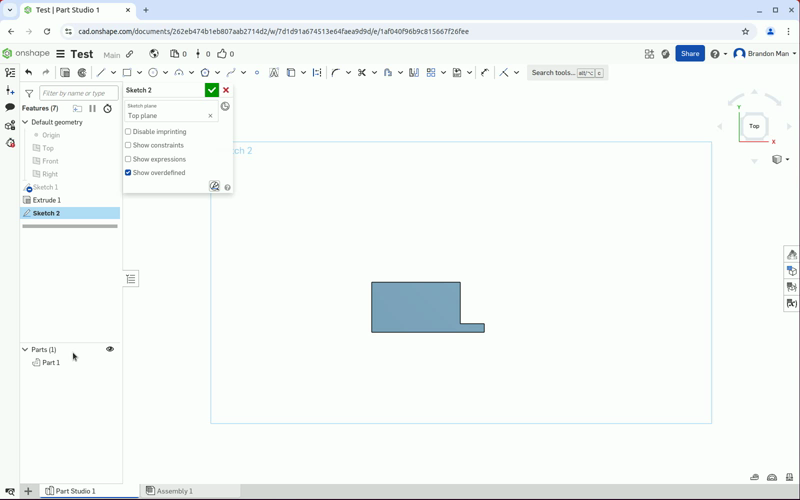
key(y)
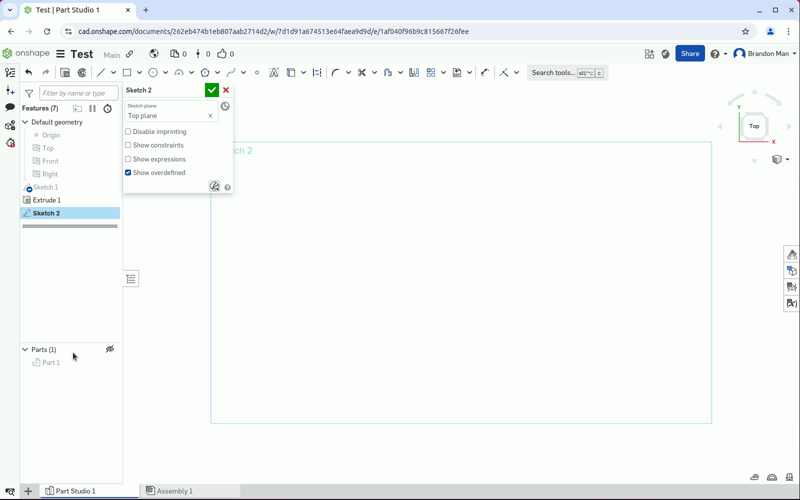
key(l)
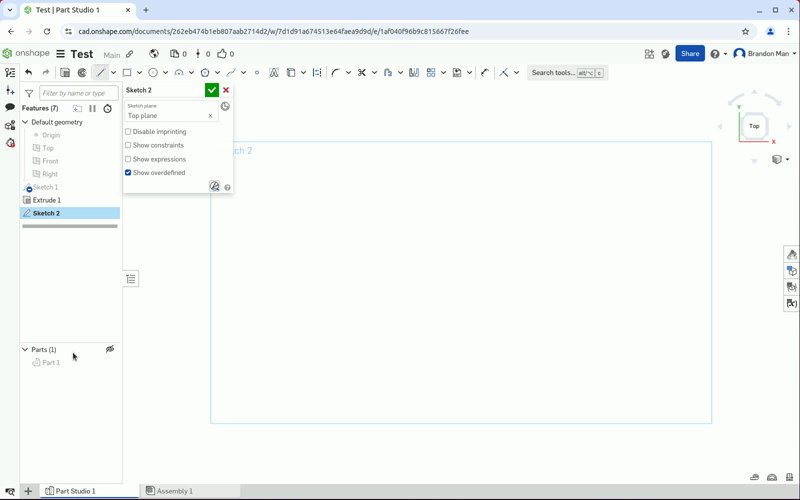
key_down(shift)
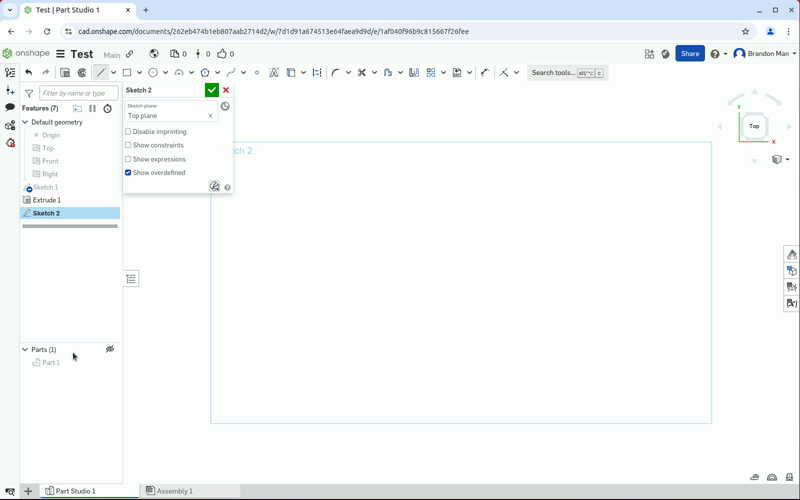
mouse_move(460, 324)
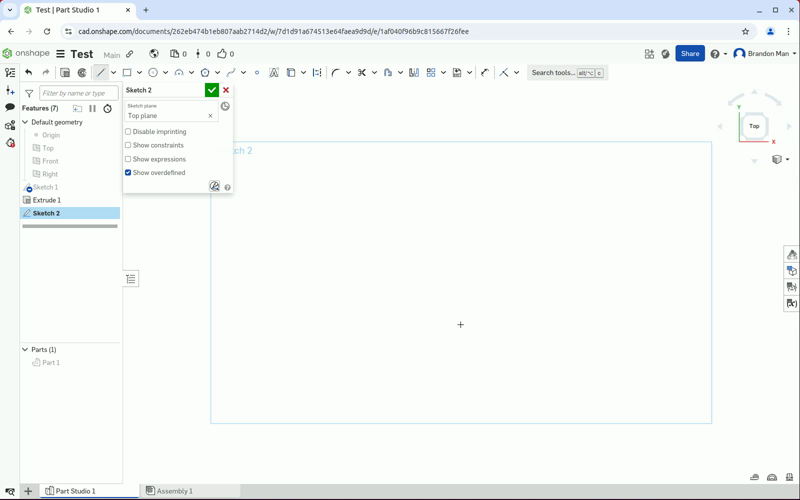
click(460, 324)
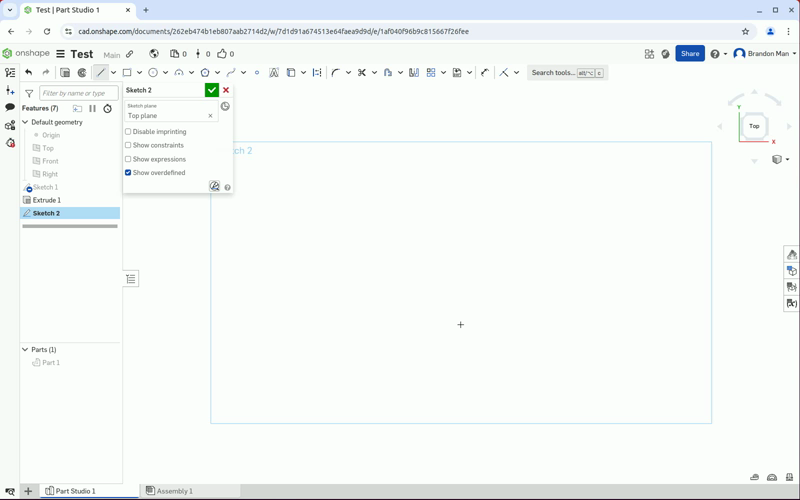
key_up(shift)
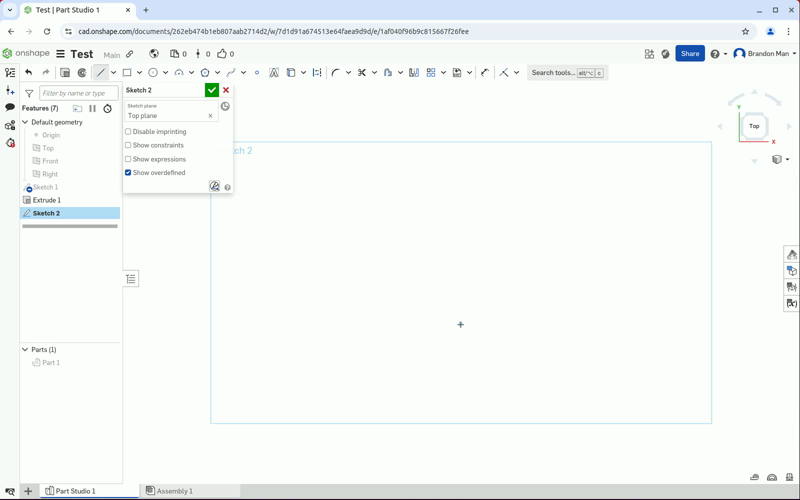
key_down(shift)
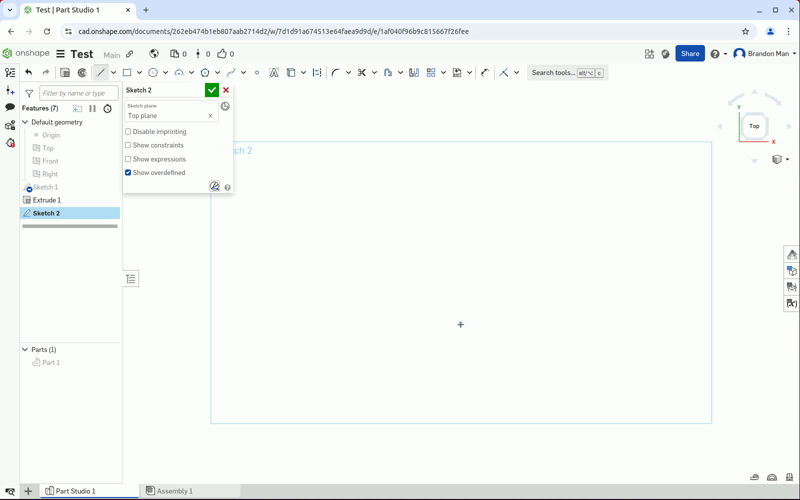
mouse_move(490, 324)
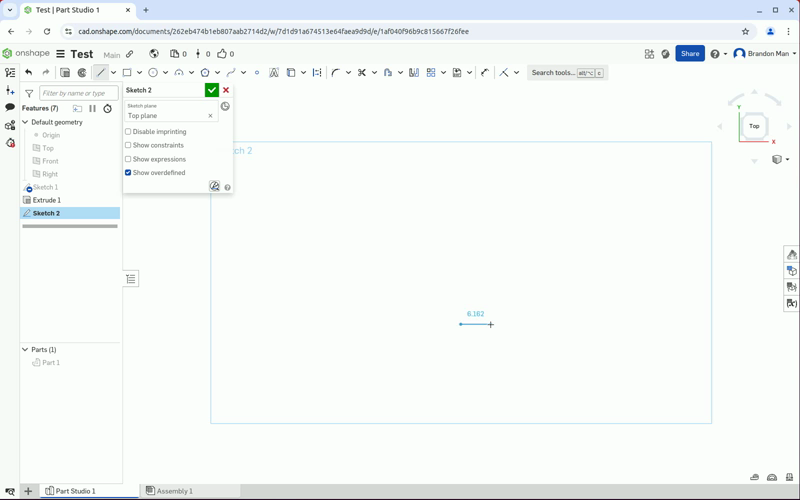
mouse_move(472, 324)
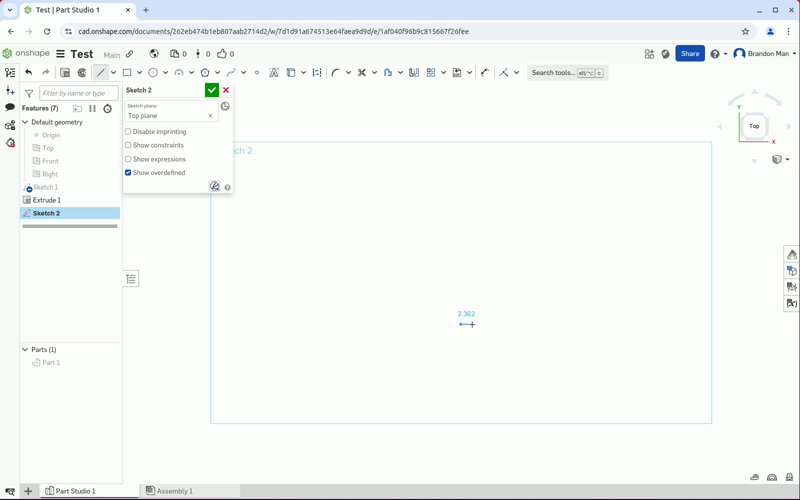
click(472, 324)
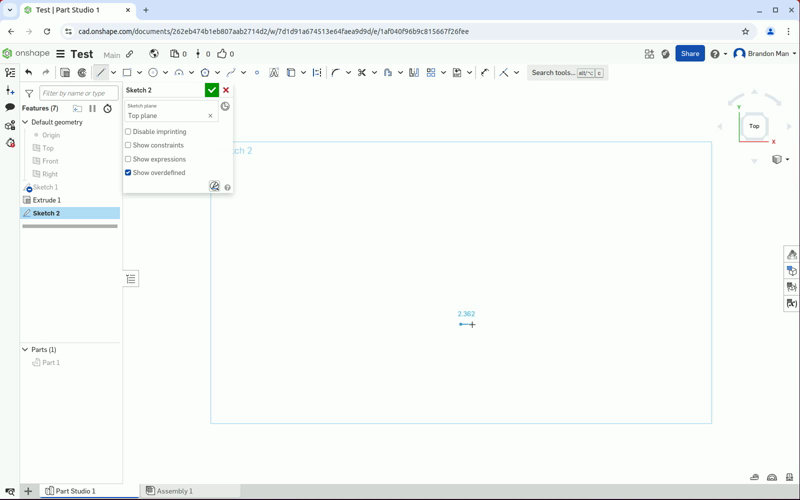
key_up(shift)
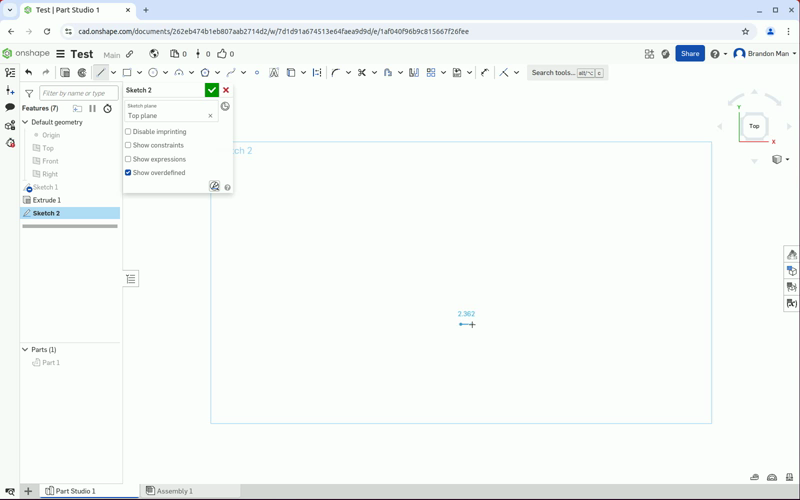
key_down(shift)
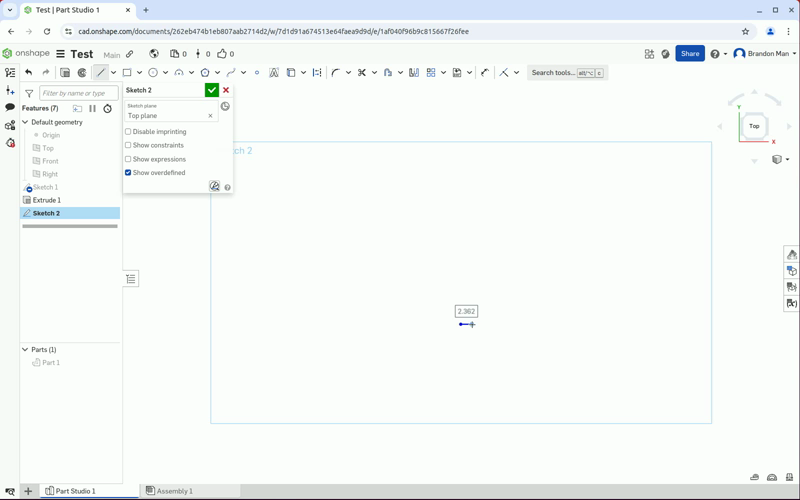
mouse_move(502, 324)
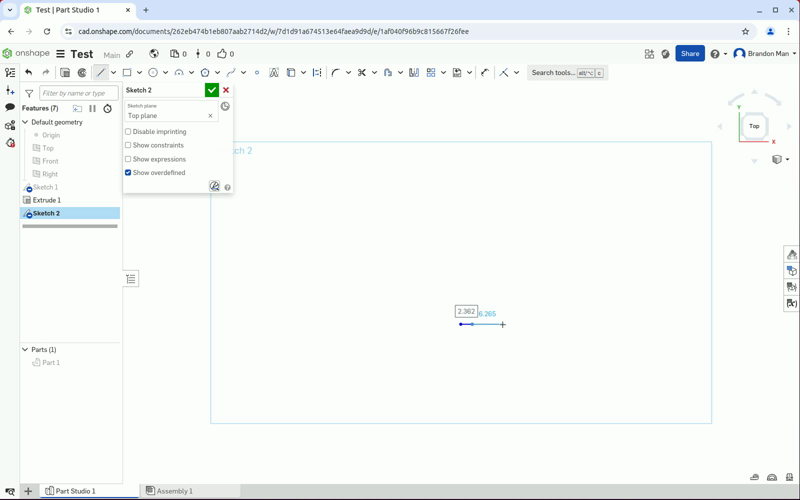
mouse_move(472, 316)
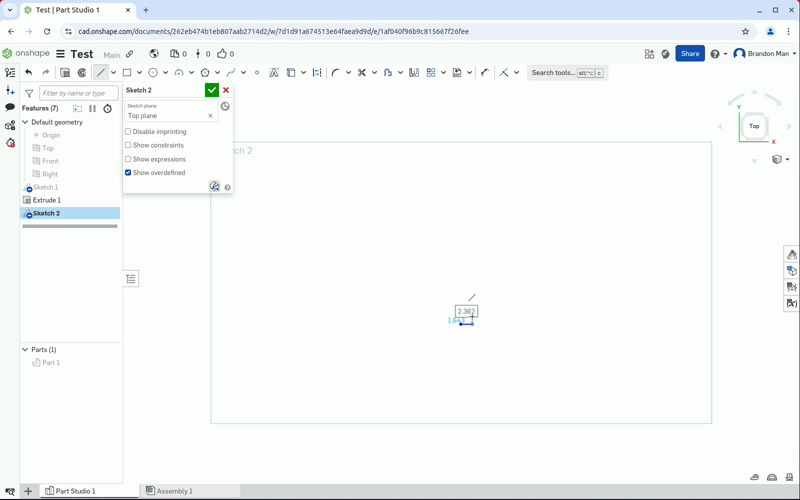
click(472, 316)
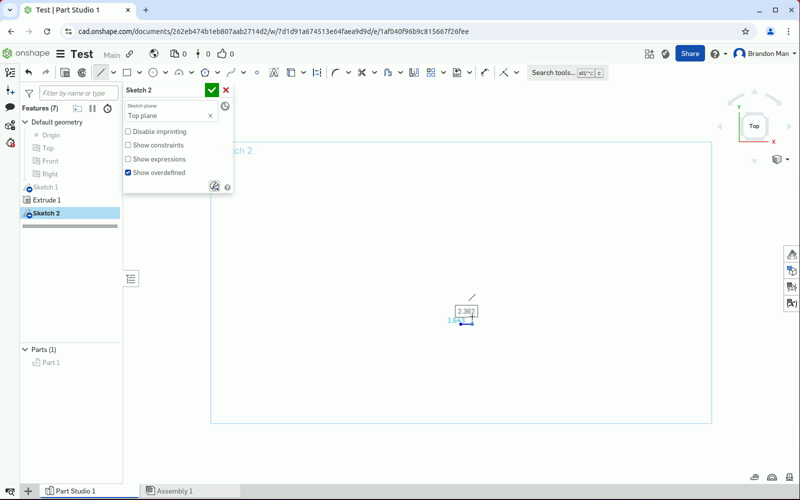
key_up(shift)
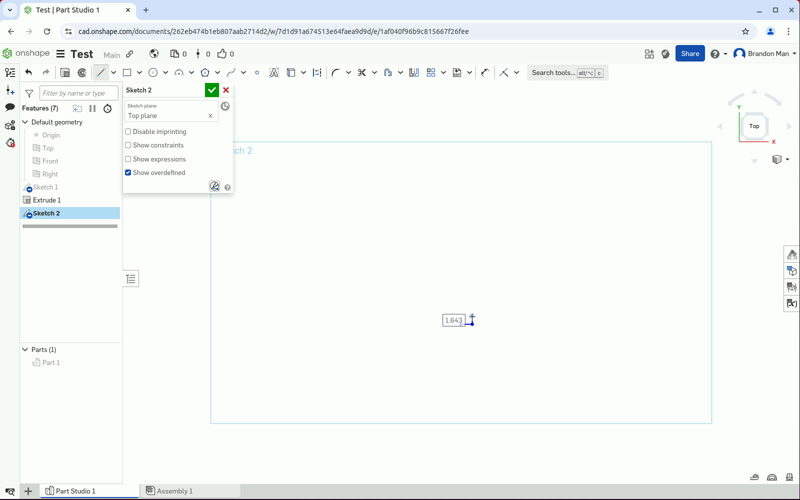
key_down(shift)
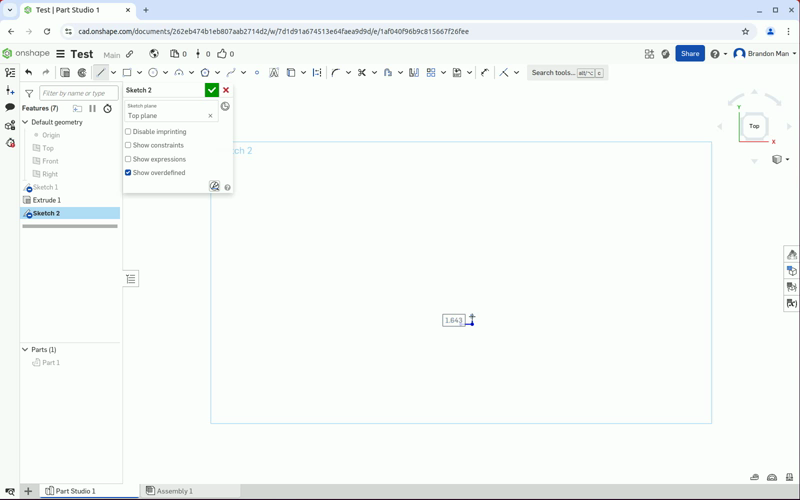
mouse_move(502, 316)
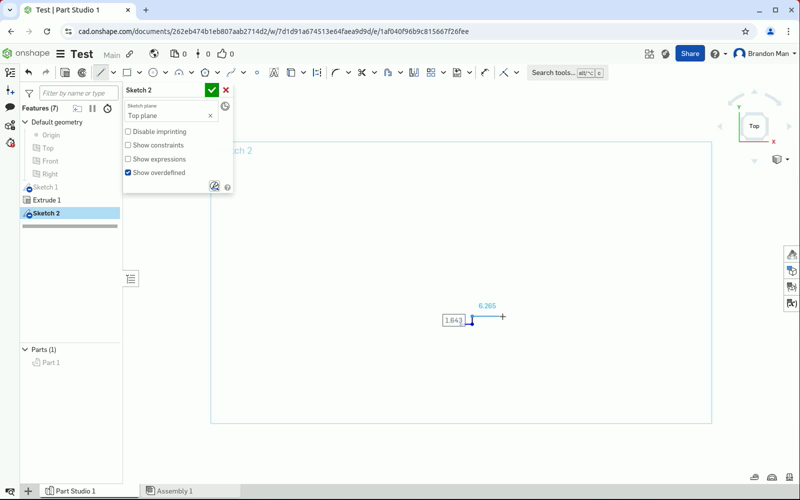
mouse_move(460, 316)
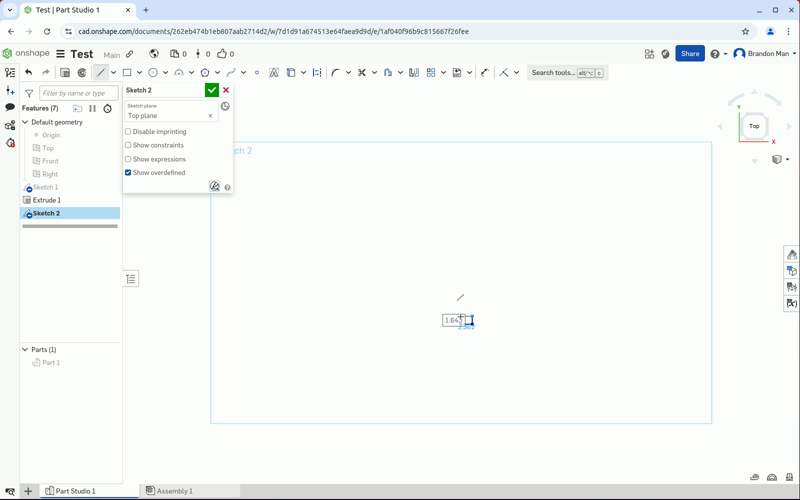
click(460, 316)
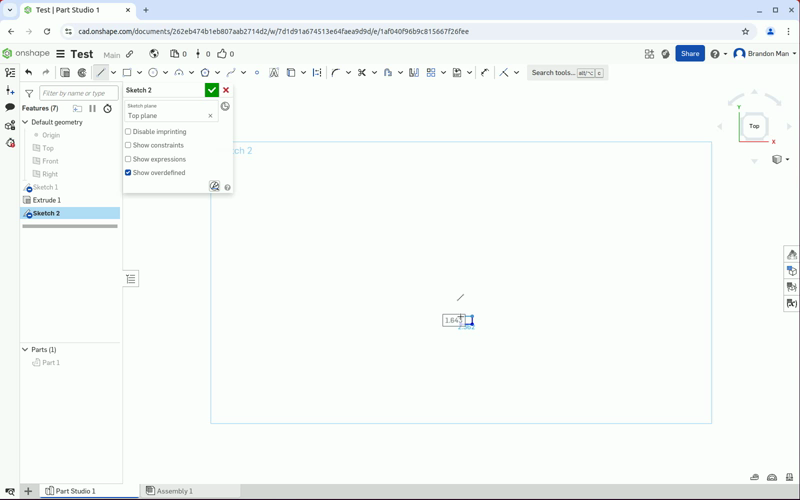
key_up(shift)
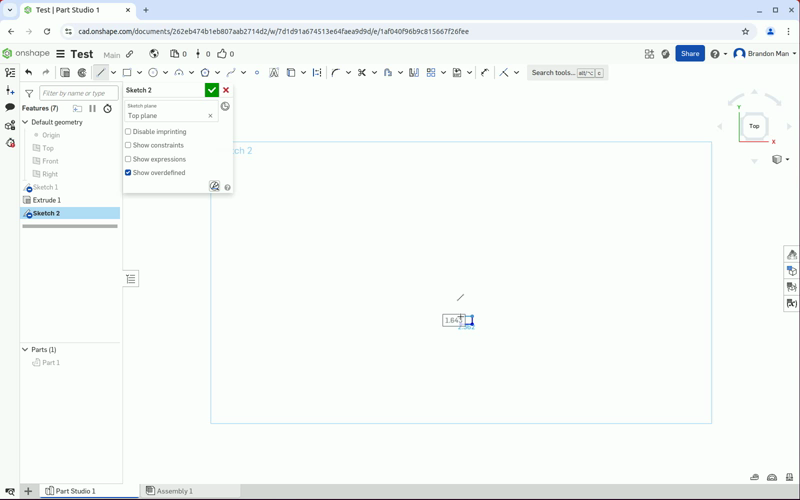
mouse_move(490, 316)
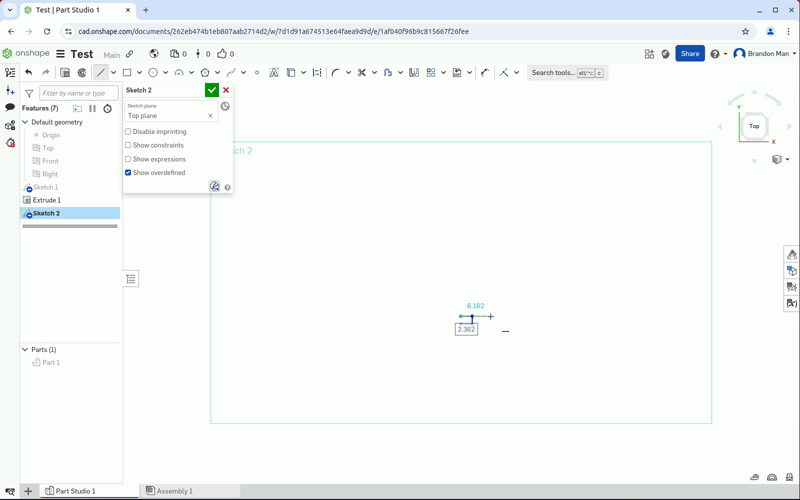
key_down(shift)
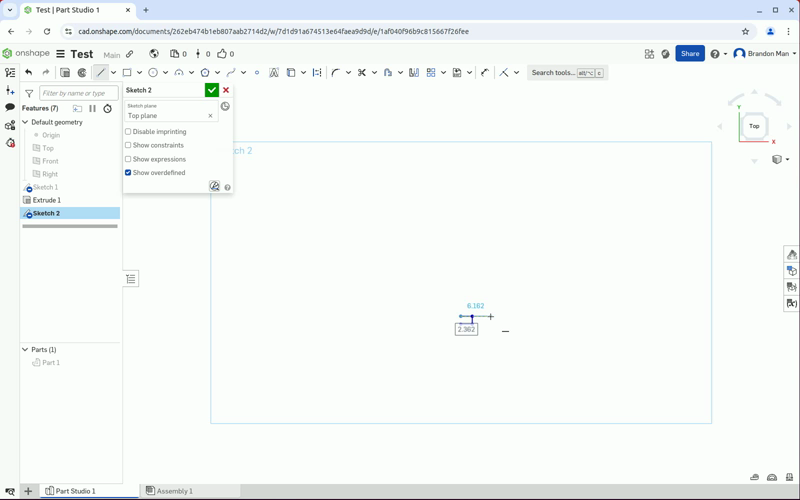
mouse_move(460, 324)
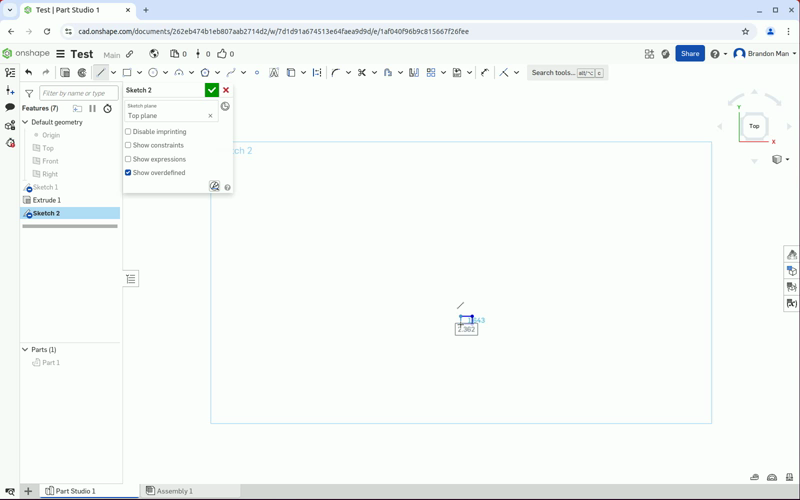
key_up(shift)
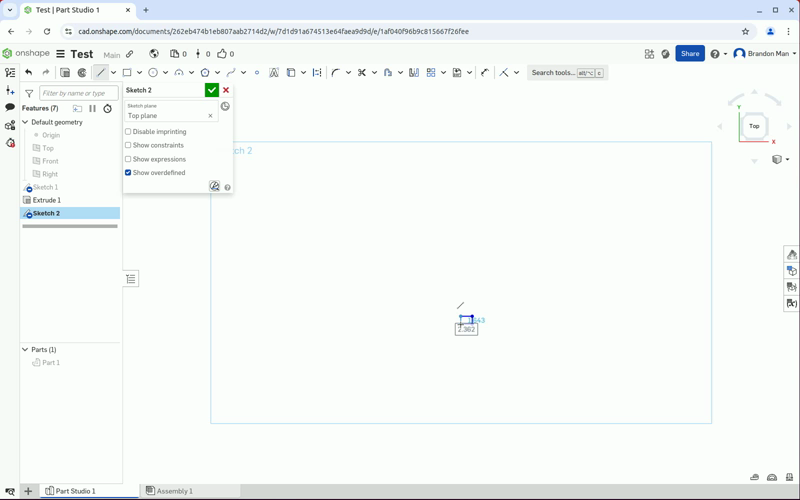
click(460, 324)
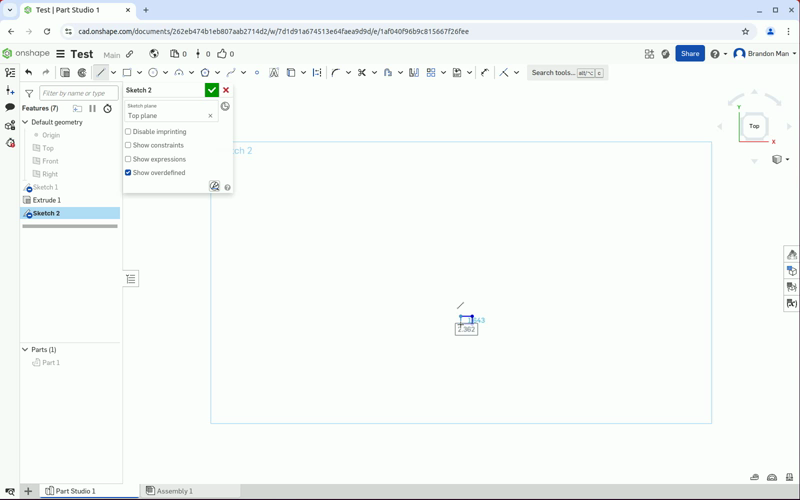
key(esc)
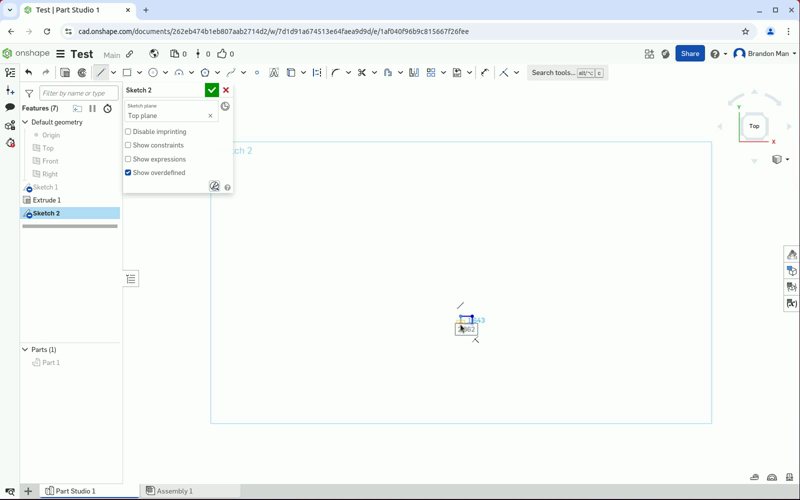
mouse_move(461, 317)
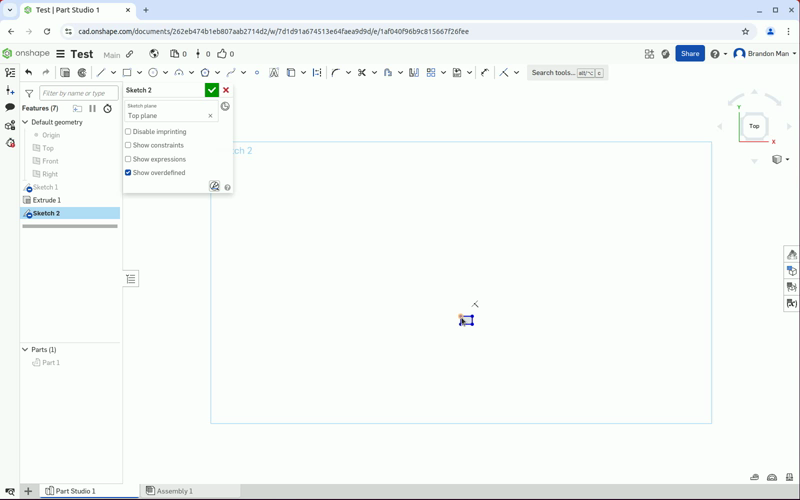
scroll(6)
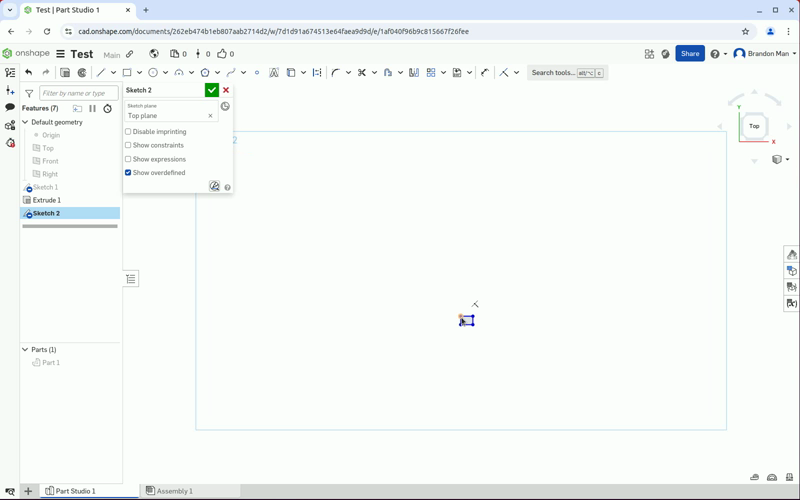
scroll(6)
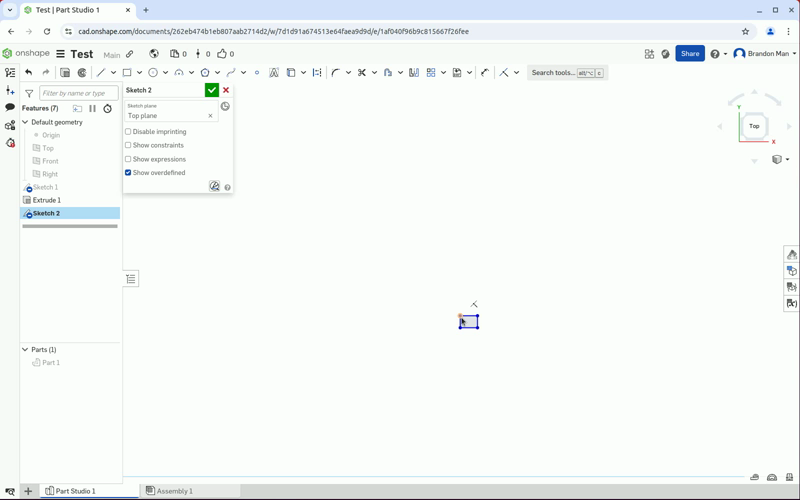
scroll(6)
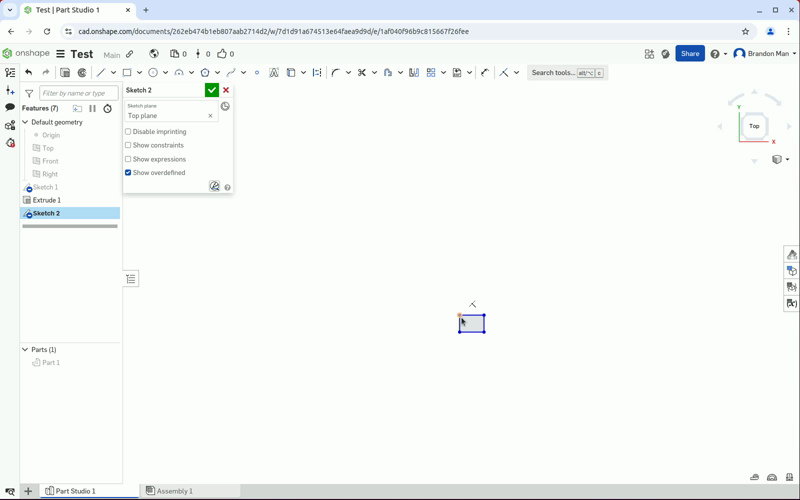
scroll(6)
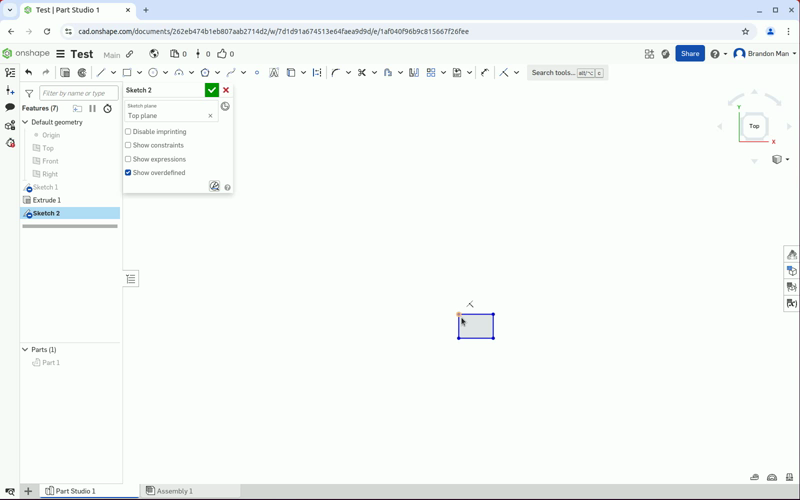
scroll(6)
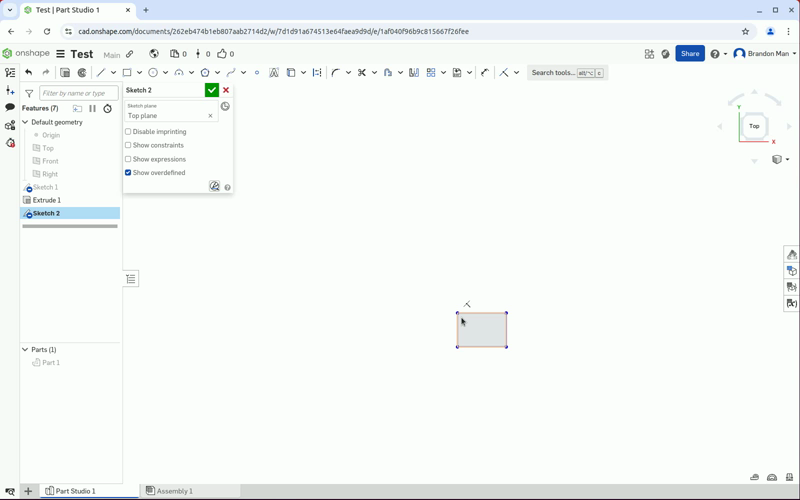
scroll(6)
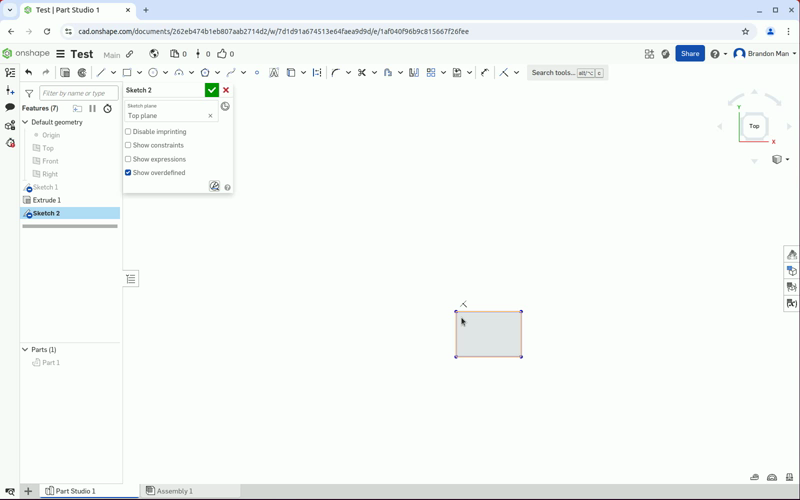
scroll(6)
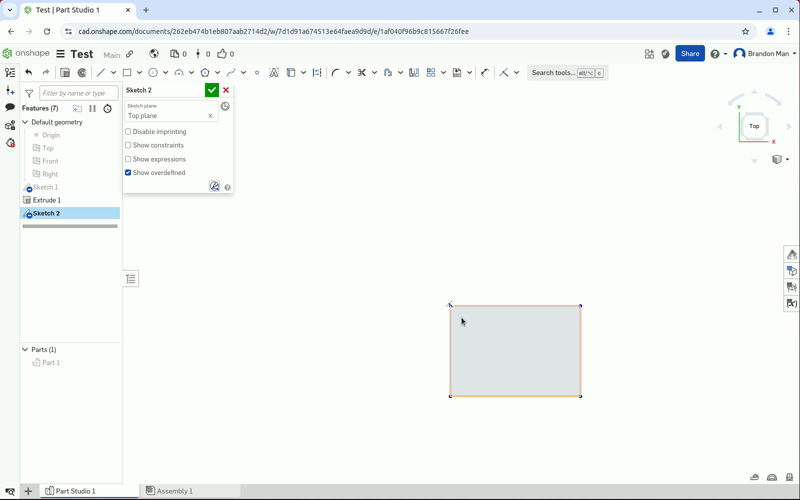
click(461, 317)
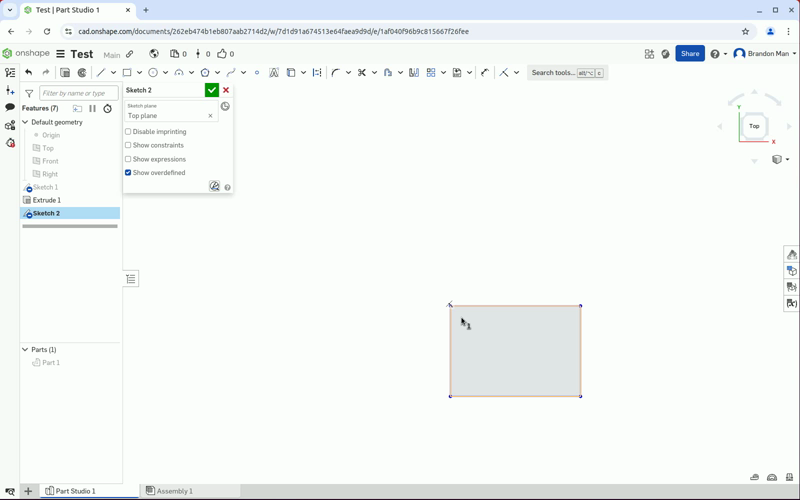
scroll(-6)
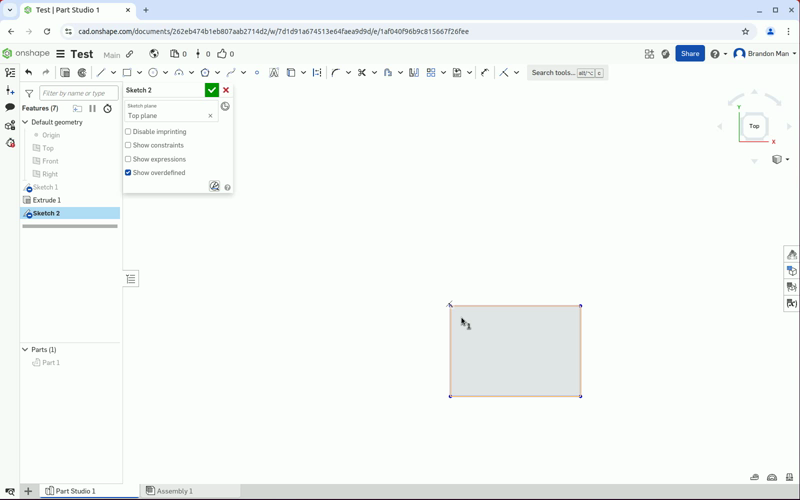
scroll(-6)
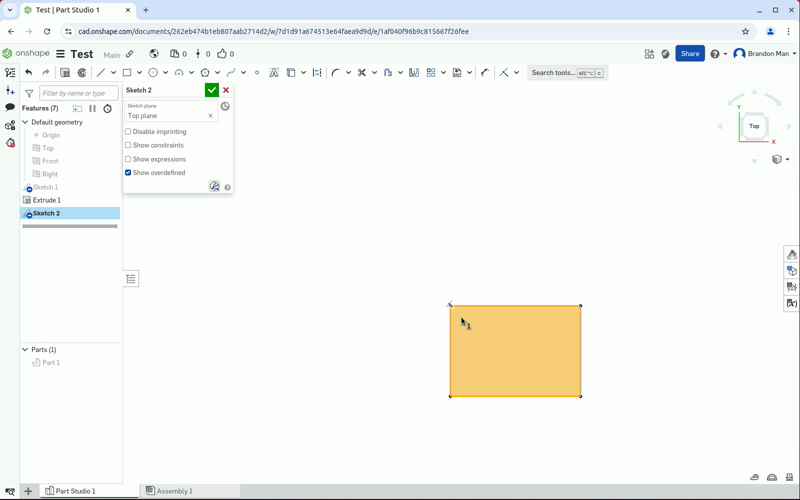
scroll(-6)
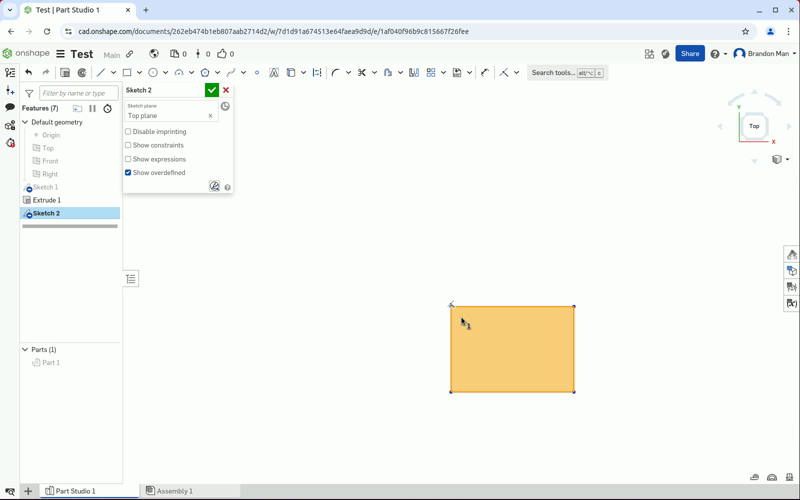
scroll(-6)
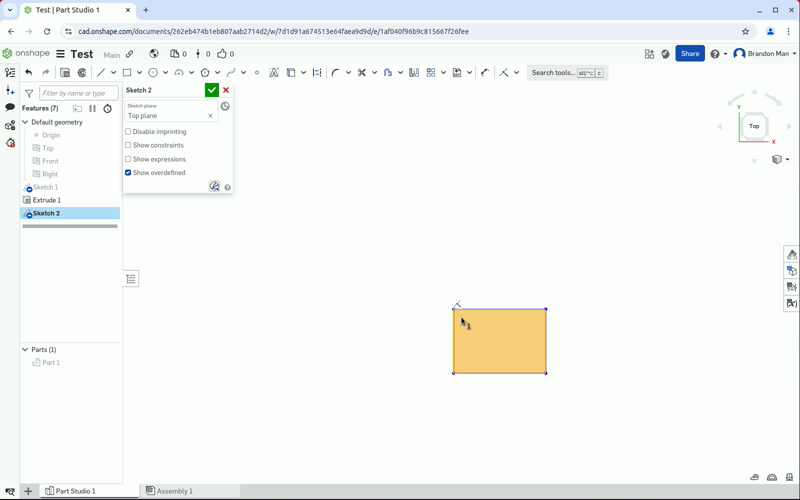
scroll(-6)
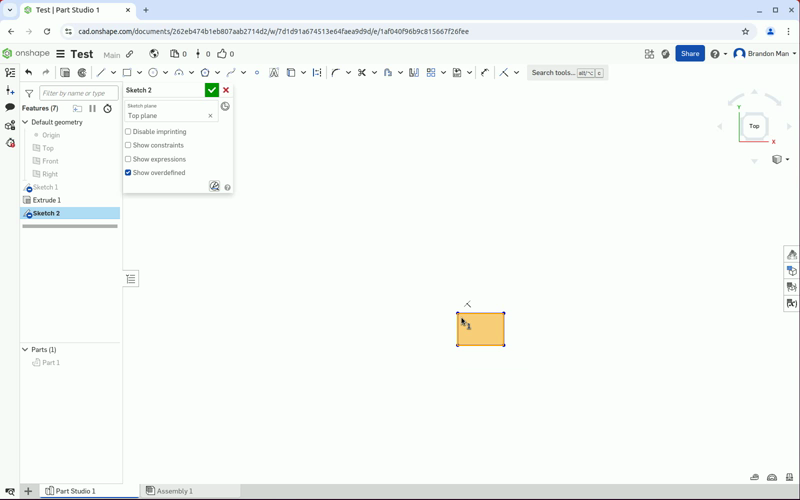
scroll(-6)
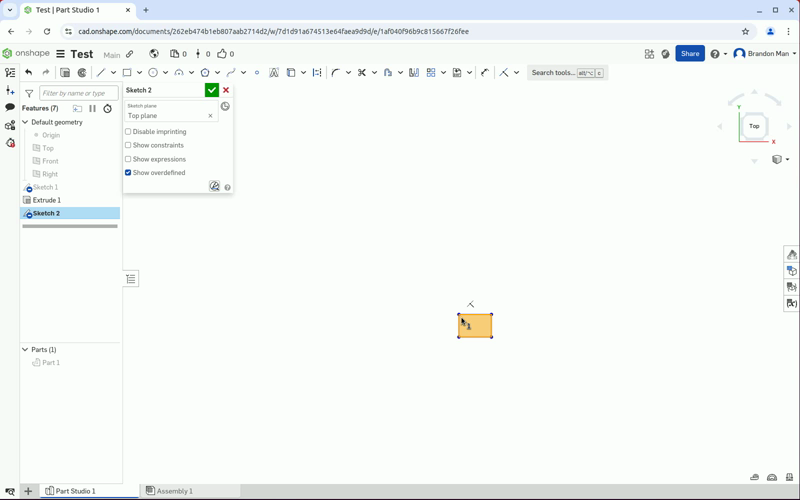
scroll(-6)
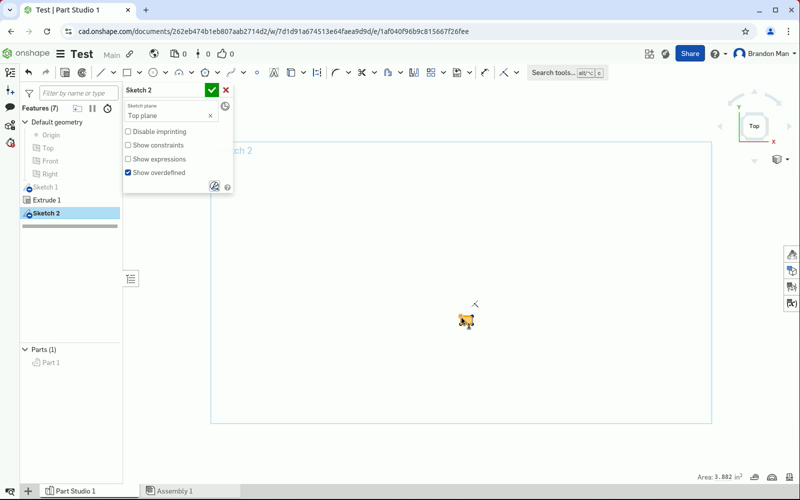
mouse_move(73, 352)
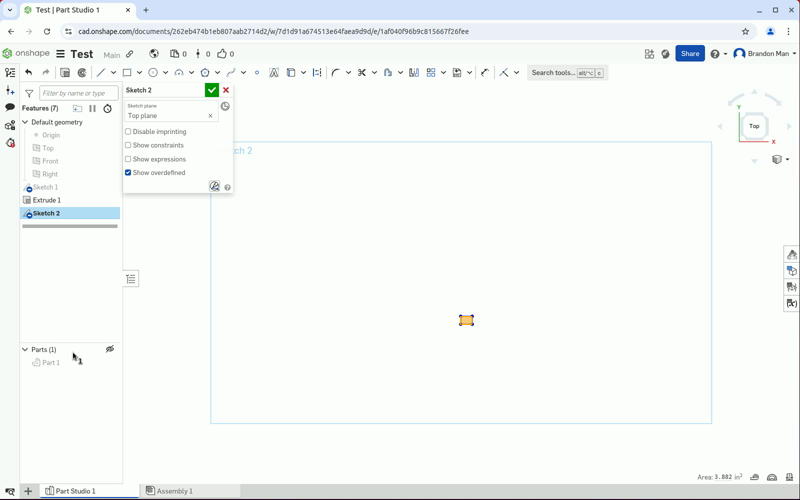
key(shift+y)
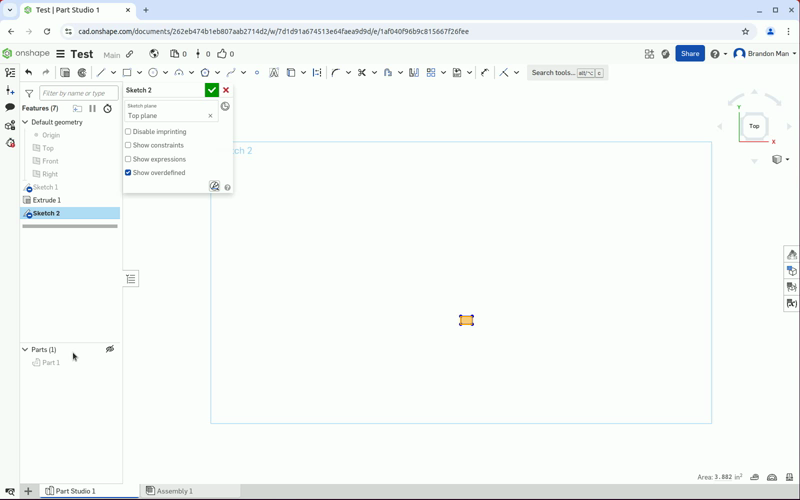
key(shift+e)
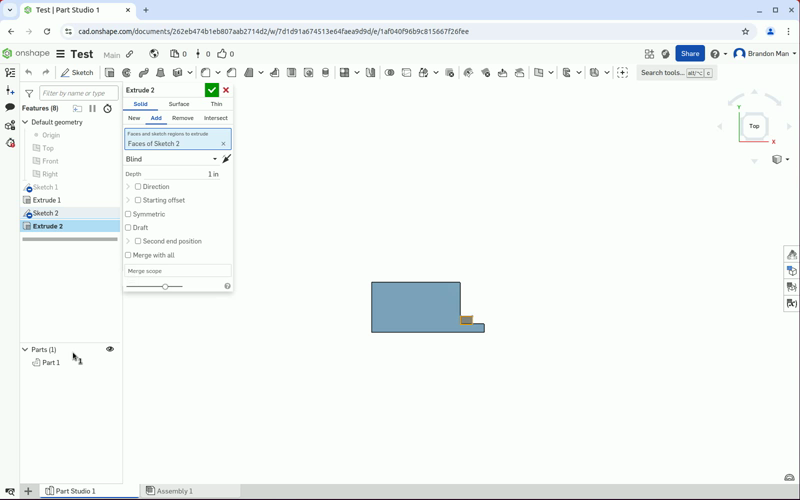
mouse_move(143, 106)
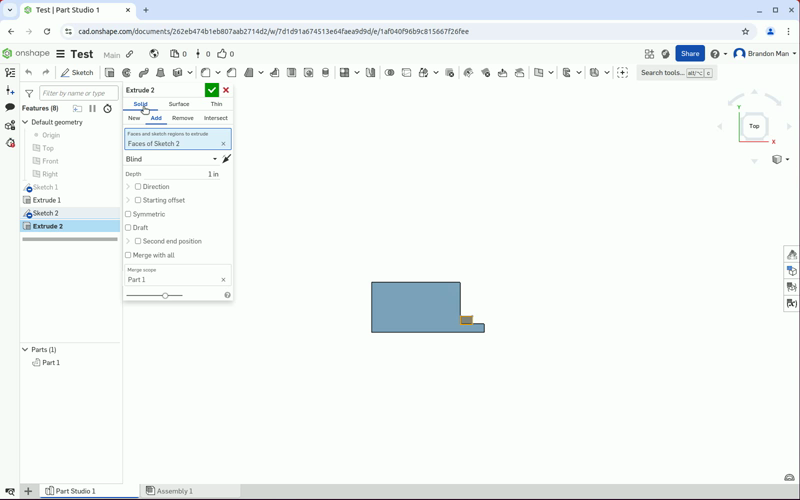
click(143, 106)
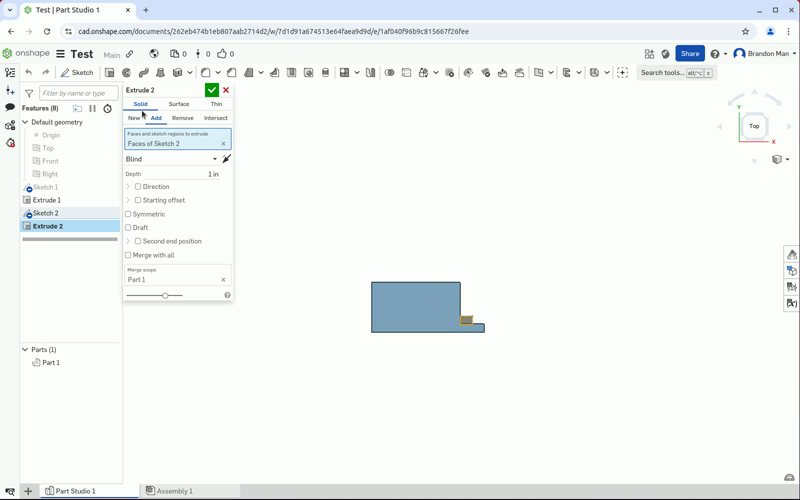
mouse_move(137, 120)
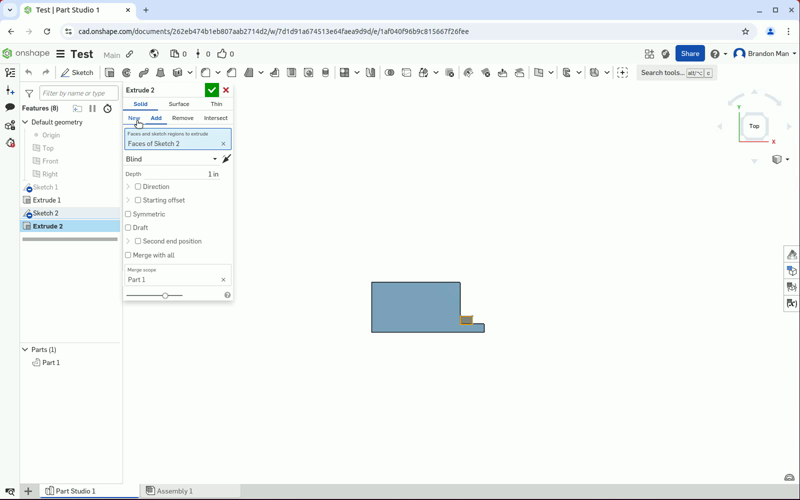
click(137, 120)
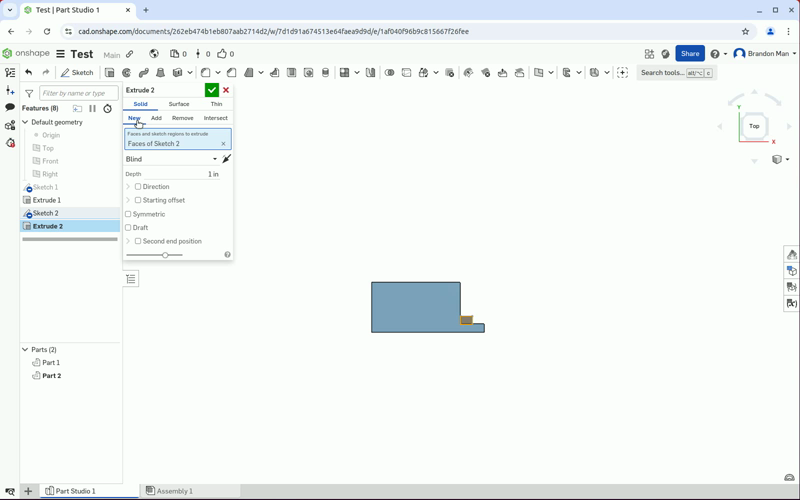
key(tab, 4)
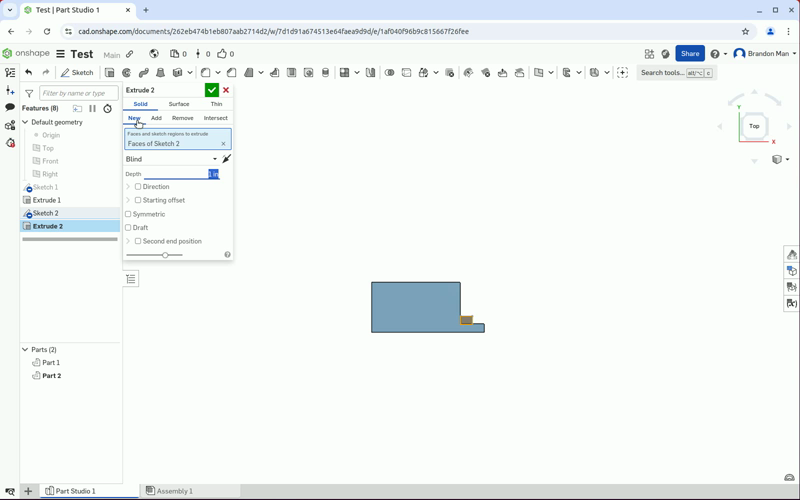
text(-0.241)
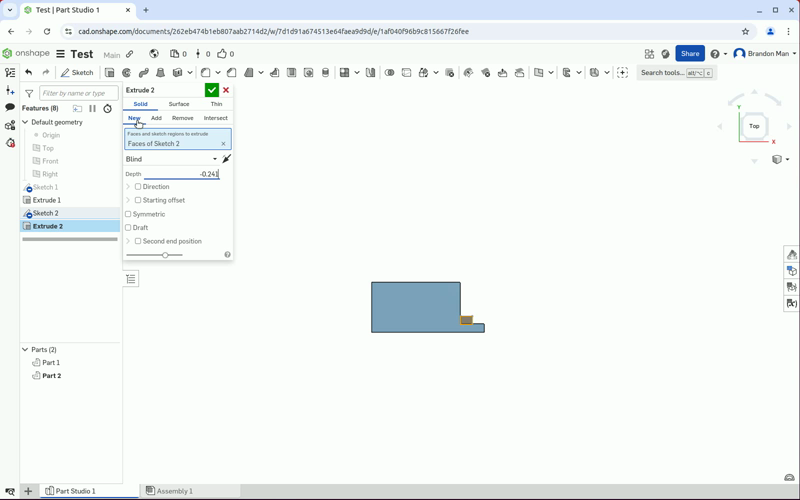
key(enter)
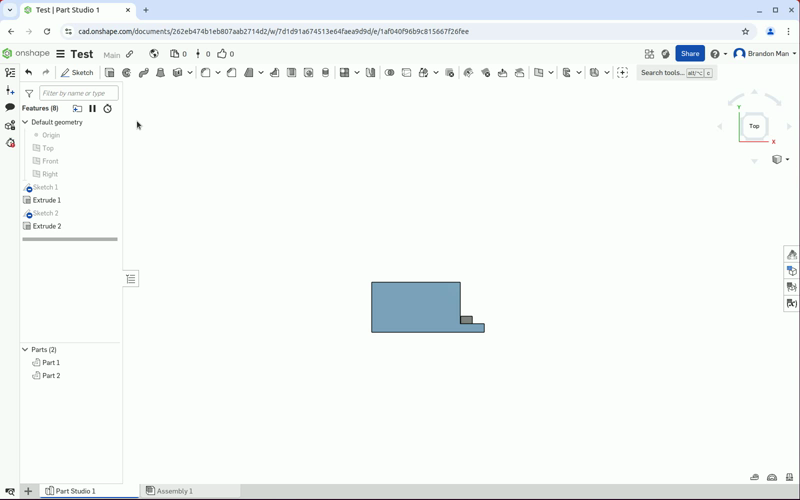
key(shift+h)
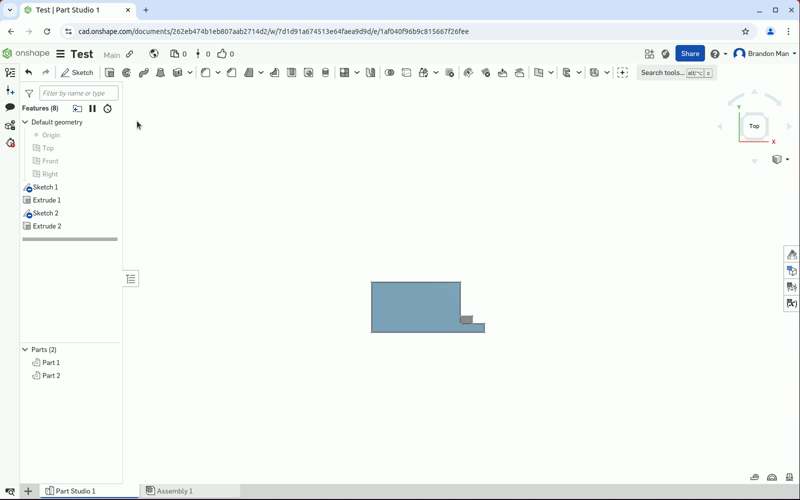
key(shift+h)
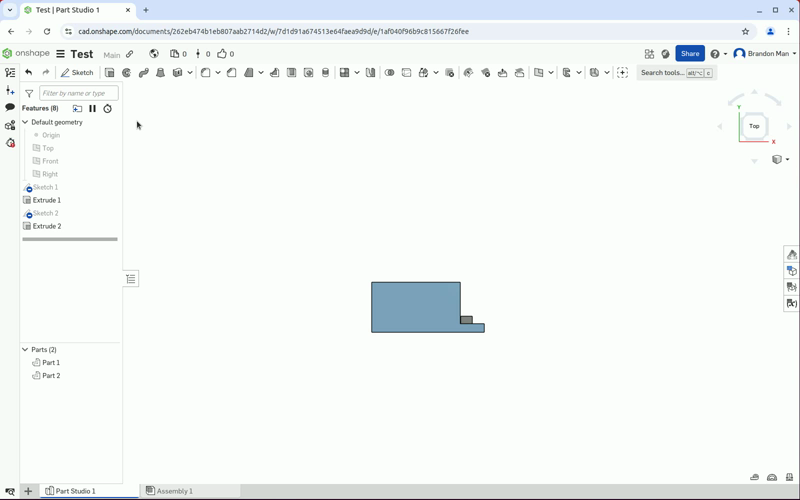
mouse_move(73, 189)
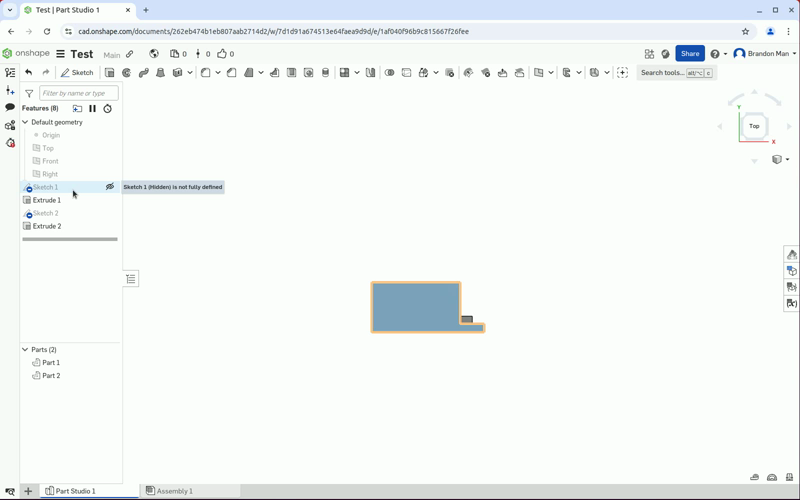
click(73, 189)
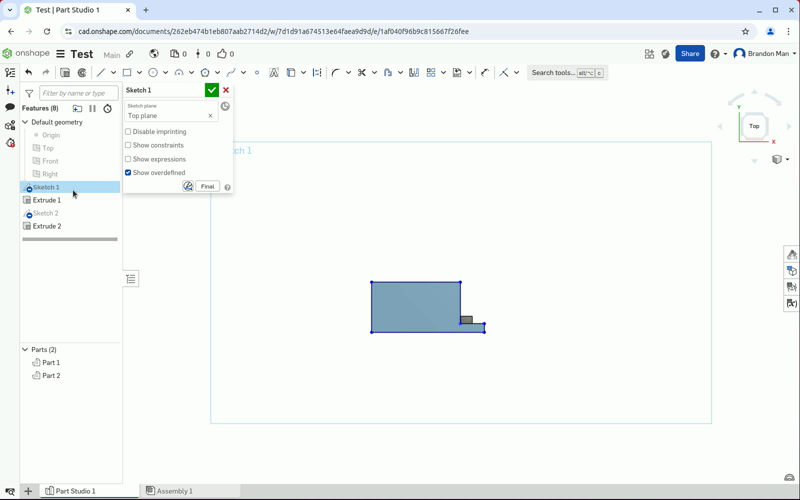
mouse_move(229, 92)
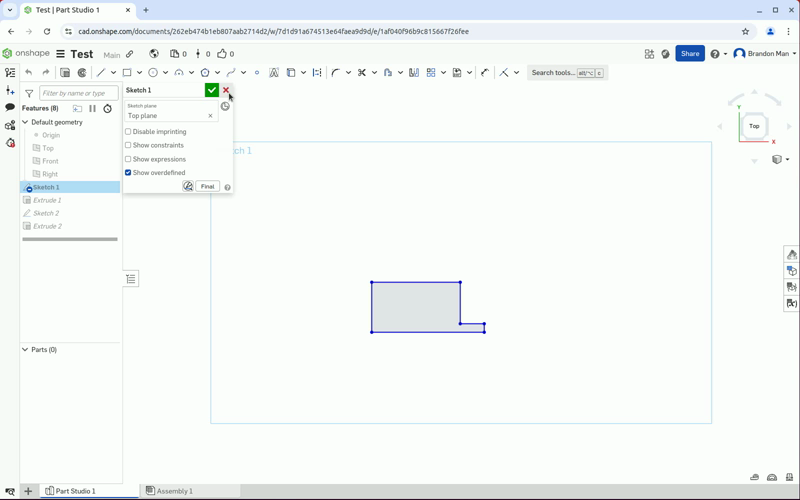
click(229, 92)
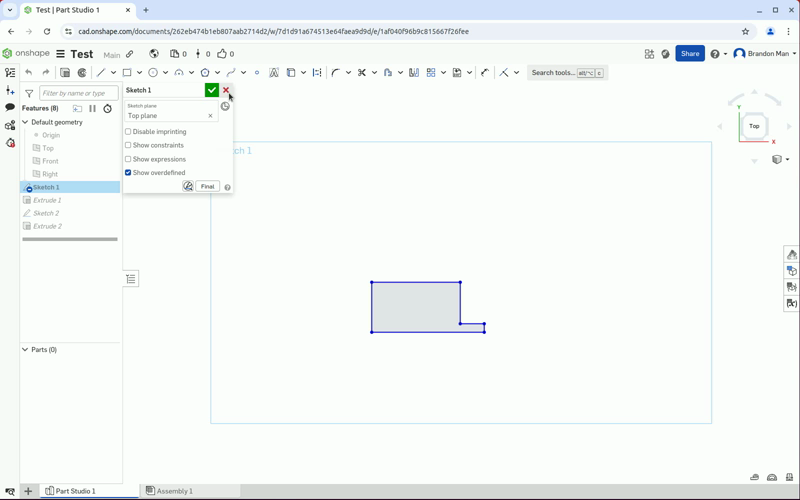
key(shift+s)
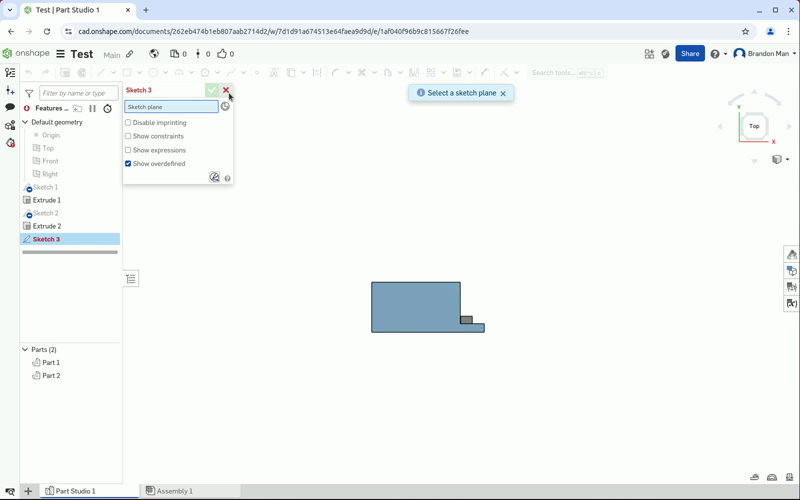
mouse_move(73, 150)
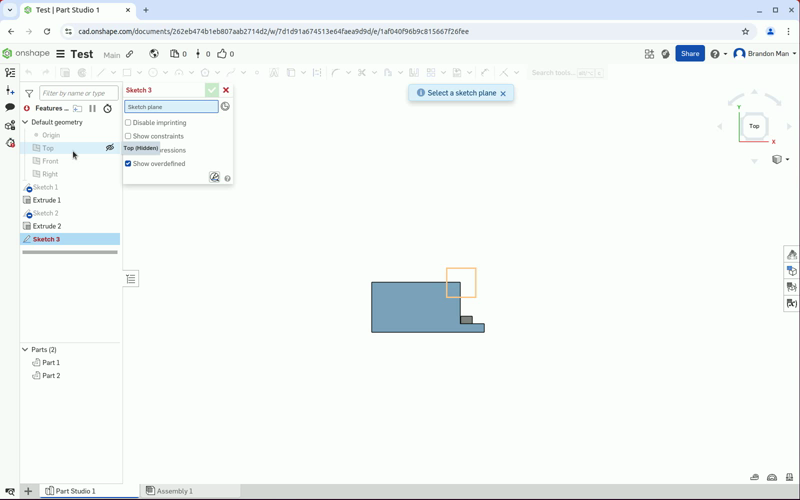
click(73, 150)
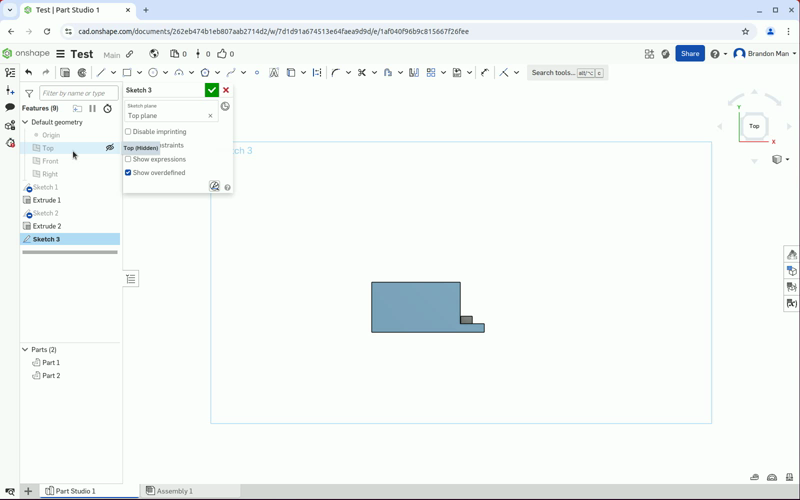
mouse_move(73, 352)
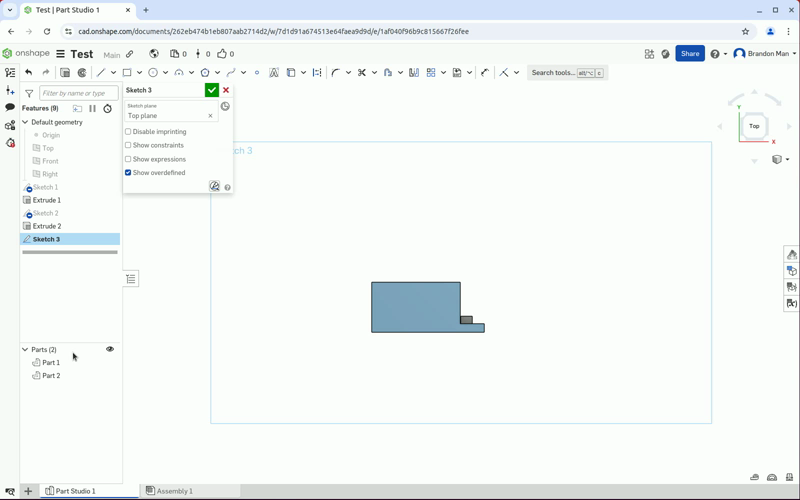
key(y)
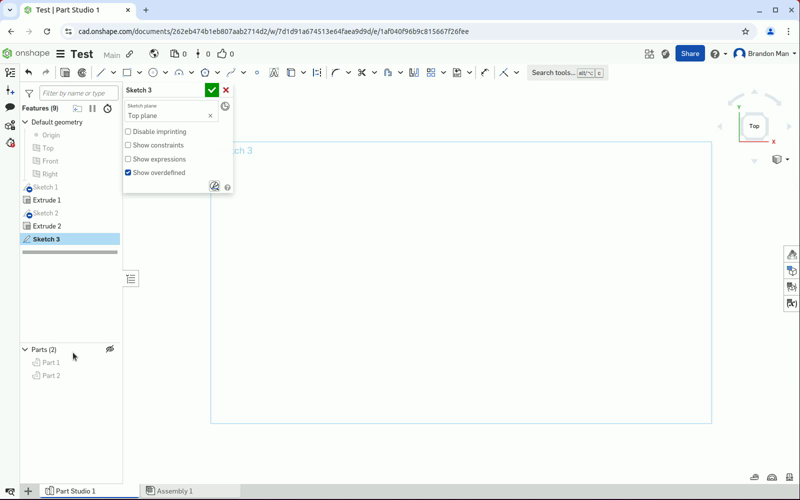
key(l)
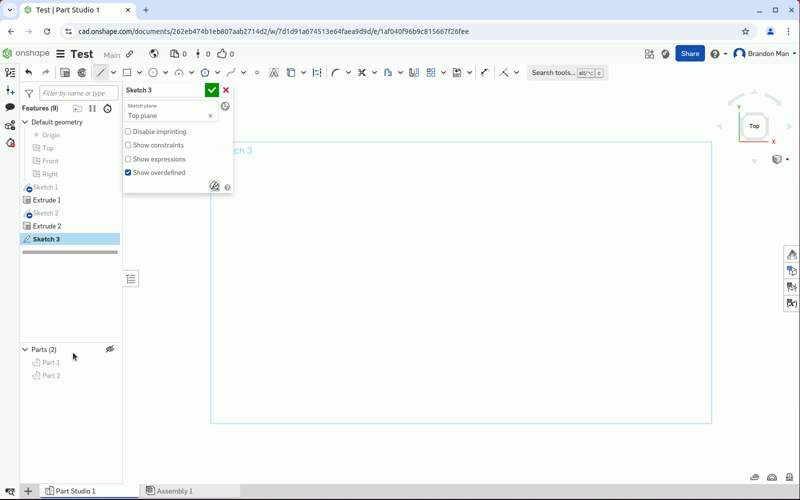
key_down(shift)
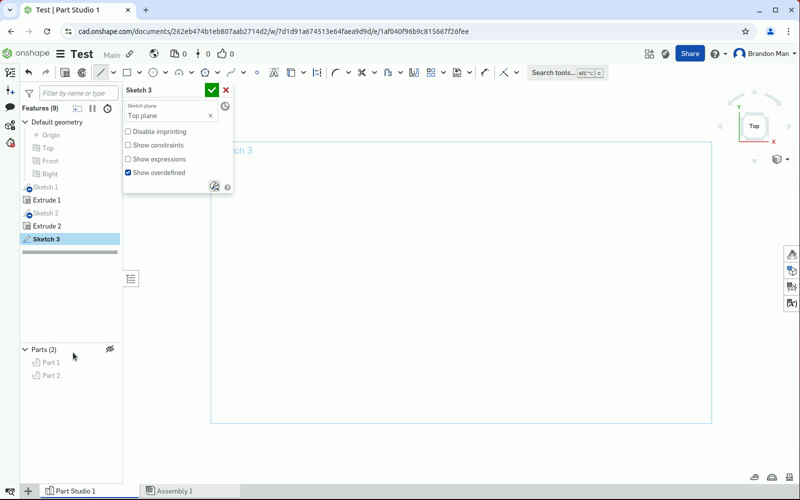
mouse_move(418, 282)
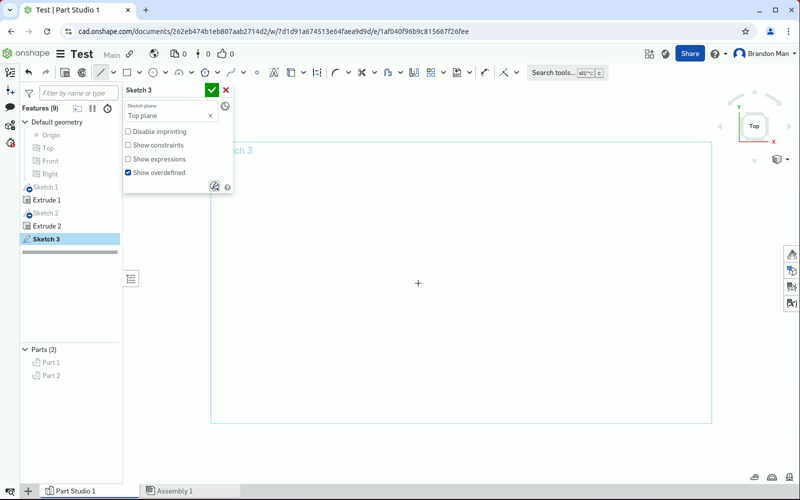
click(418, 282)
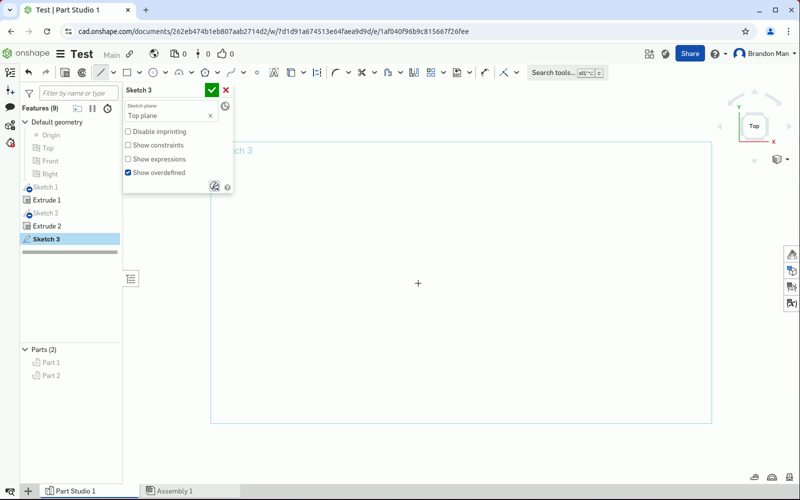
key_up(shift)
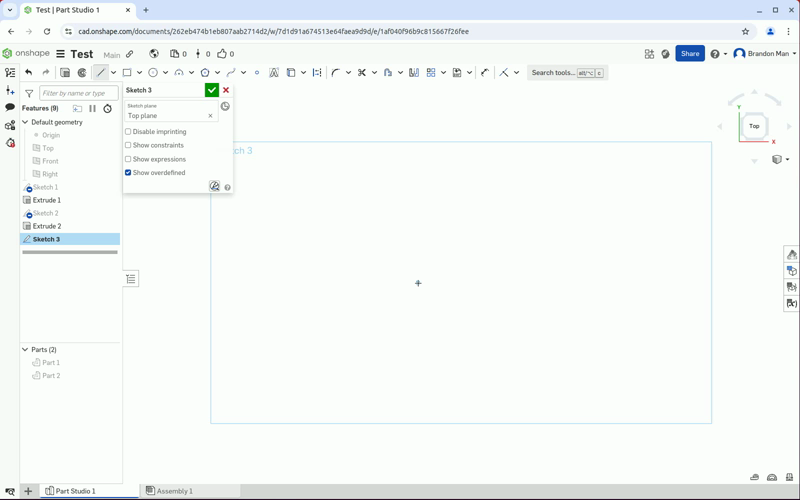
key_down(shift)
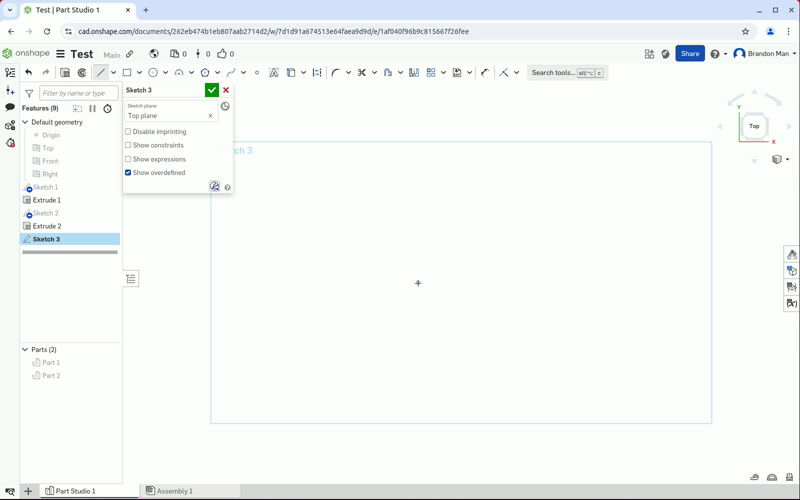
mouse_move(448, 282)
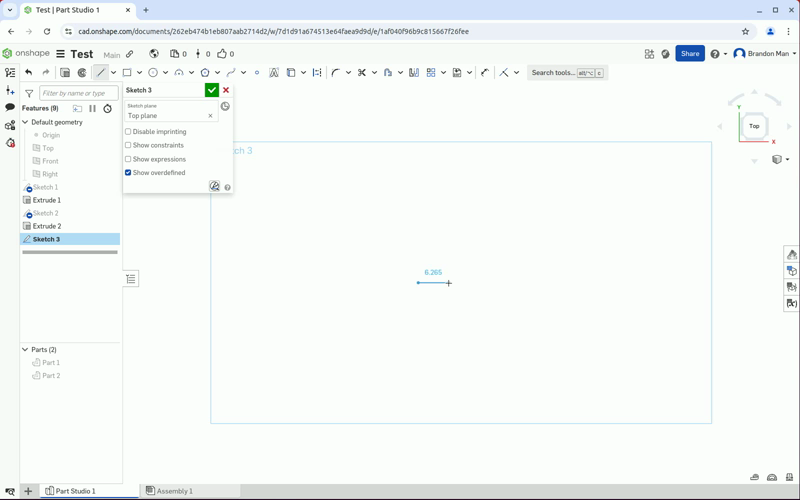
mouse_move(431, 282)
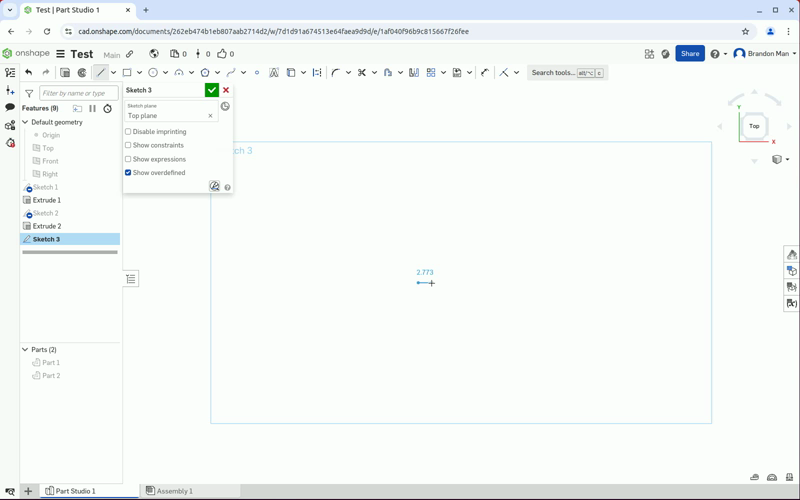
click(431, 282)
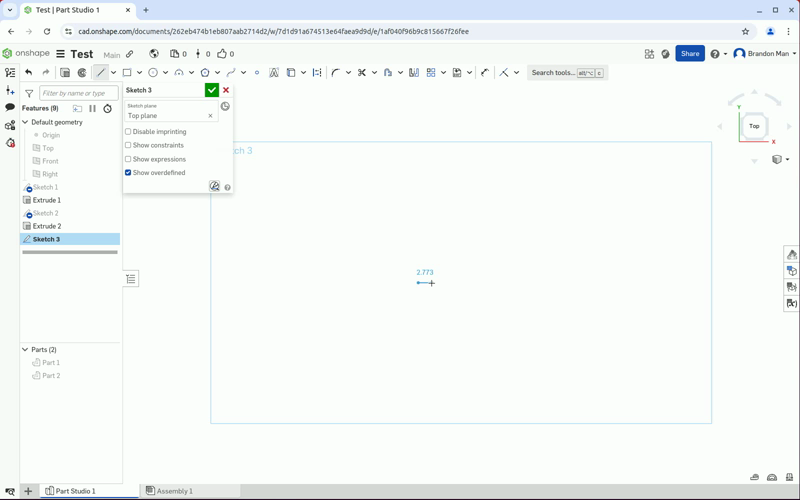
key_up(shift)
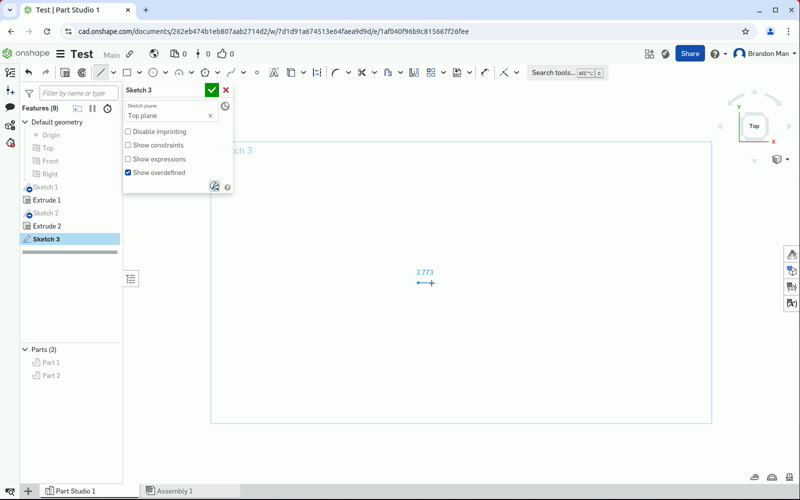
key_down(shift)
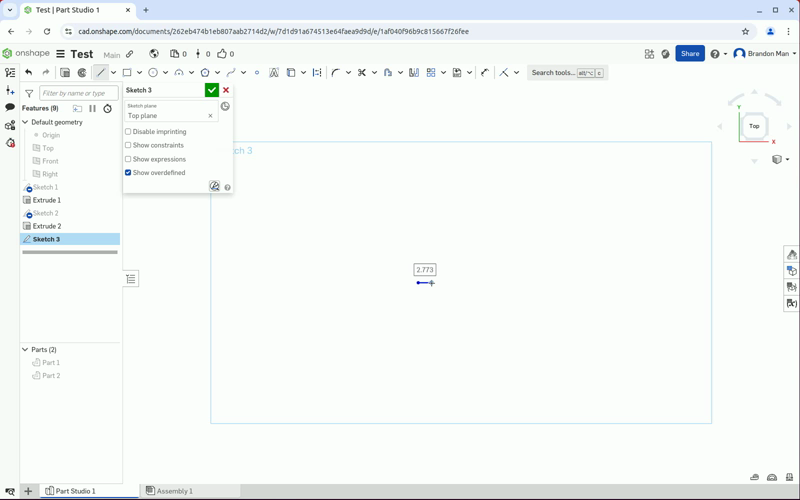
mouse_move(461, 282)
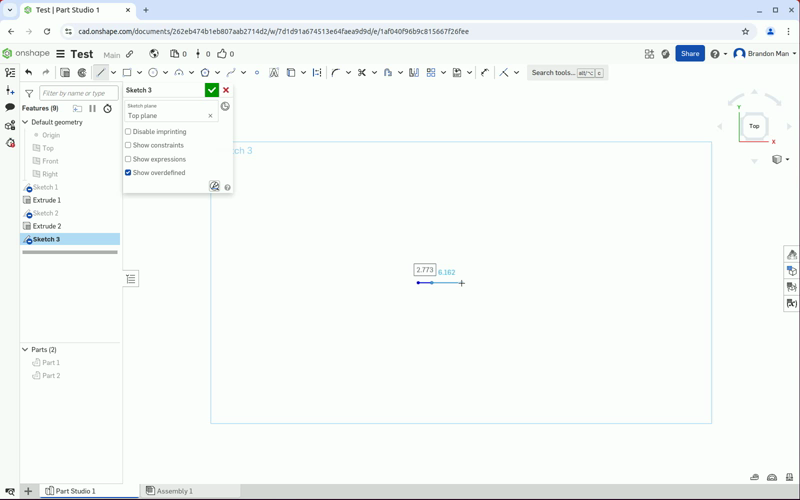
mouse_move(431, 274)
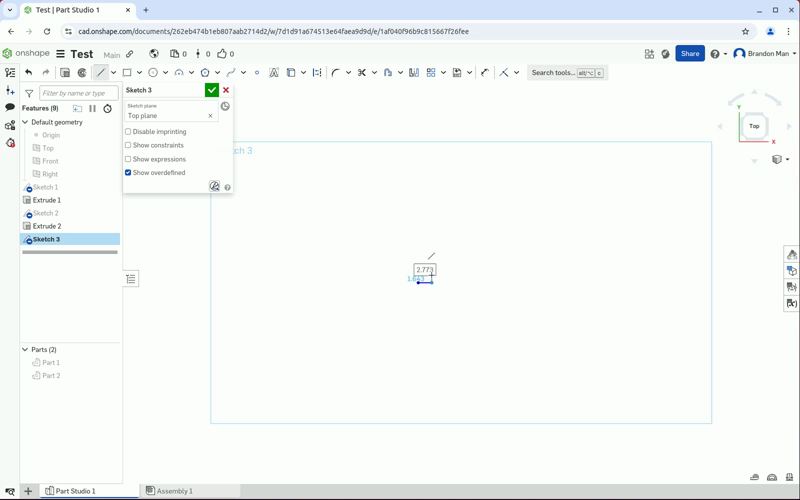
click(431, 274)
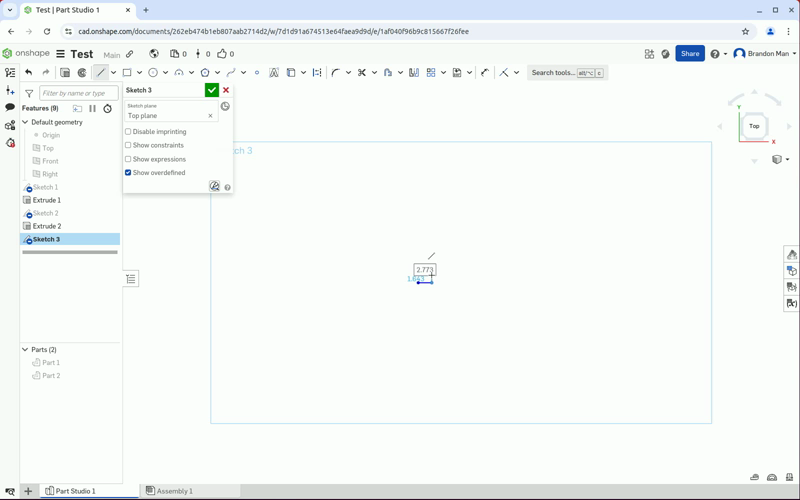
key_up(shift)
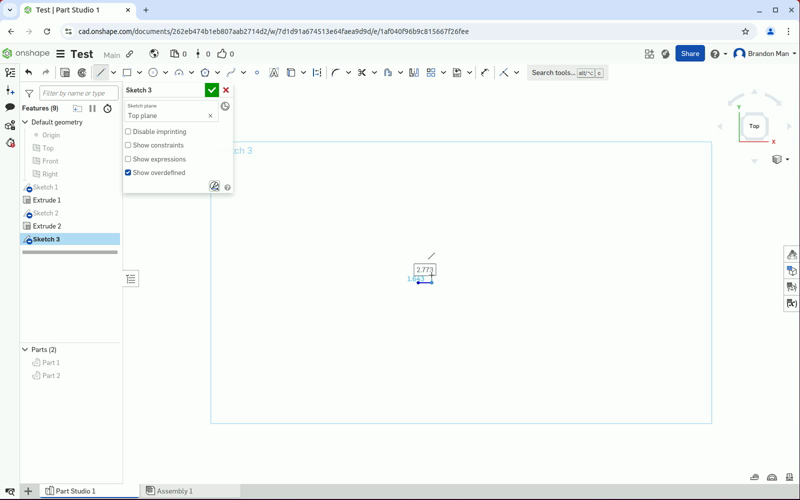
key_down(shift)
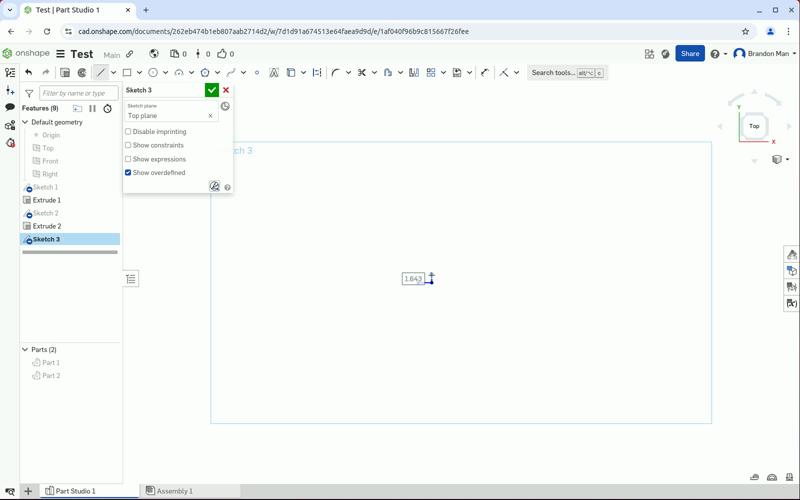
mouse_move(461, 274)
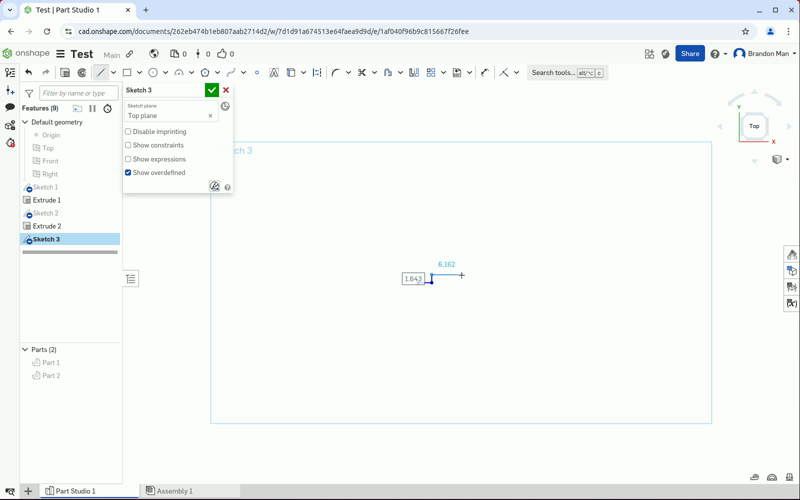
mouse_move(445, 274)
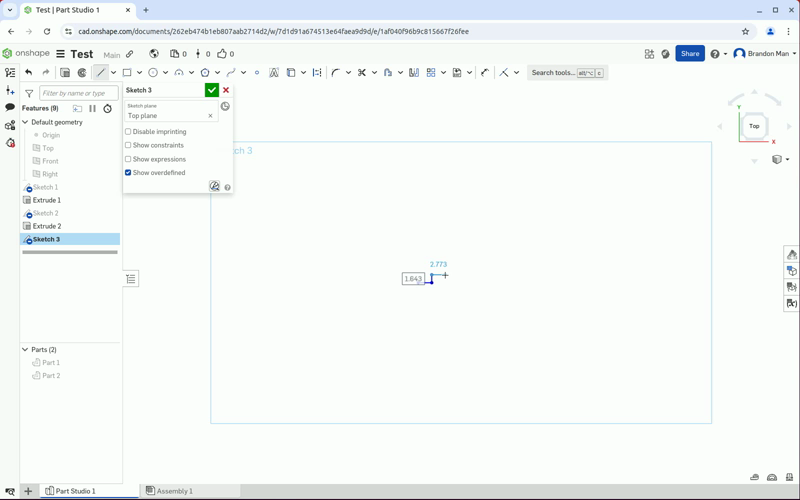
click(445, 274)
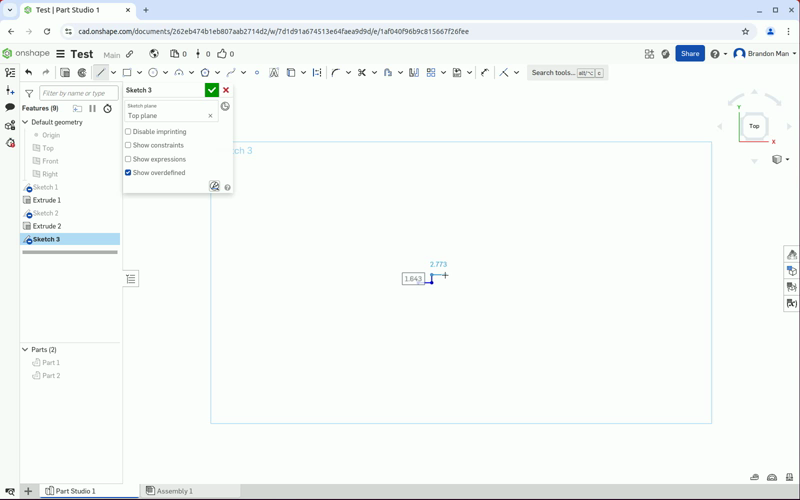
key_up(shift)
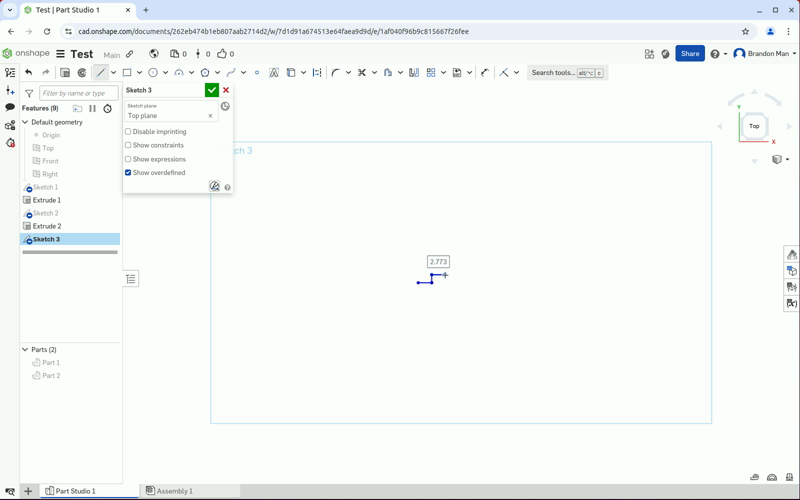
key_down(shift)
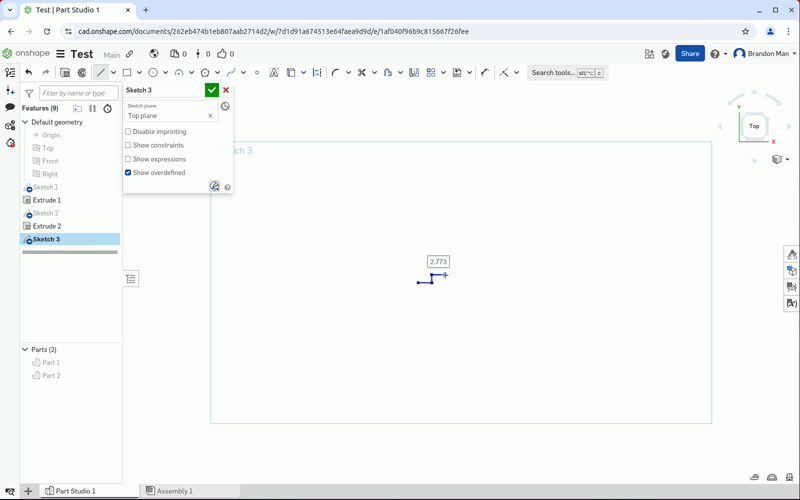
mouse_move(475, 274)
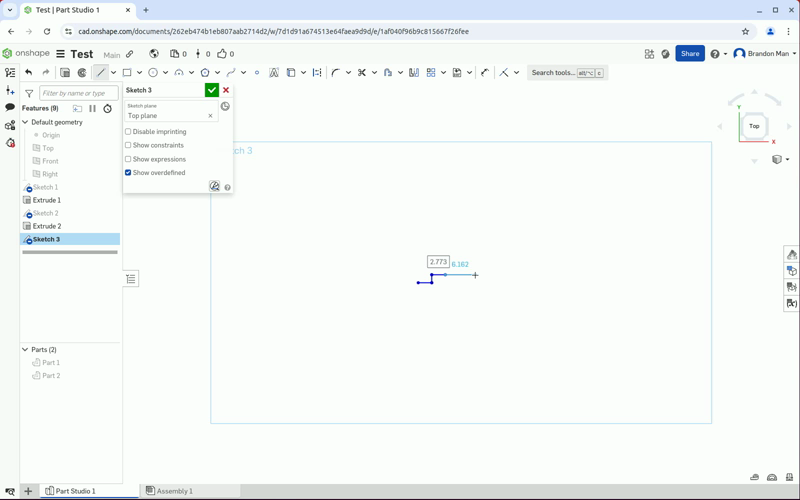
mouse_move(445, 265)
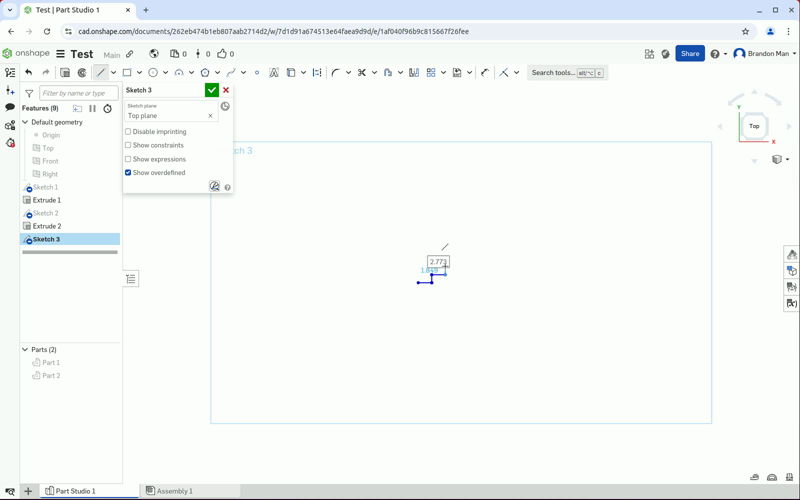
click(445, 265)
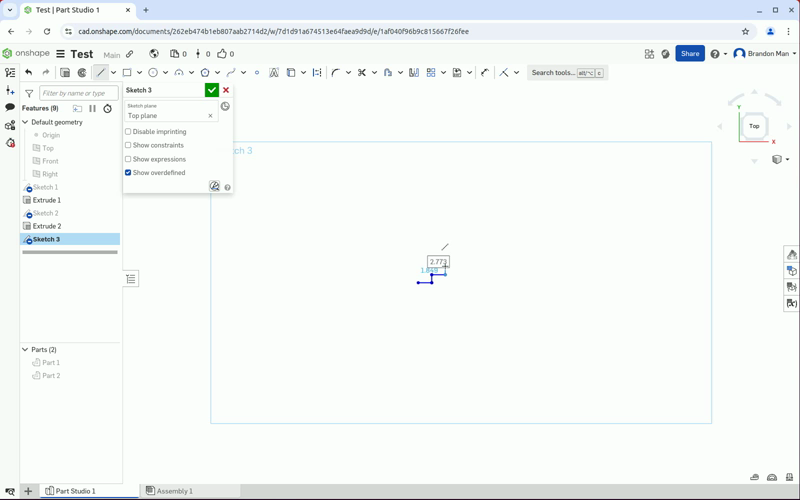
key_up(shift)
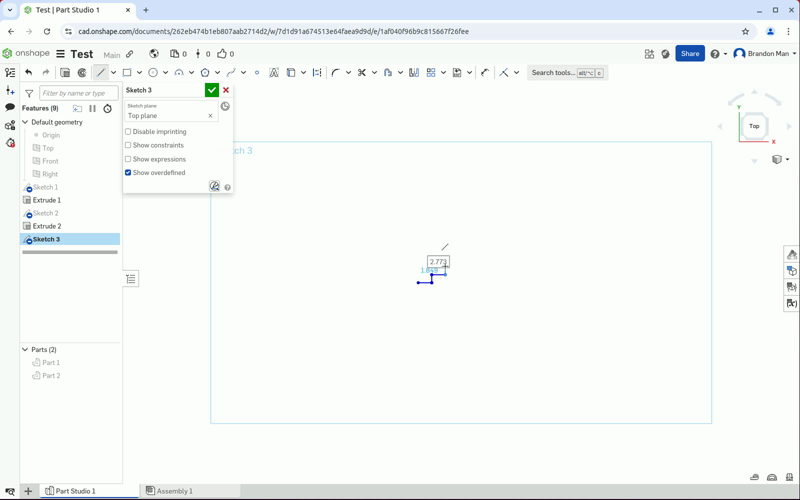
key_down(shift)
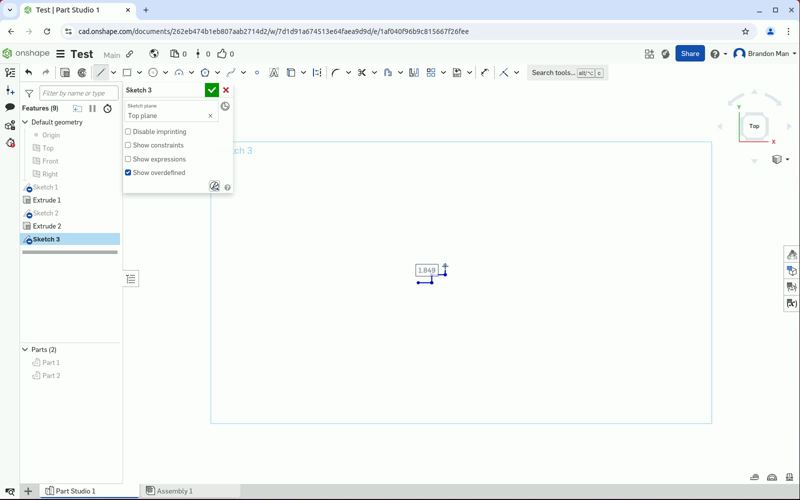
mouse_move(475, 265)
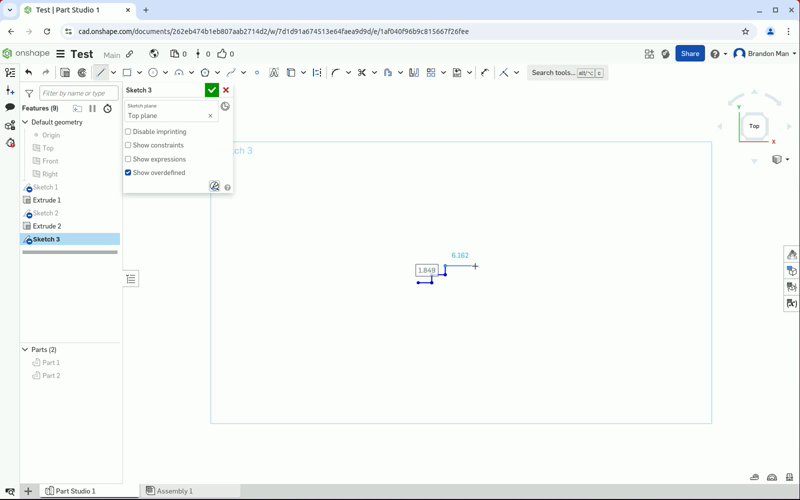
mouse_move(418, 265)
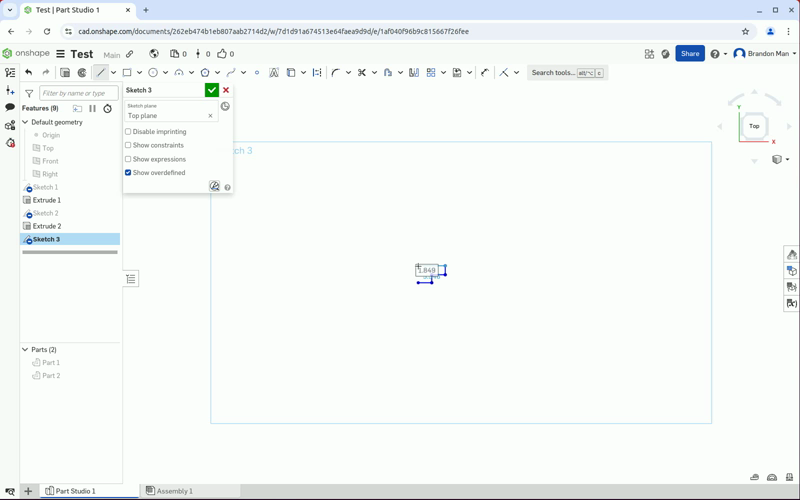
click(418, 265)
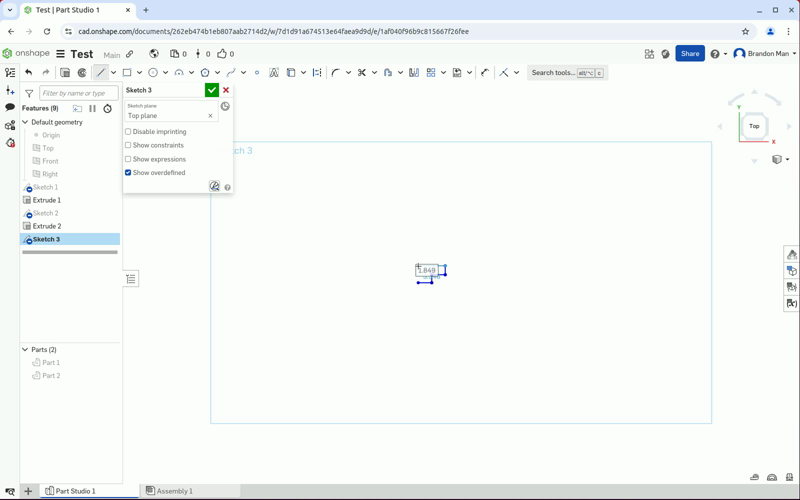
key_up(shift)
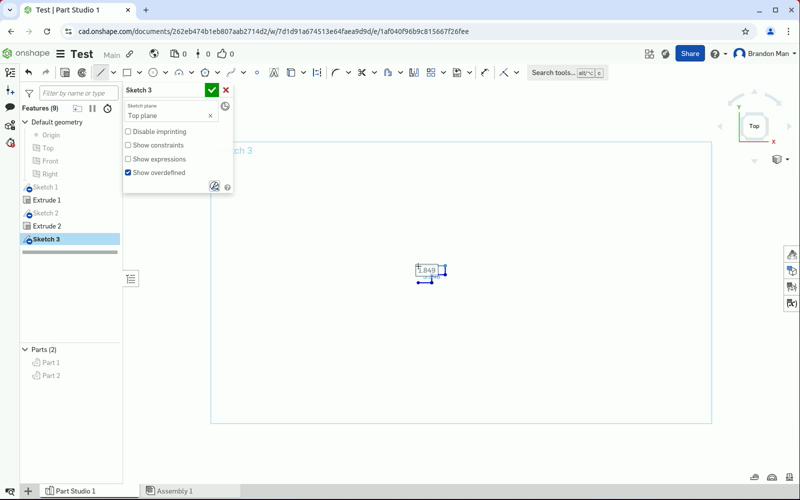
mouse_move(448, 265)
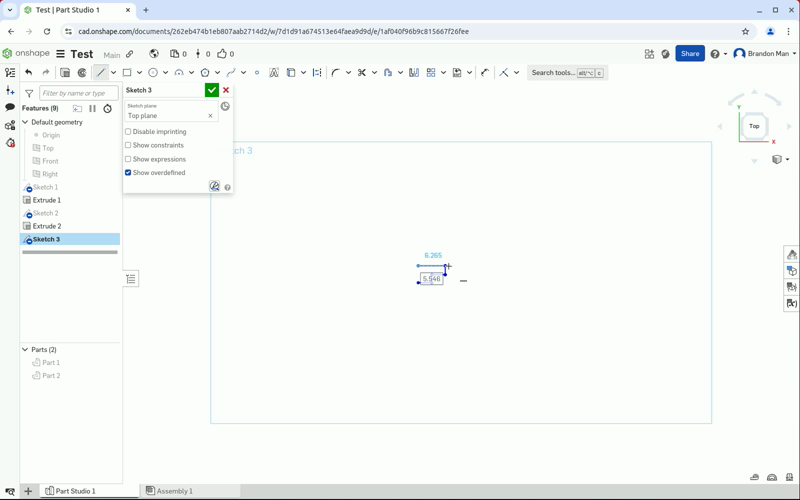
key_down(shift)
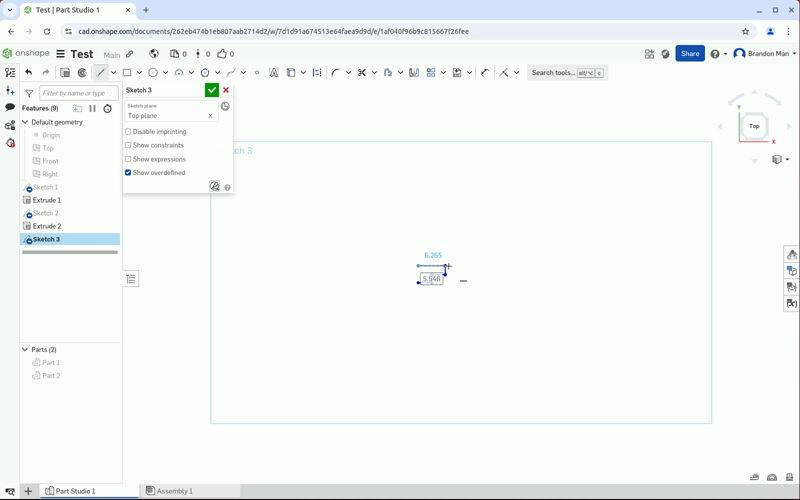
mouse_move(418, 282)
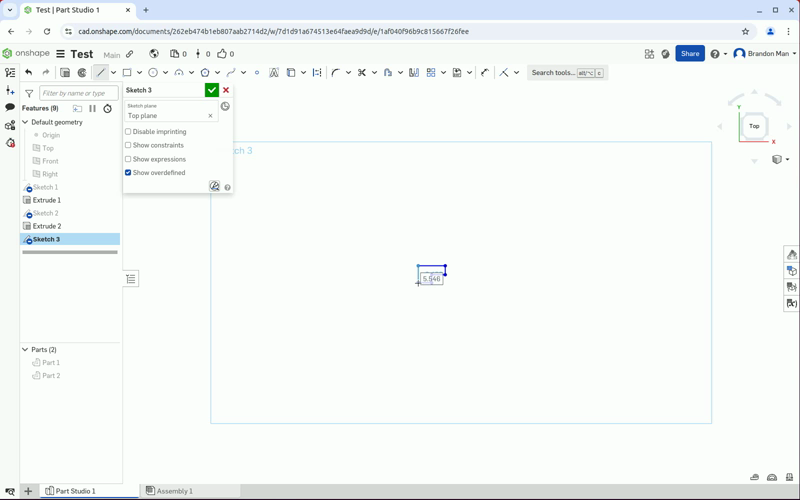
key_up(shift)
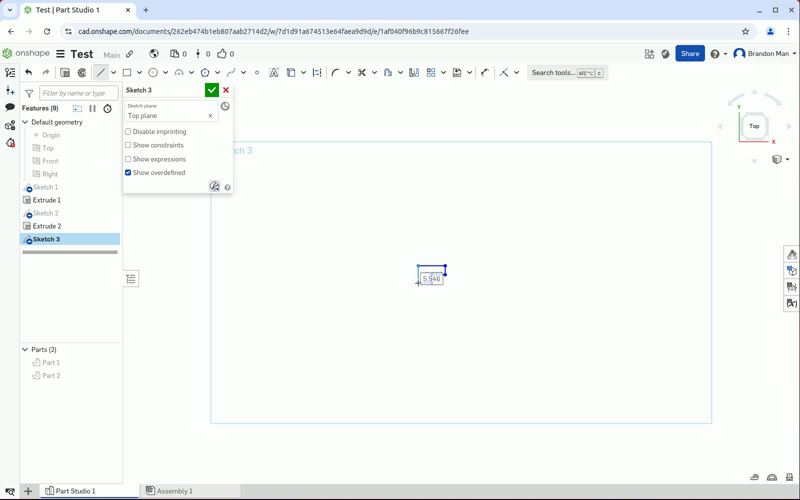
click(418, 282)
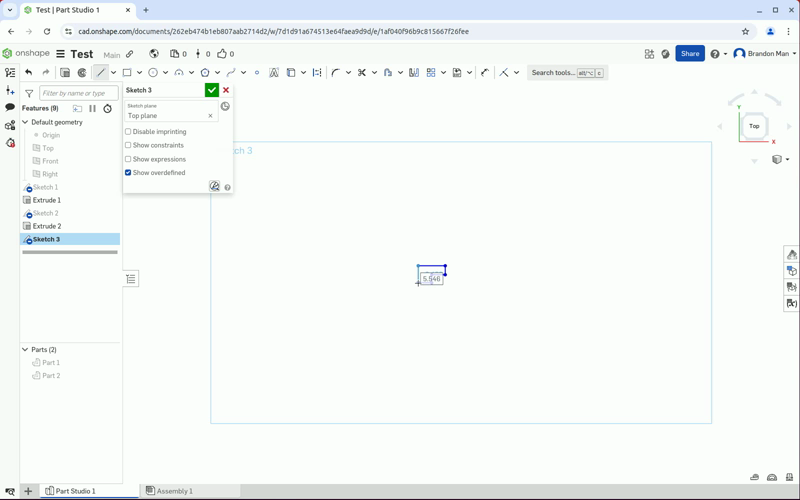
key(esc)
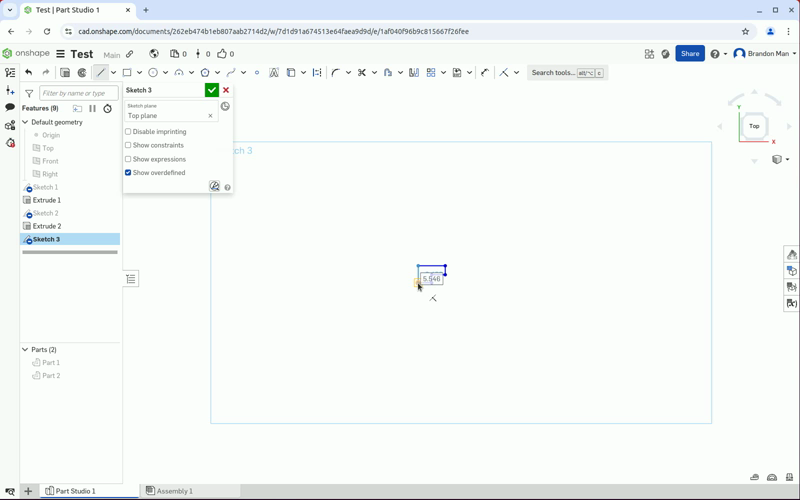
mouse_move(424, 280)
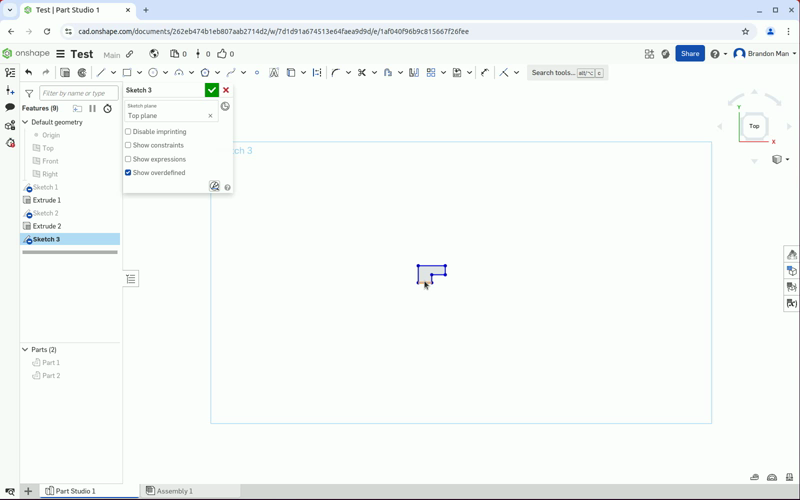
scroll(6)
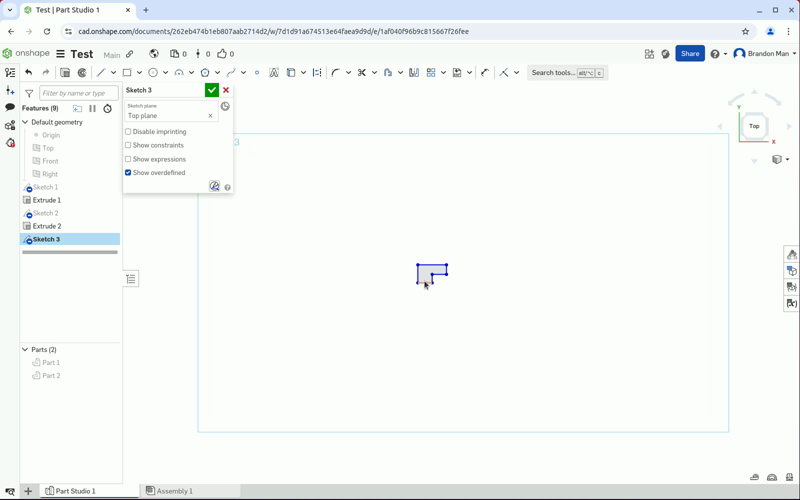
scroll(6)
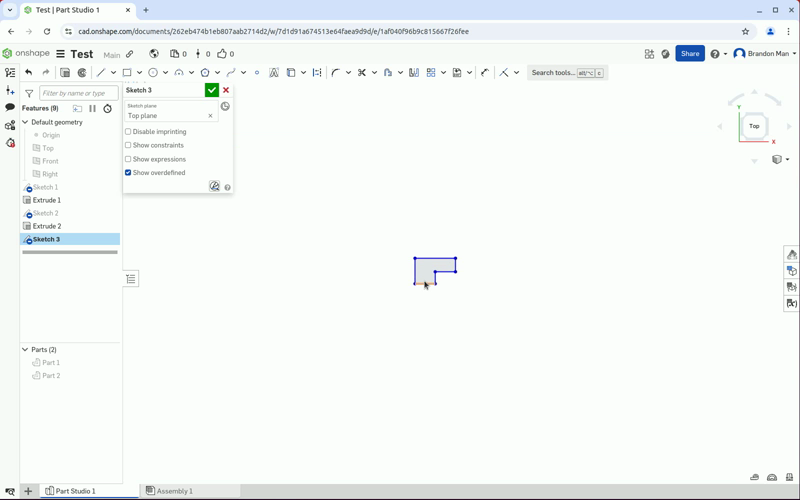
scroll(6)
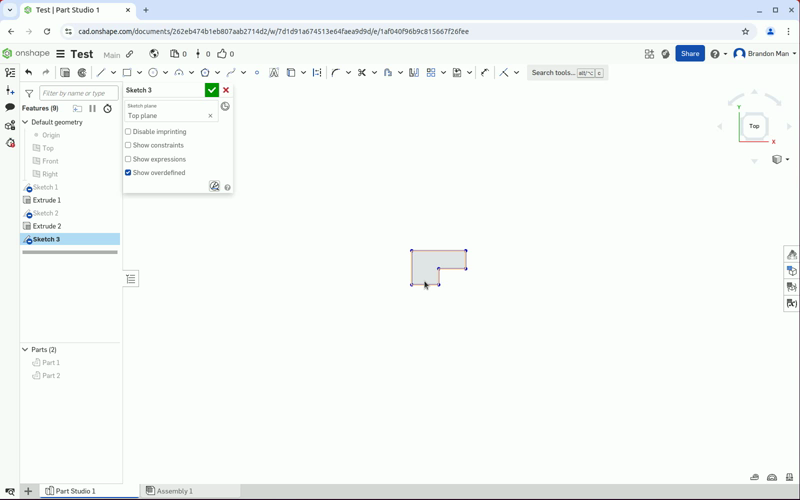
scroll(6)
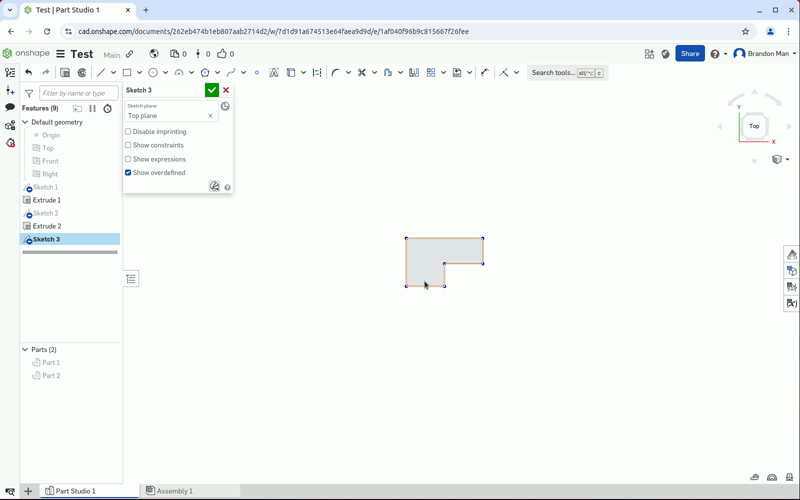
scroll(6)
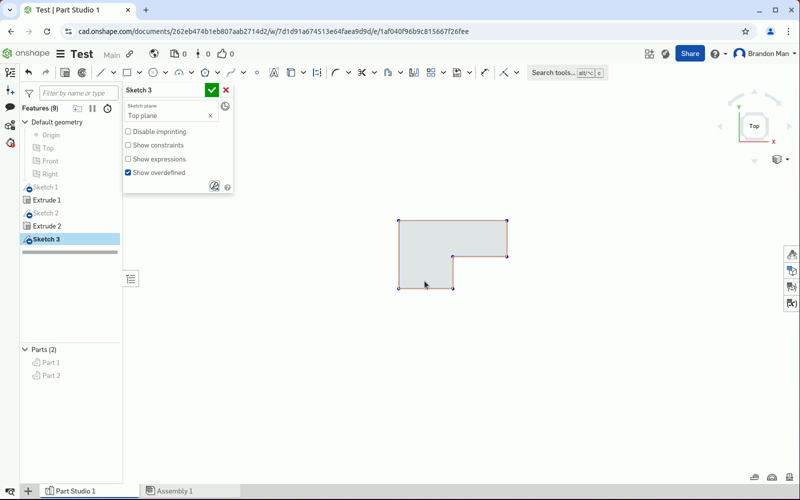
scroll(6)
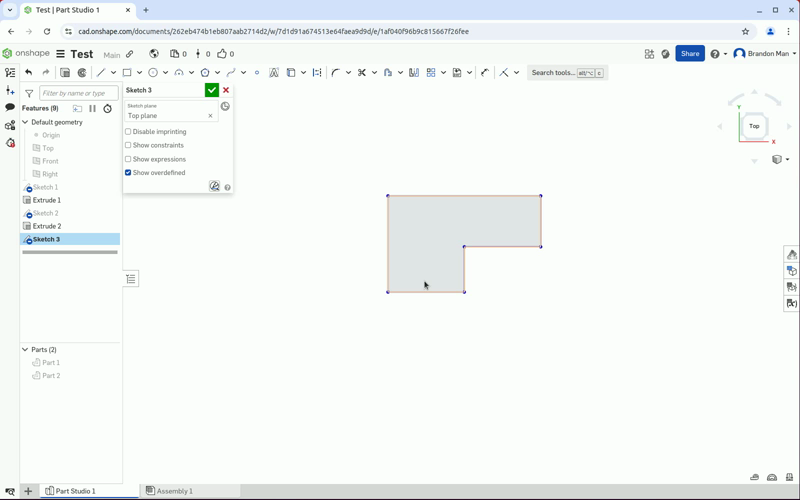
scroll(6)
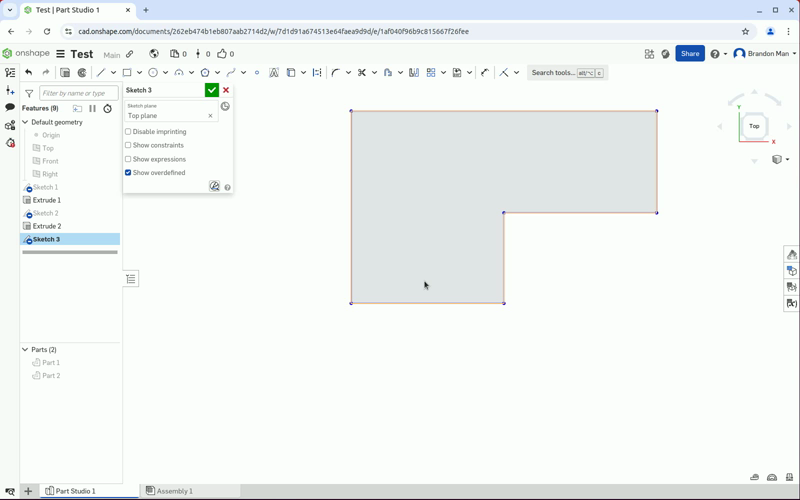
click(424, 280)
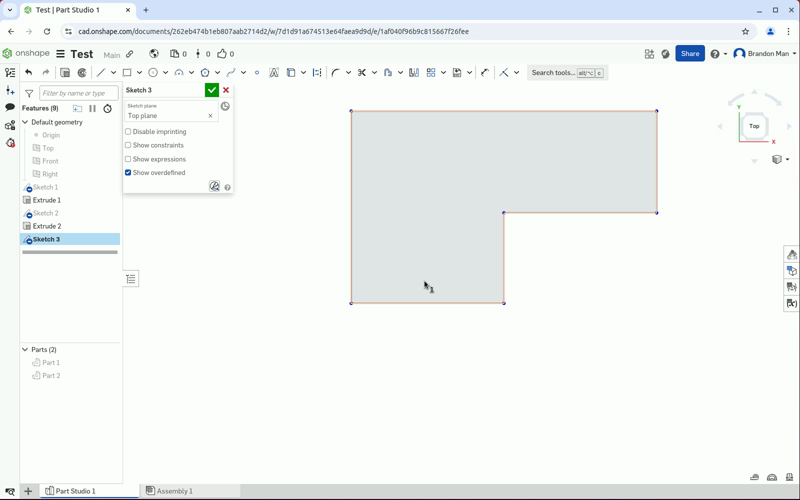
scroll(-6)
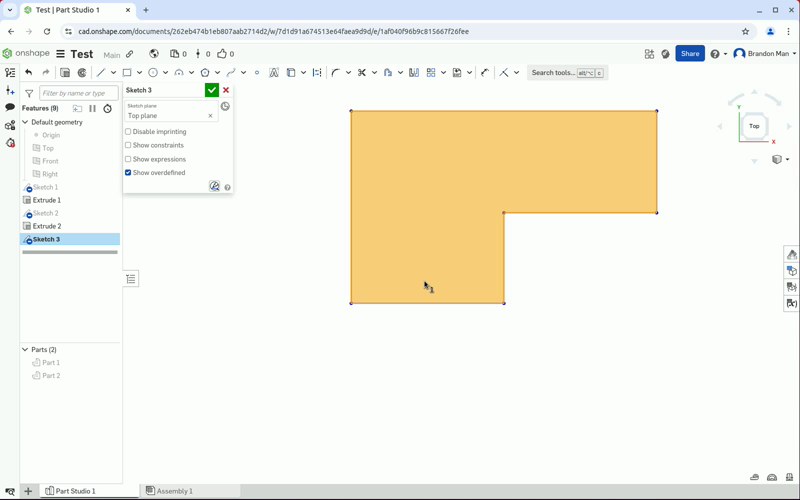
scroll(-6)
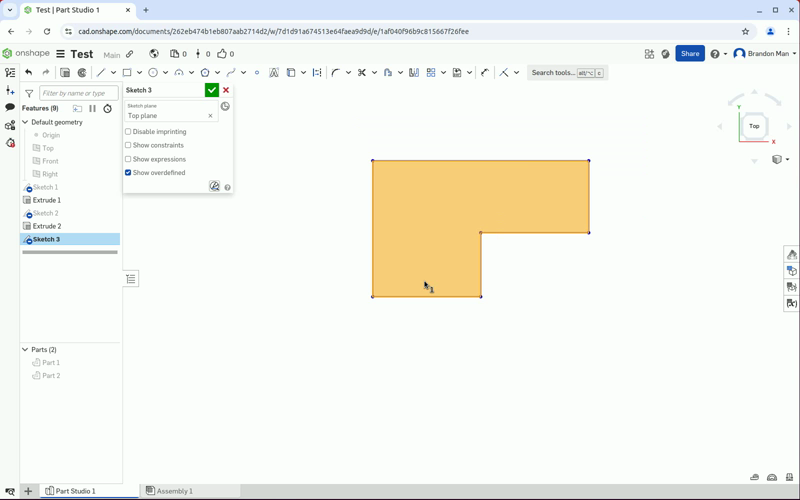
scroll(-6)
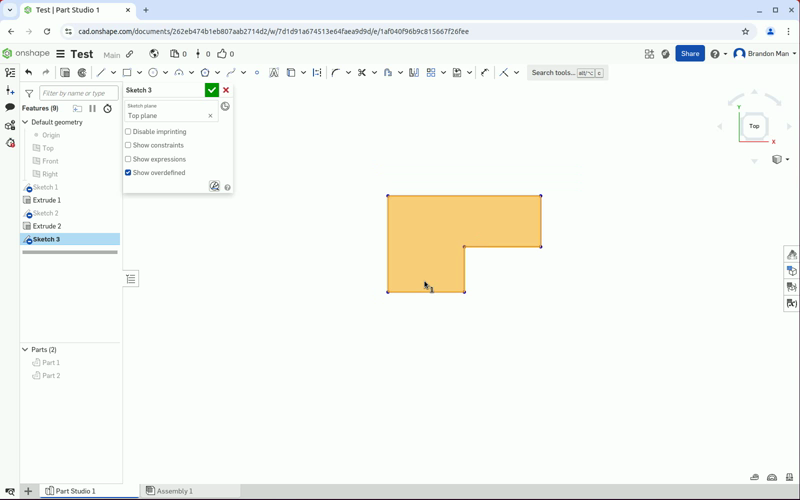
scroll(-6)
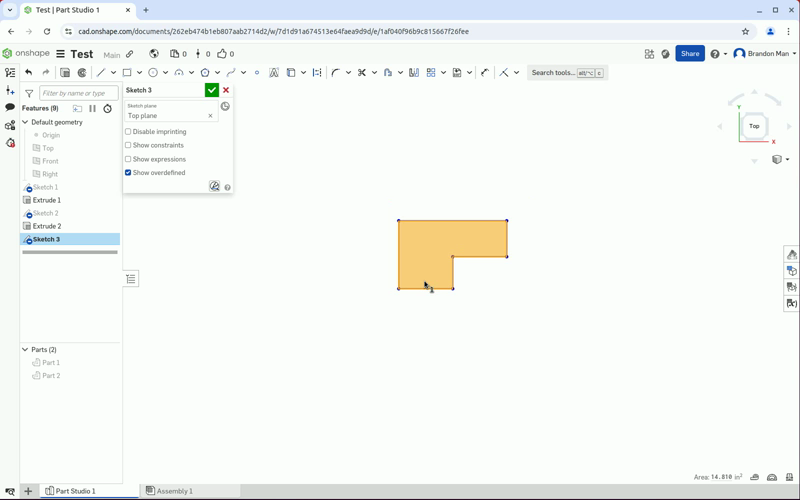
scroll(-6)
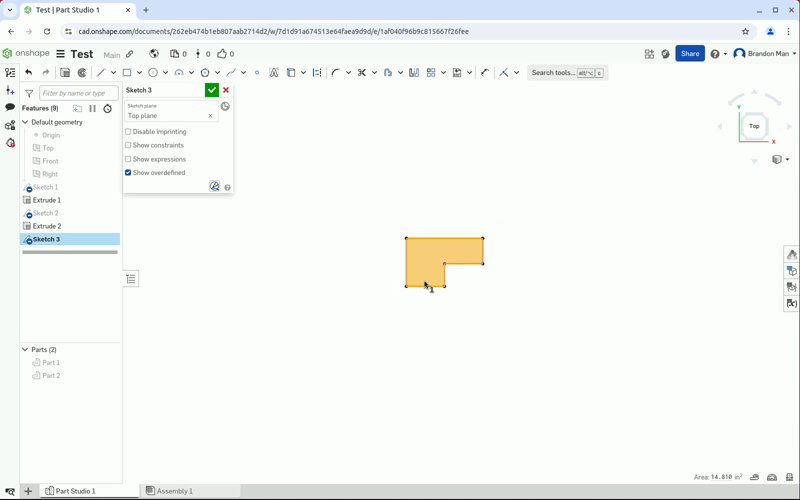
scroll(-6)
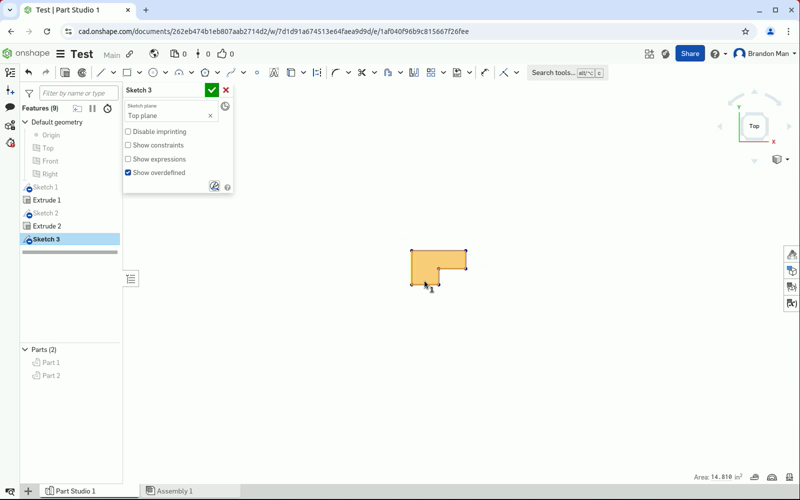
scroll(-6)
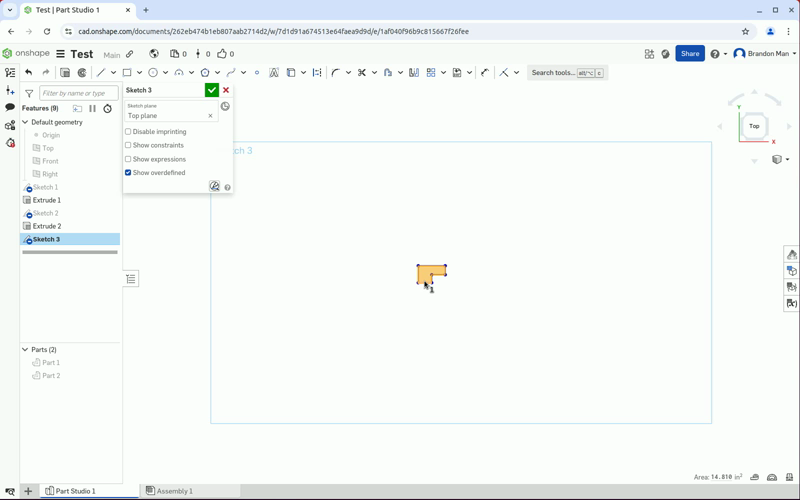
mouse_move(73, 352)
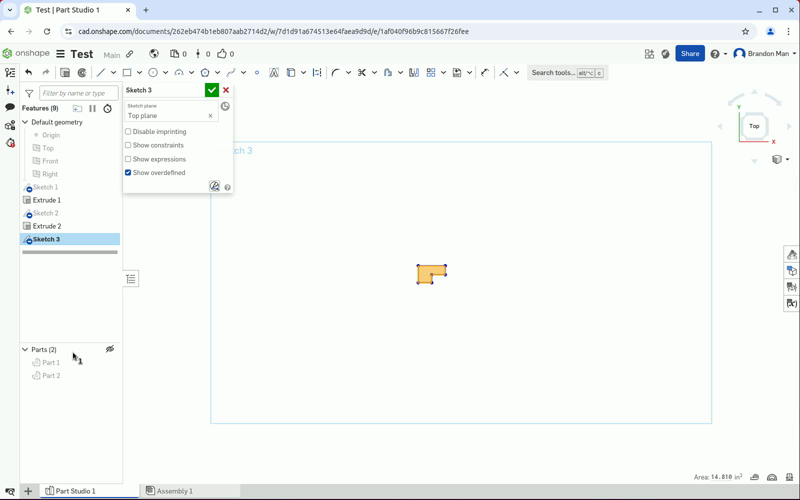
key(shift+y)
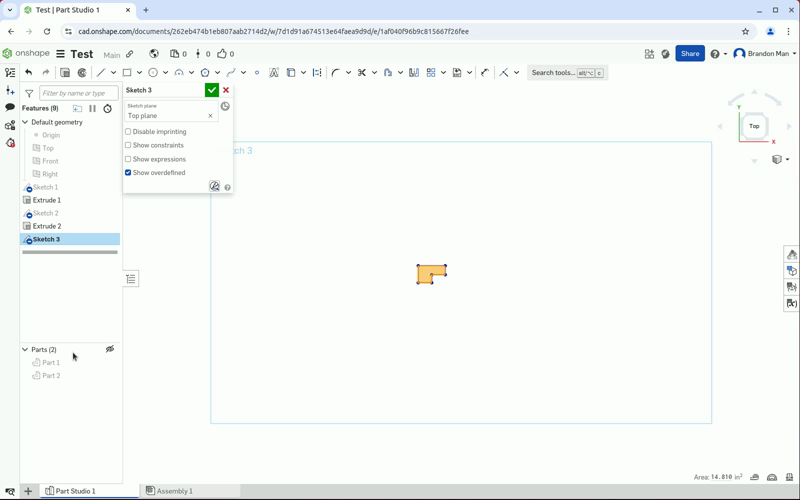
key(shift+e)
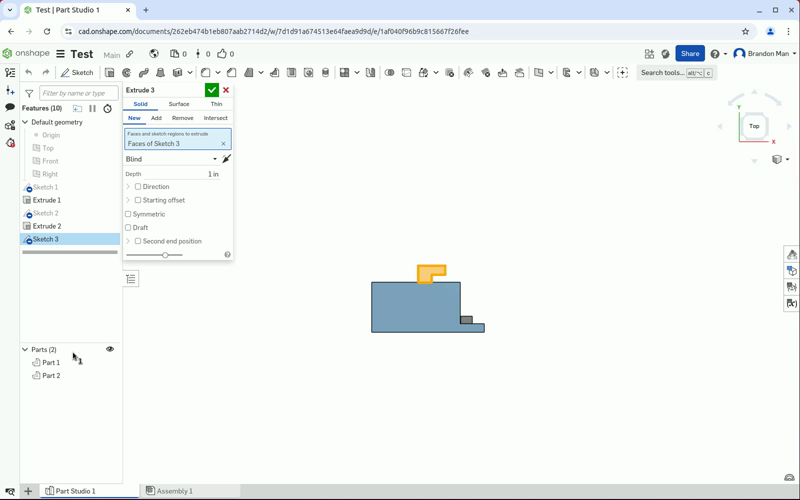
mouse_move(143, 106)
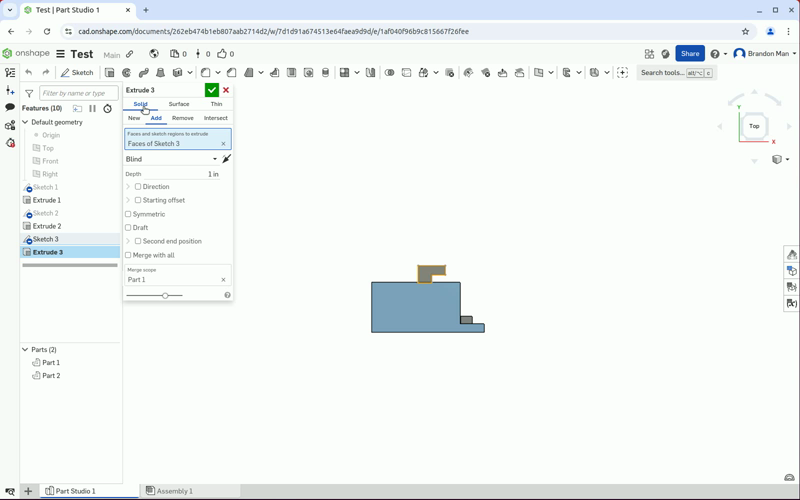
click(143, 106)
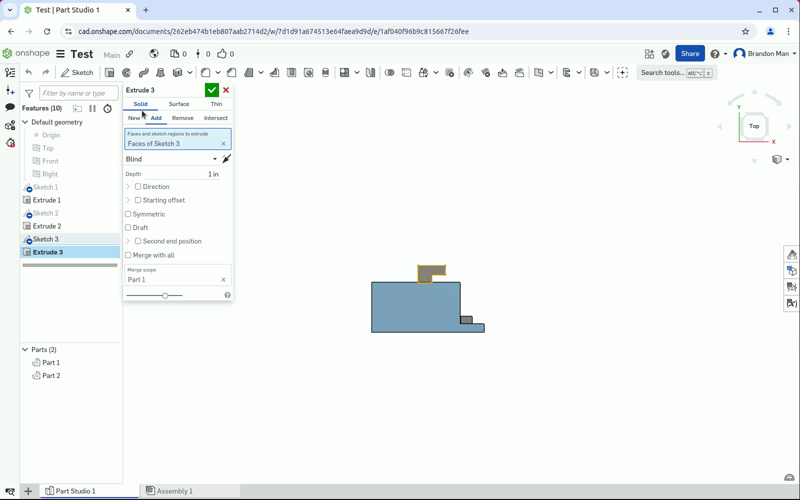
mouse_move(137, 120)
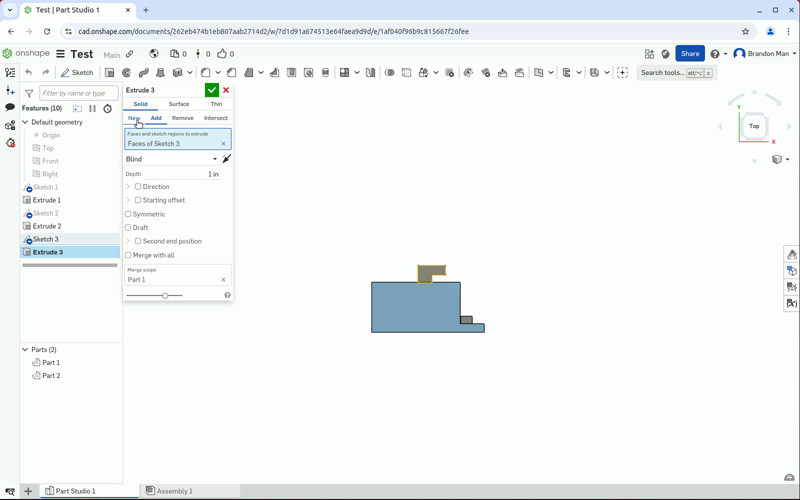
click(137, 120)
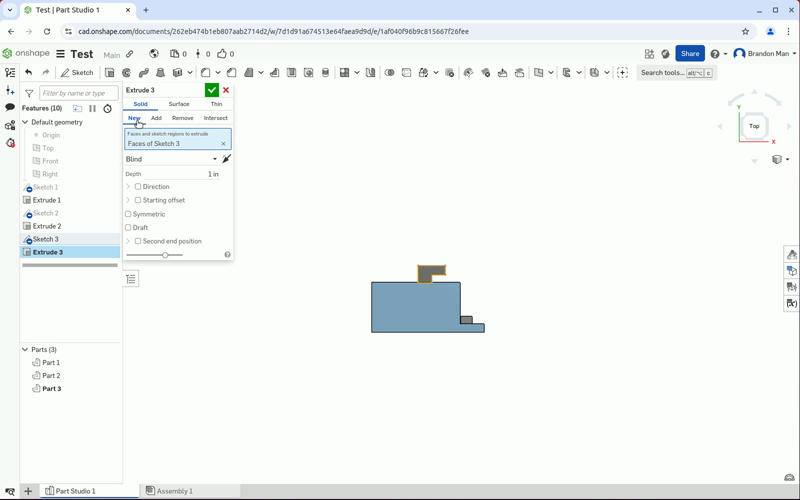
key(tab, 4)
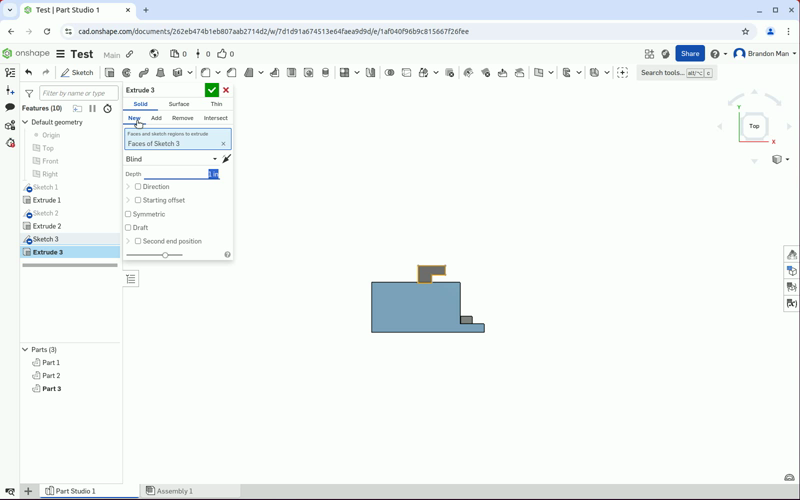
text(-0.241)
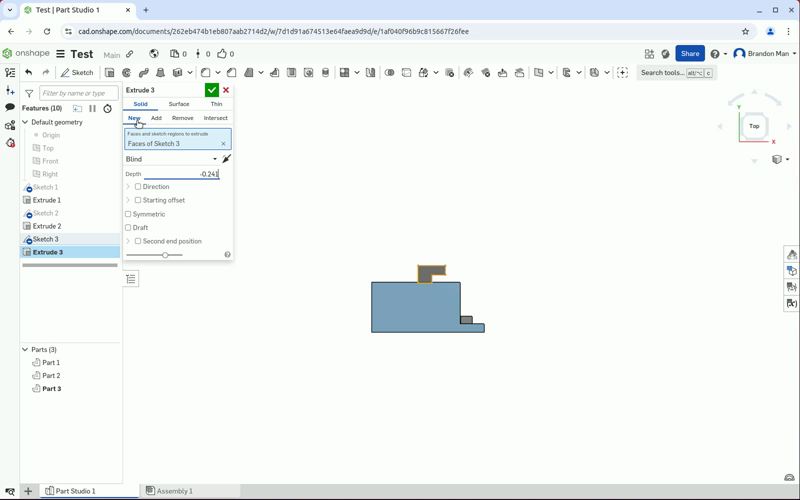
key(enter)
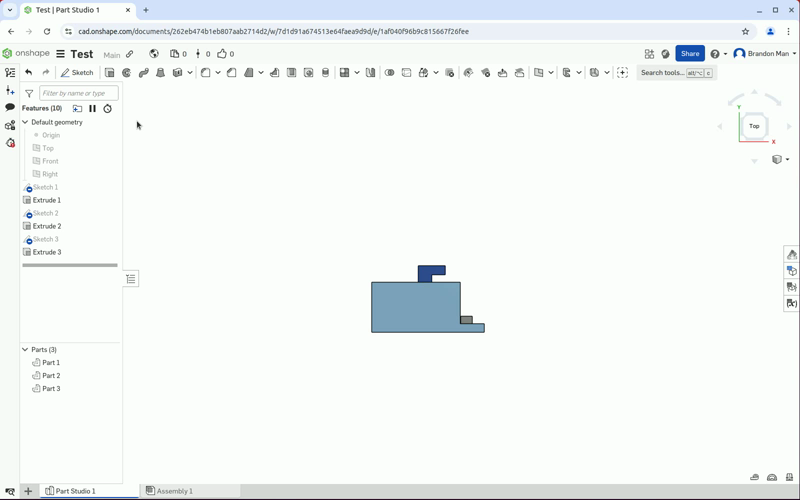
key(shift+h)
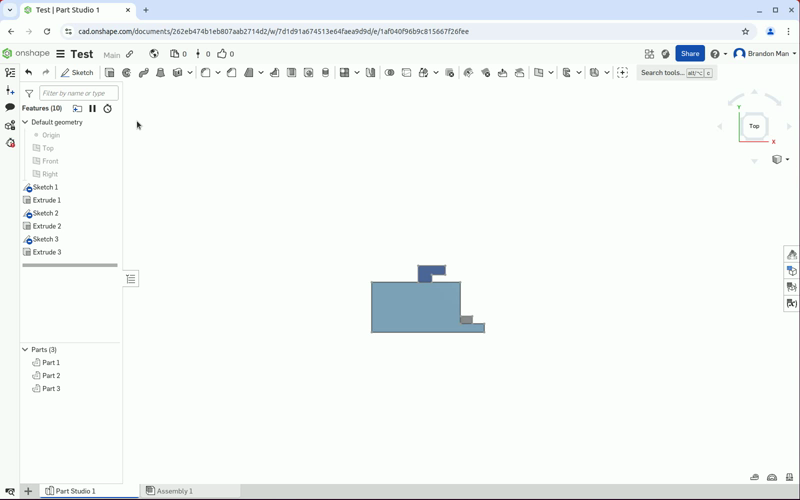
key(shift+h)
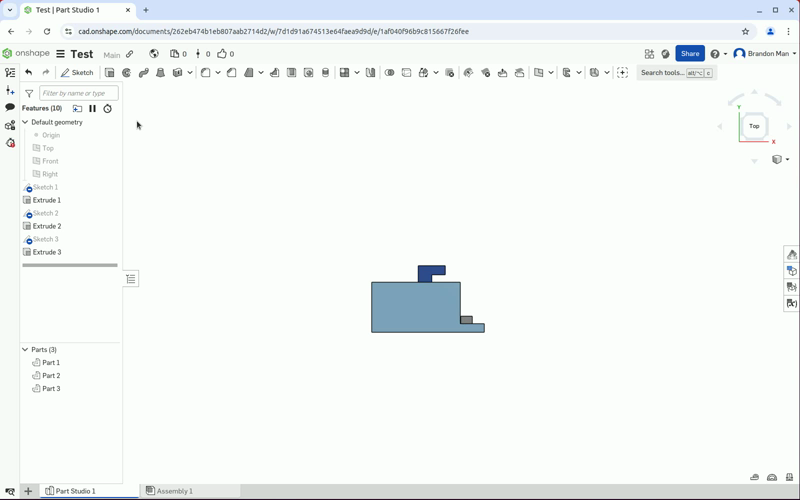
mouse_move(73, 189)
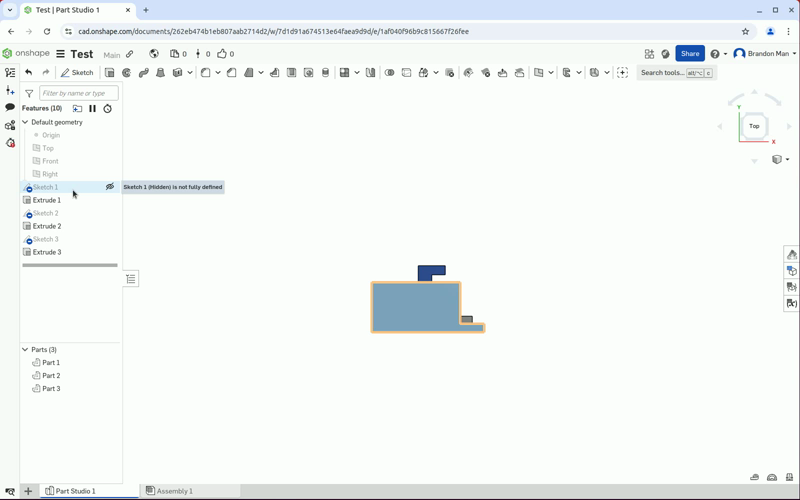
click(73, 189)
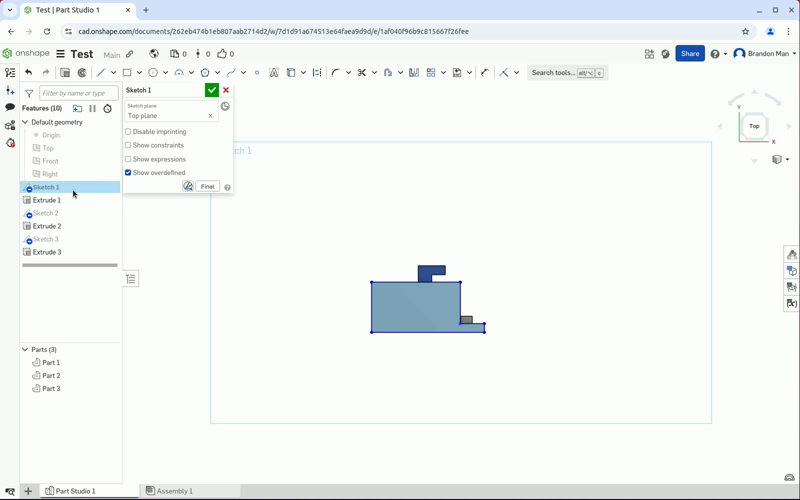
mouse_move(229, 92)
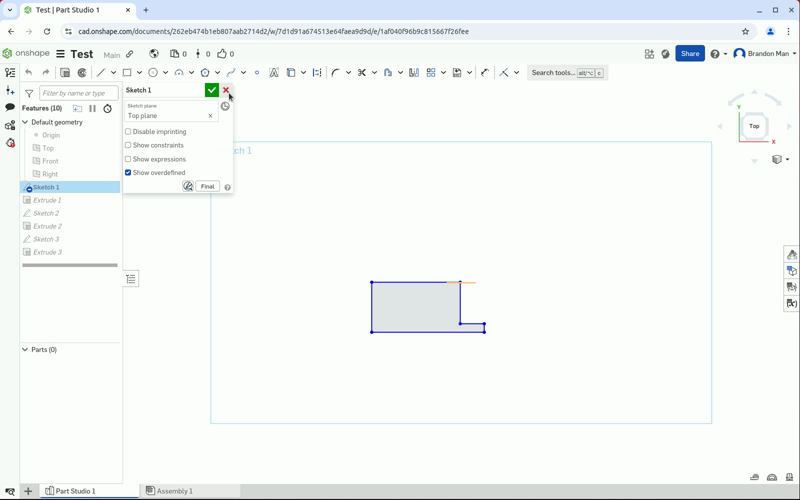
click(229, 92)
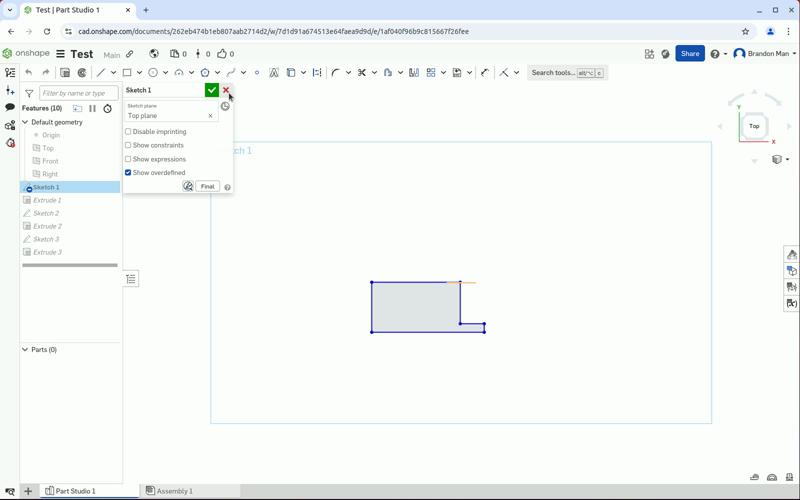
key(shift+s)
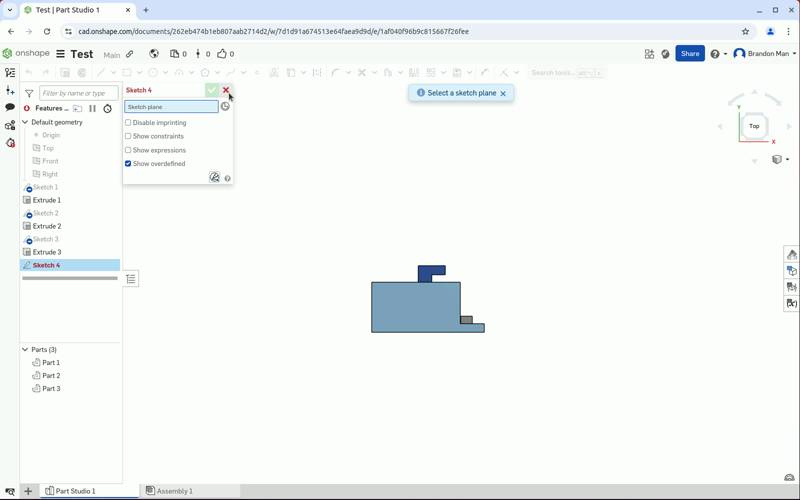
mouse_move(73, 150)
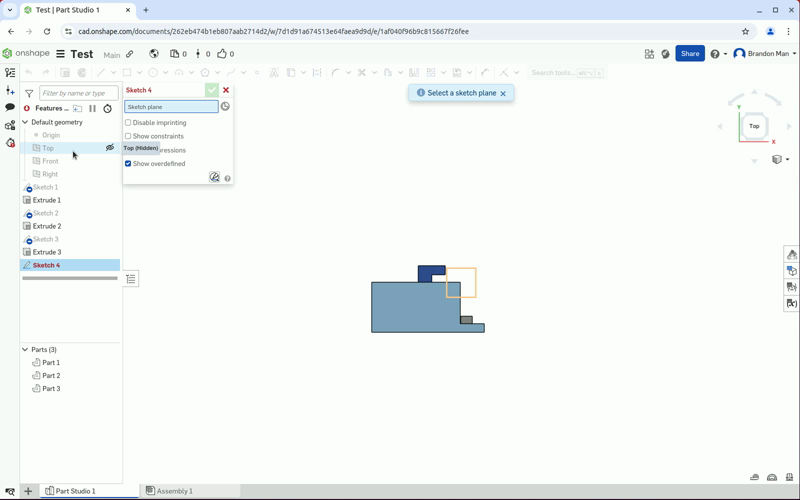
click(73, 150)
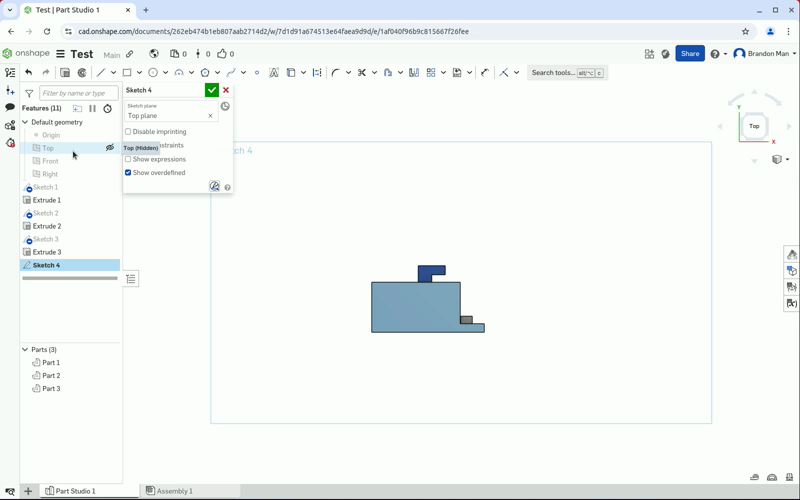
mouse_move(73, 352)
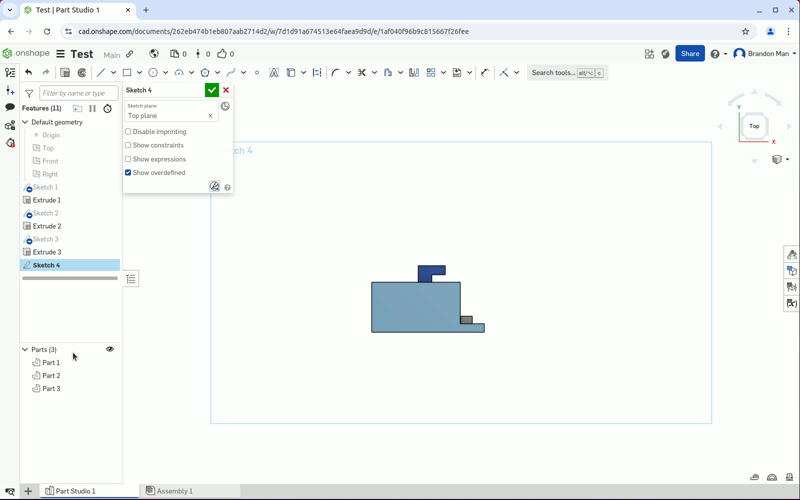
key(y)
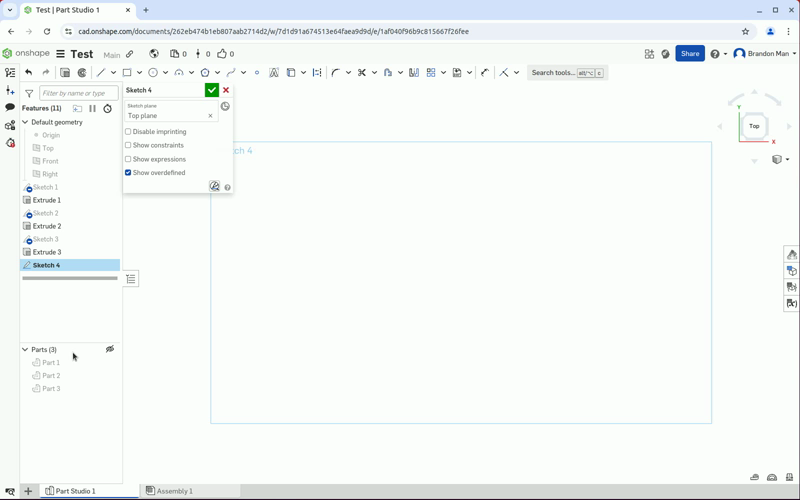
key(l)
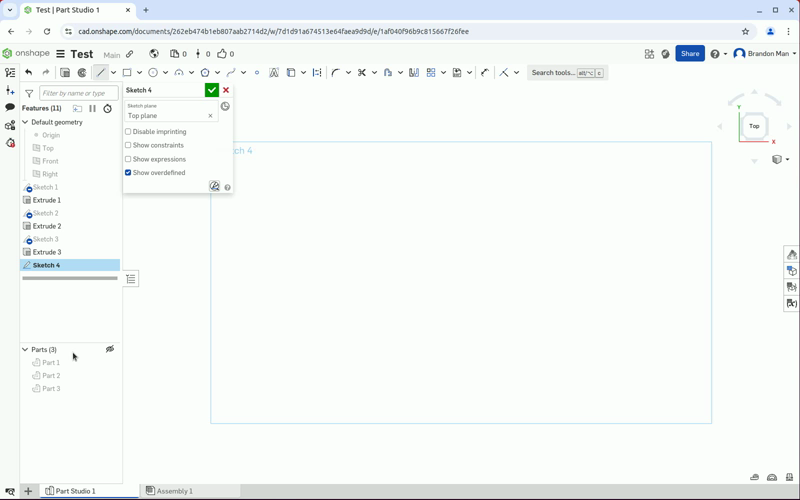
key_down(shift)
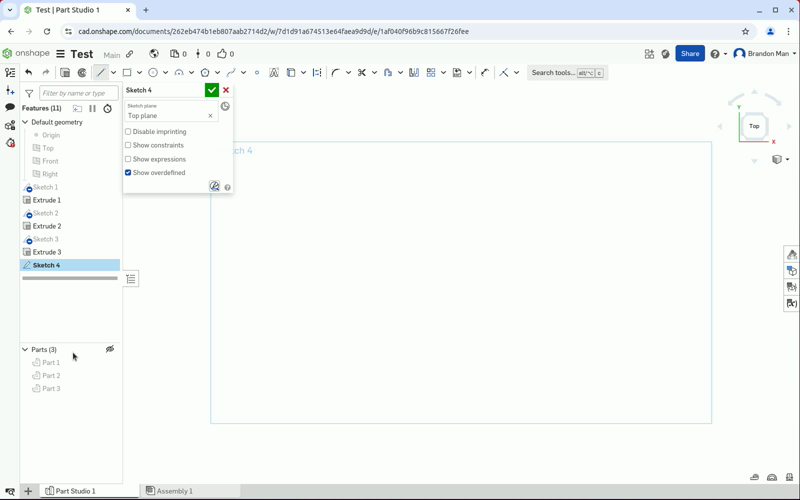
mouse_move(463, 300)
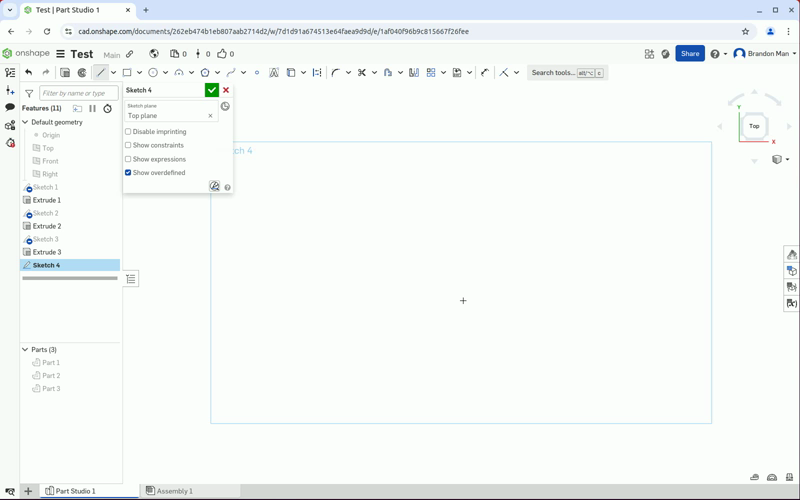
click(463, 300)
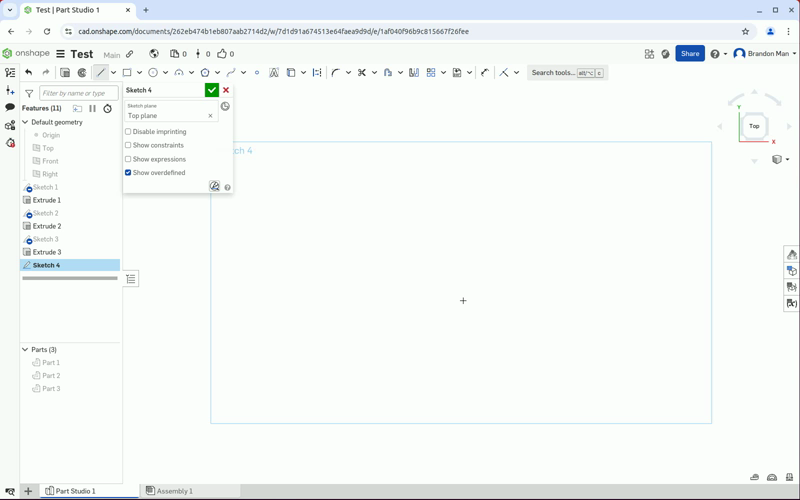
key_up(shift)
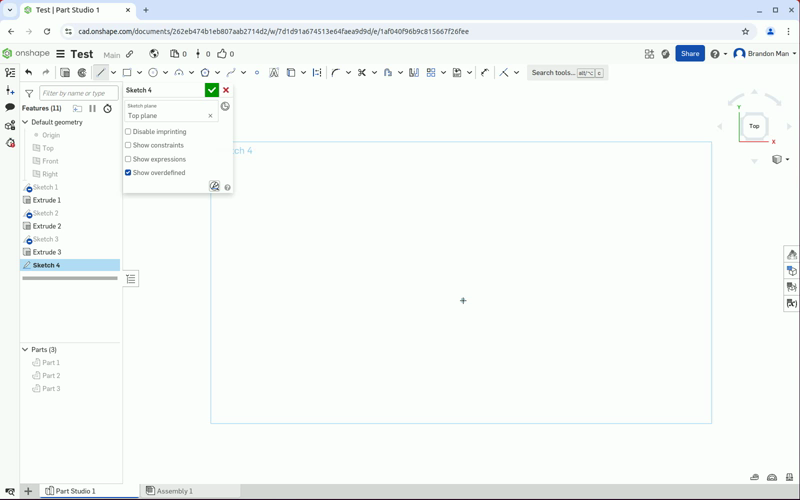
key_down(shift)
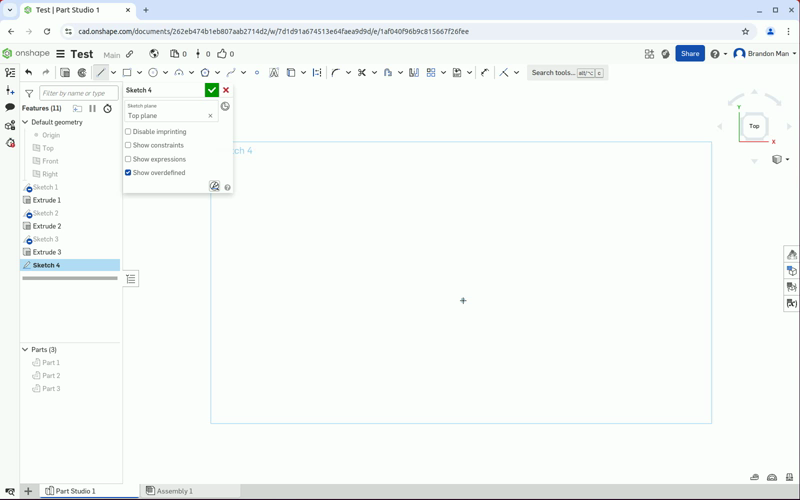
mouse_move(493, 300)
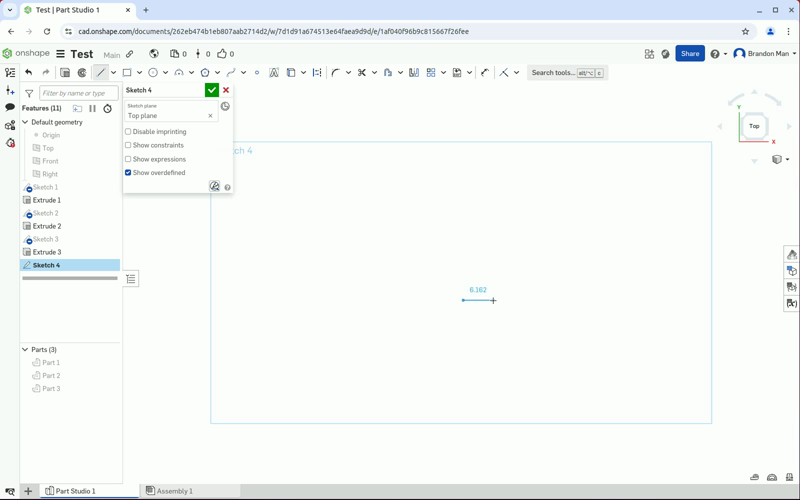
mouse_move(471, 300)
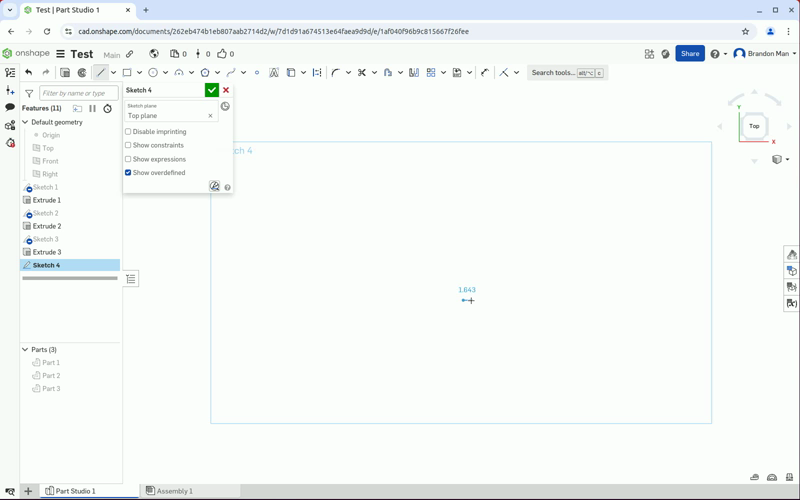
click(471, 300)
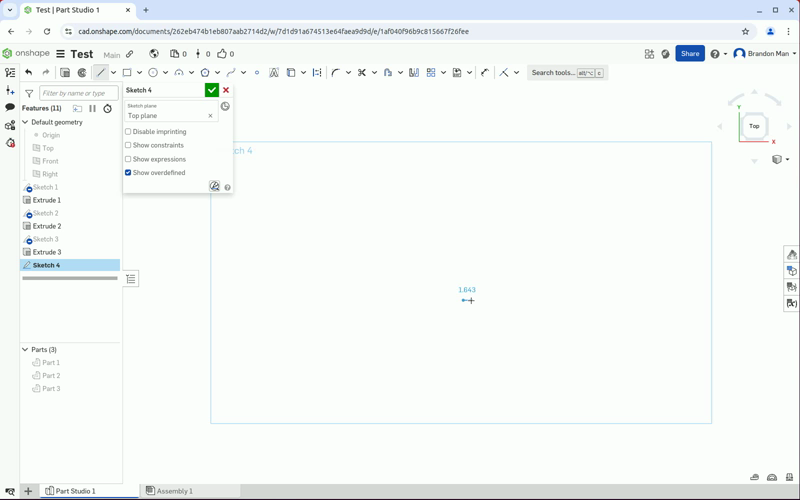
key_up(shift)
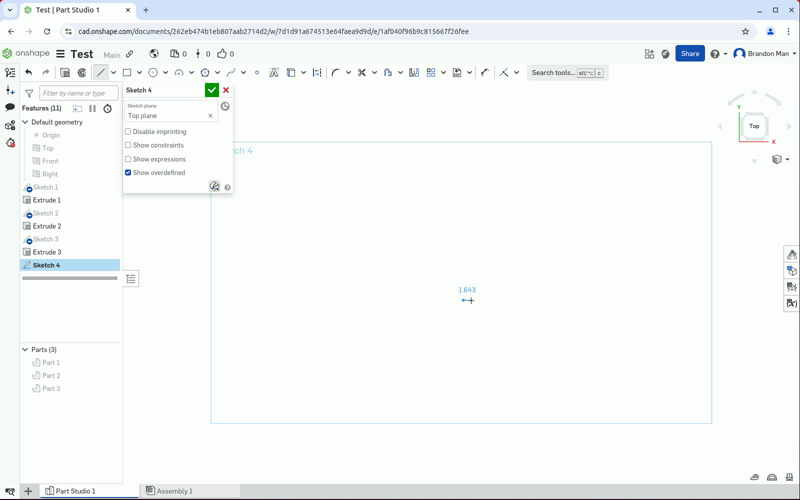
key_down(shift)
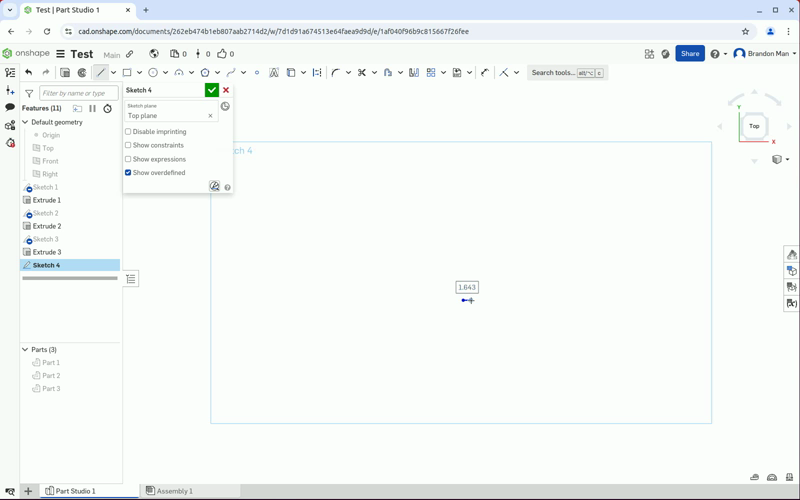
mouse_move(501, 300)
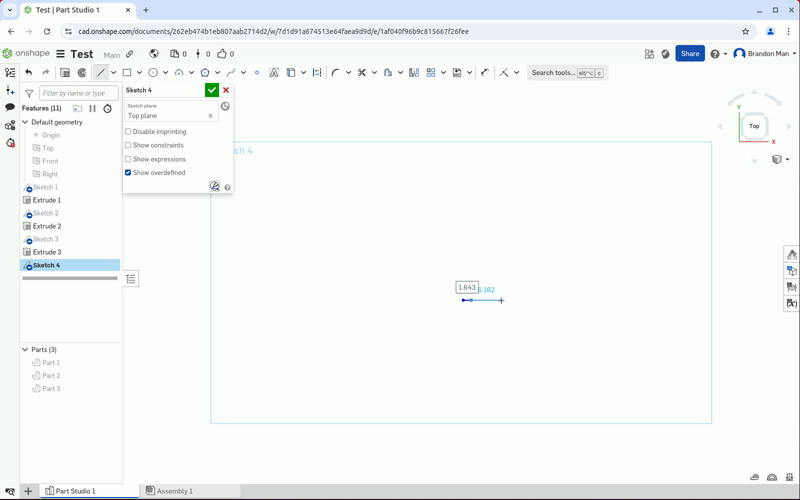
mouse_move(471, 292)
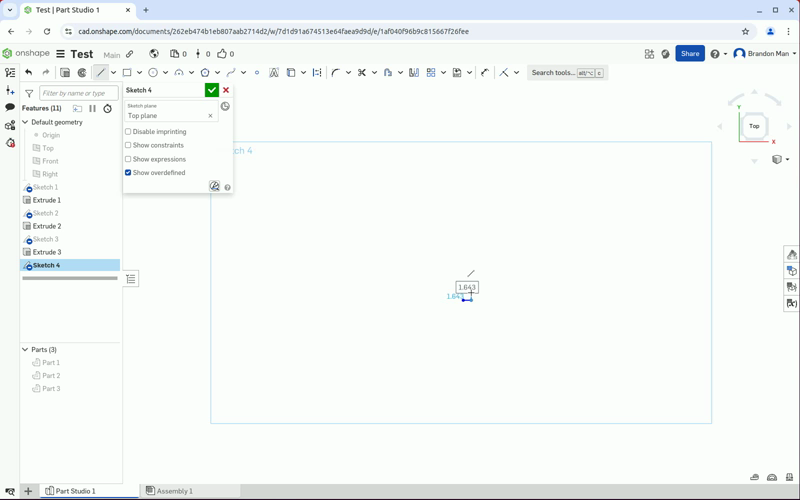
click(471, 292)
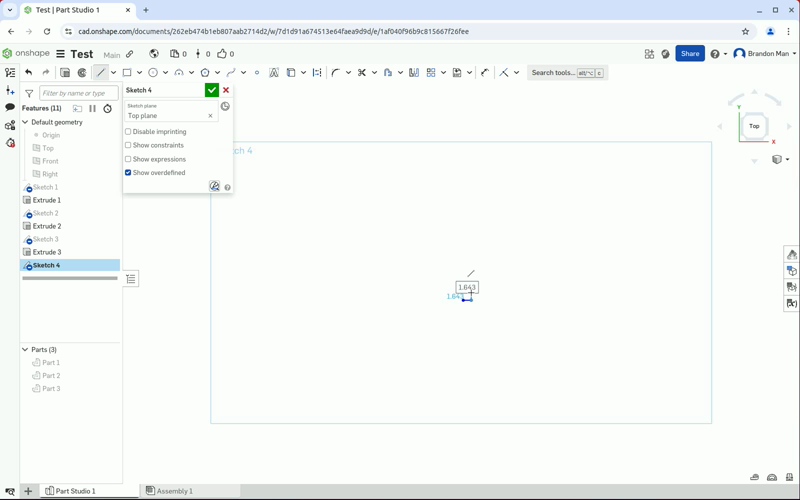
key_up(shift)
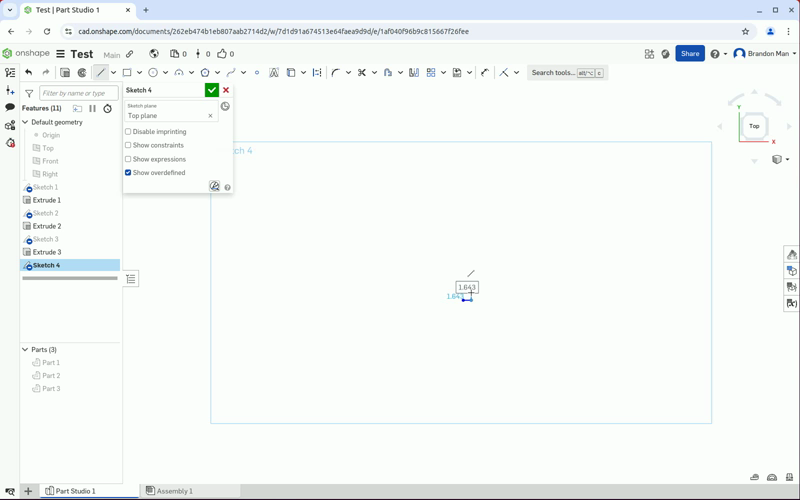
key_down(shift)
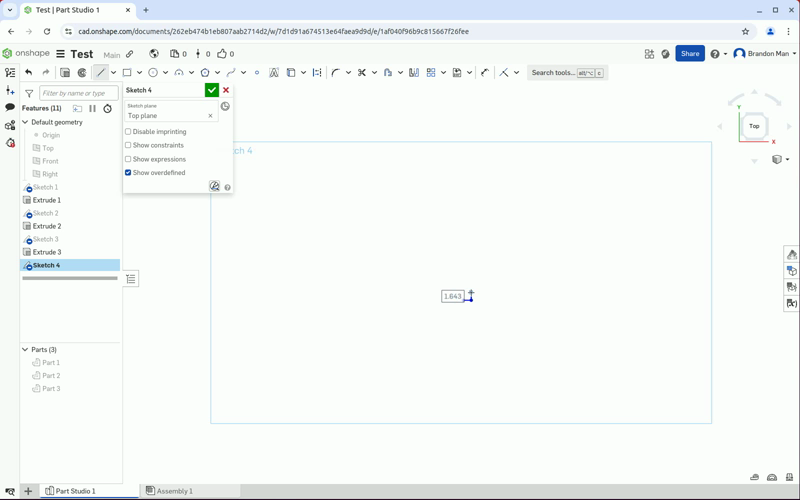
mouse_move(501, 292)
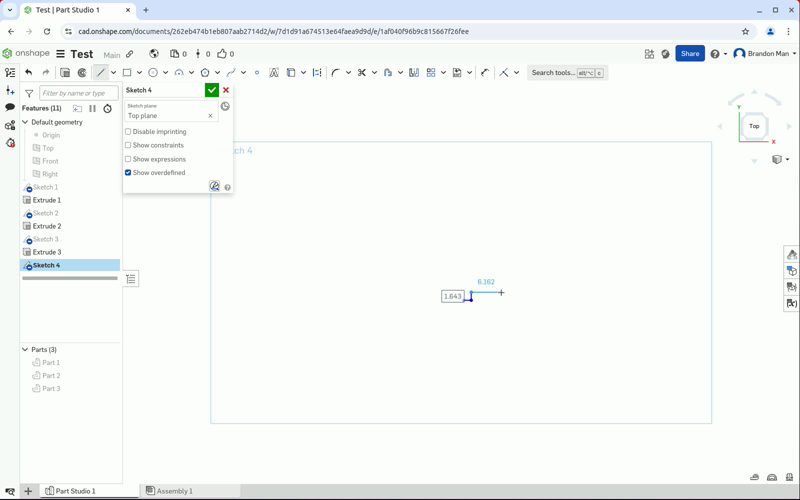
mouse_move(463, 292)
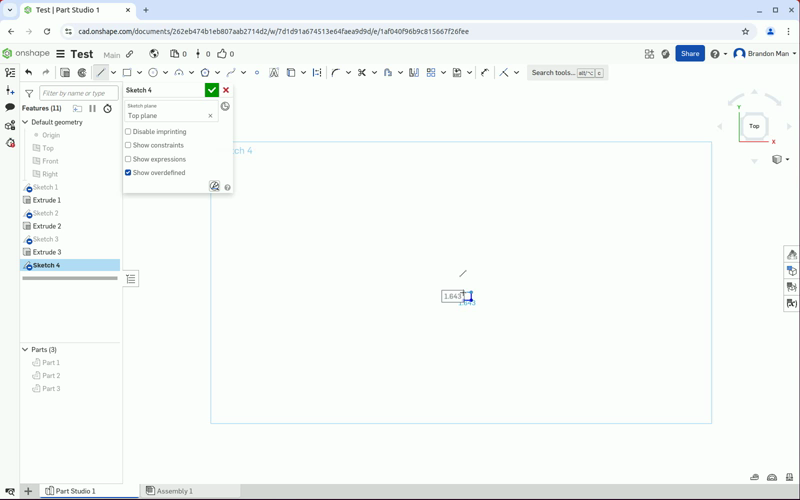
click(463, 292)
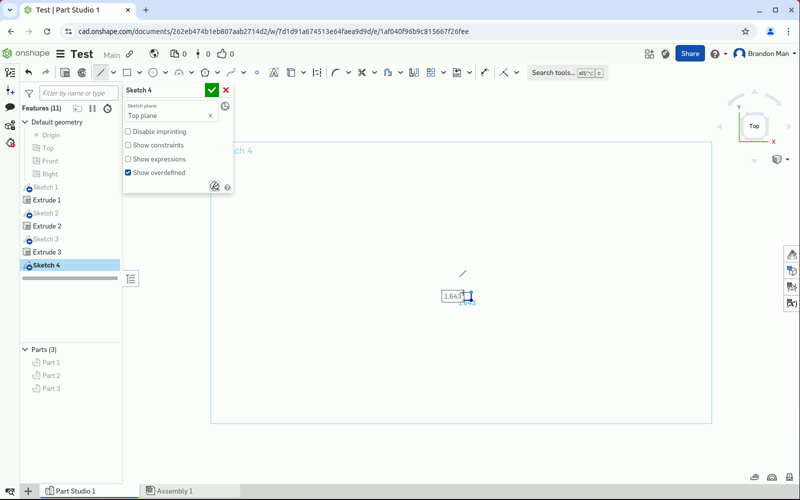
key_up(shift)
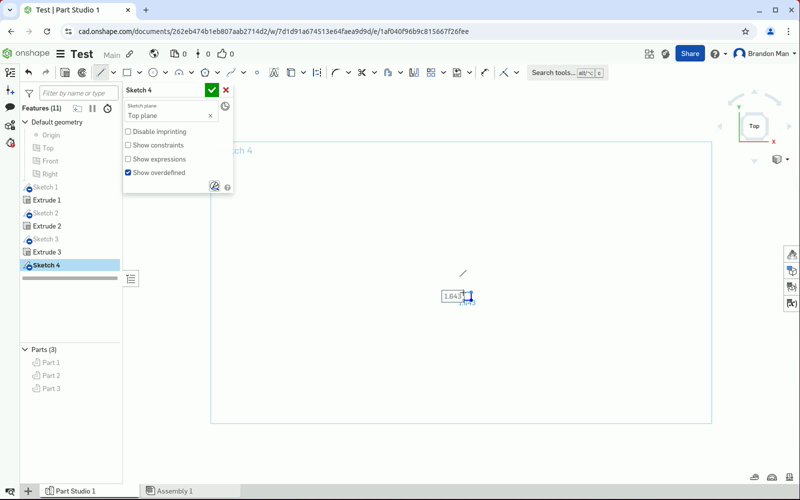
mouse_move(493, 292)
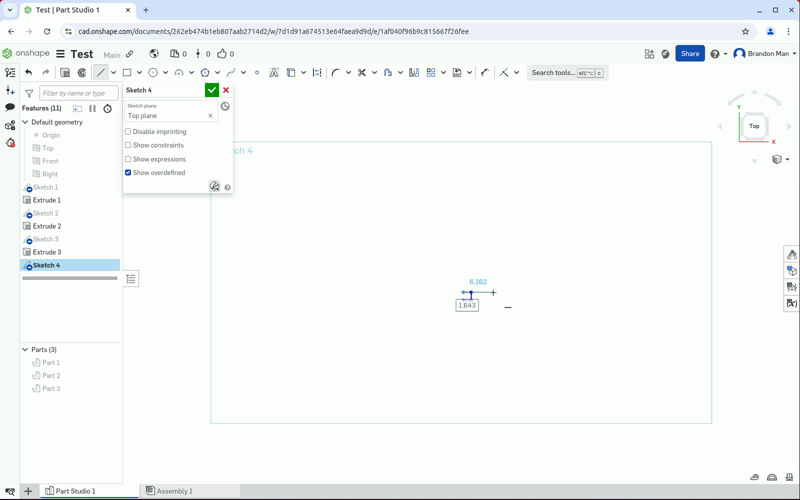
key_down(shift)
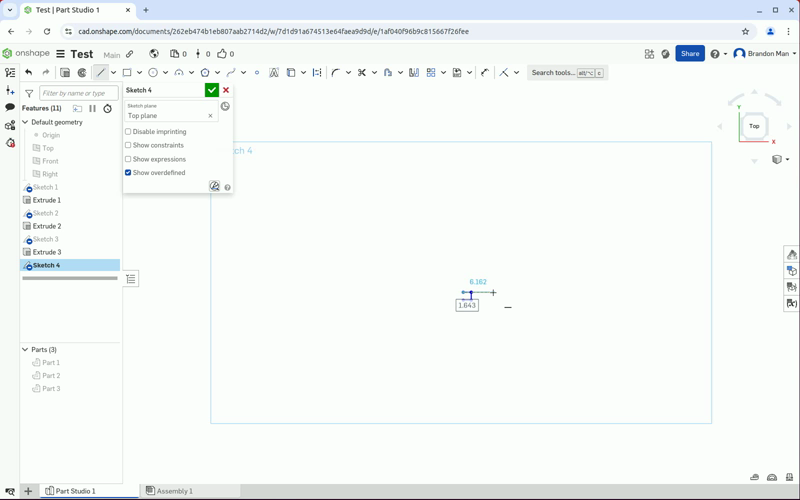
mouse_move(463, 300)
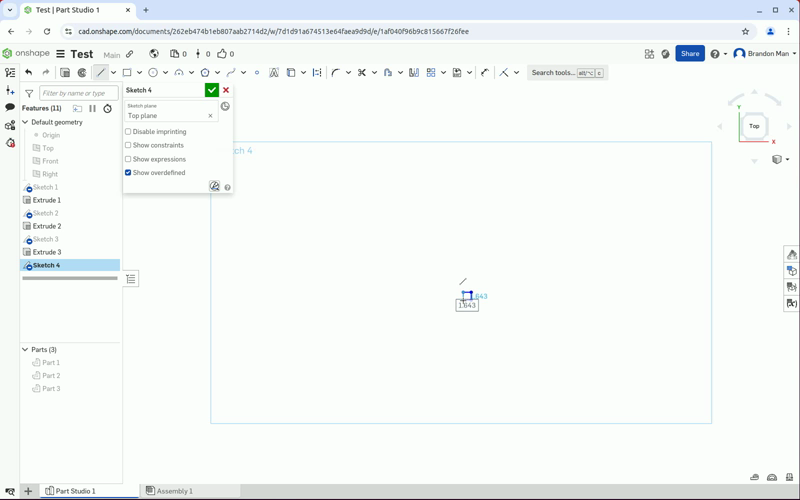
key_up(shift)
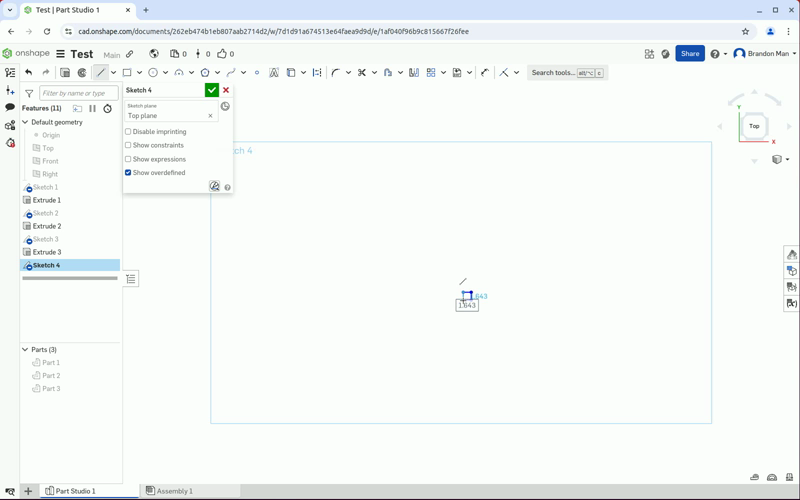
click(463, 300)
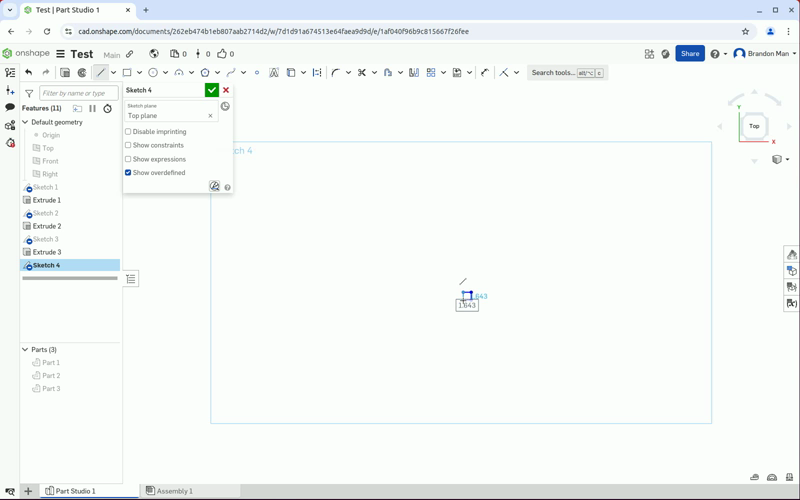
key(esc)
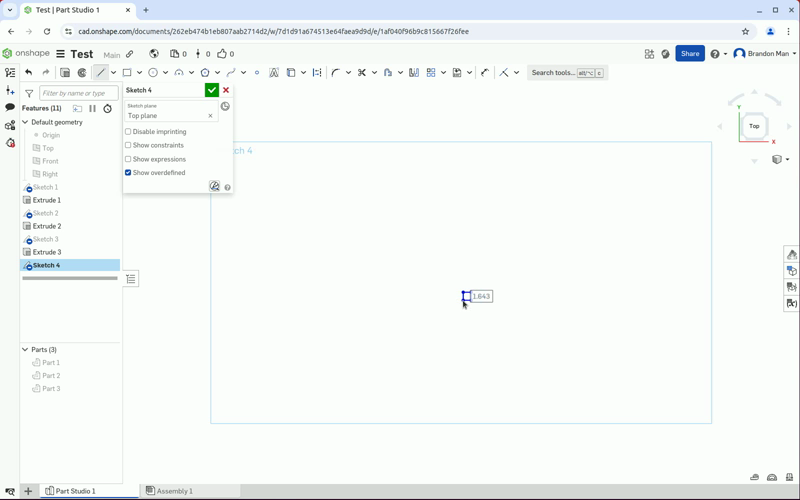
mouse_move(470, 296)
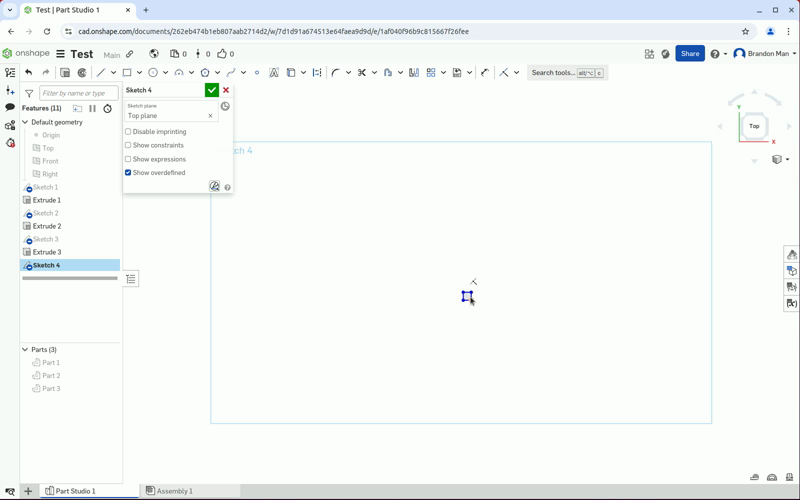
scroll(6)
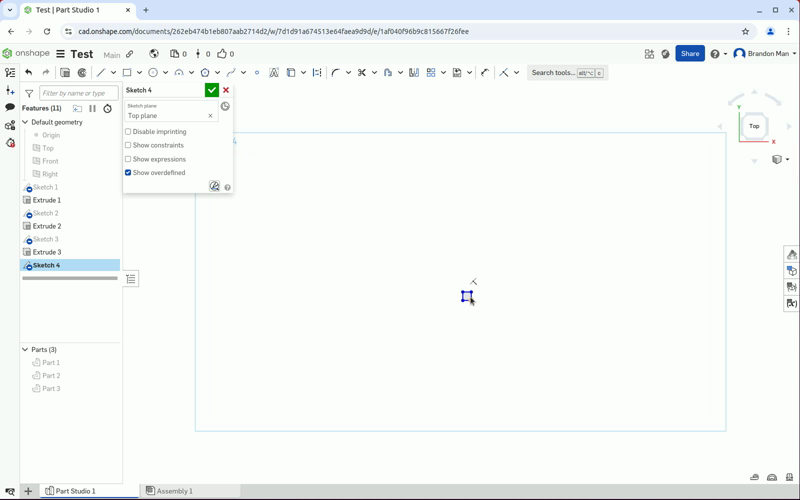
scroll(6)
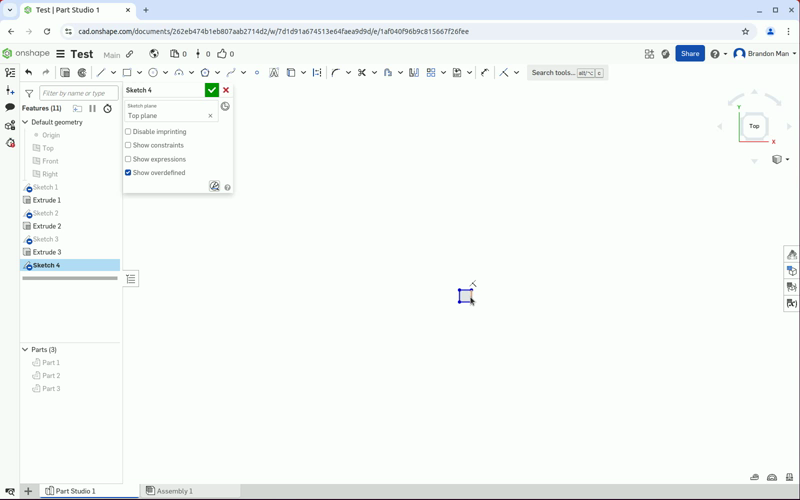
scroll(6)
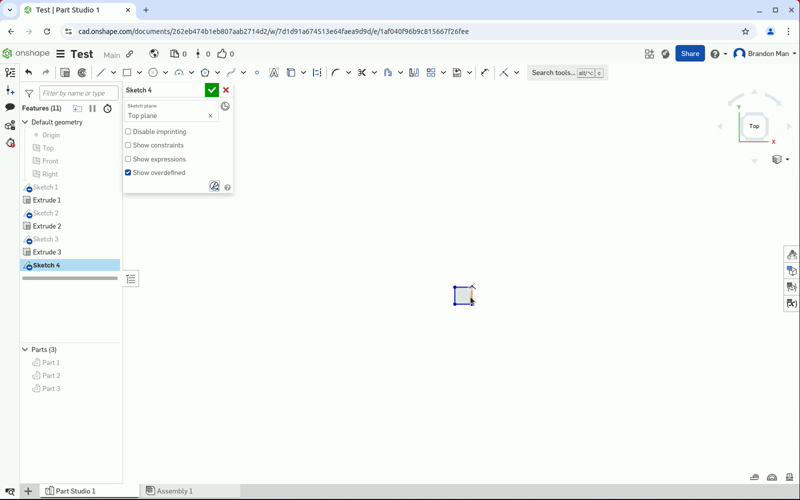
scroll(6)
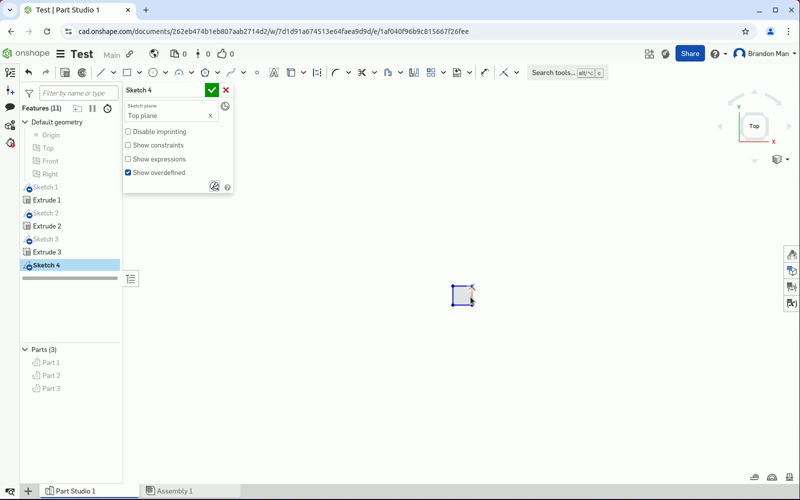
scroll(6)
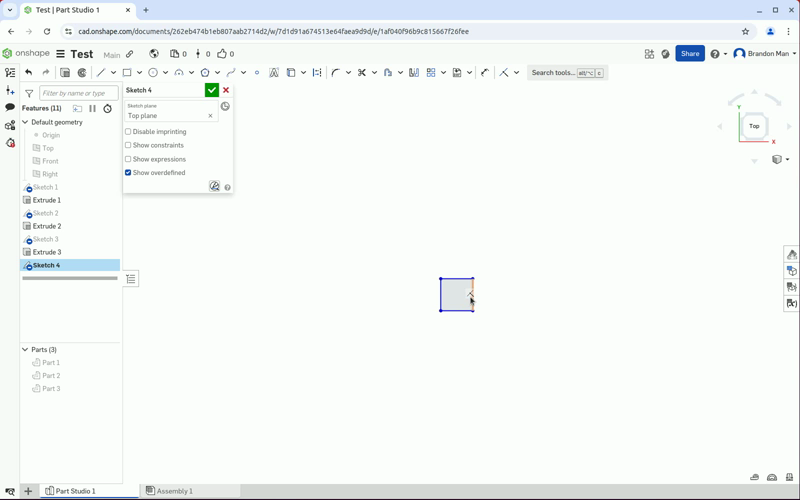
scroll(6)
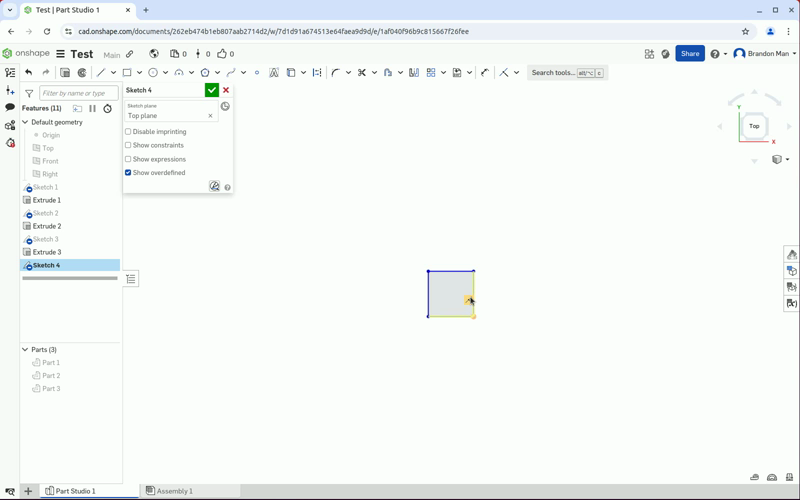
scroll(6)
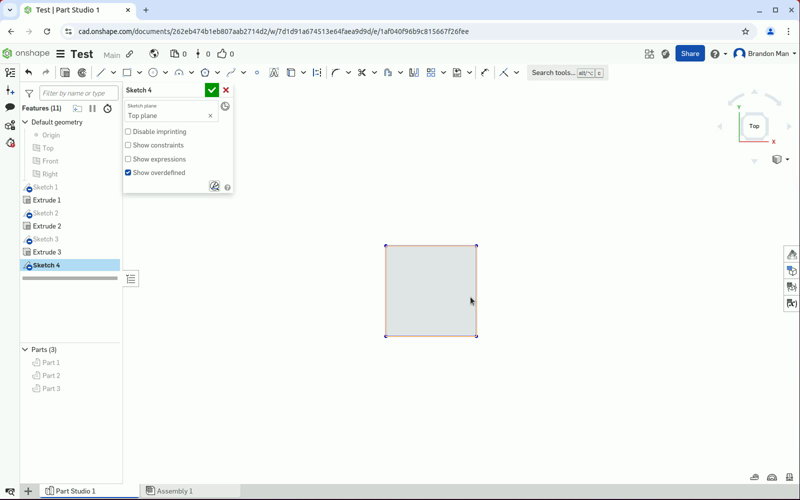
click(470, 296)
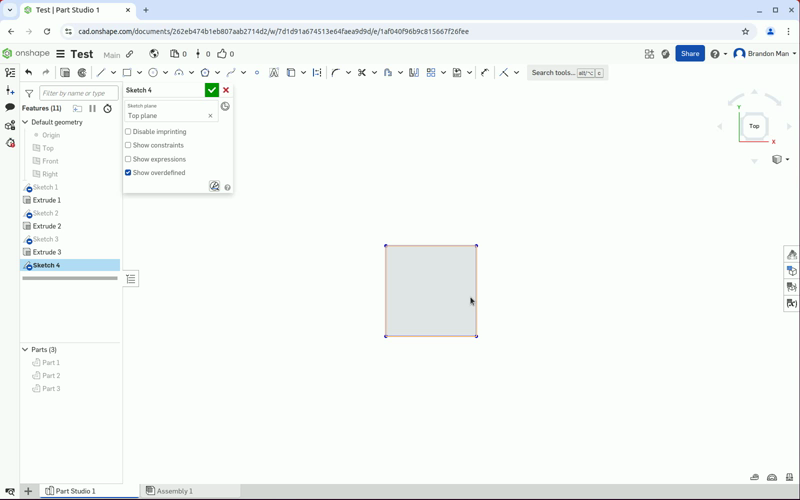
scroll(-6)
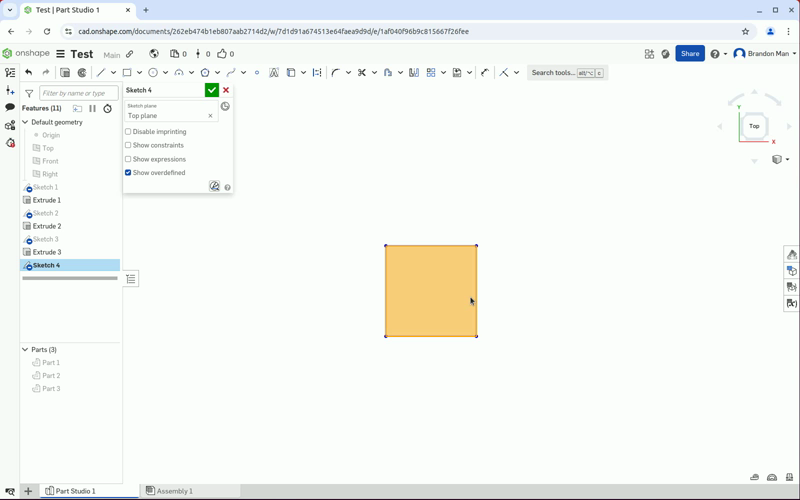
scroll(-6)
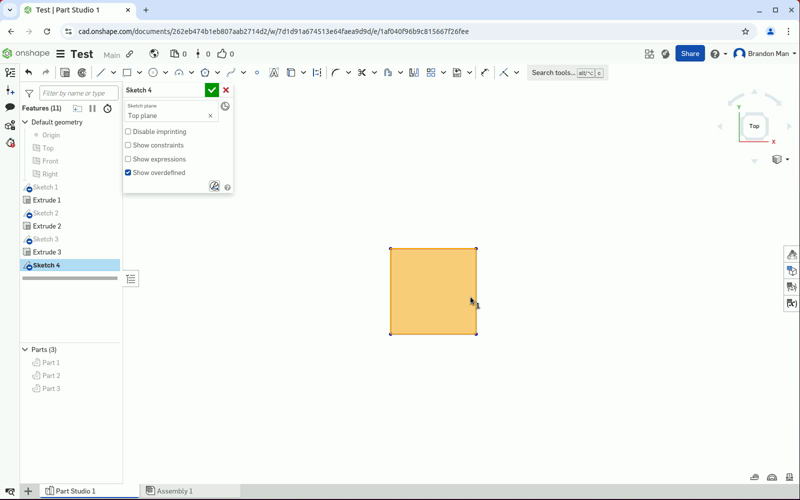
scroll(-6)
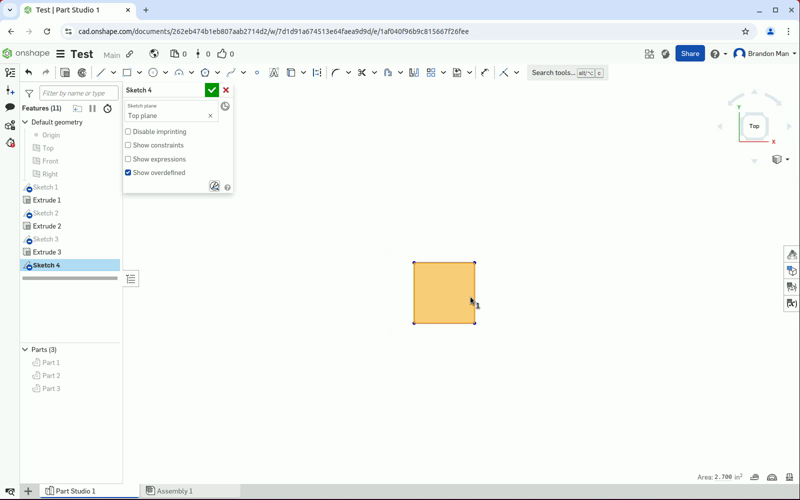
scroll(-6)
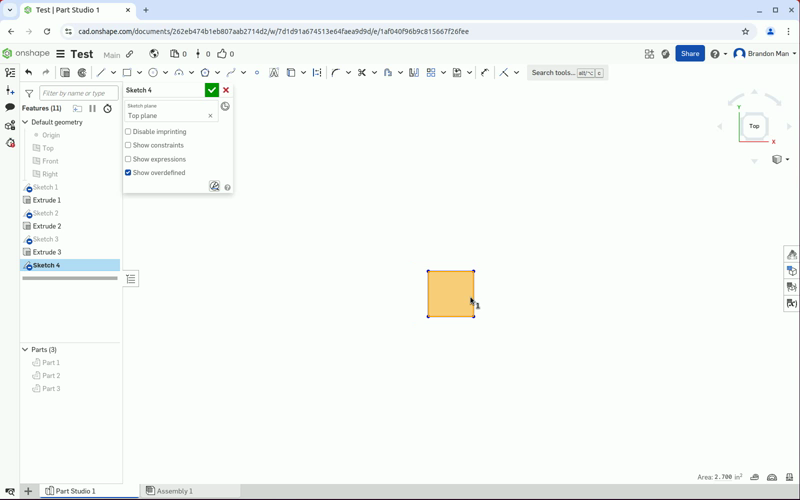
scroll(-6)
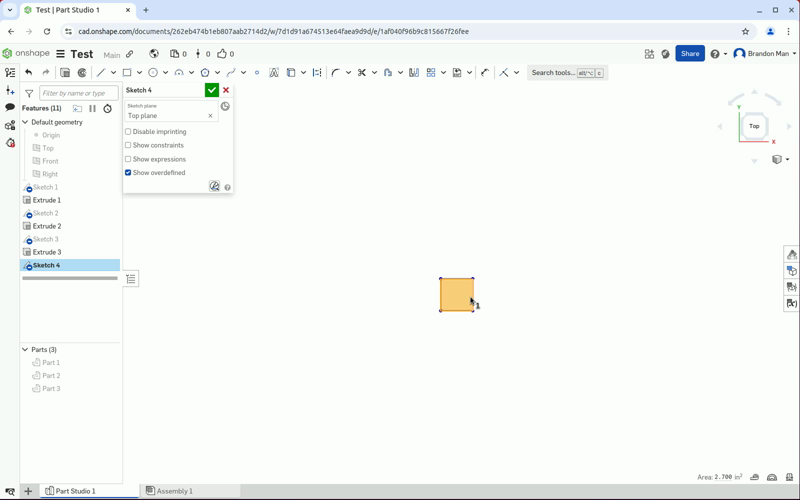
scroll(-6)
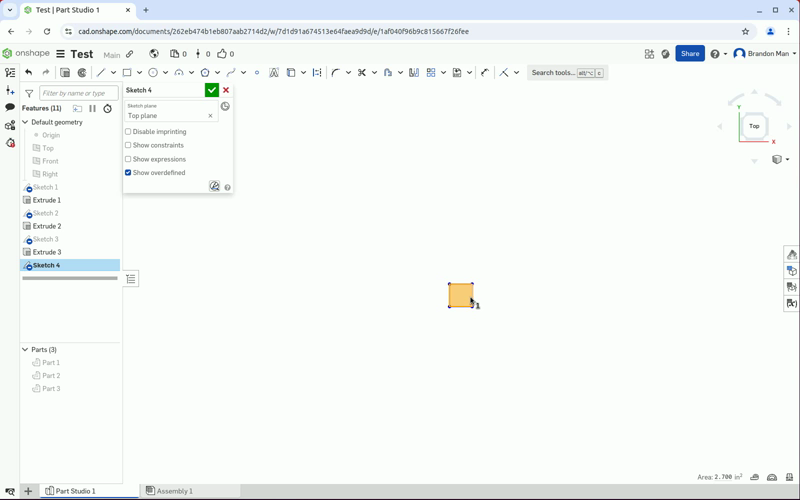
scroll(-6)
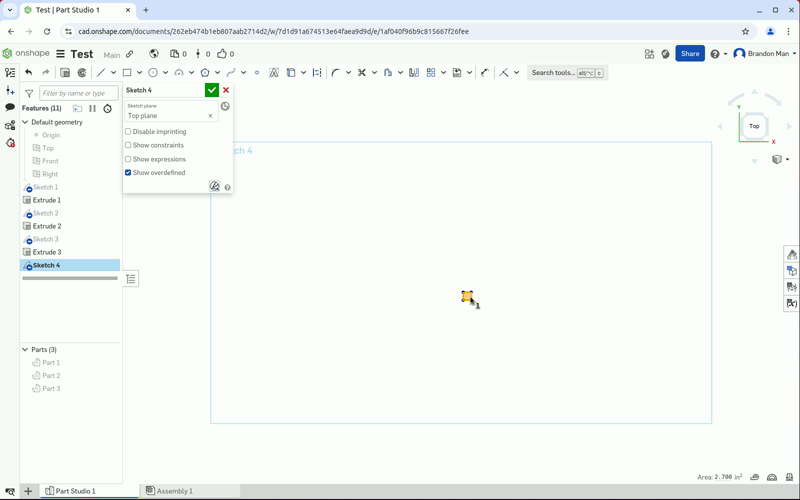
mouse_move(73, 352)
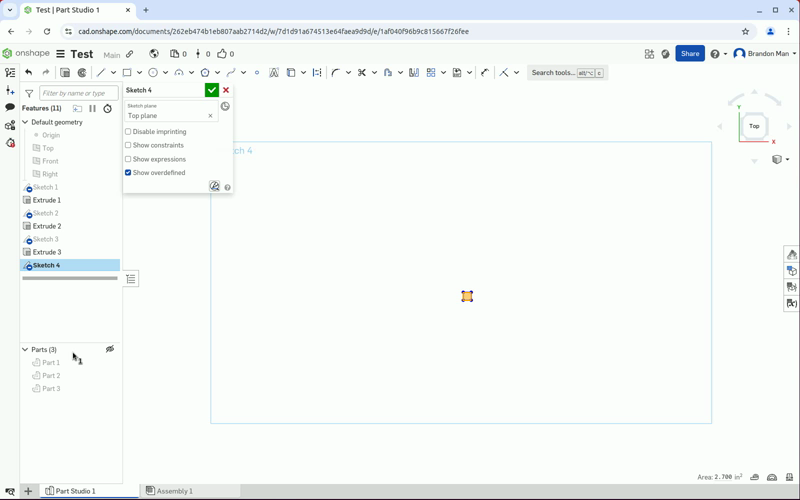
key(shift+y)
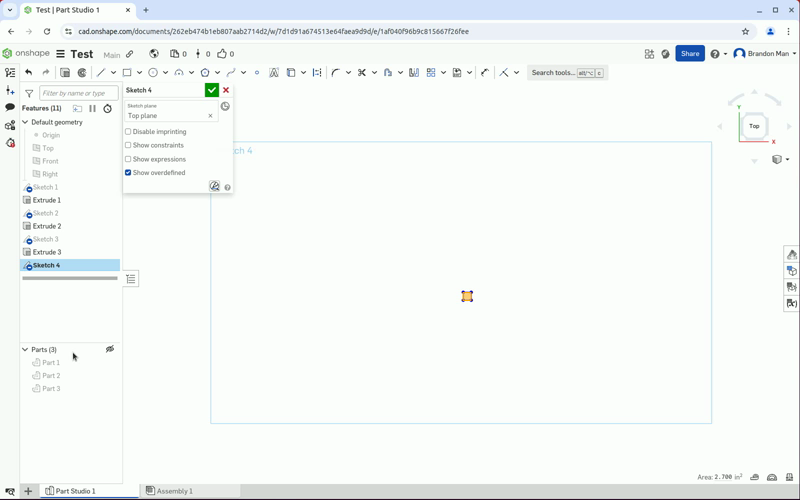
key(shift+e)
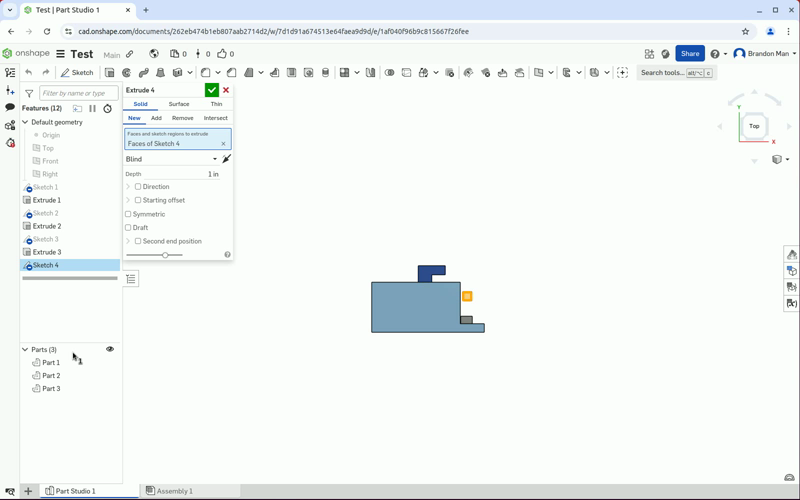
mouse_move(143, 106)
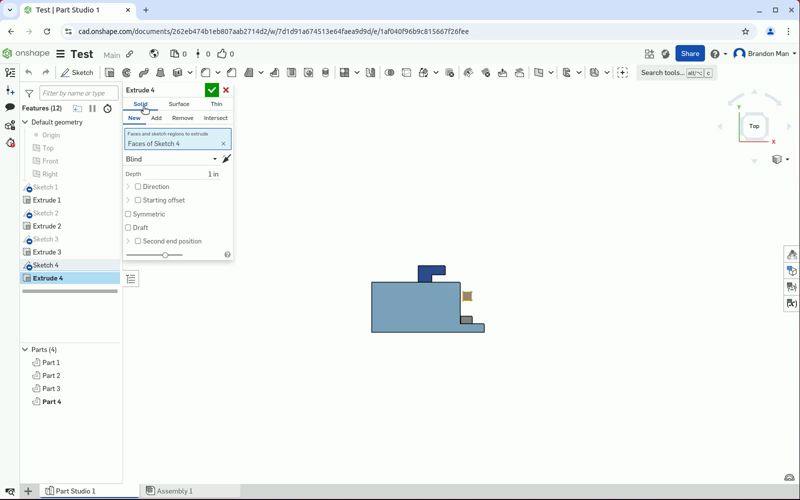
click(143, 106)
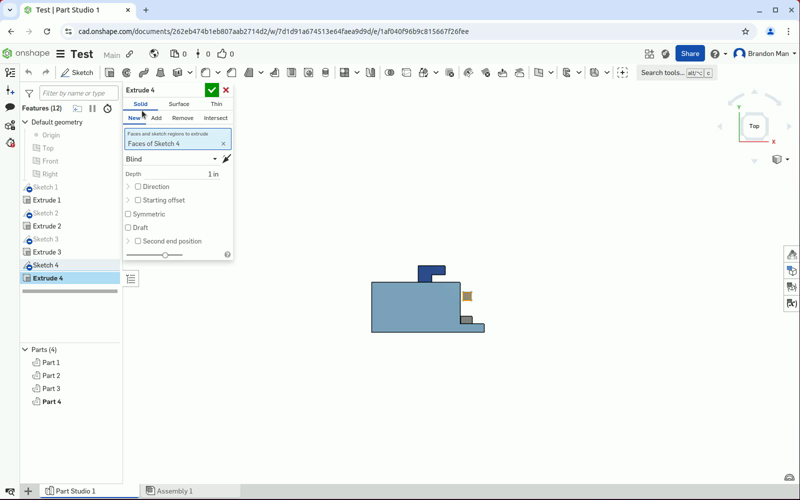
mouse_move(137, 120)
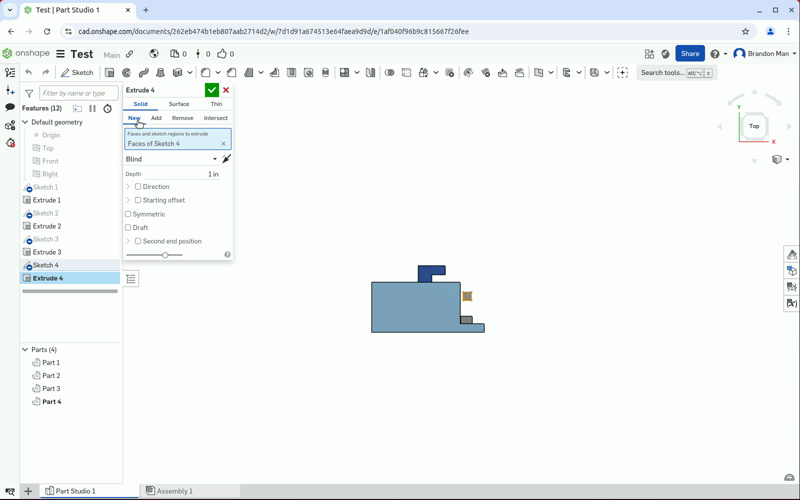
click(137, 120)
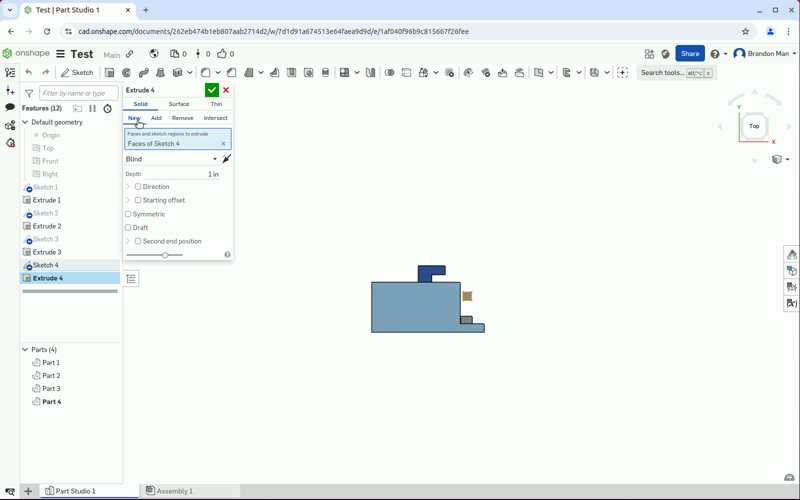
key(tab, 4)
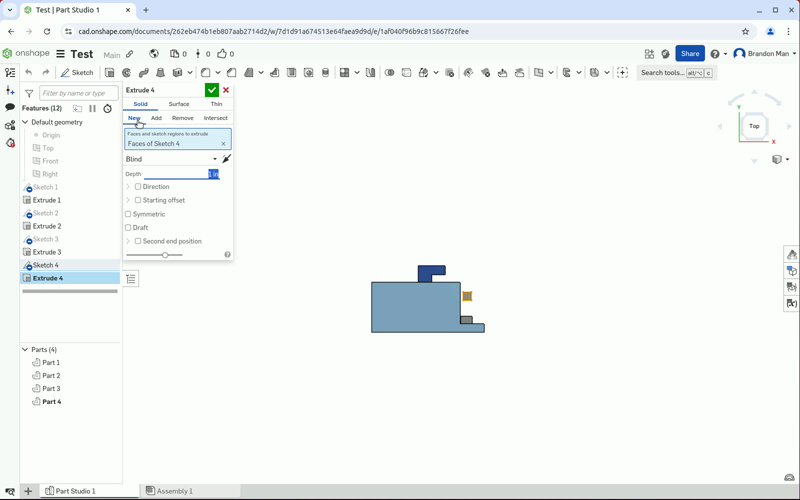
text(1.685)
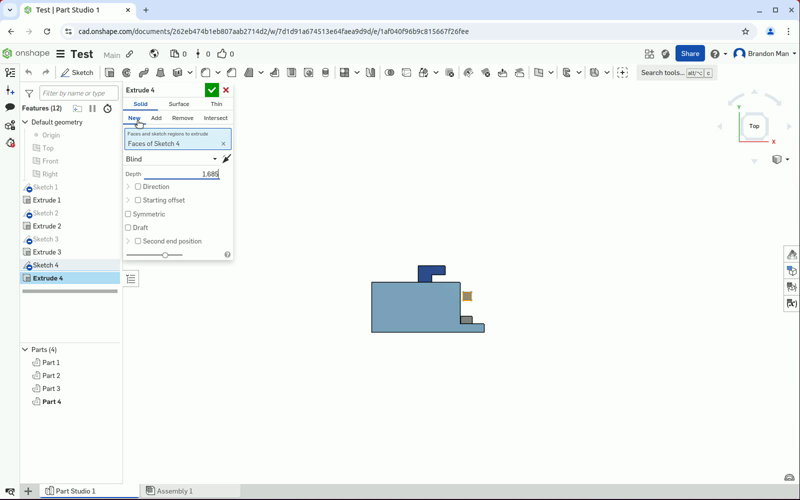
key(enter)
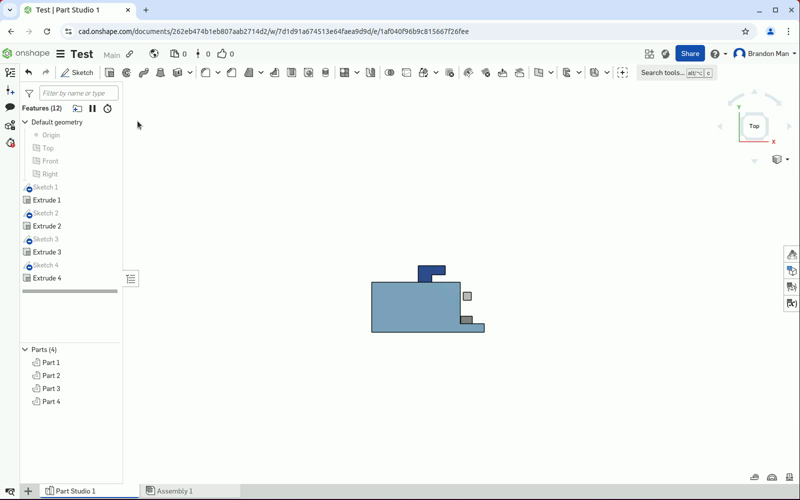
key(shift+h)
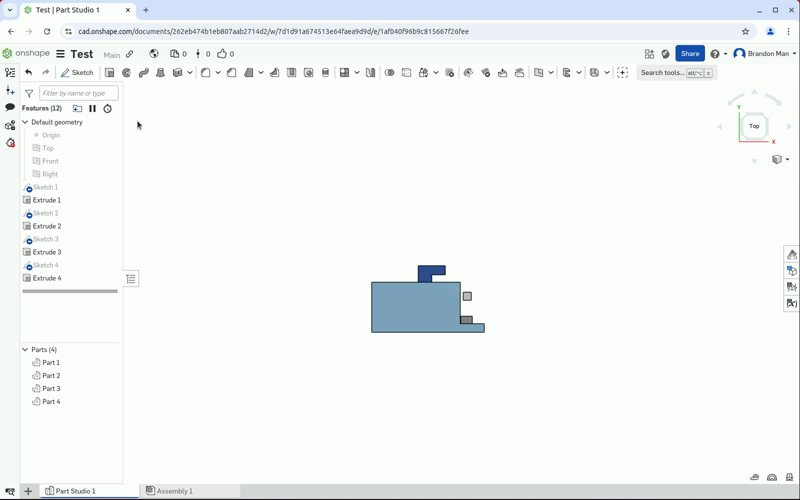
key(shift+h)
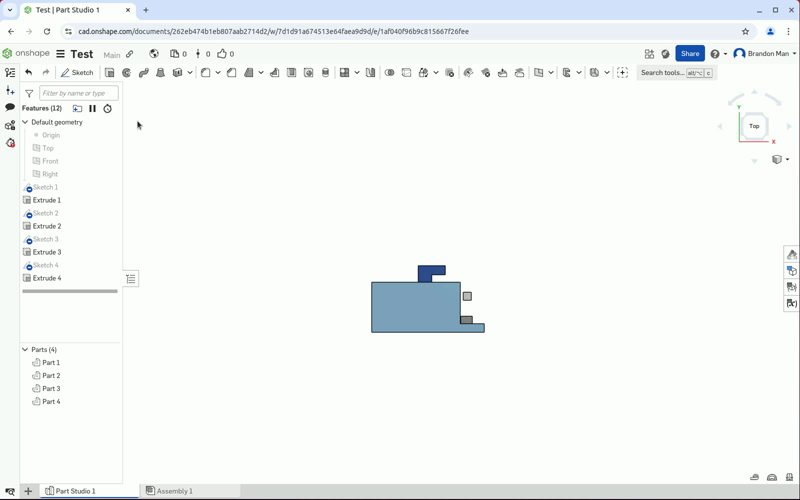
mouse_move(73, 189)
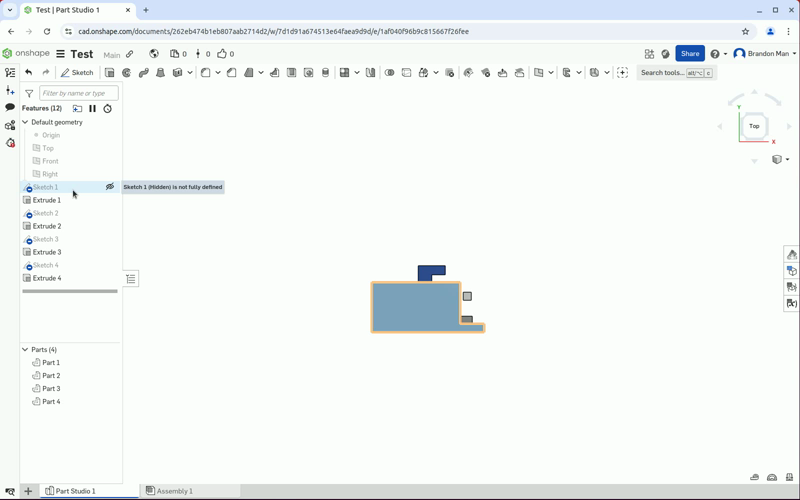
click(73, 189)
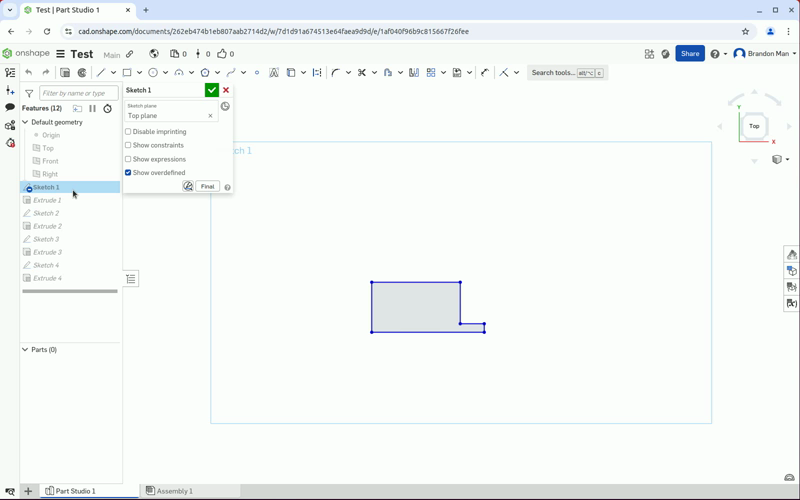
mouse_move(229, 92)
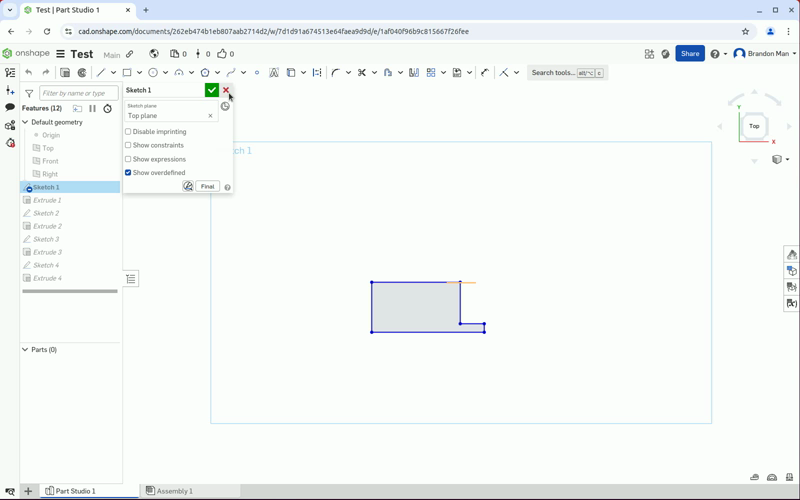
click(229, 92)
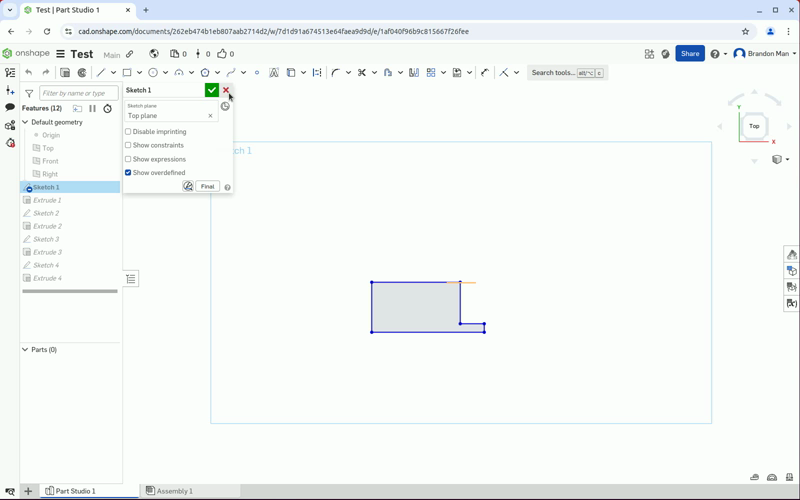
key(shift+s)
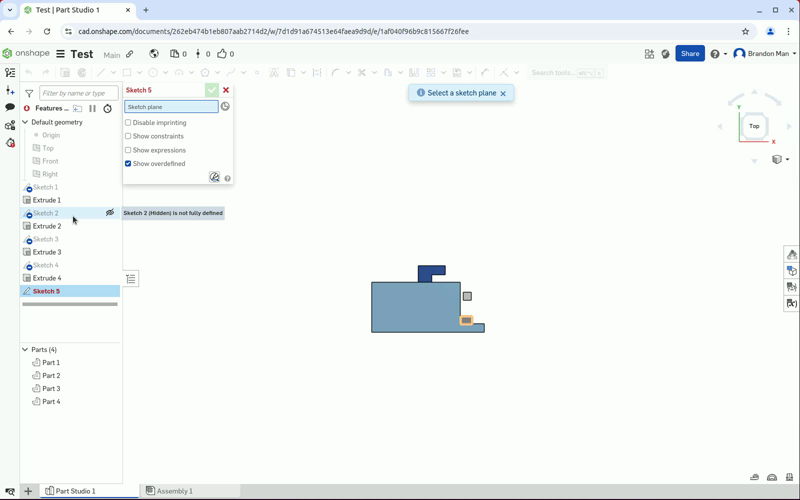
scroll(3)
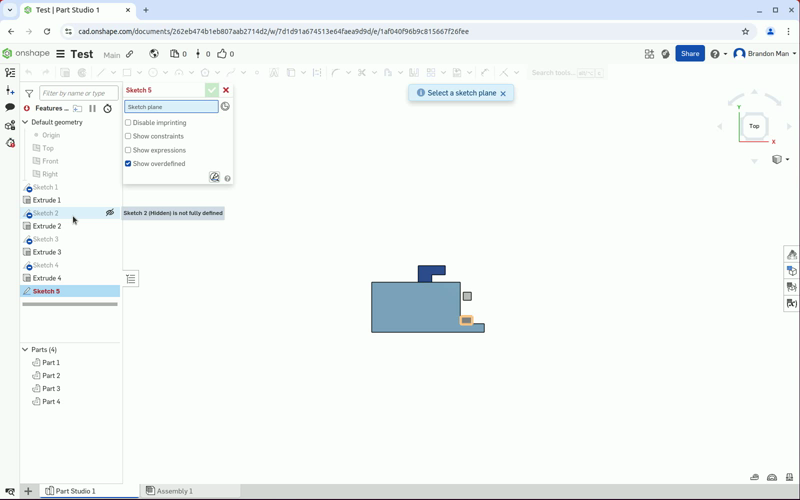
mouse_move(73, 150)
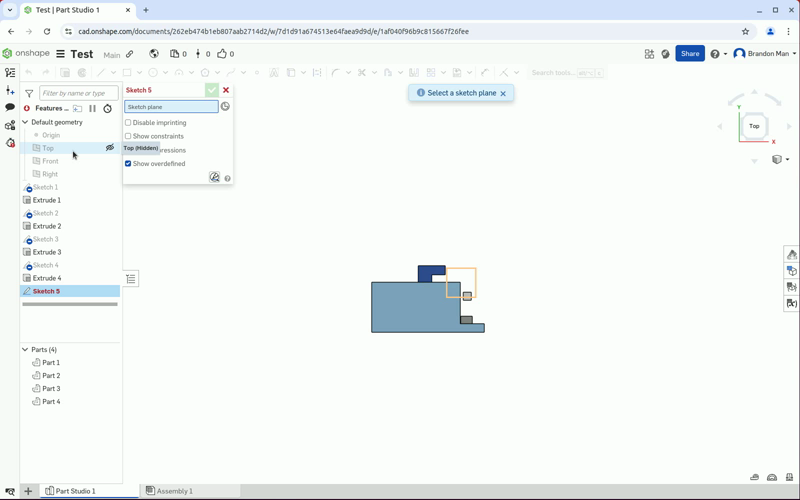
click(73, 150)
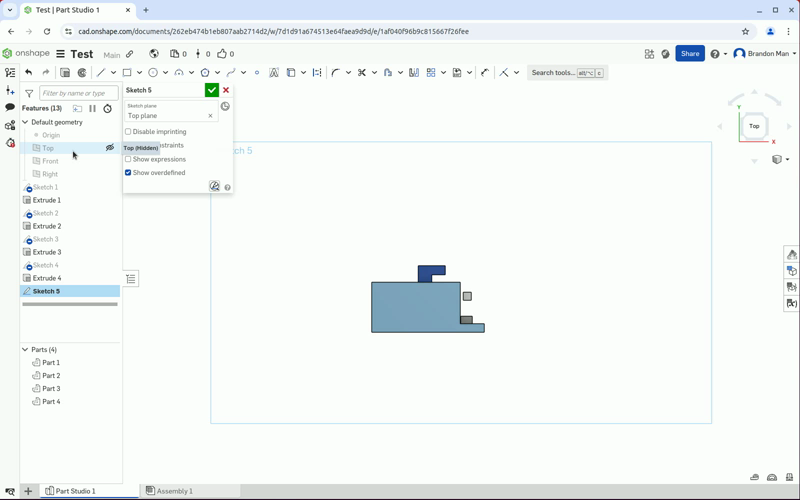
mouse_move(73, 352)
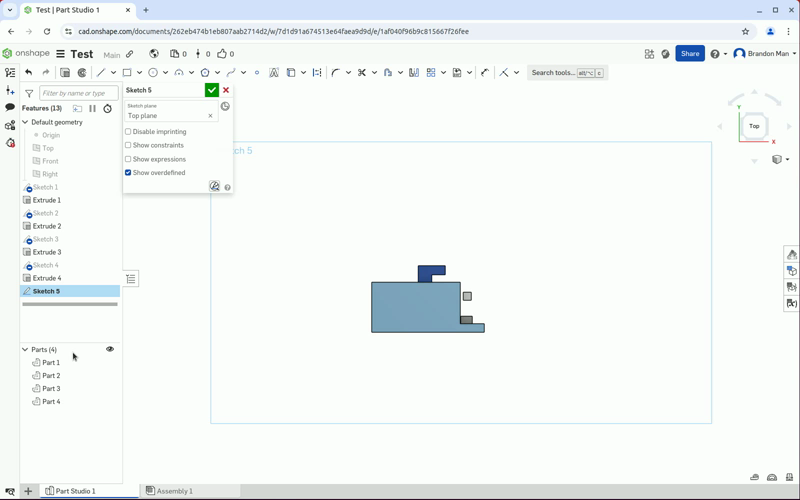
key(y)
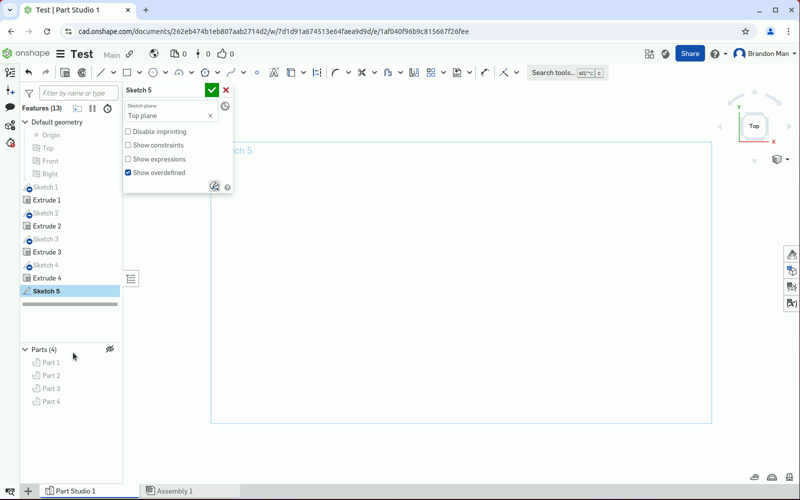
key(l)
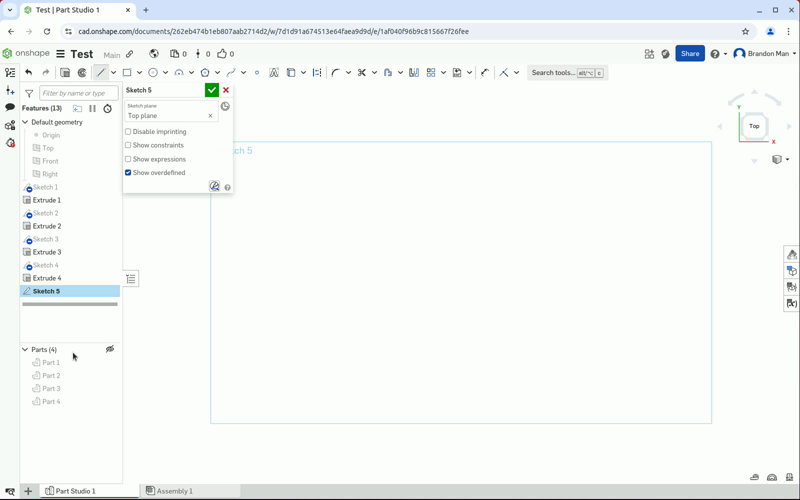
key_down(shift)
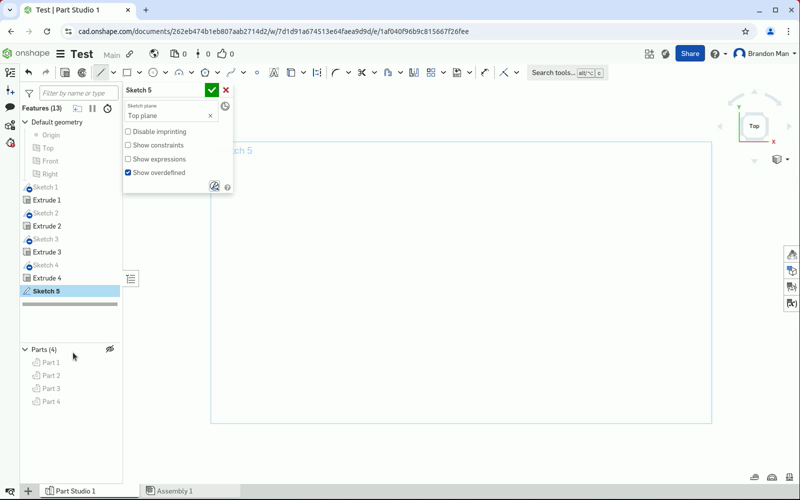
mouse_move(401, 282)
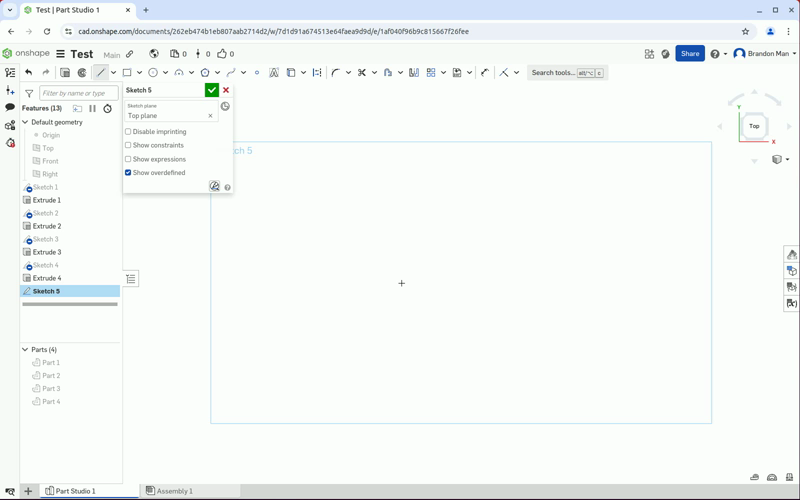
click(401, 282)
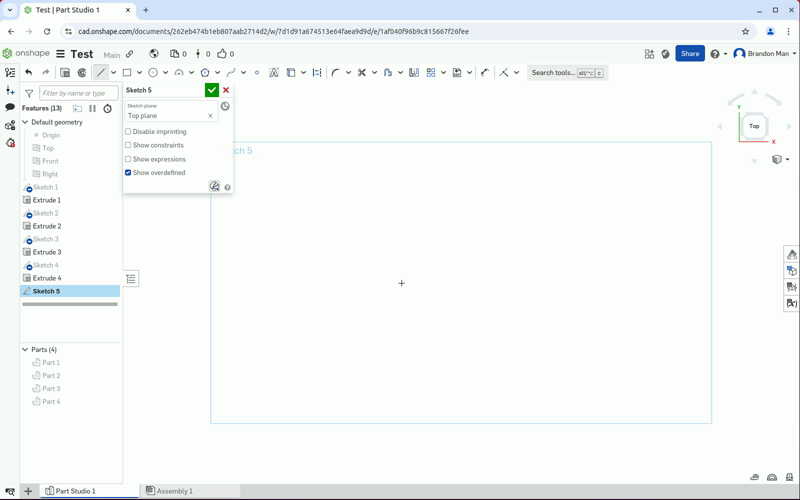
key_up(shift)
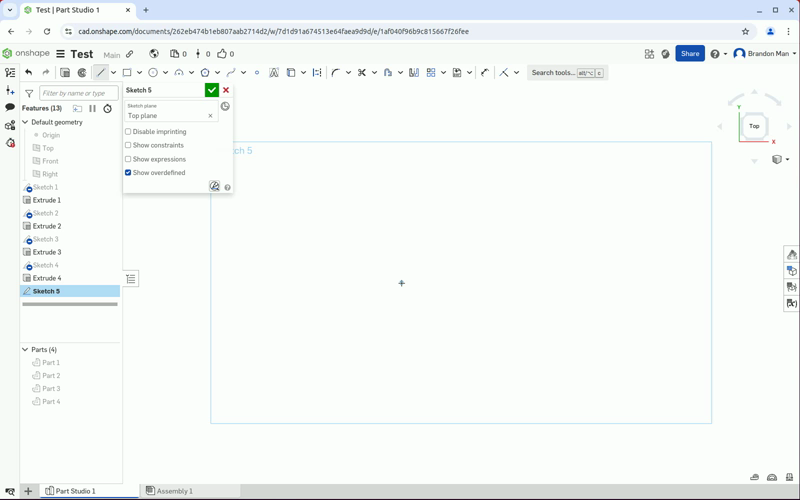
key_down(shift)
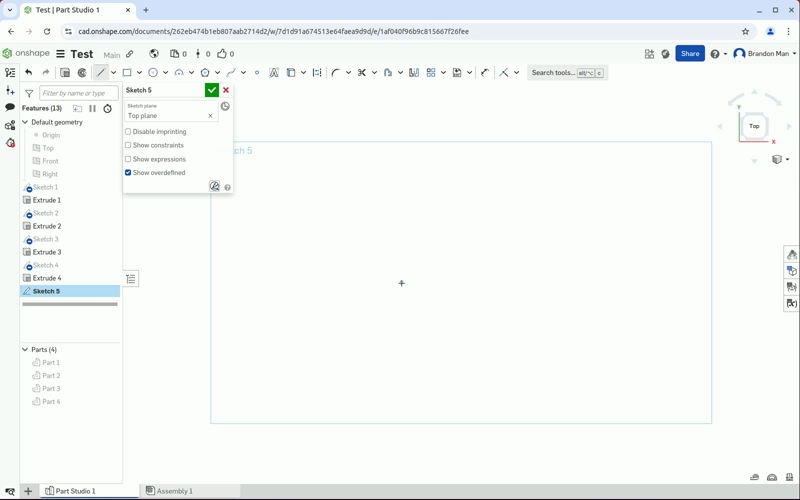
mouse_move(431, 282)
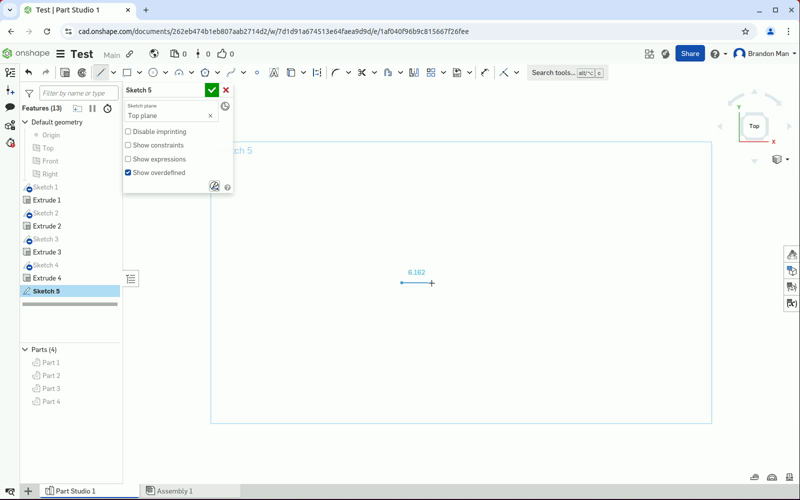
mouse_move(413, 282)
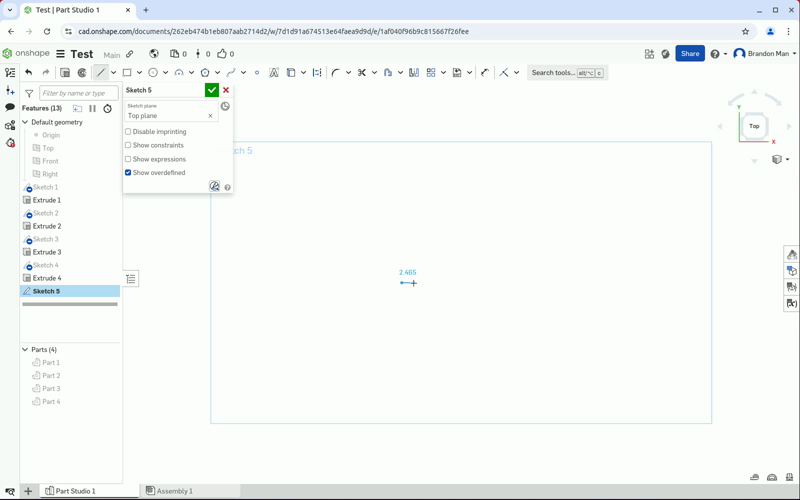
click(413, 282)
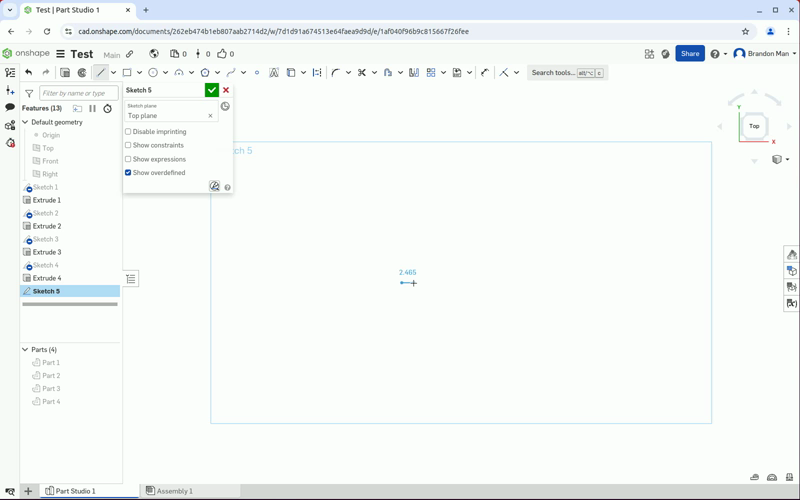
key_up(shift)
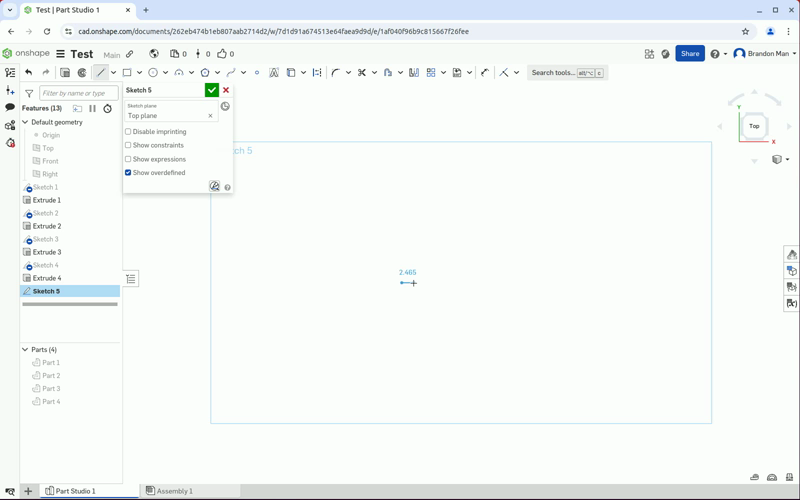
key_down(shift)
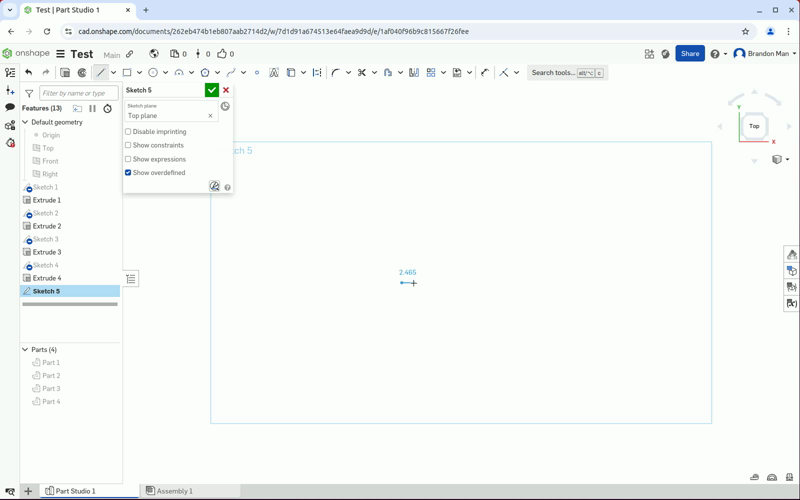
mouse_move(443, 282)
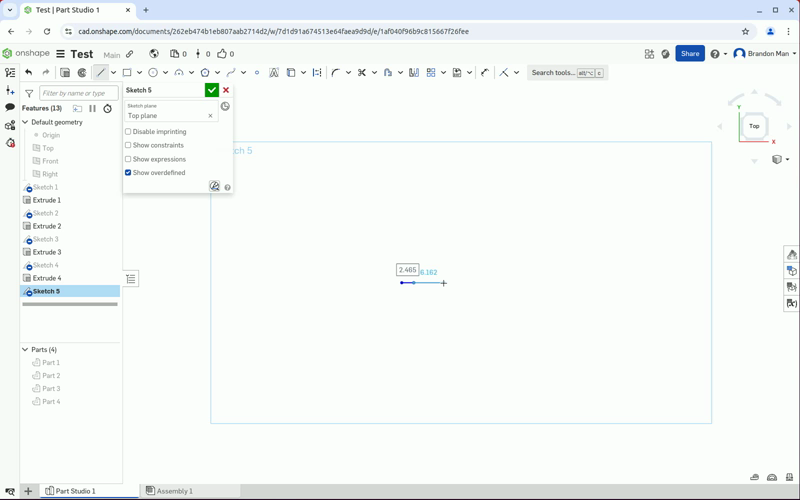
mouse_move(411, 275)
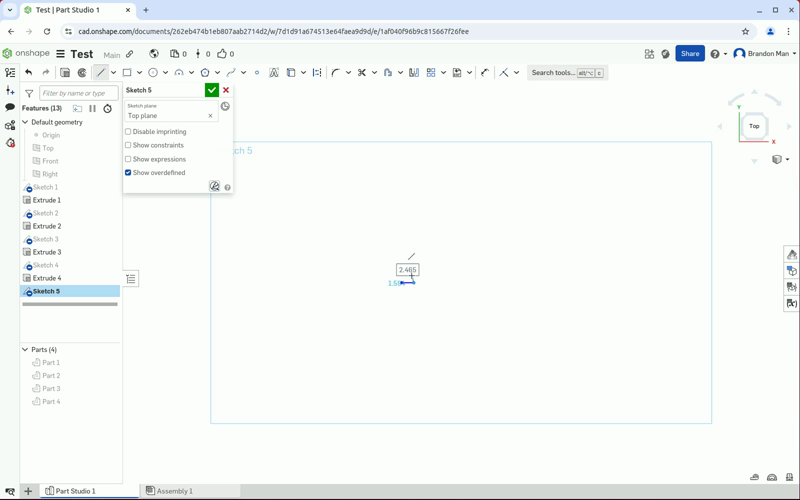
click(411, 275)
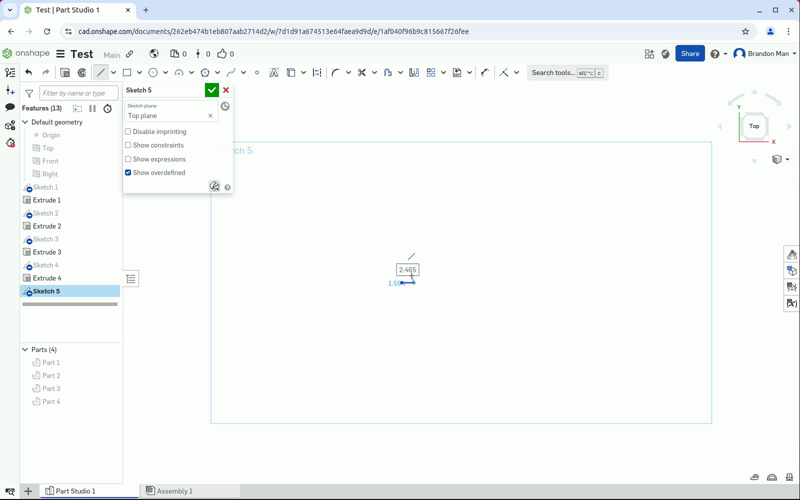
key_up(shift)
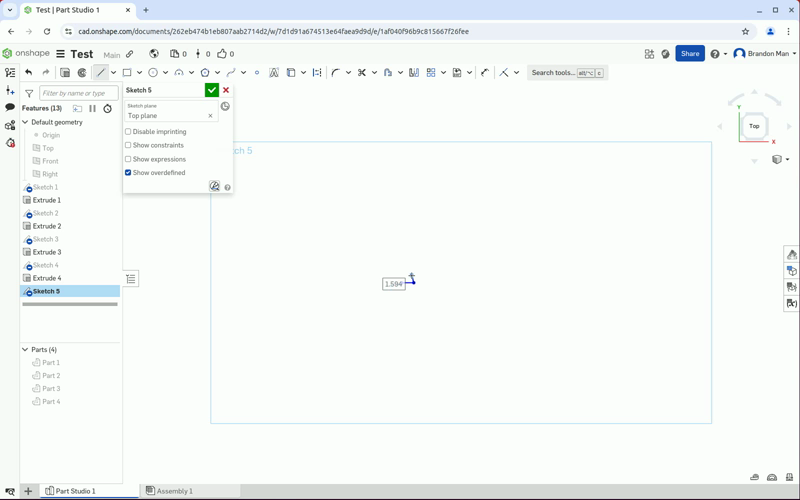
key_down(shift)
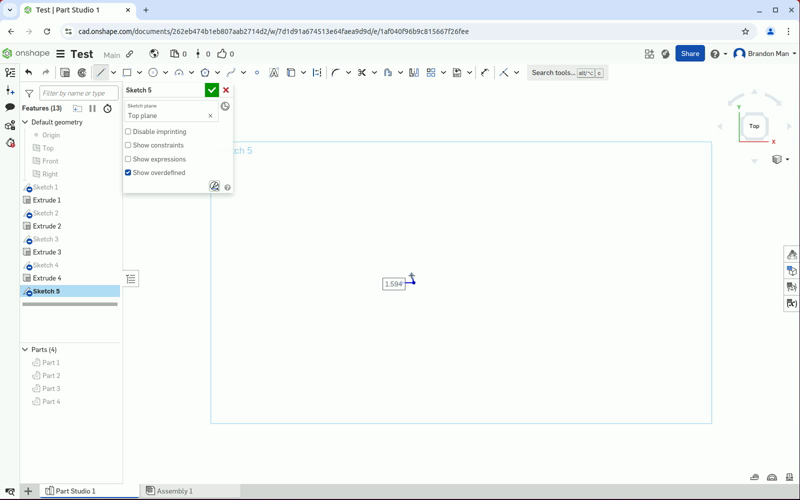
mouse_move(441, 275)
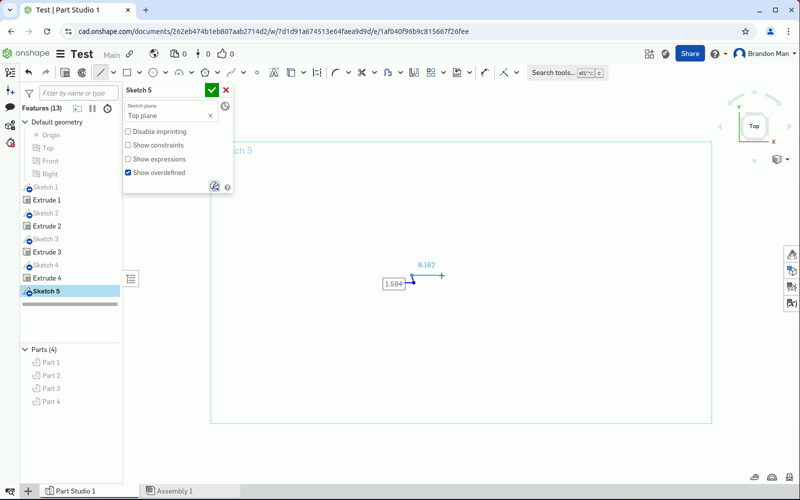
mouse_move(404, 275)
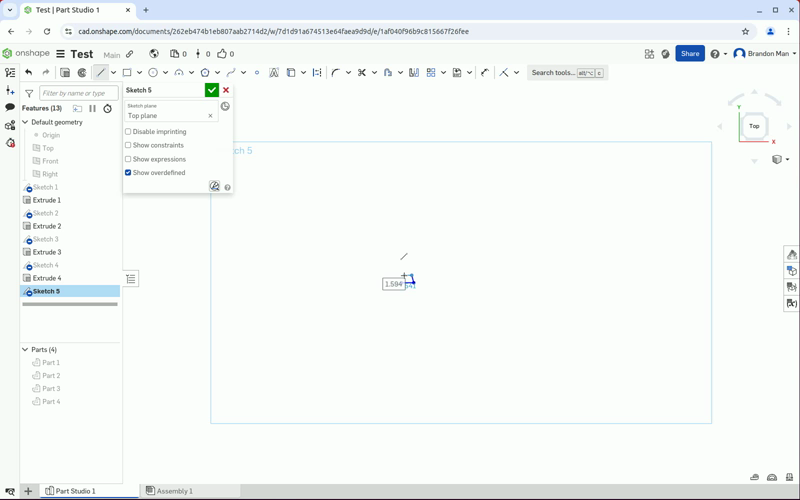
click(404, 275)
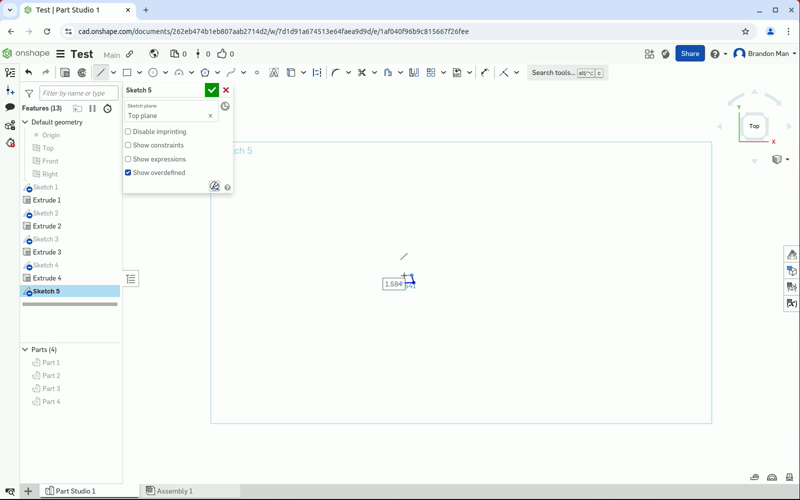
key_up(shift)
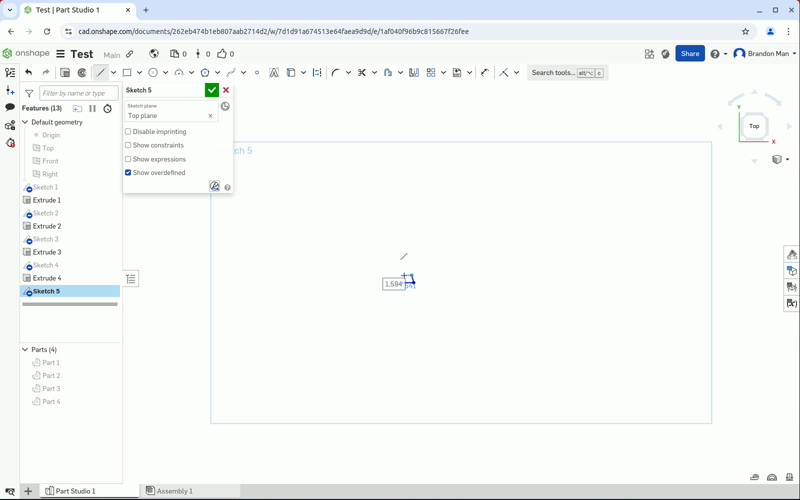
mouse_move(434, 275)
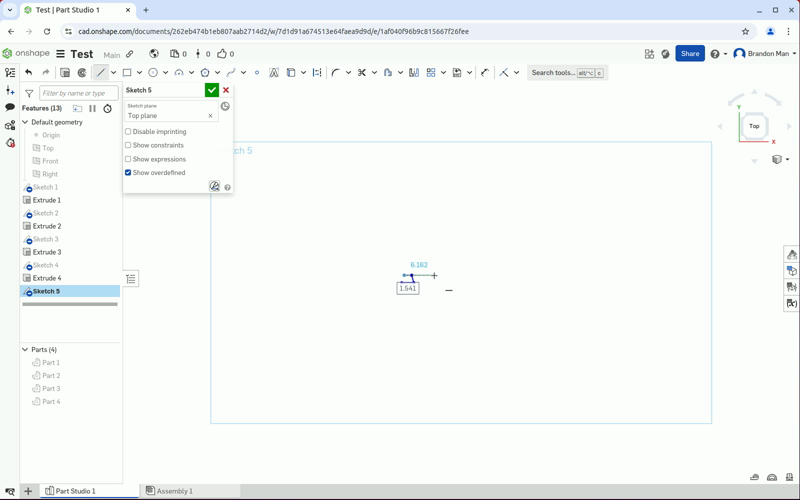
key_down(shift)
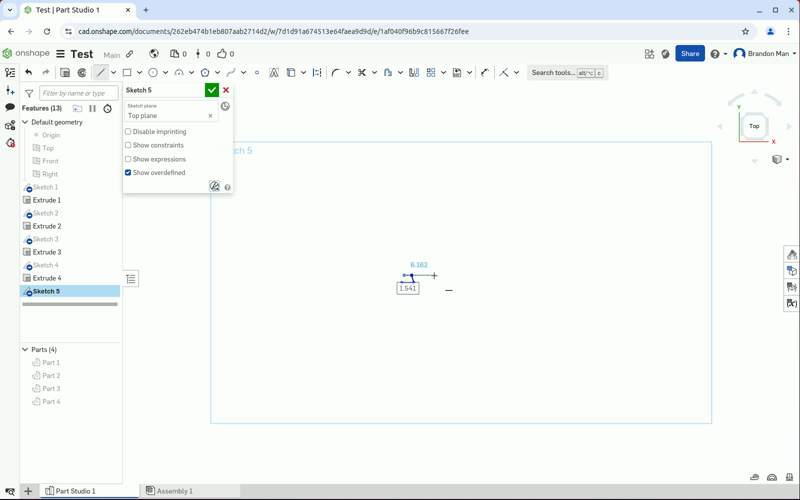
mouse_move(401, 282)
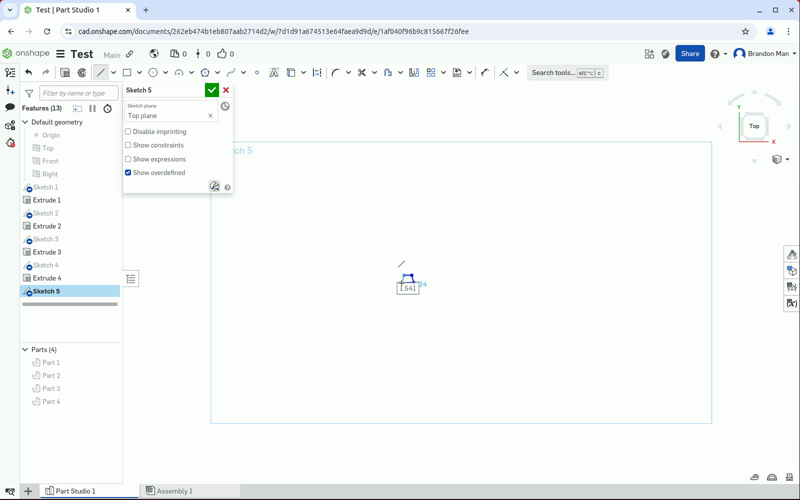
key_up(shift)
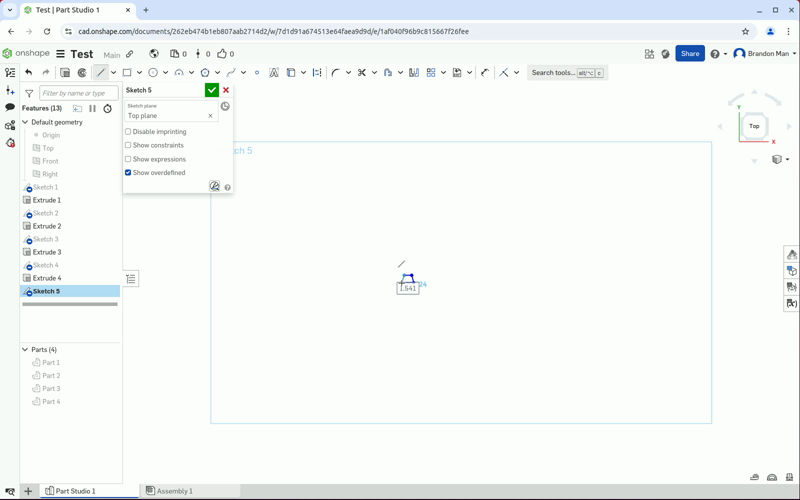
click(401, 282)
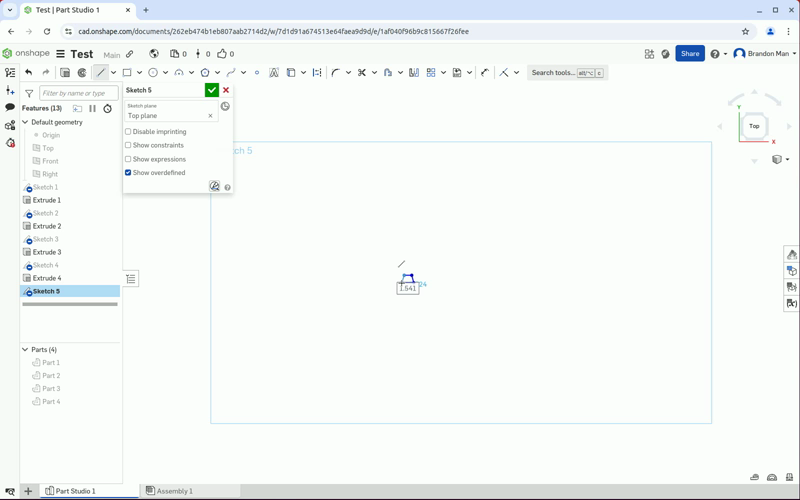
key(esc)
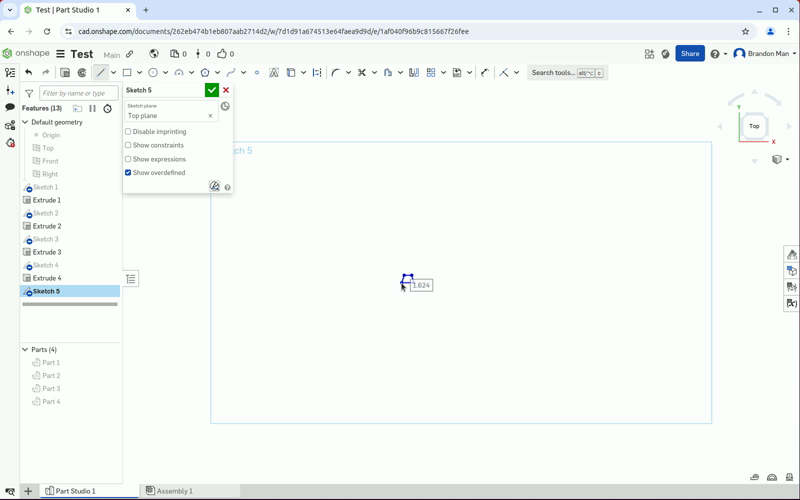
mouse_move(404, 279)
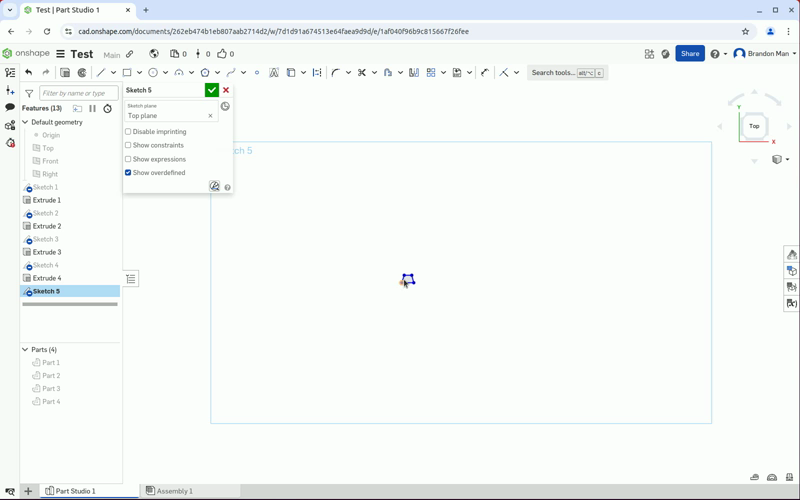
scroll(6)
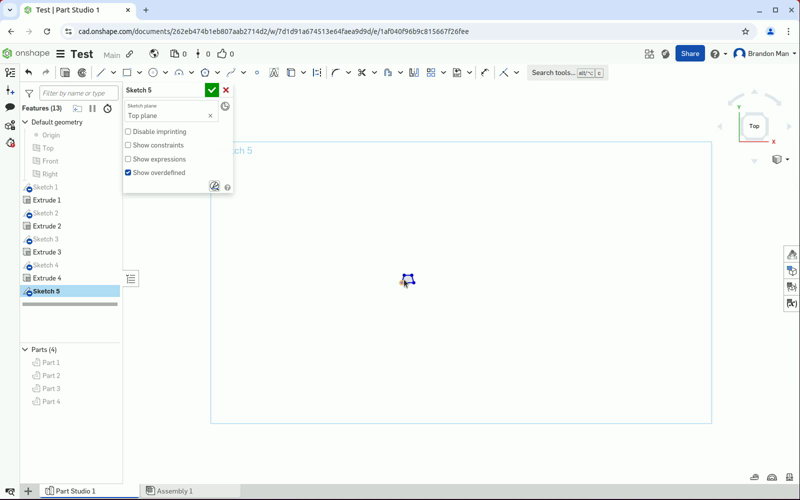
scroll(6)
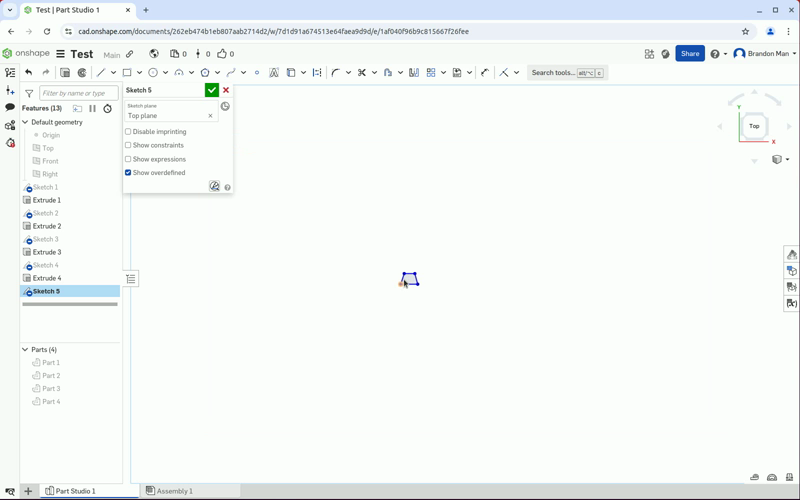
scroll(6)
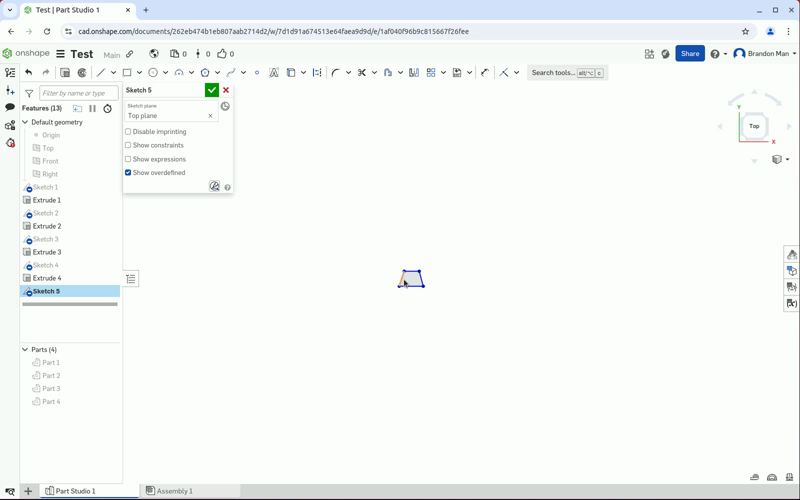
scroll(6)
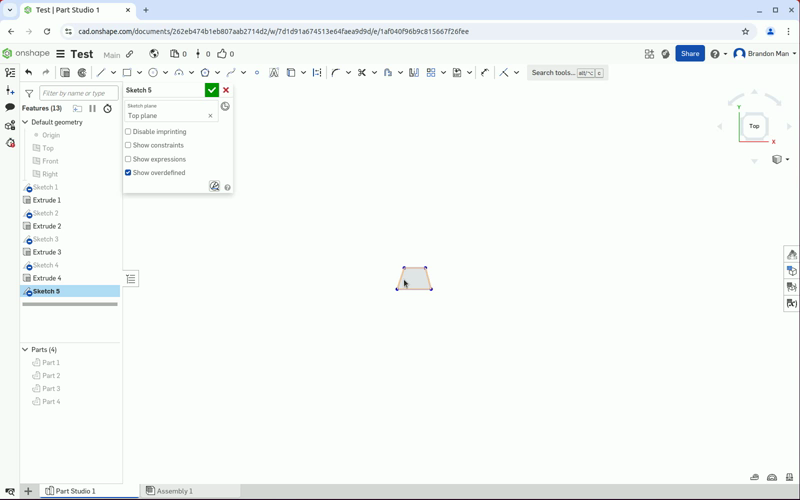
scroll(6)
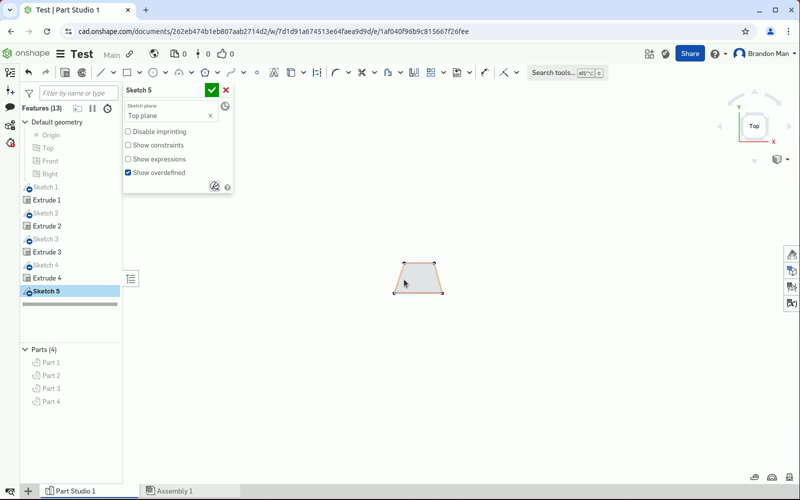
scroll(6)
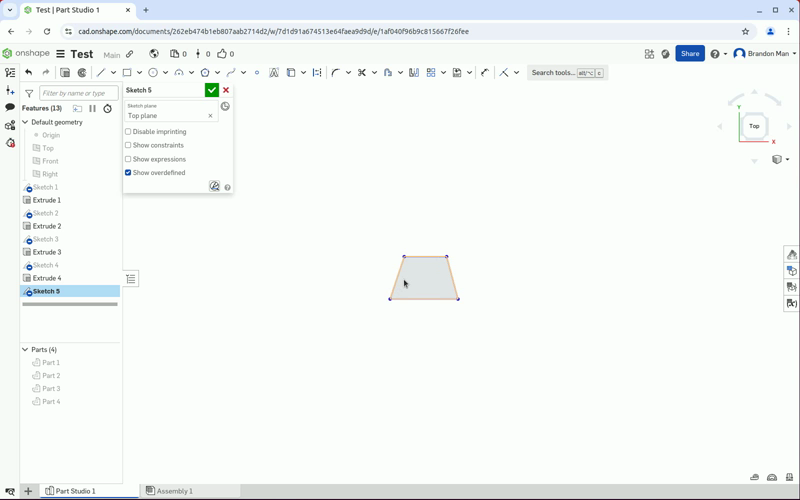
scroll(6)
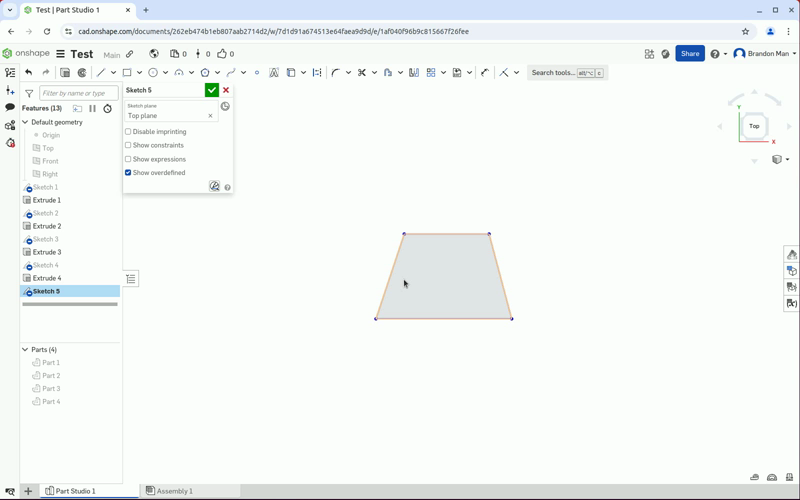
click(404, 279)
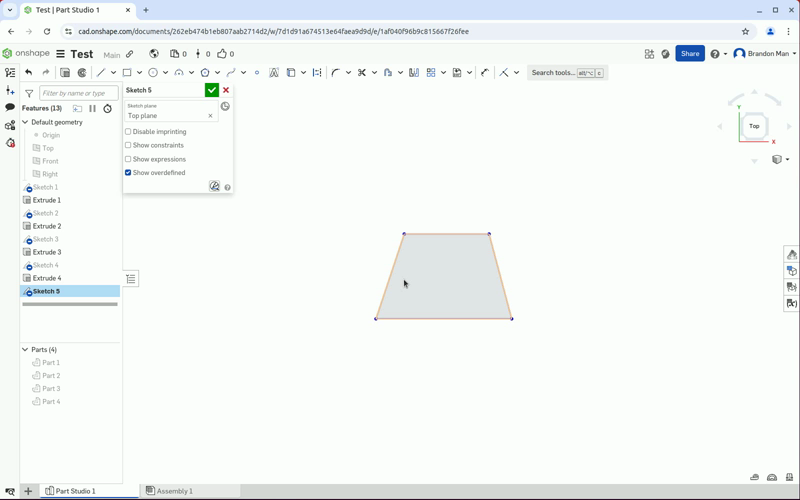
scroll(-6)
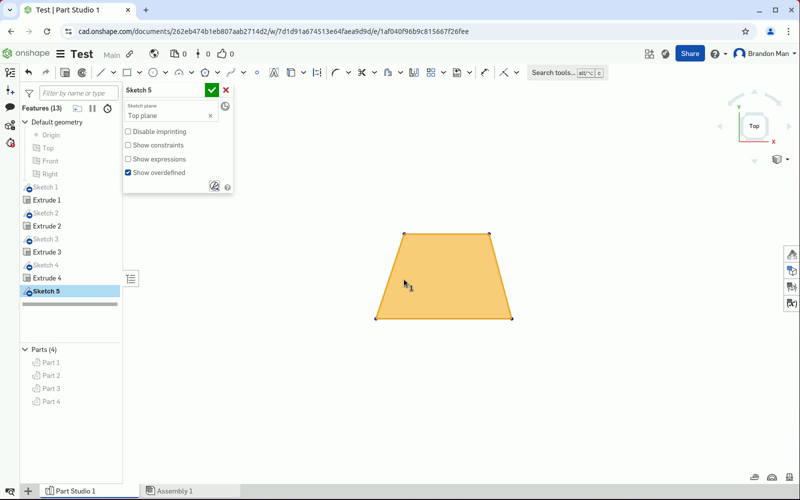
scroll(-6)
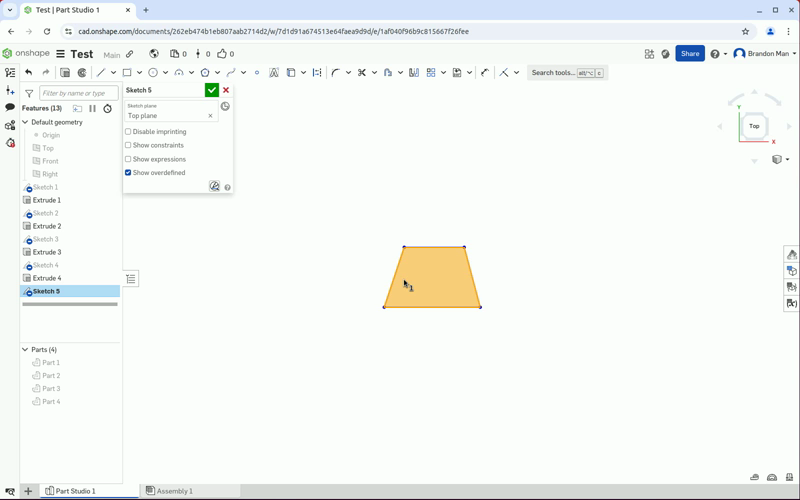
scroll(-6)
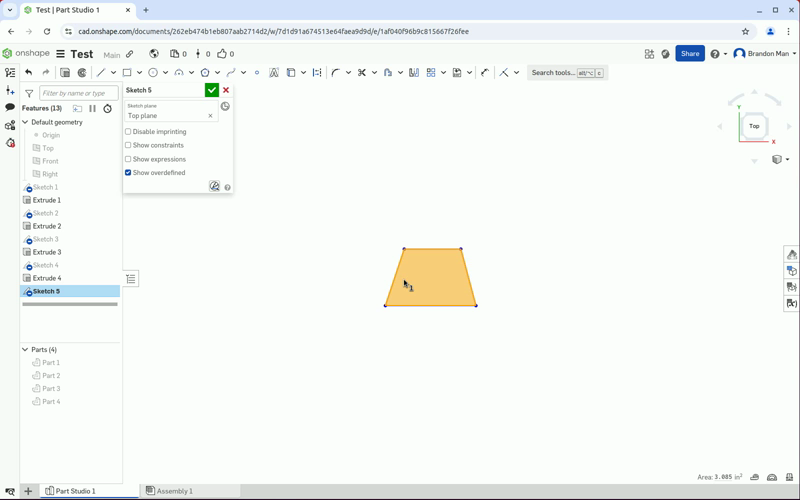
scroll(-6)
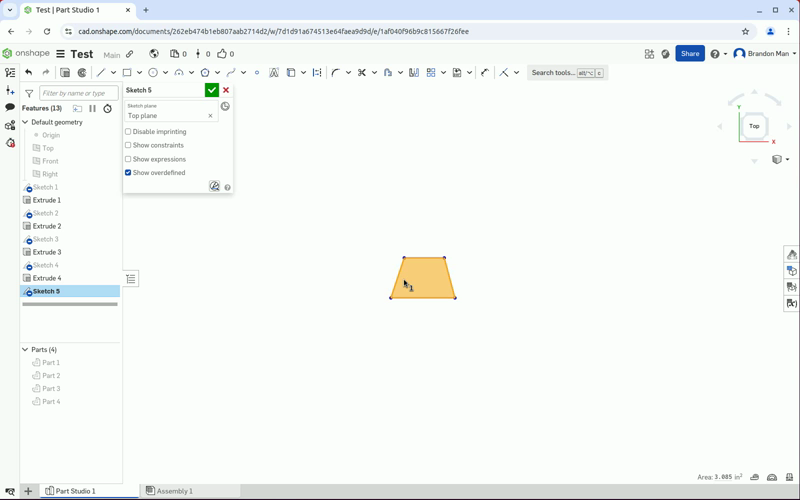
scroll(-6)
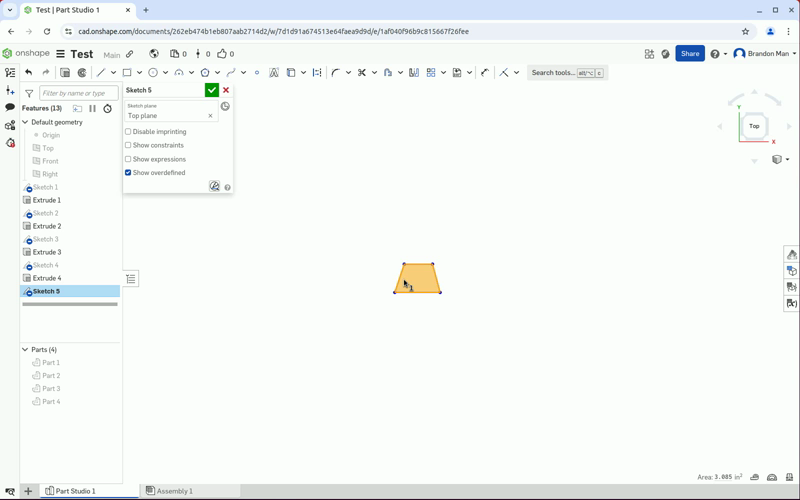
scroll(-6)
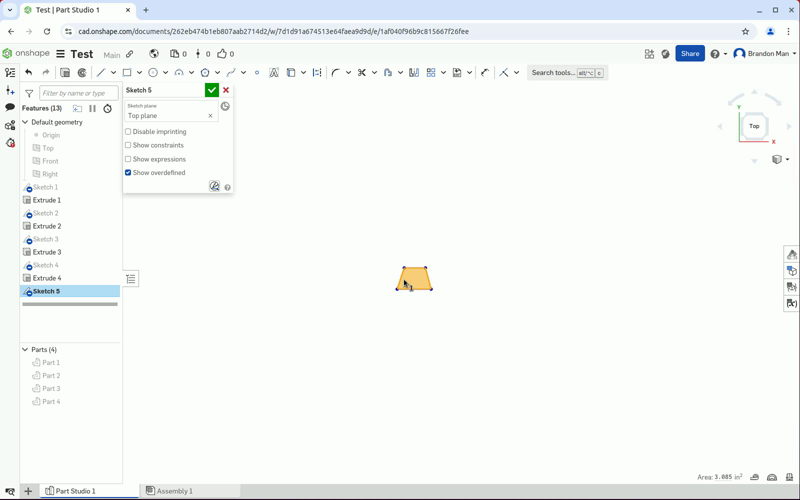
scroll(-6)
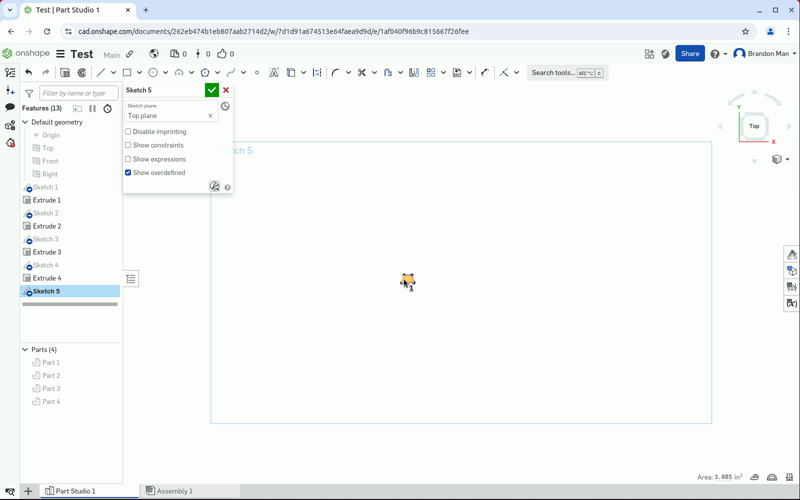
mouse_move(73, 352)
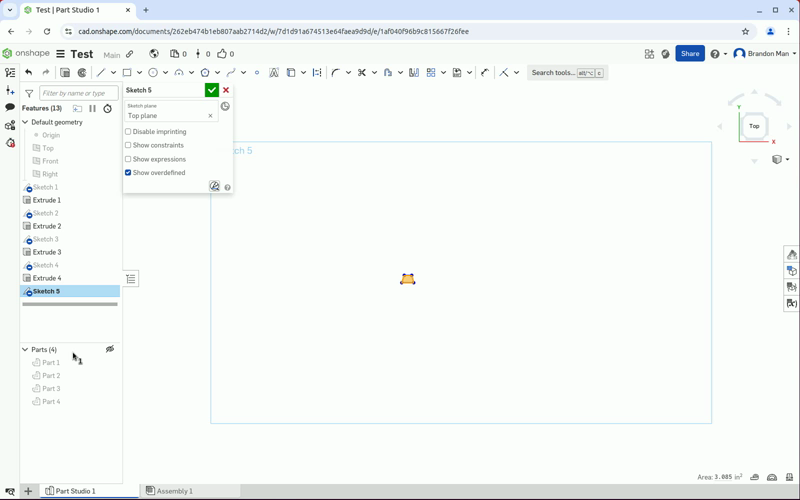
key(shift+y)
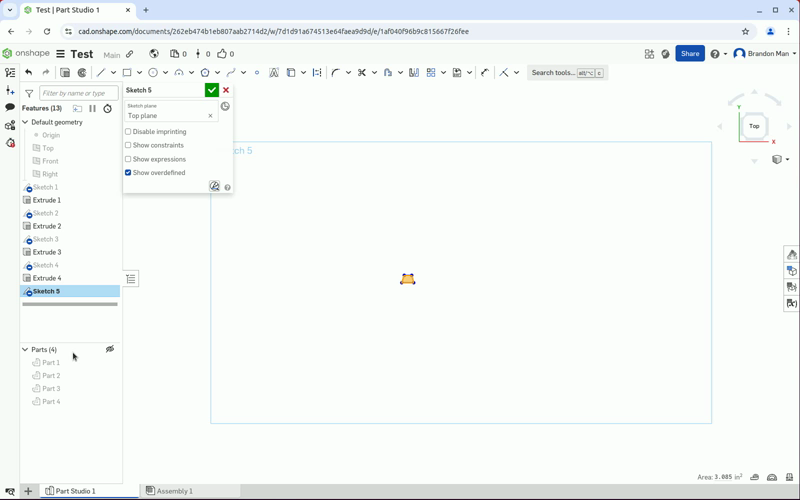
key(shift+e)
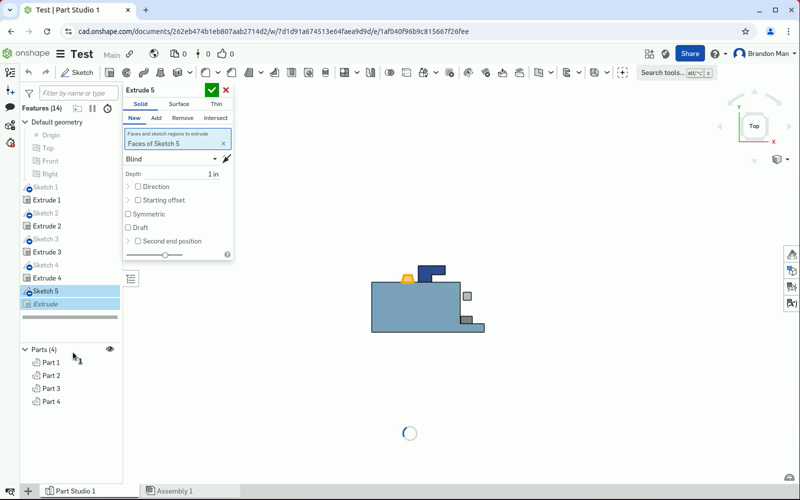
mouse_move(143, 106)
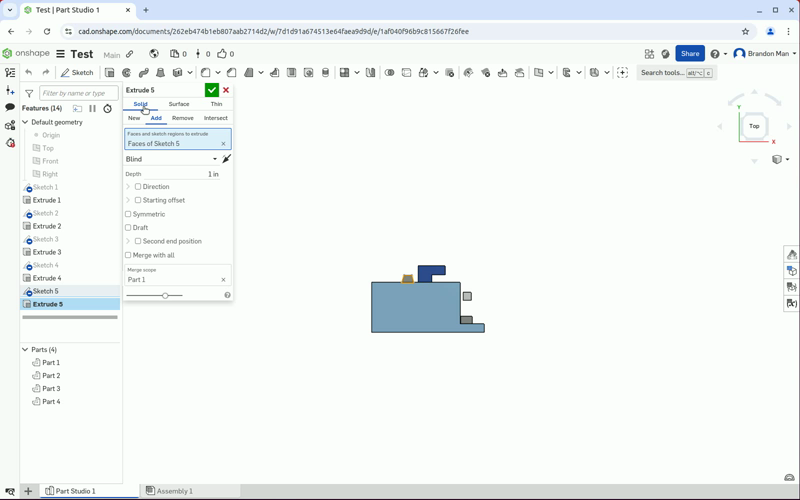
click(143, 106)
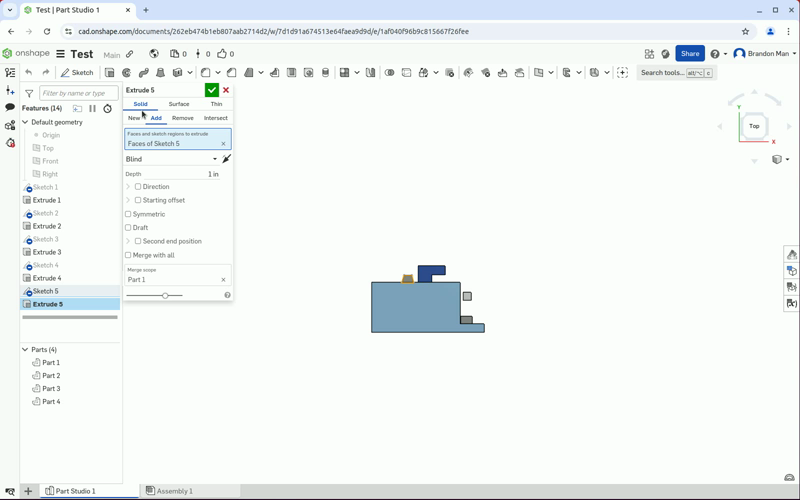
mouse_move(137, 120)
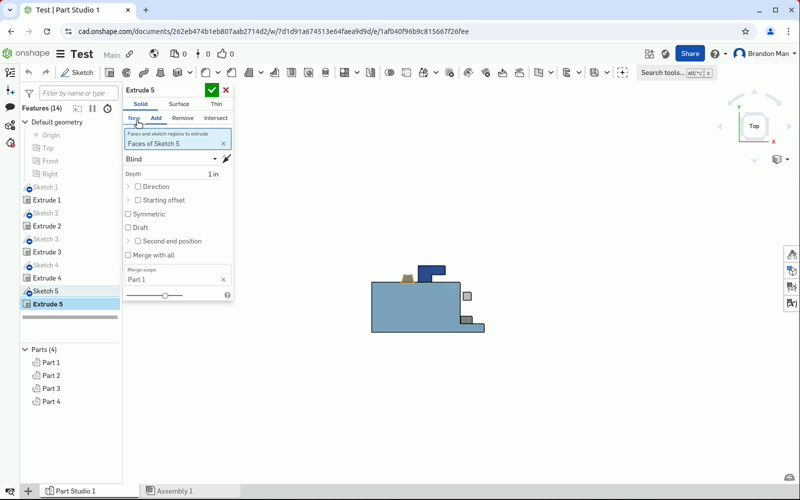
click(137, 120)
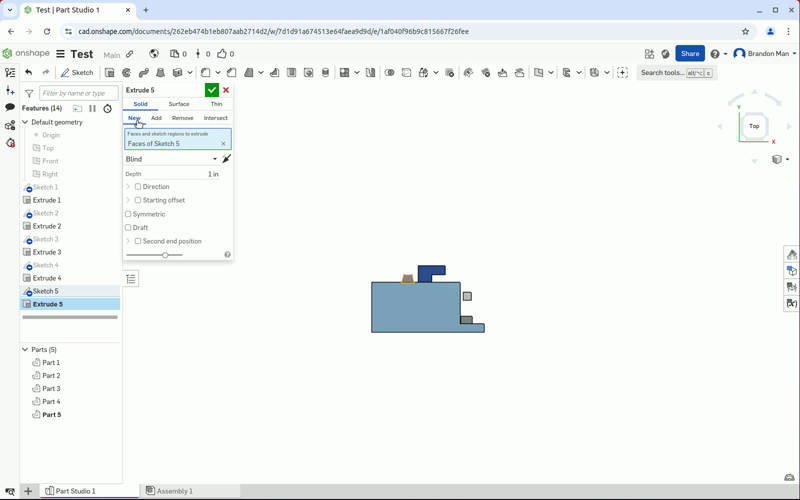
key(tab, 4)
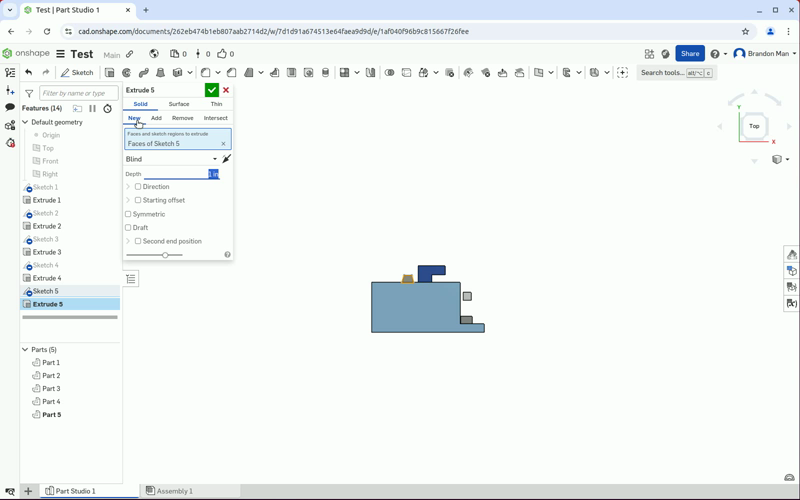
text(-0.241)
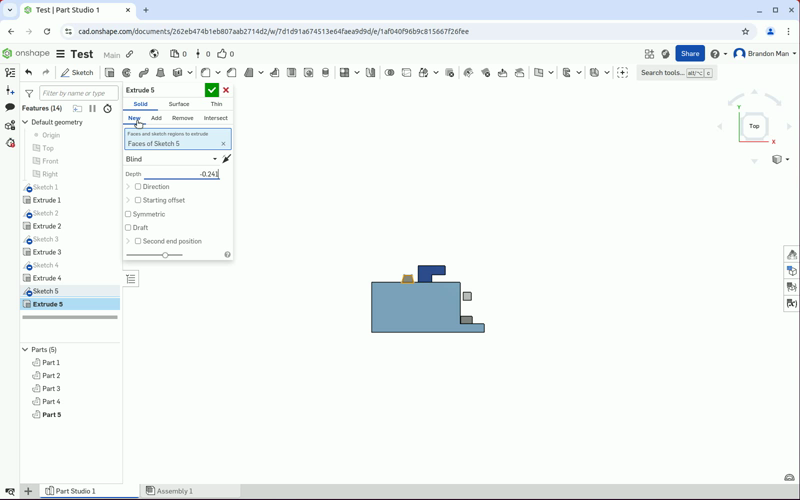
key(enter)
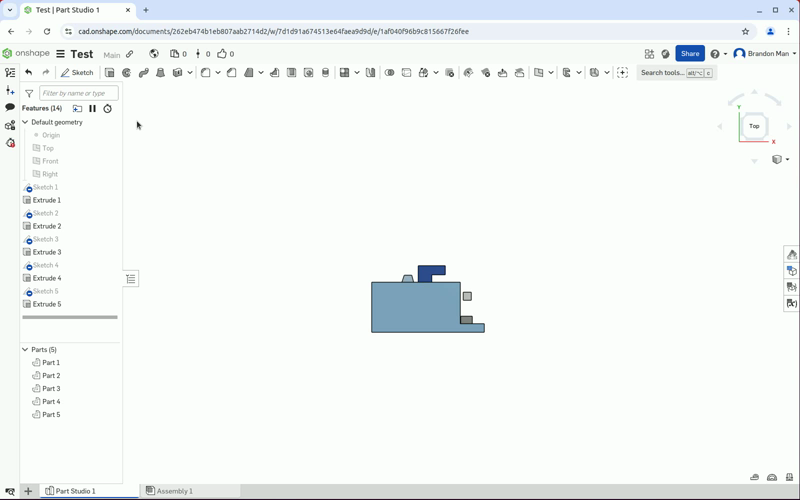
key(shift+h)
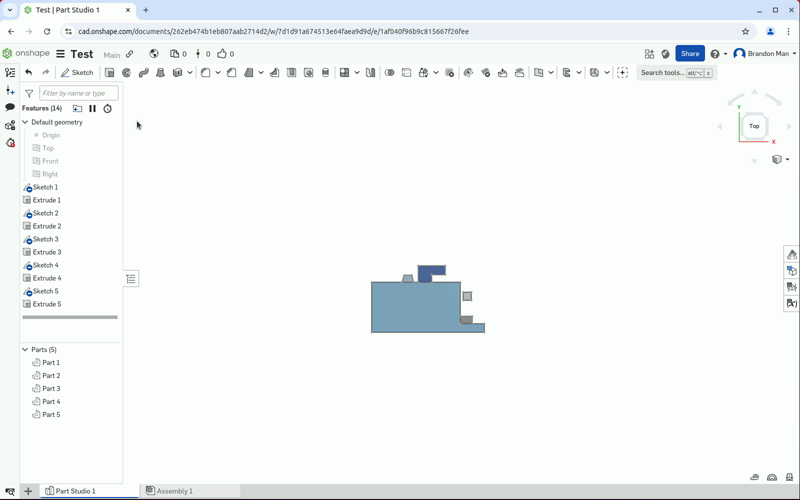
key(shift+h)
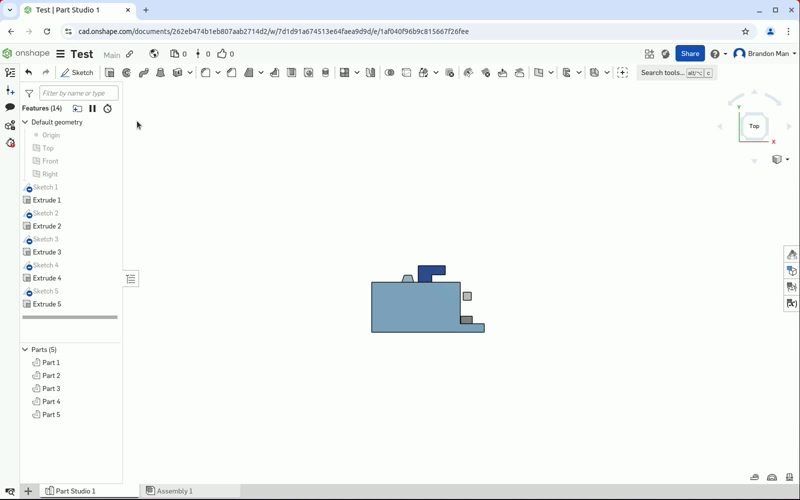
mouse_move(73, 189)
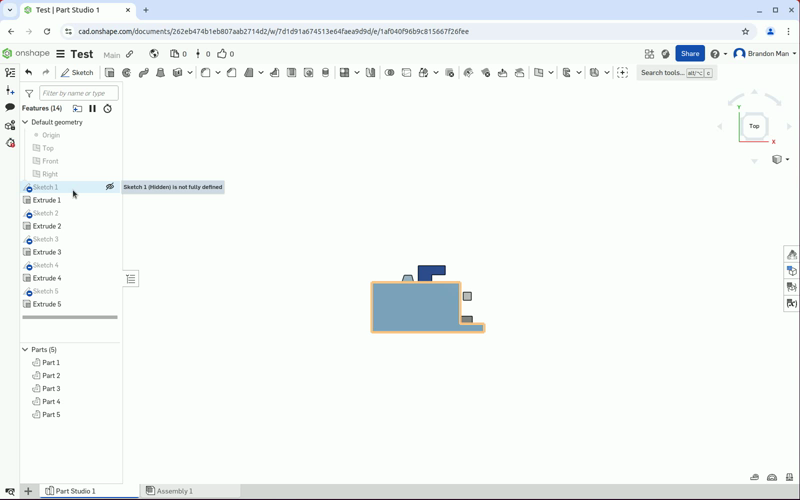
click(73, 189)
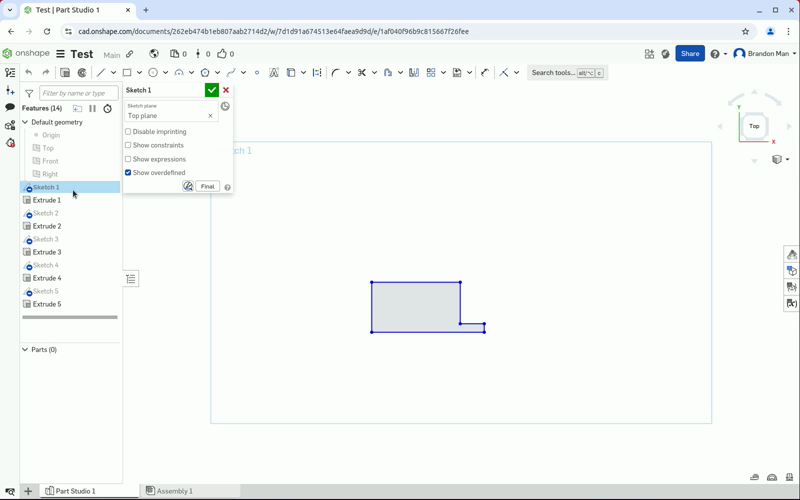
mouse_move(229, 92)
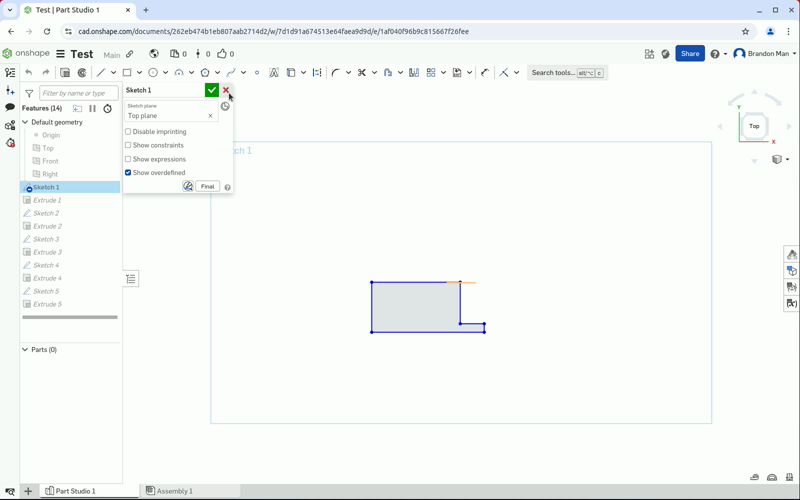
click(229, 92)
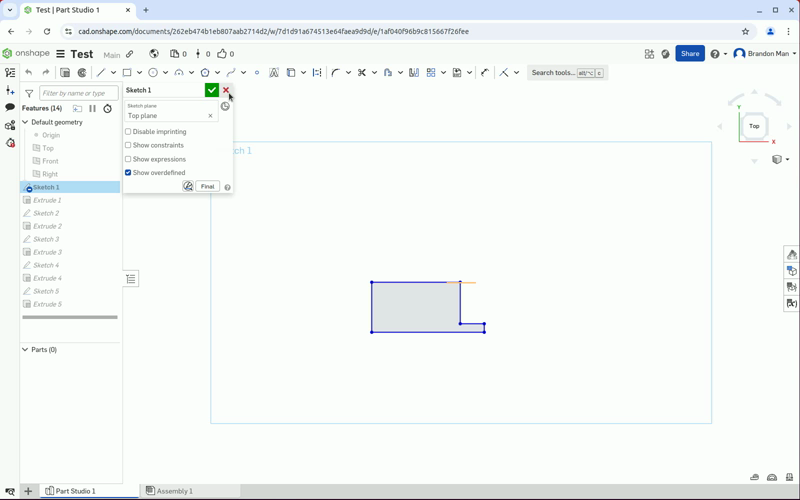
key(shift+s)
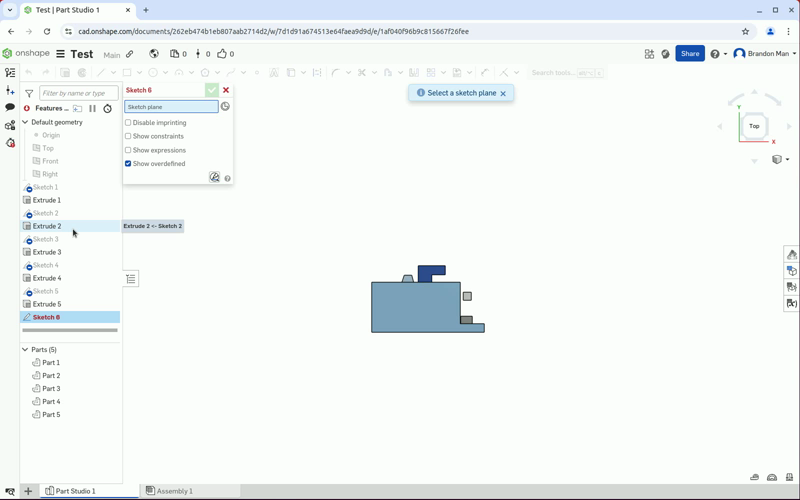
scroll(3)
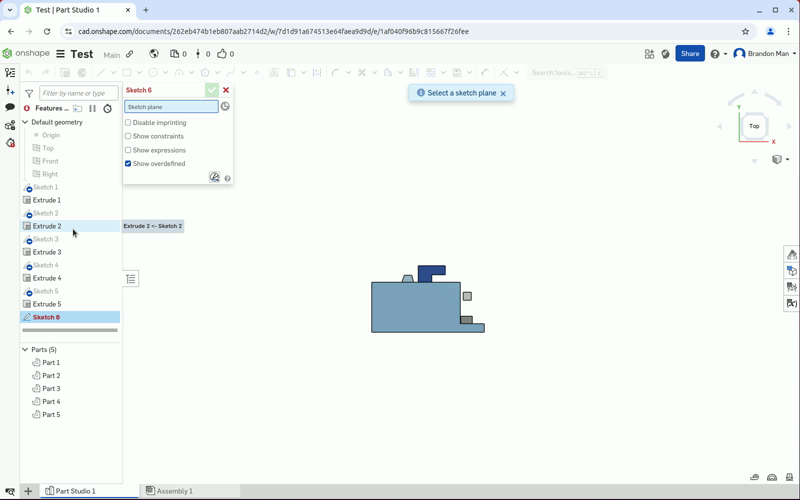
mouse_move(73, 150)
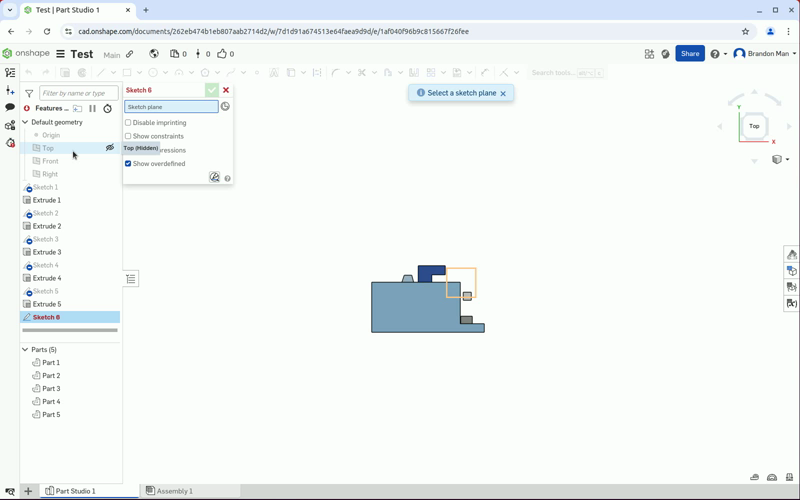
click(73, 150)
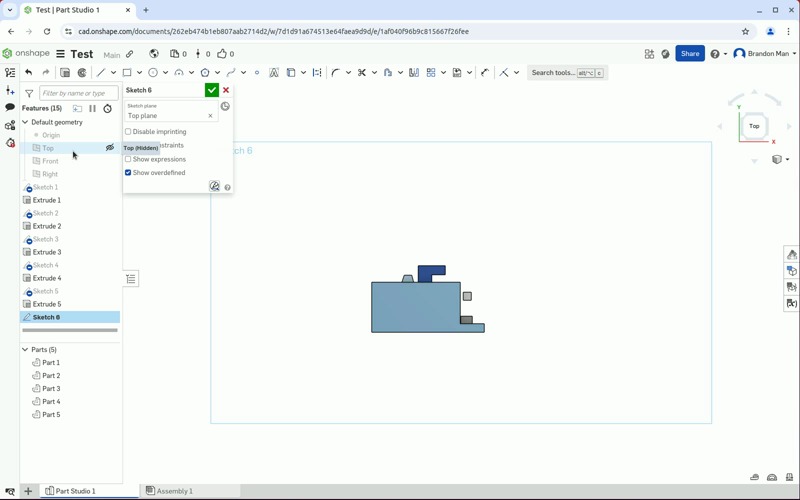
mouse_move(73, 352)
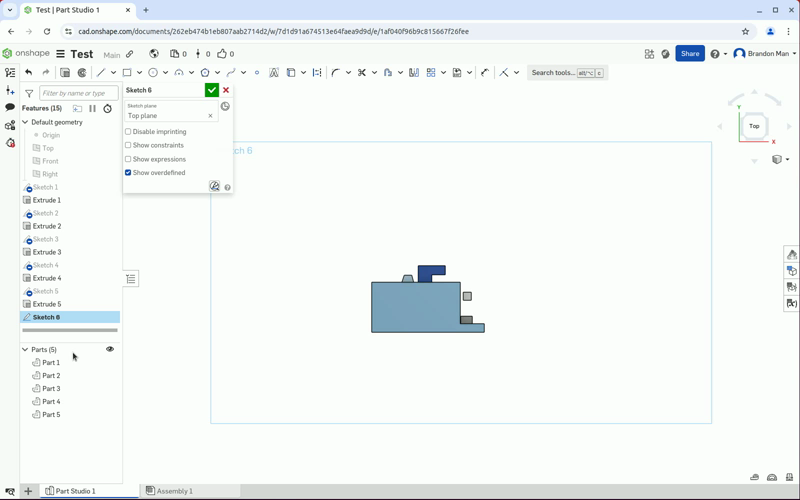
key(y)
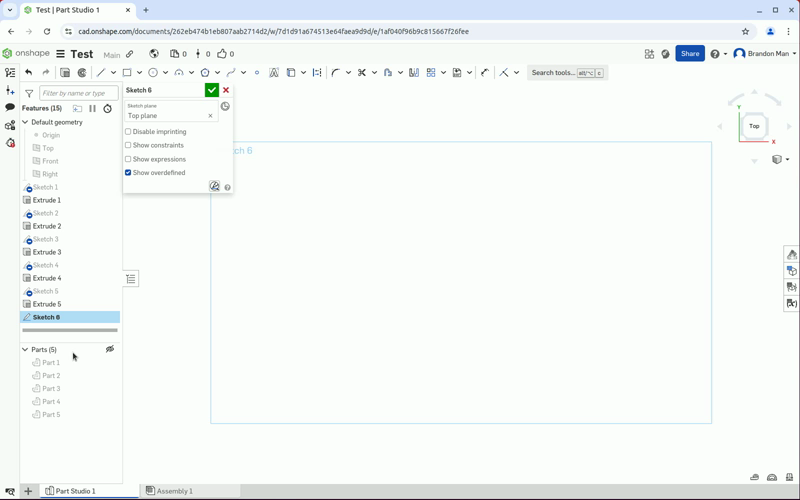
key(l)
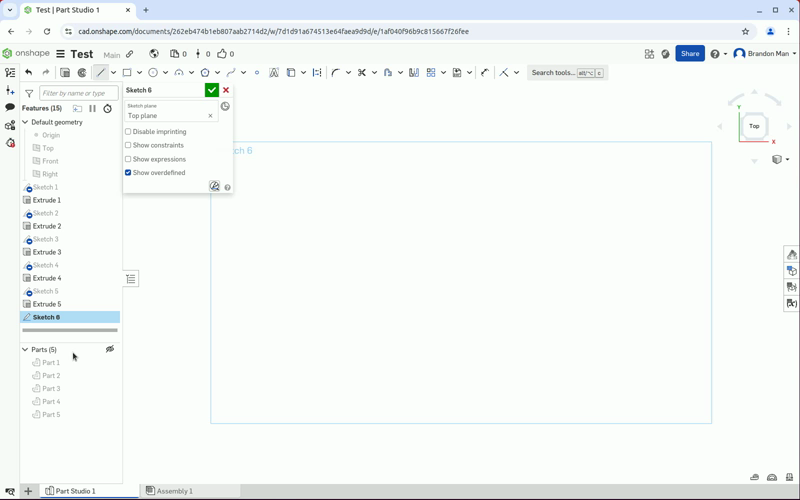
key_down(shift)
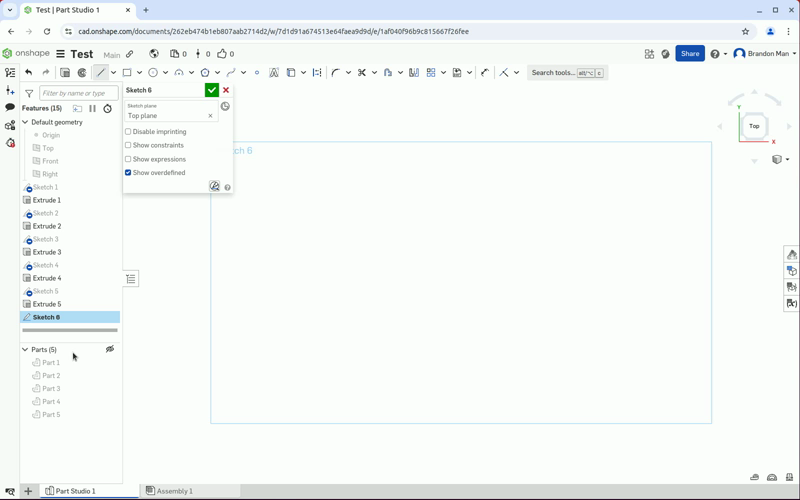
mouse_move(379, 282)
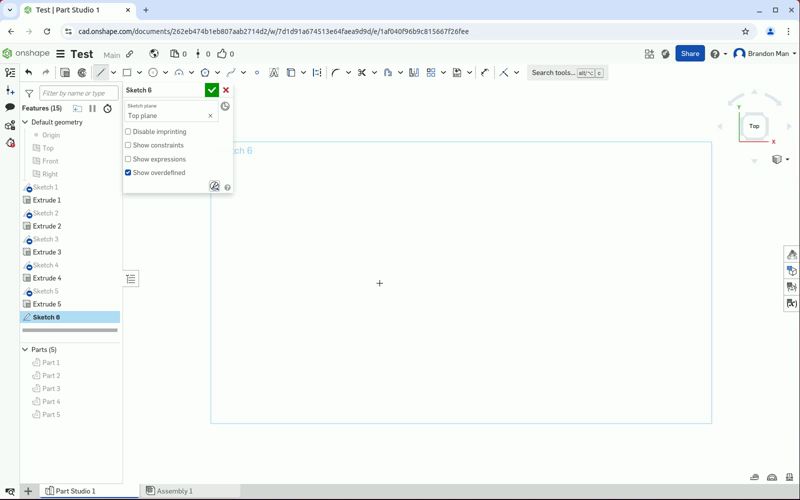
click(379, 282)
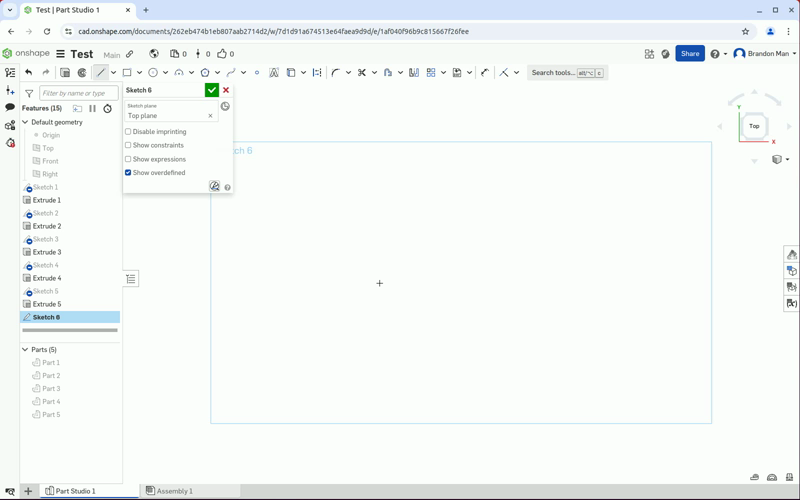
key_up(shift)
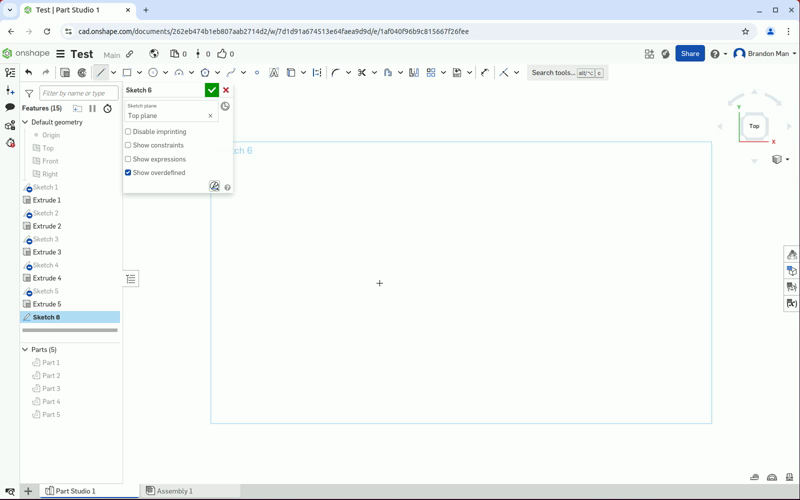
key_down(shift)
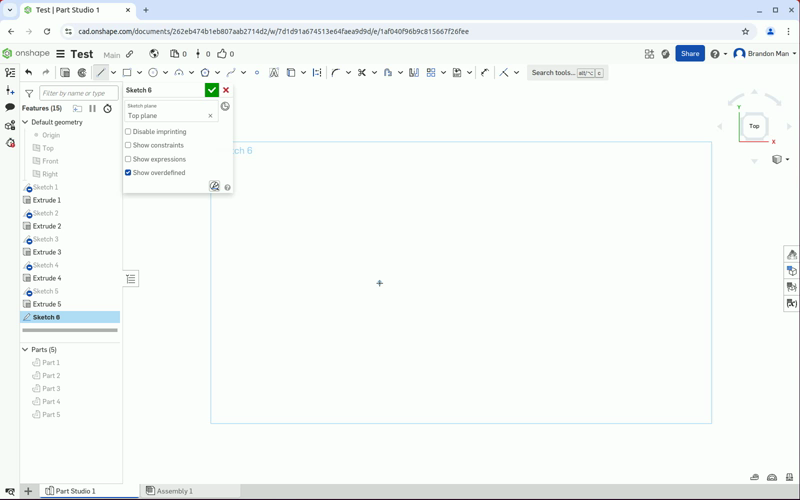
mouse_move(409, 282)
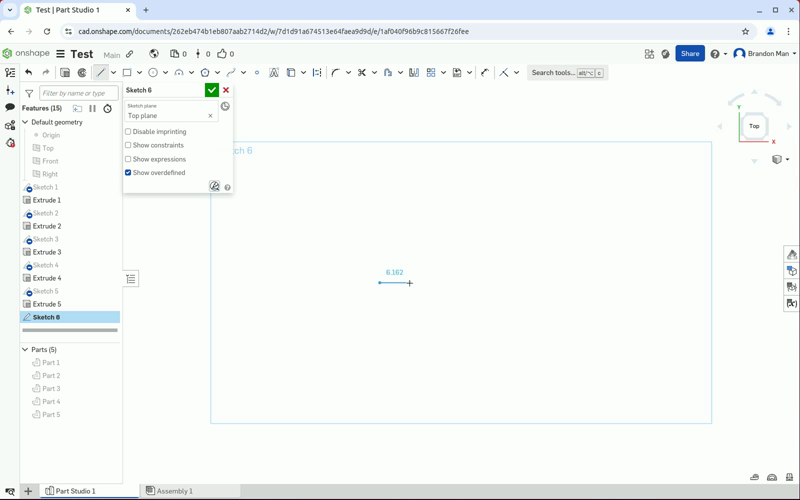
mouse_move(391, 282)
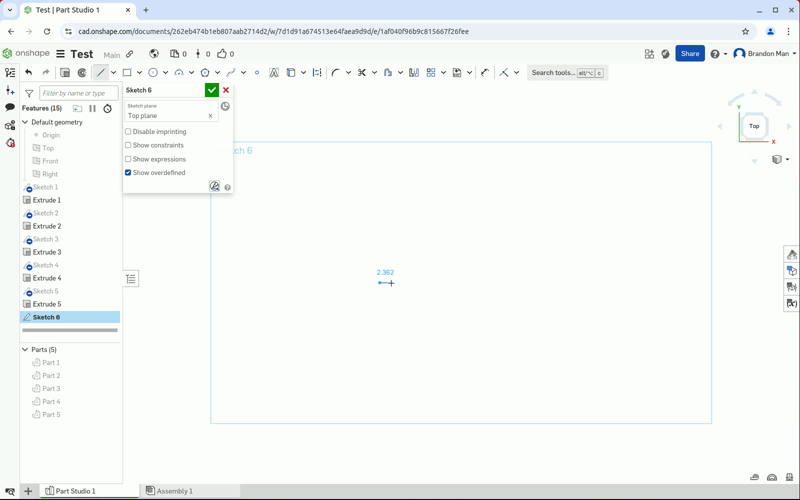
click(391, 282)
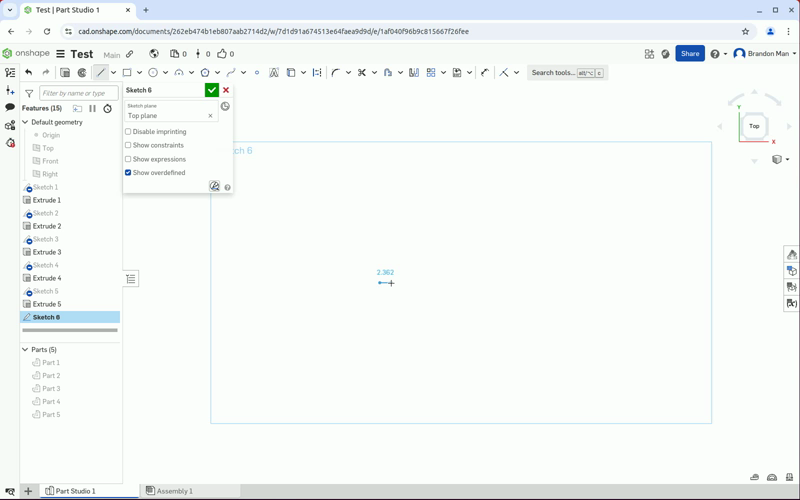
key_up(shift)
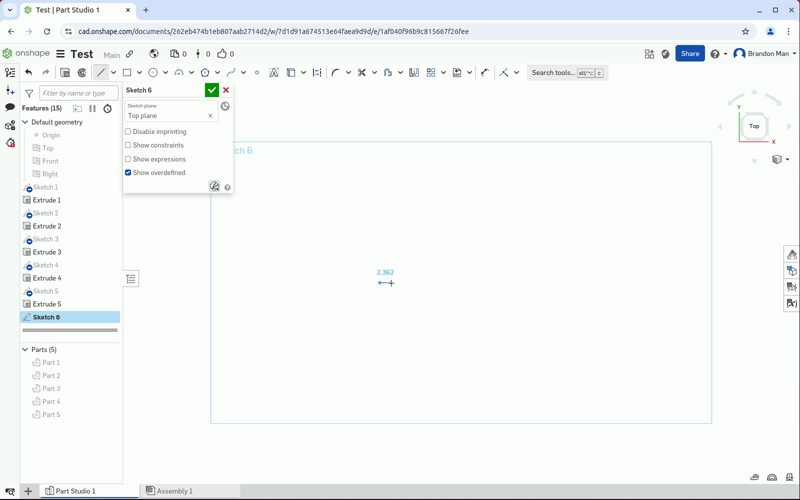
key_down(shift)
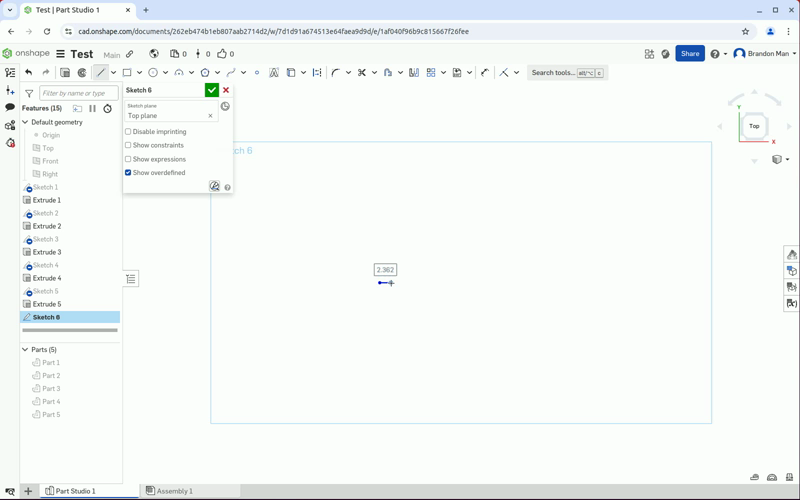
mouse_move(421, 282)
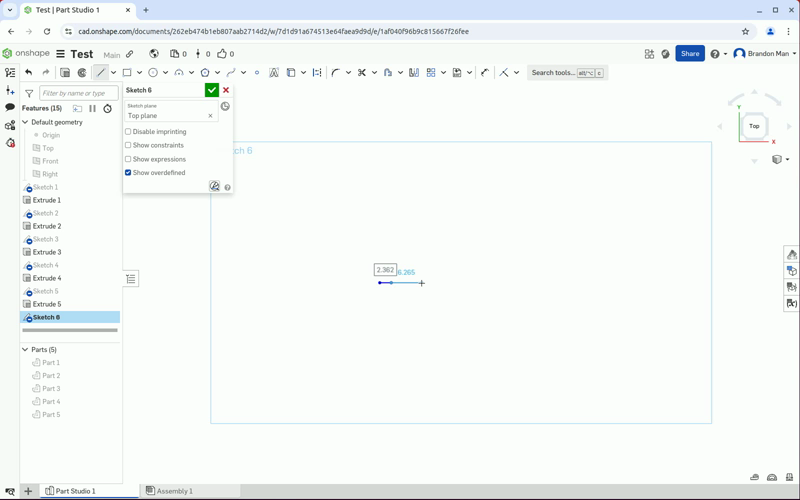
mouse_move(389, 275)
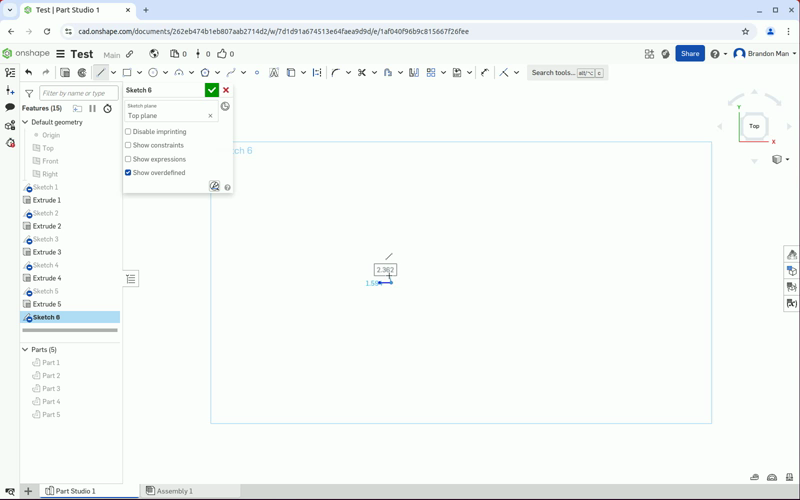
click(389, 275)
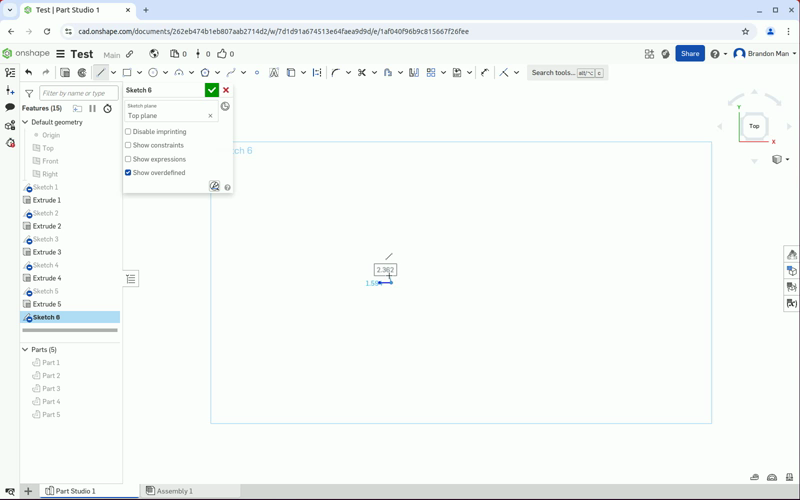
key_up(shift)
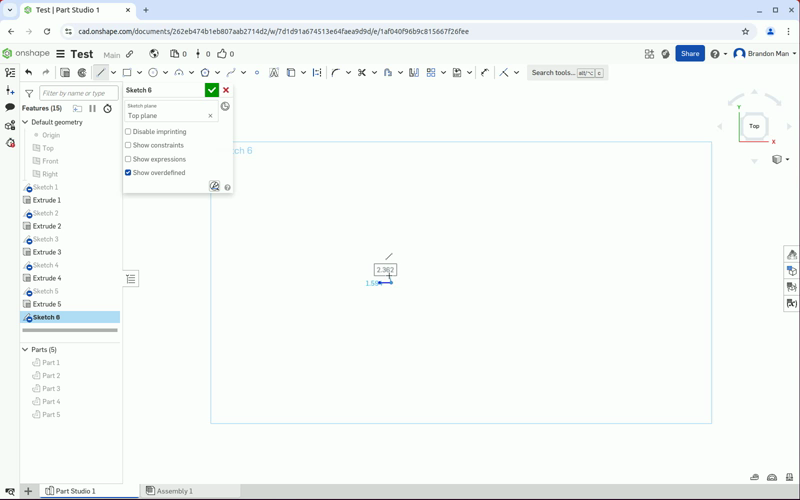
key_down(shift)
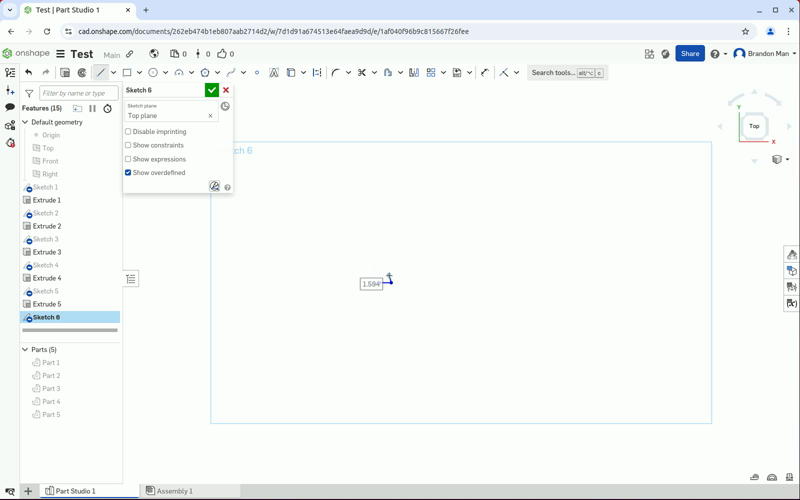
mouse_move(419, 275)
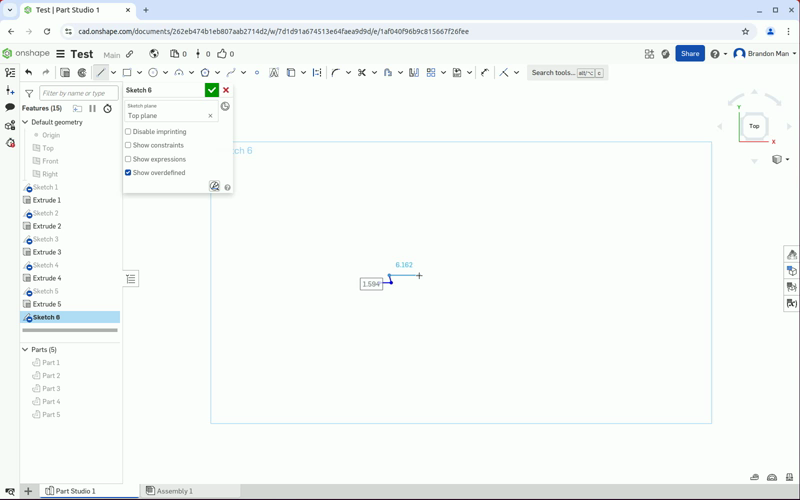
mouse_move(381, 275)
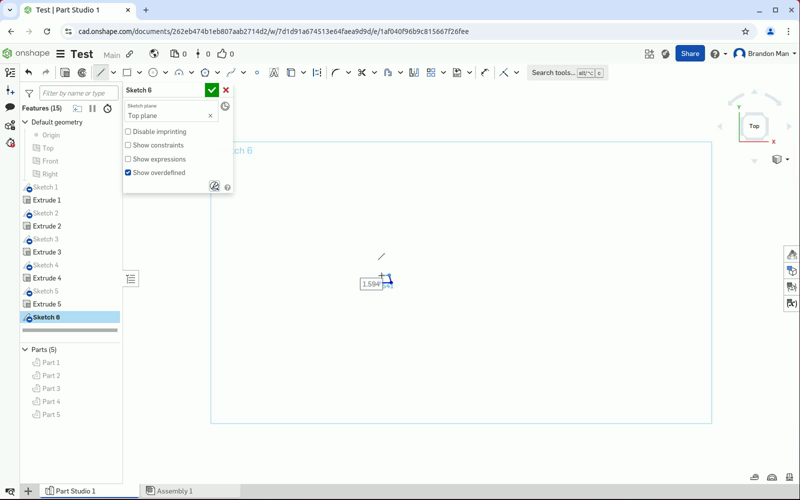
click(381, 275)
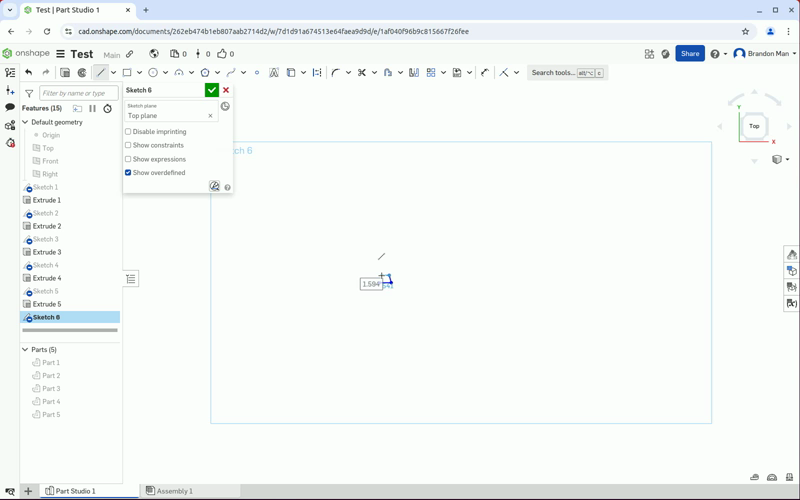
key_up(shift)
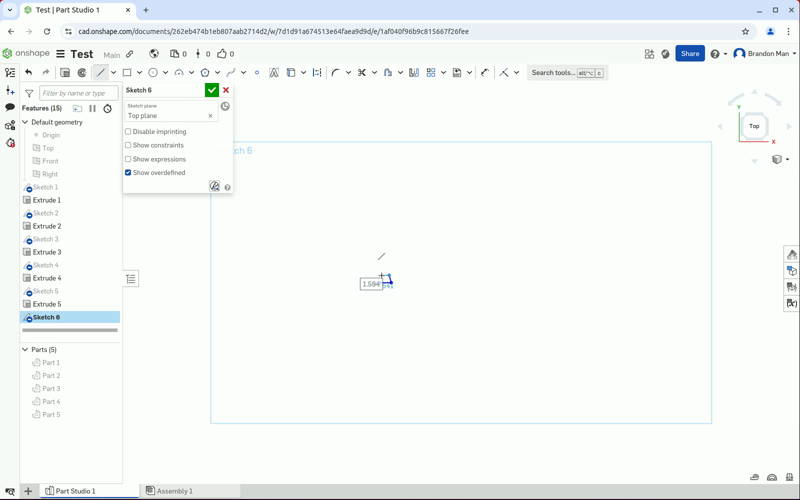
mouse_move(411, 275)
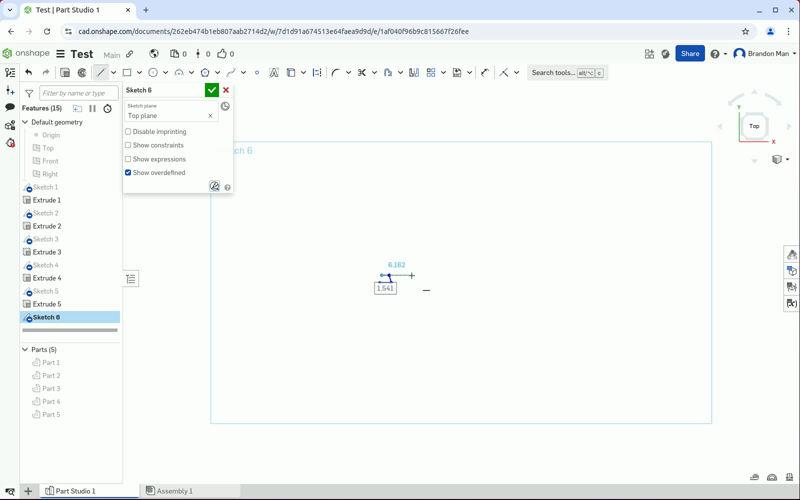
key_down(shift)
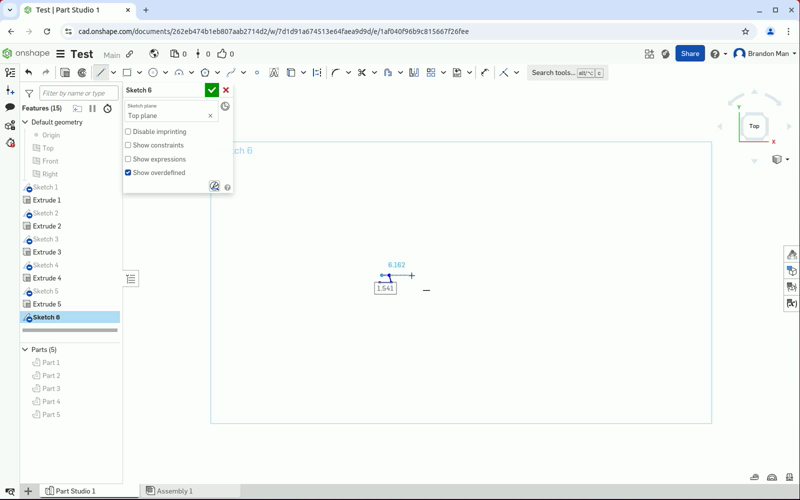
mouse_move(379, 282)
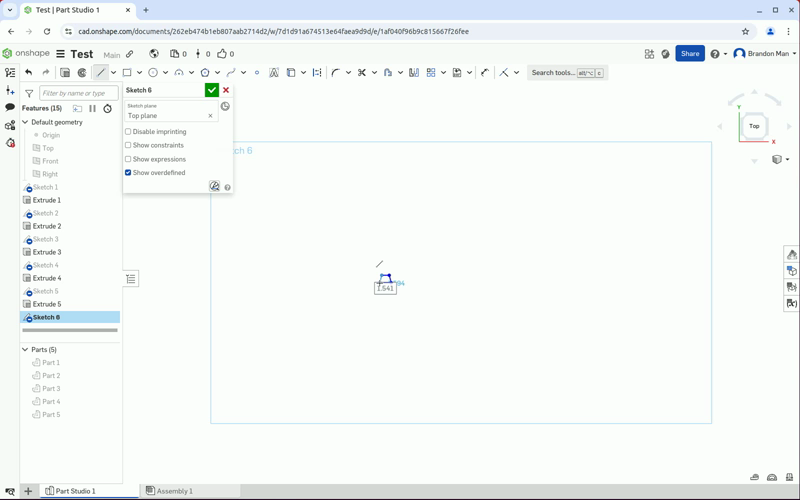
key_up(shift)
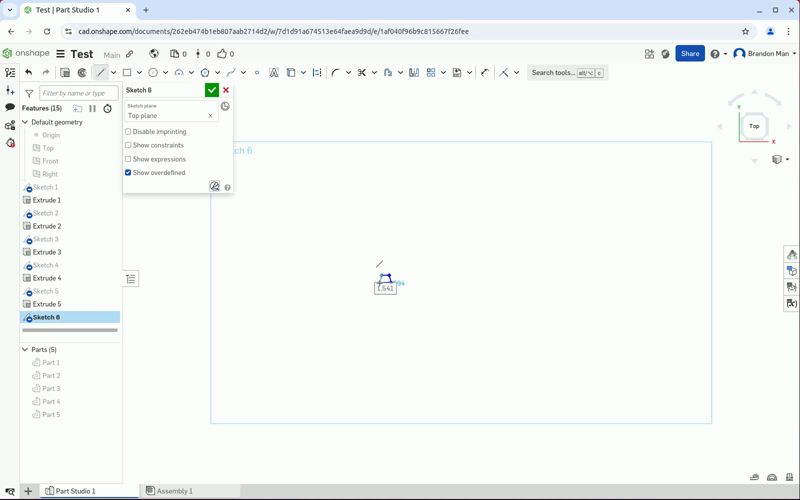
click(379, 282)
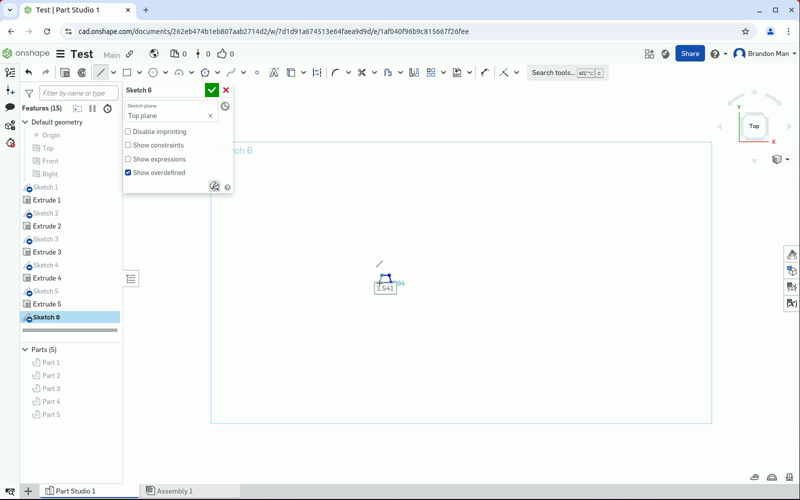
key(esc)
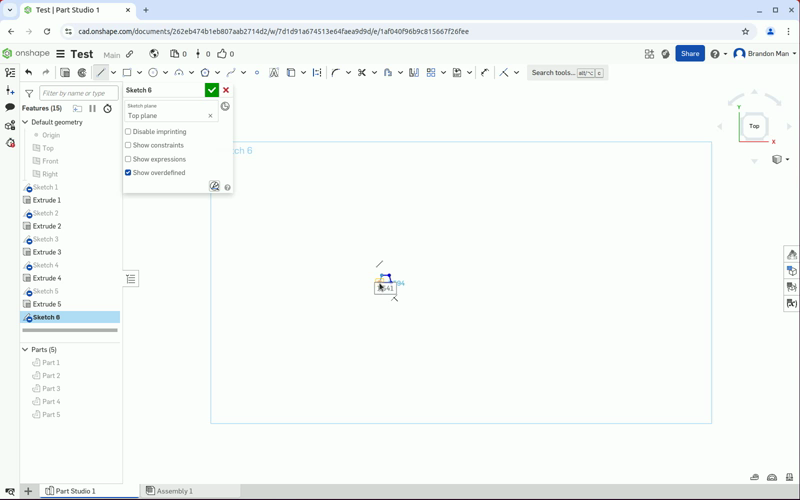
mouse_move(391, 282)
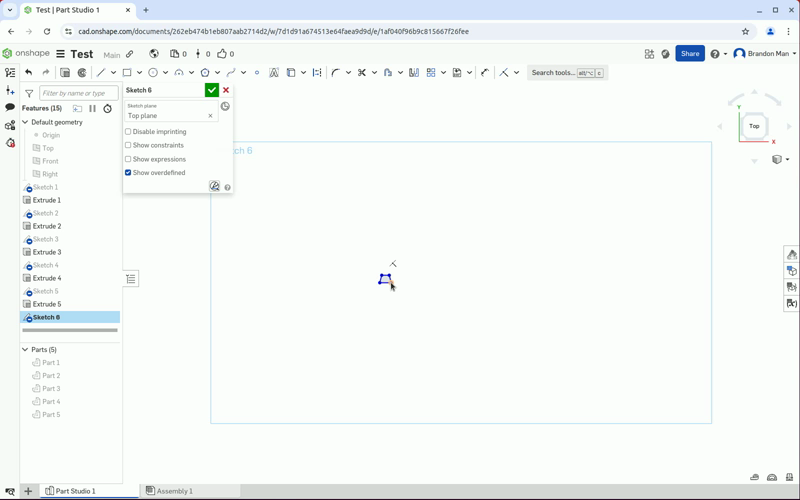
scroll(6)
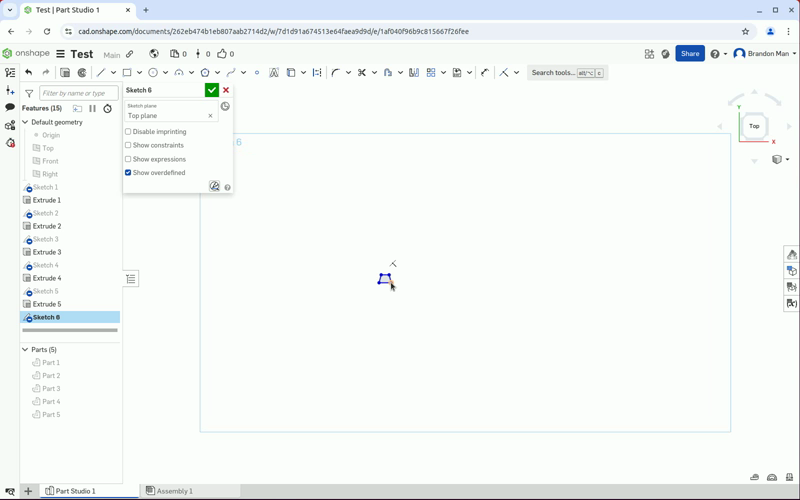
scroll(6)
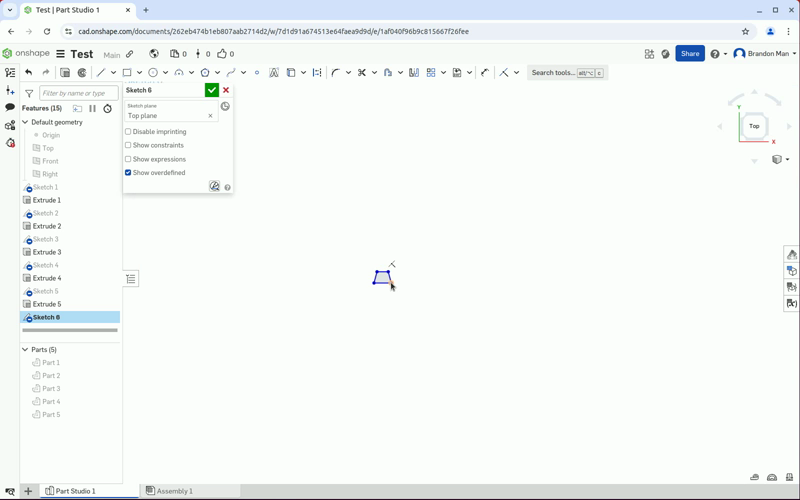
scroll(6)
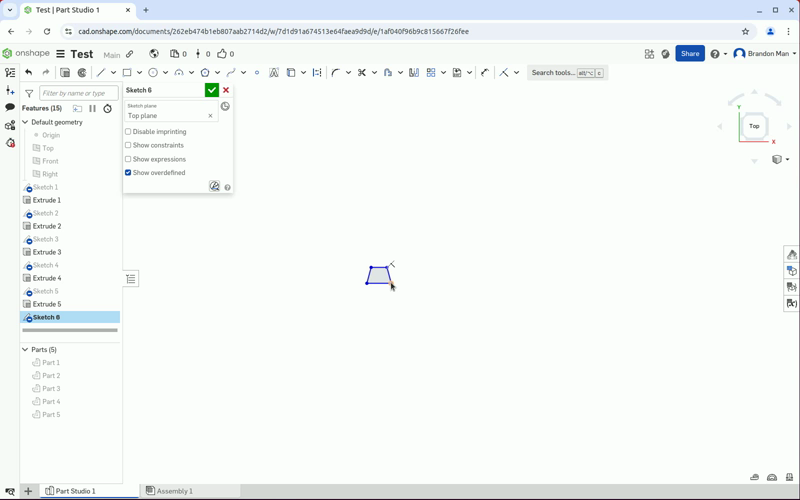
scroll(6)
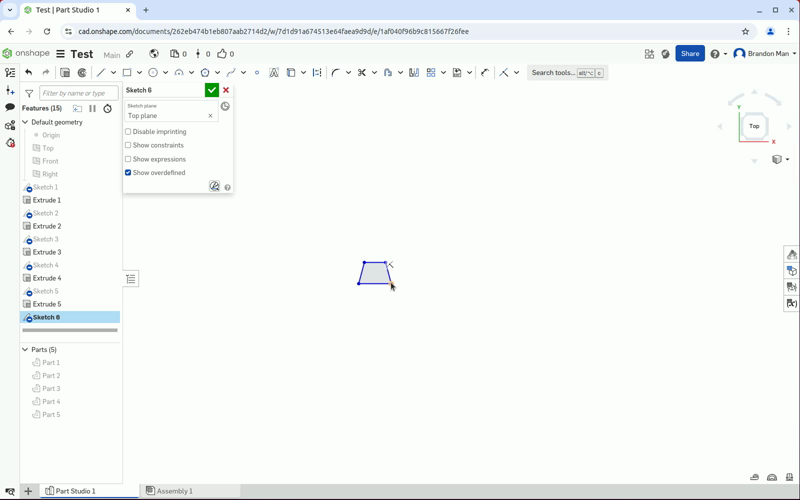
scroll(6)
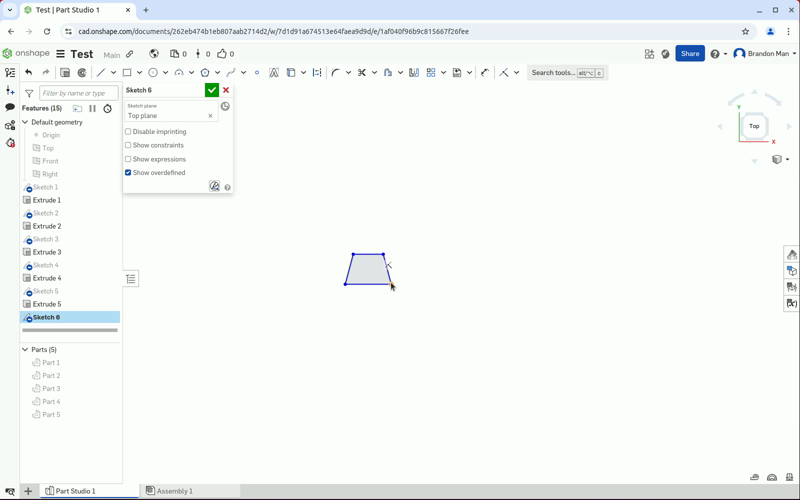
scroll(6)
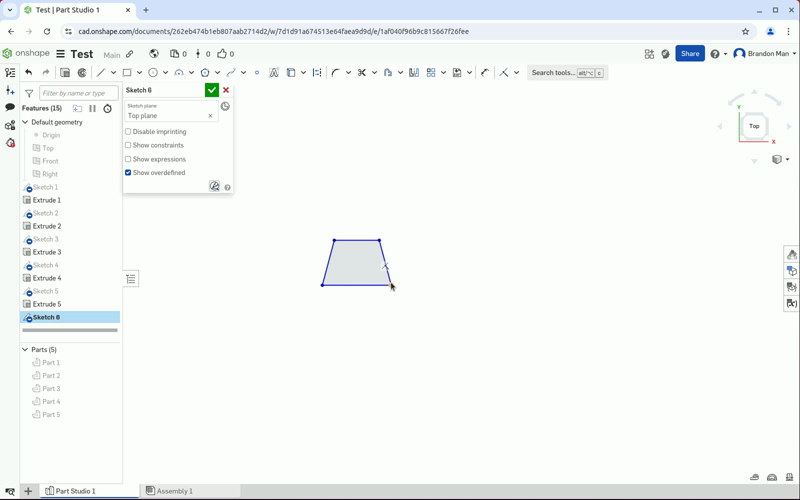
scroll(6)
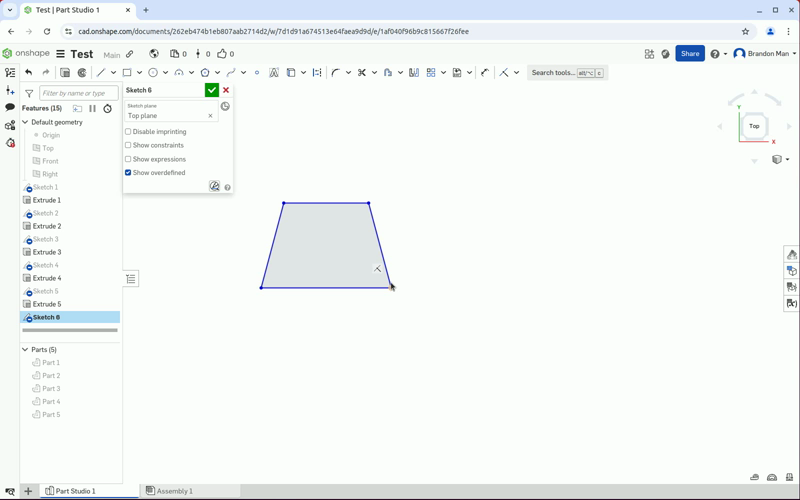
click(391, 282)
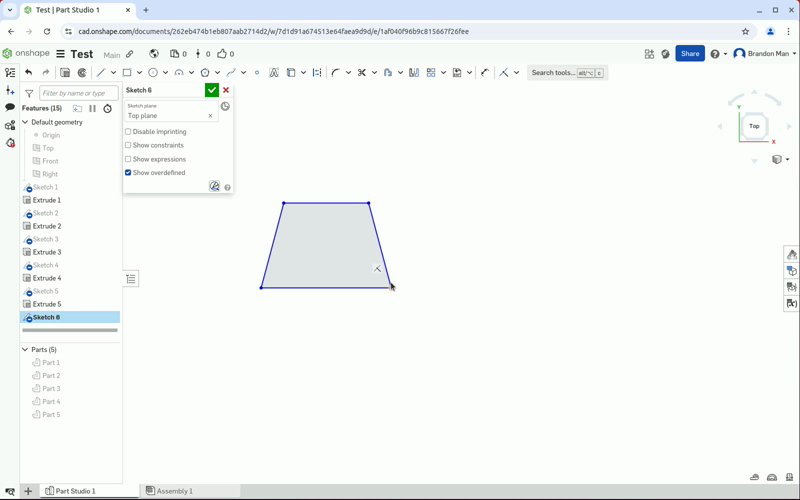
scroll(-6)
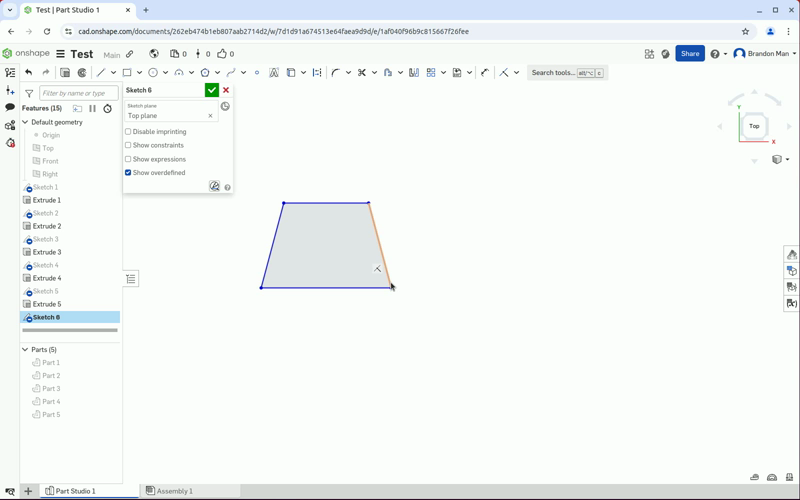
scroll(-6)
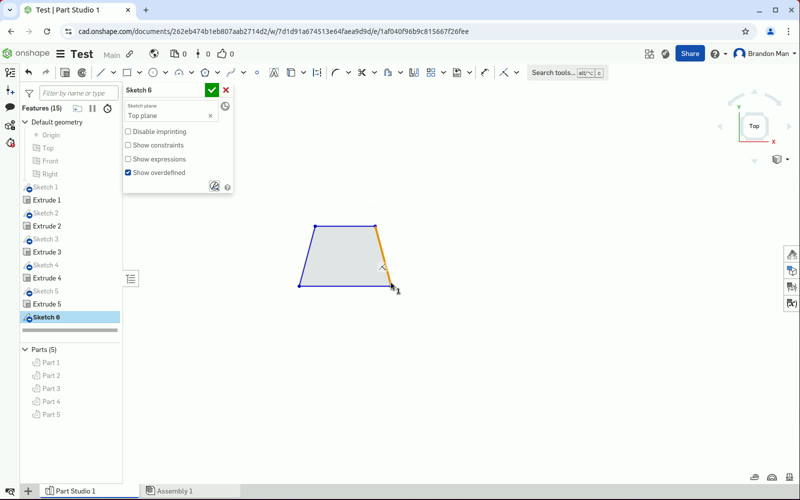
scroll(-6)
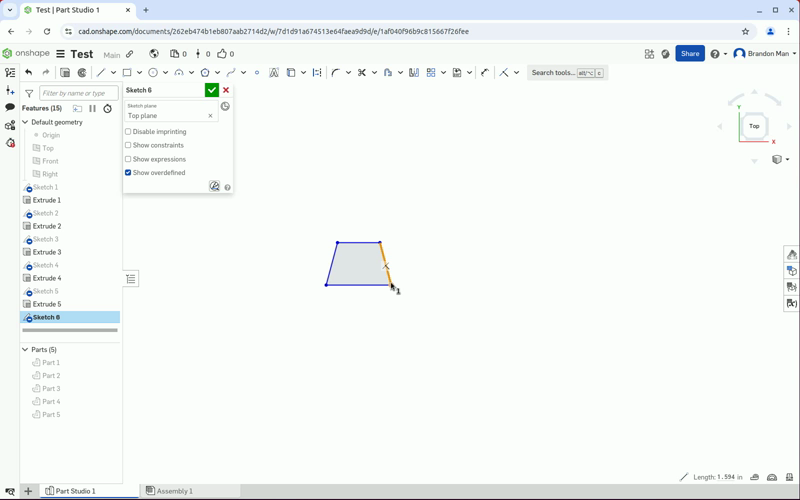
scroll(-6)
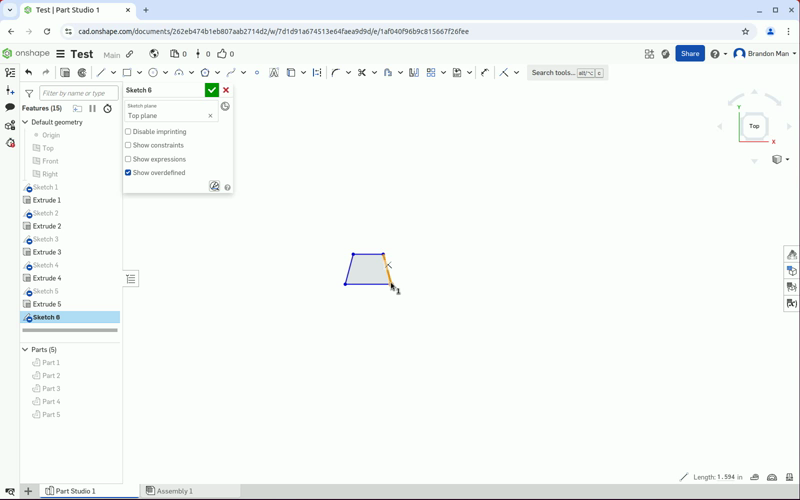
scroll(-6)
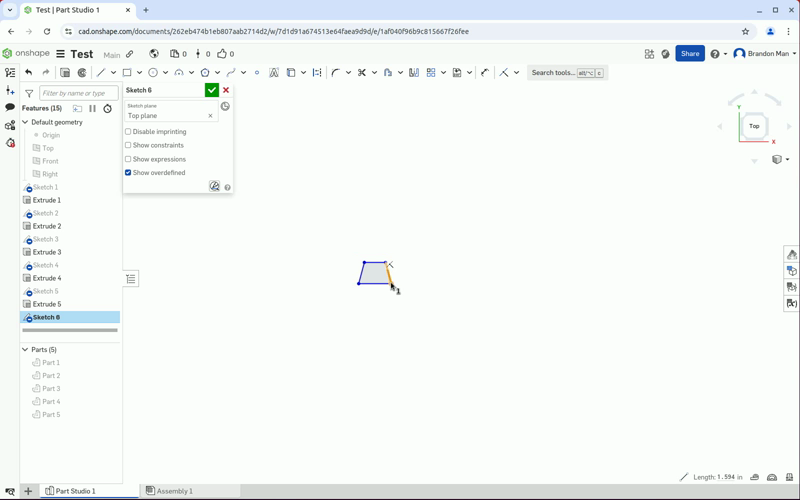
scroll(-6)
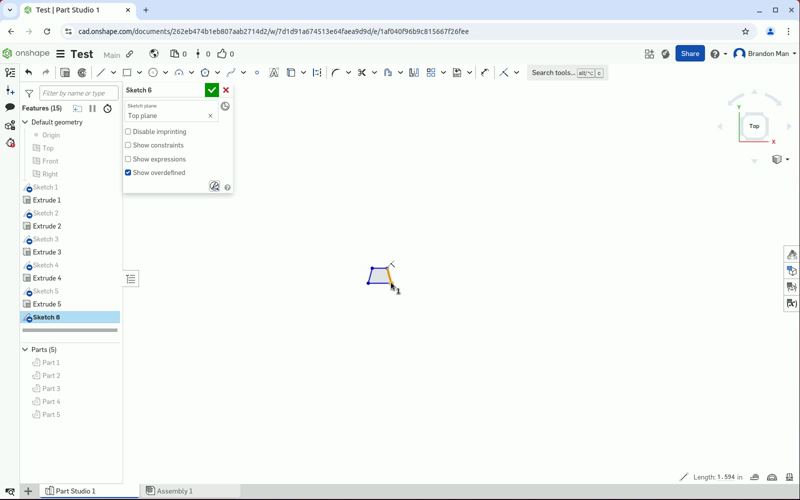
scroll(-6)
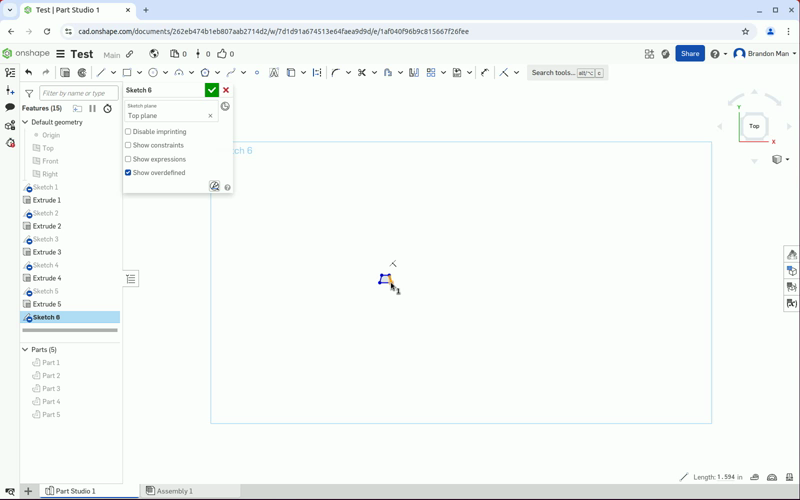
mouse_move(73, 352)
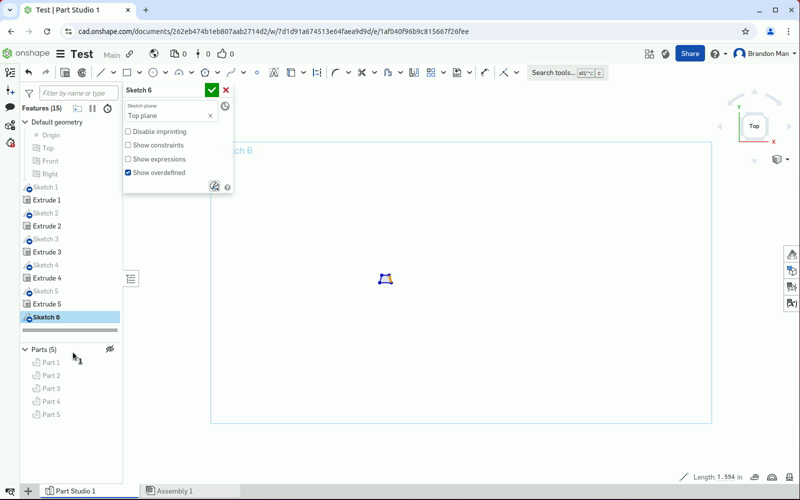
key(shift+y)
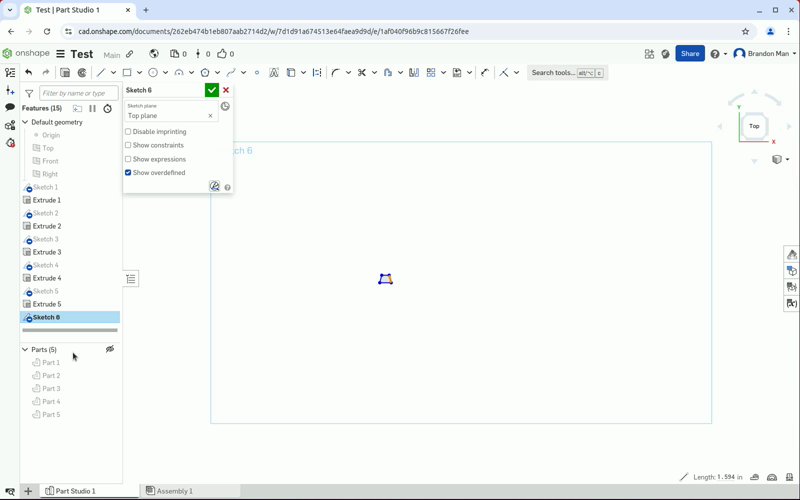
key(shift+e)
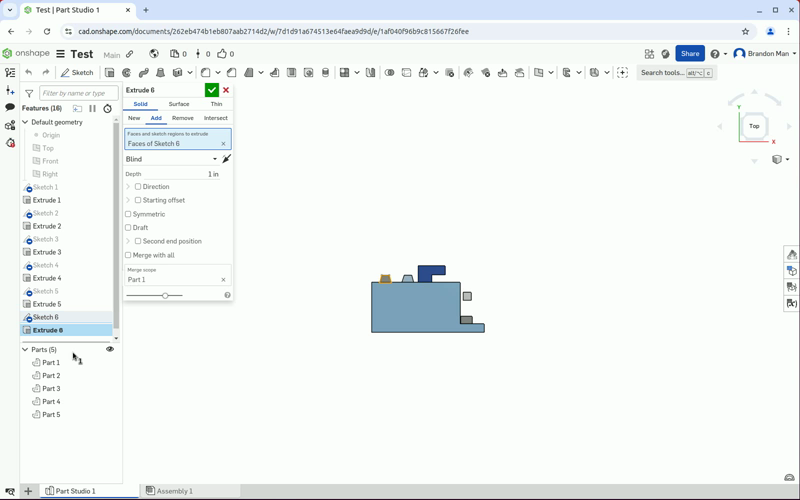
mouse_move(143, 106)
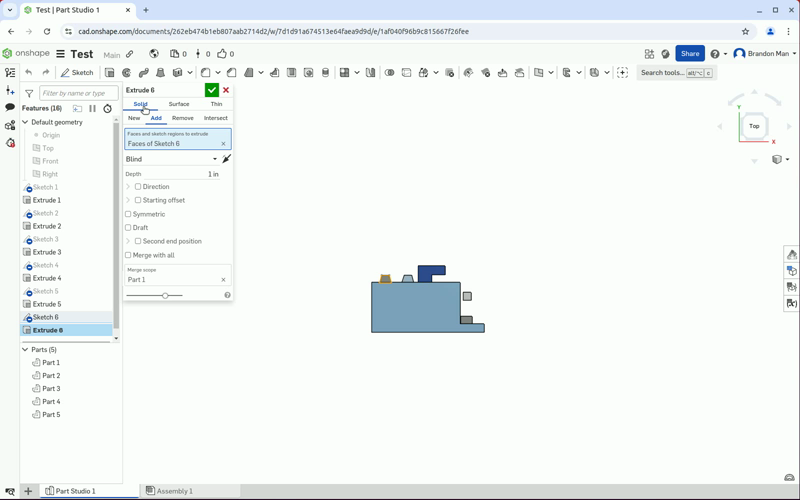
click(143, 106)
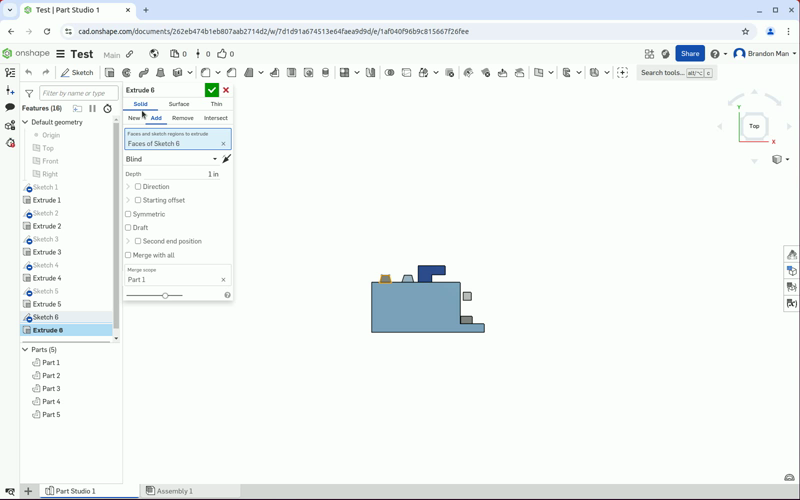
mouse_move(137, 120)
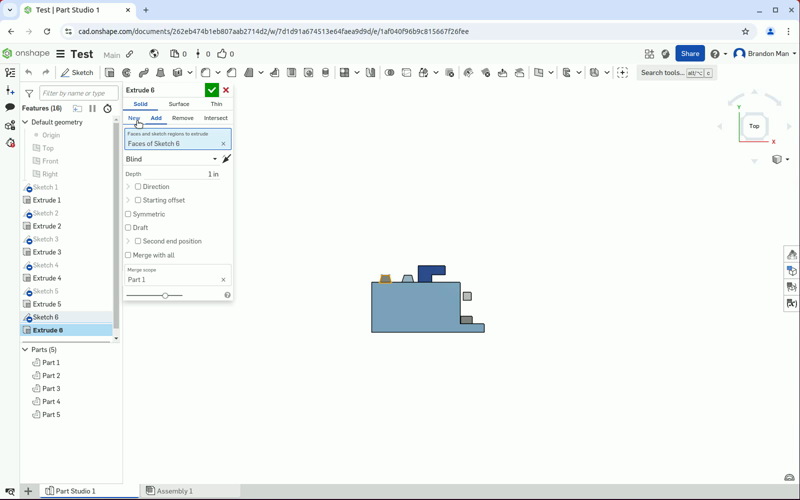
click(137, 120)
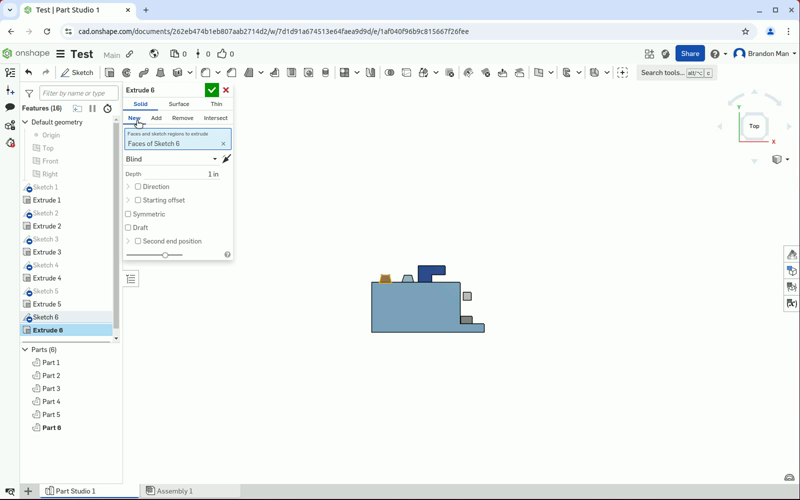
key(tab, 4)
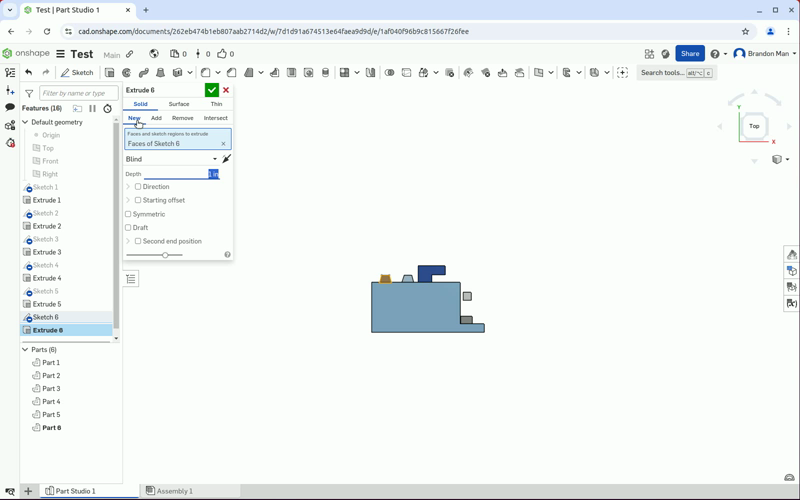
text(-0.241)
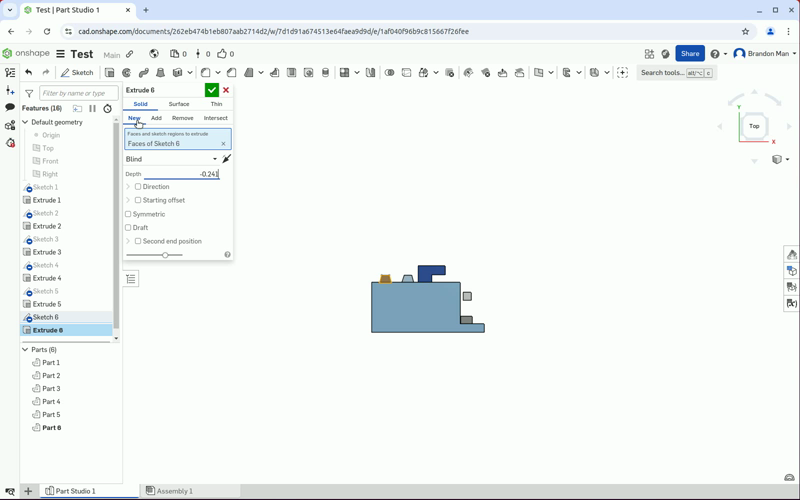
key(enter)
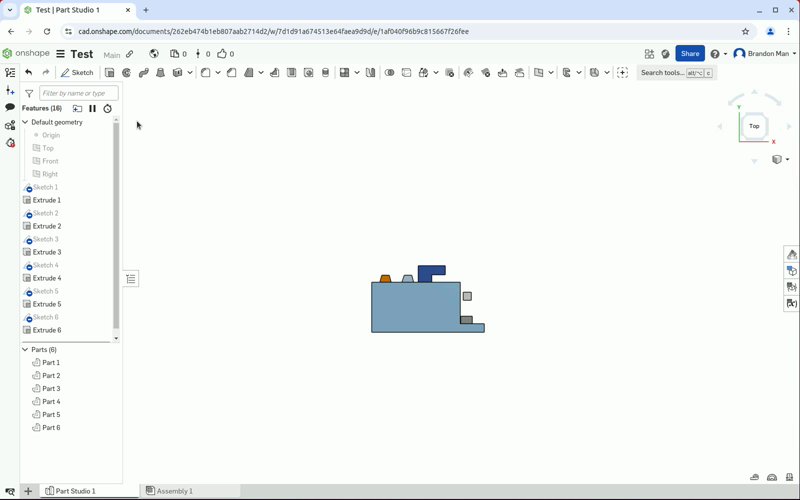
key(shift+h)
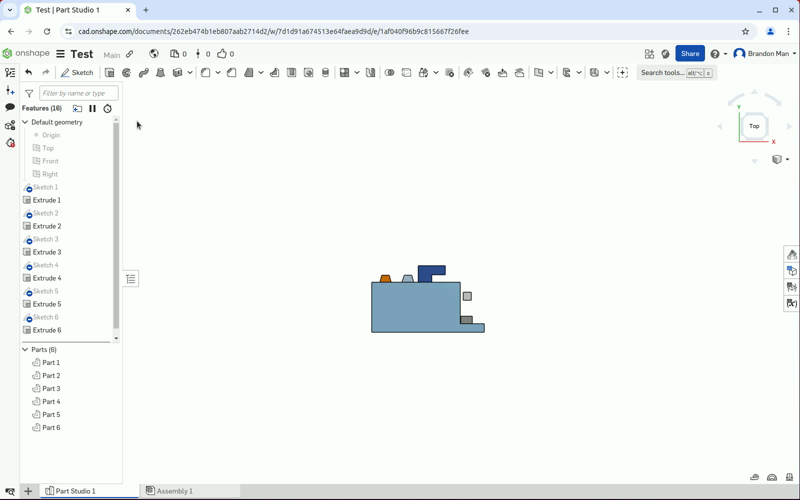
key(shift+h)
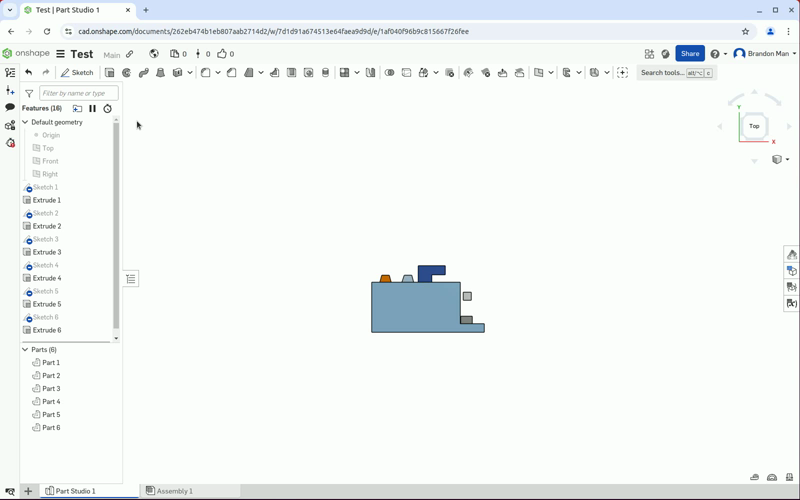
mouse_move(69, 189)
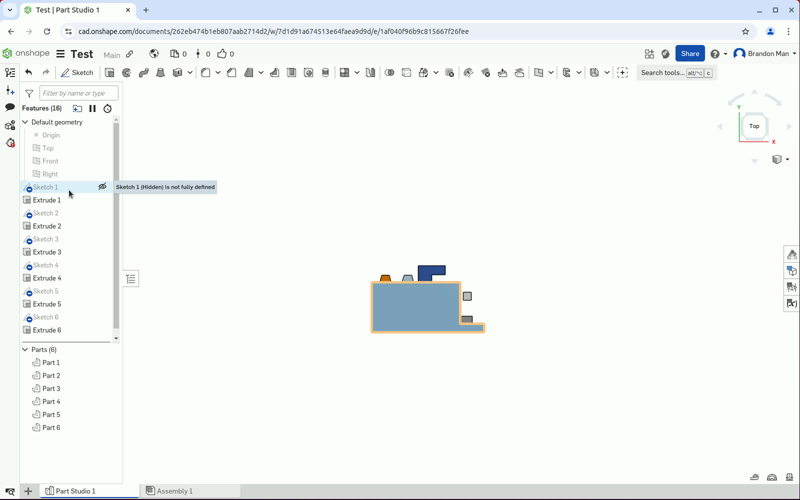
click(69, 189)
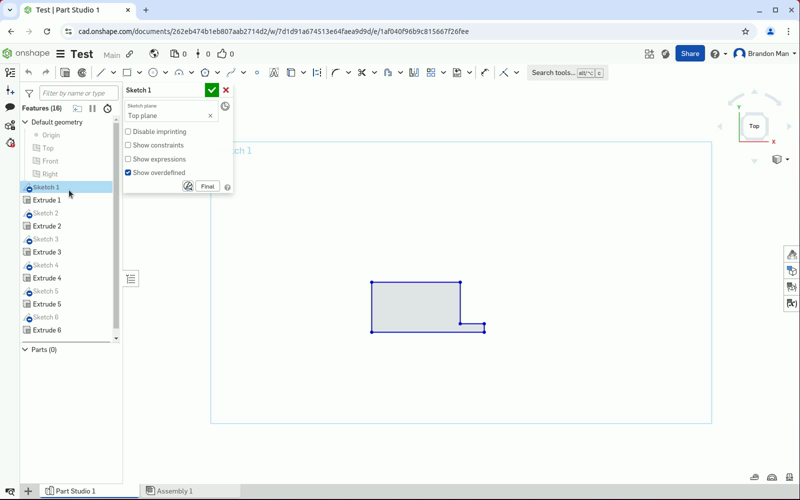
mouse_move(229, 92)
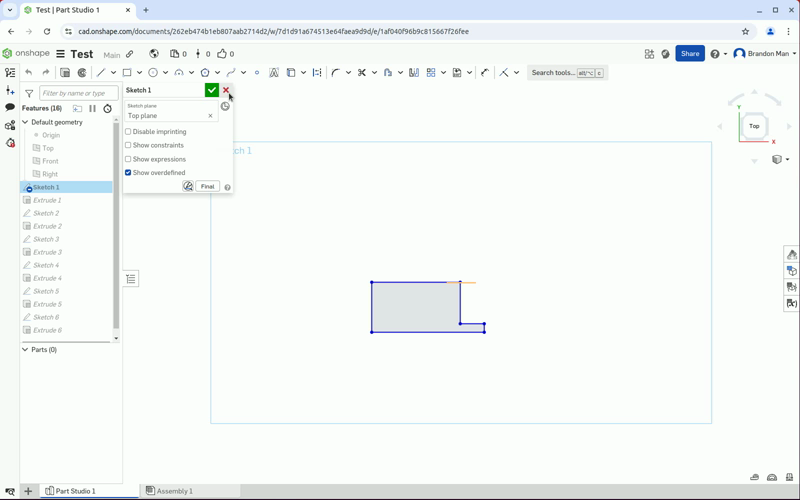
click(229, 92)
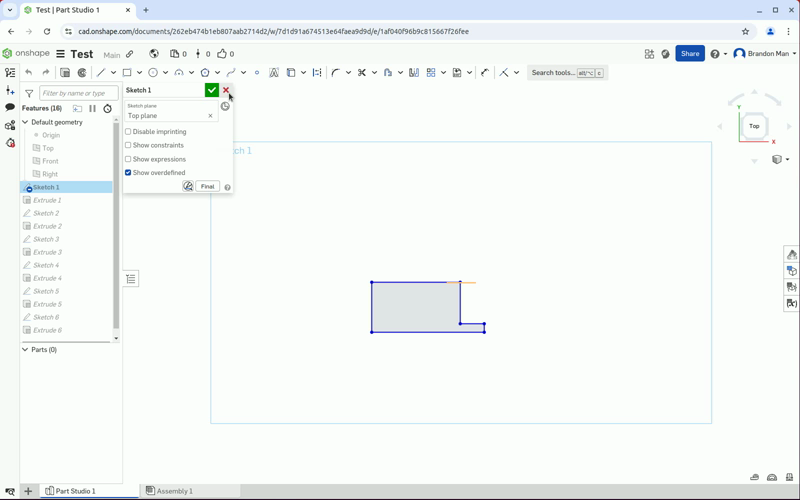
key(shift+s)
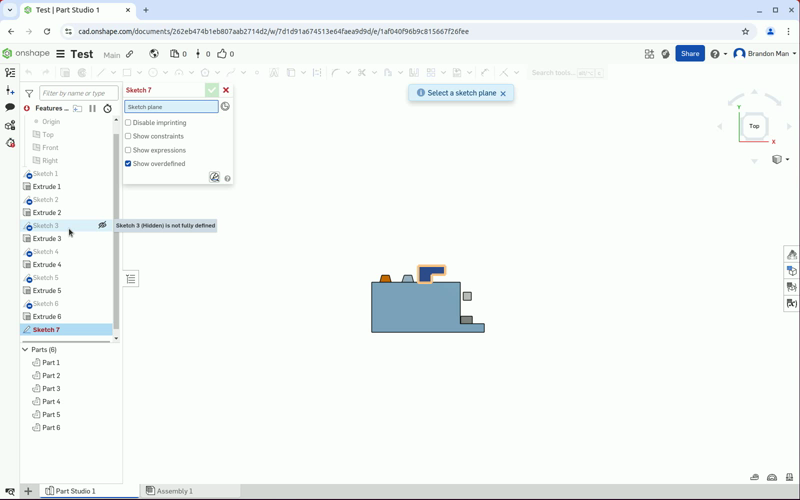
scroll(3)
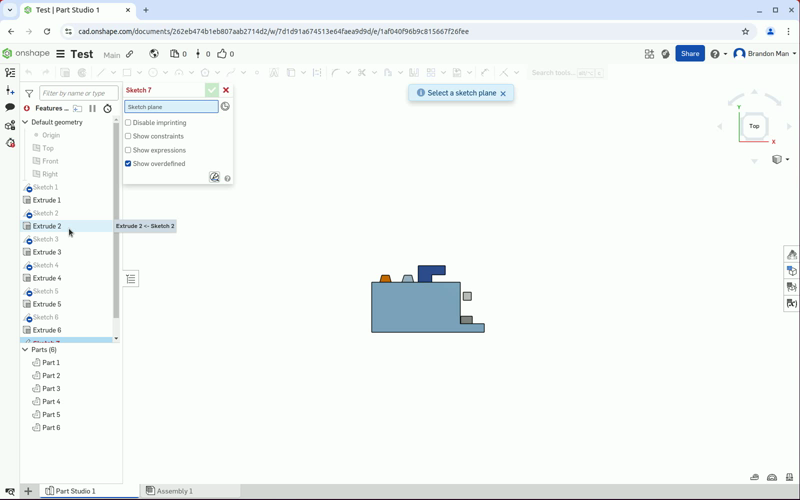
mouse_move(69, 150)
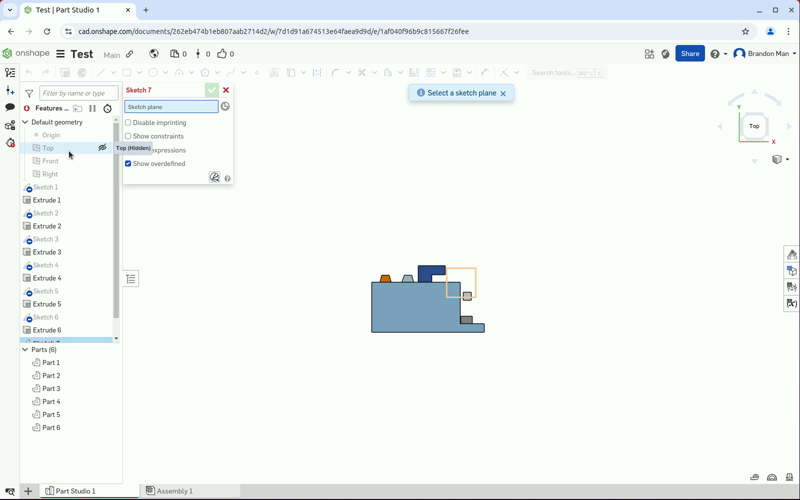
click(69, 150)
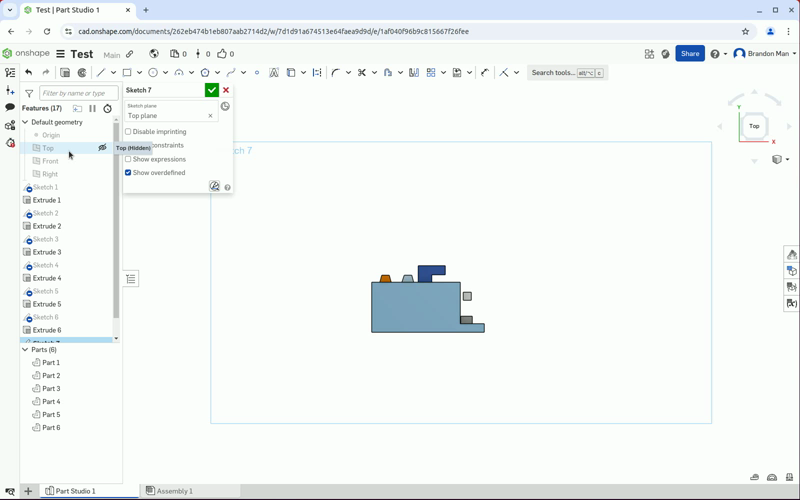
mouse_move(73, 352)
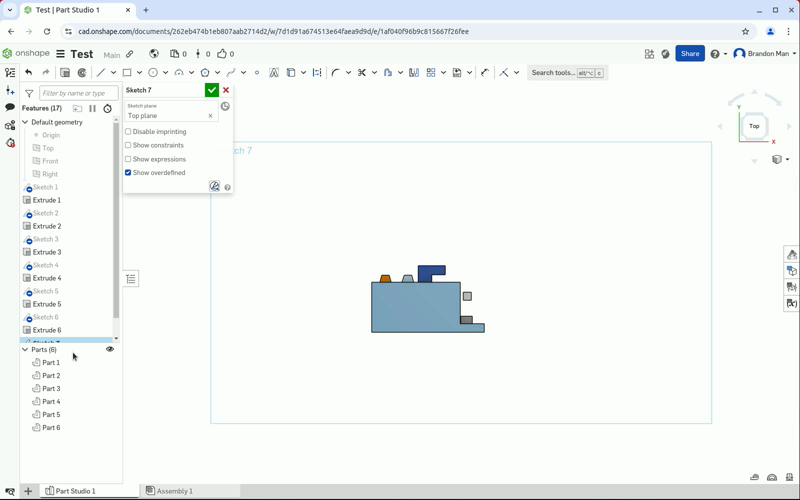
key(y)
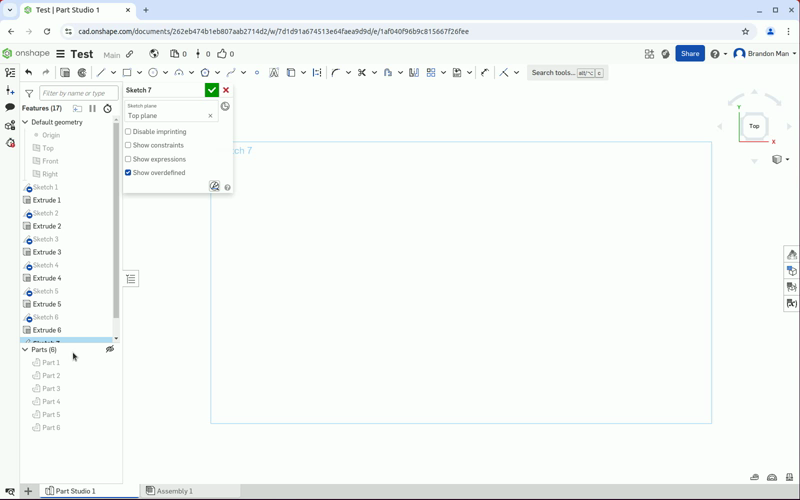
key(l)
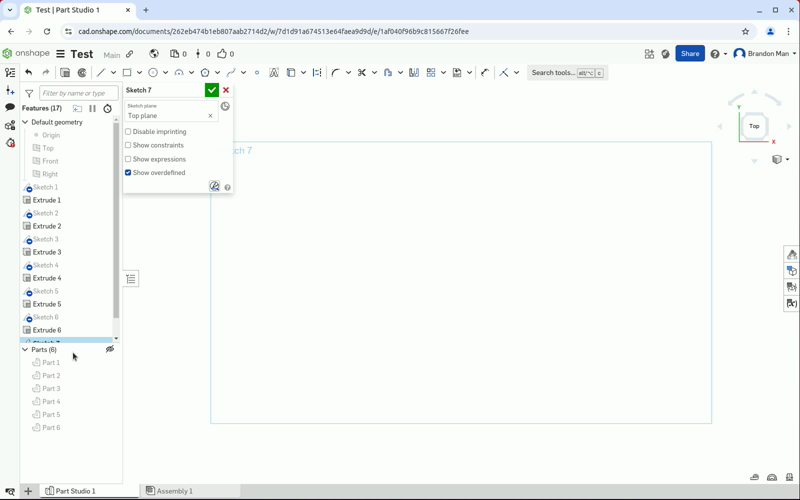
key_down(shift)
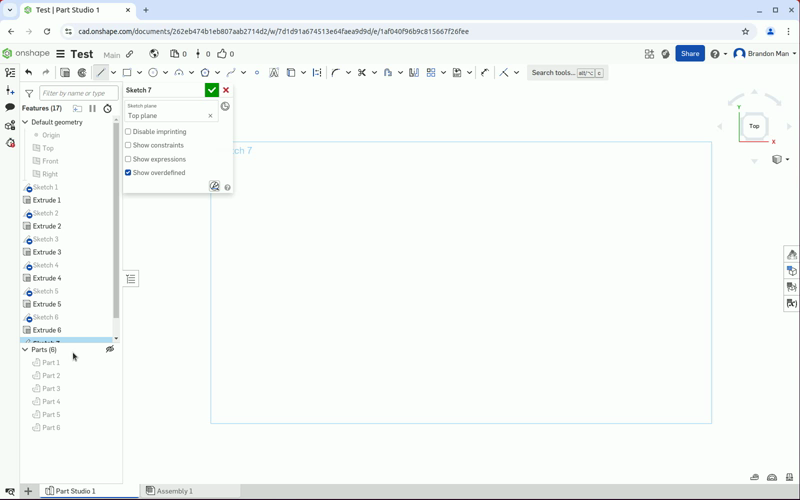
mouse_move(363, 332)
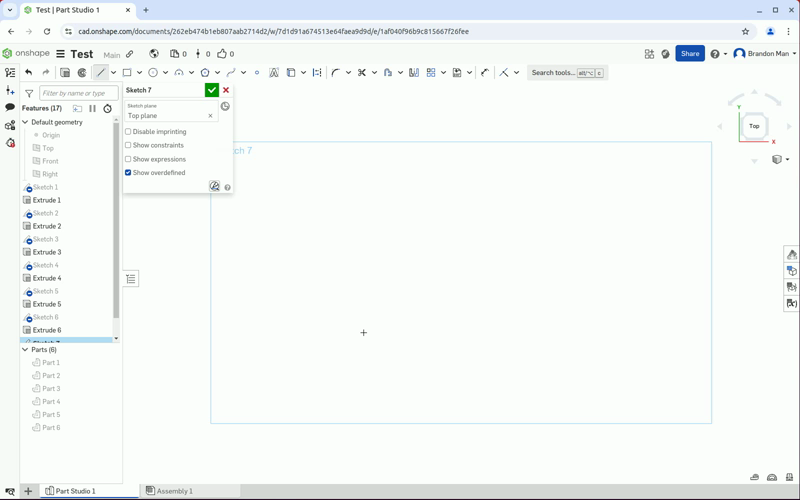
click(363, 332)
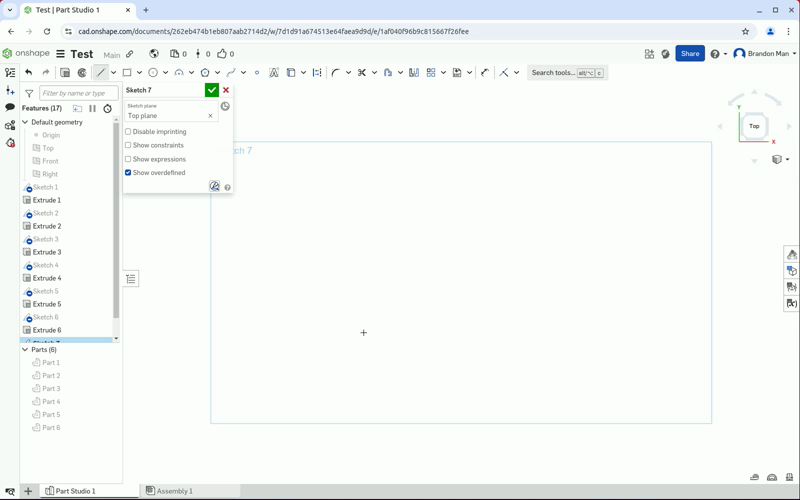
key_up(shift)
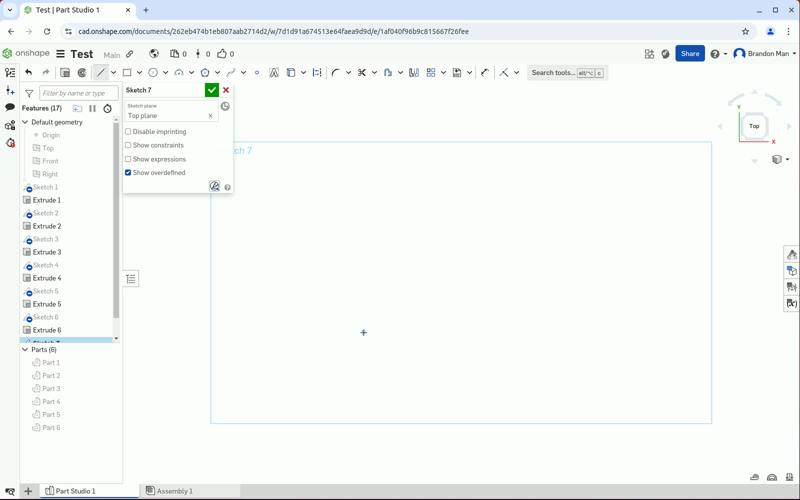
key_down(shift)
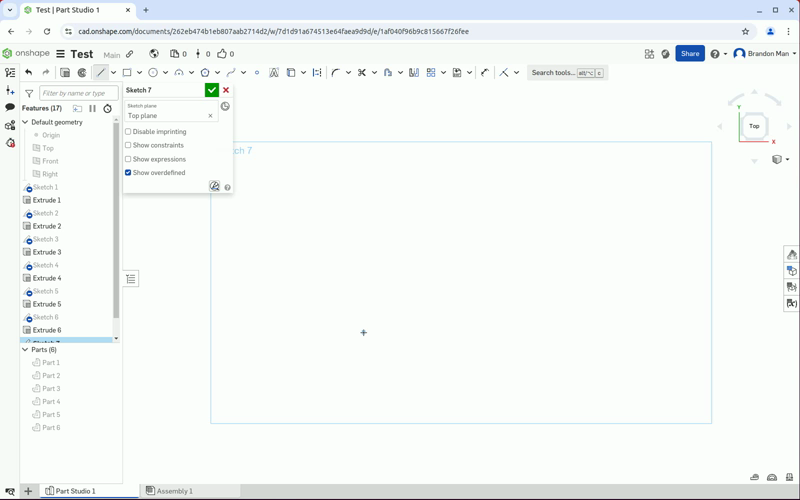
mouse_move(393, 332)
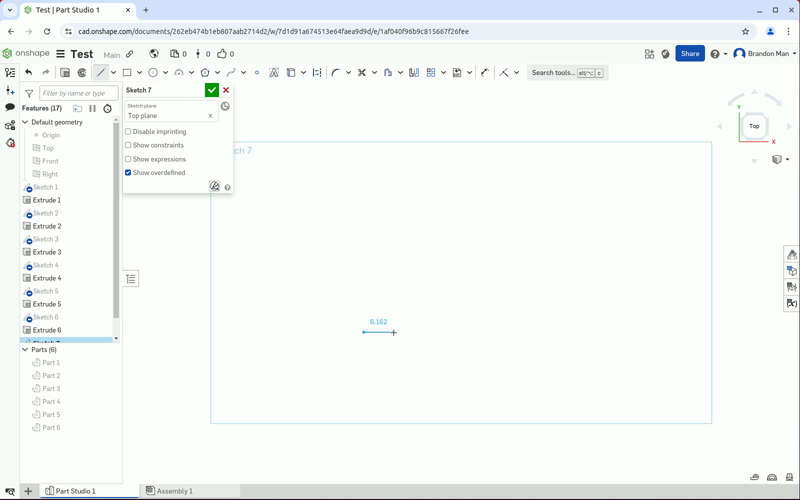
mouse_move(372, 332)
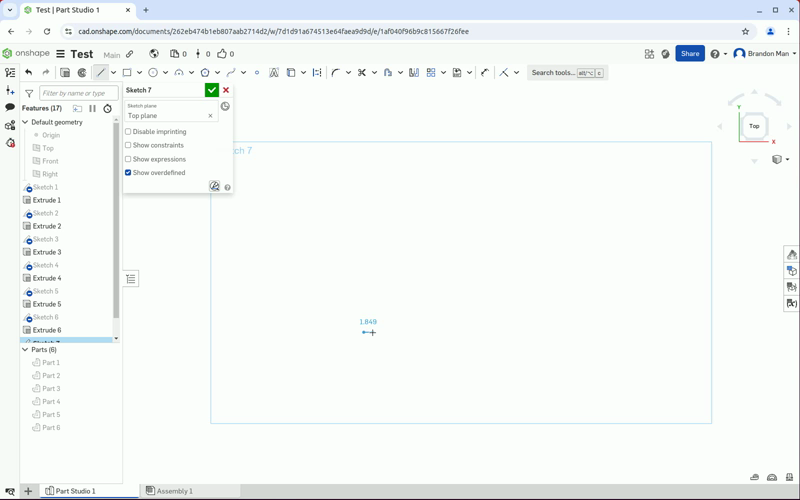
click(372, 332)
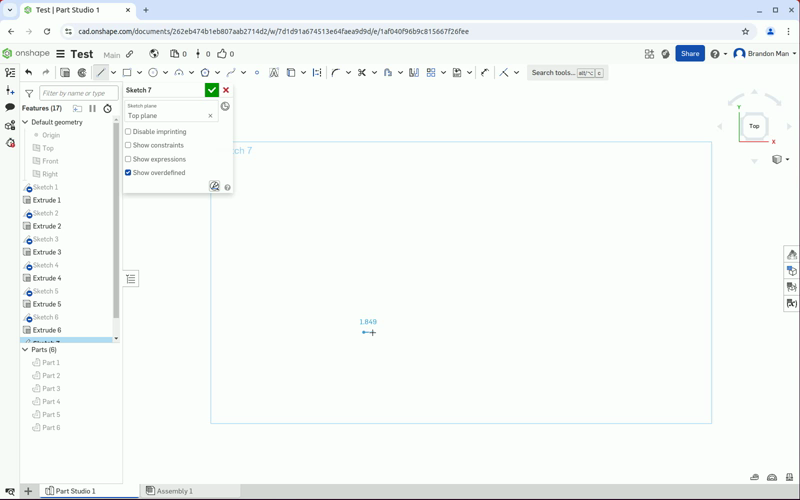
key_up(shift)
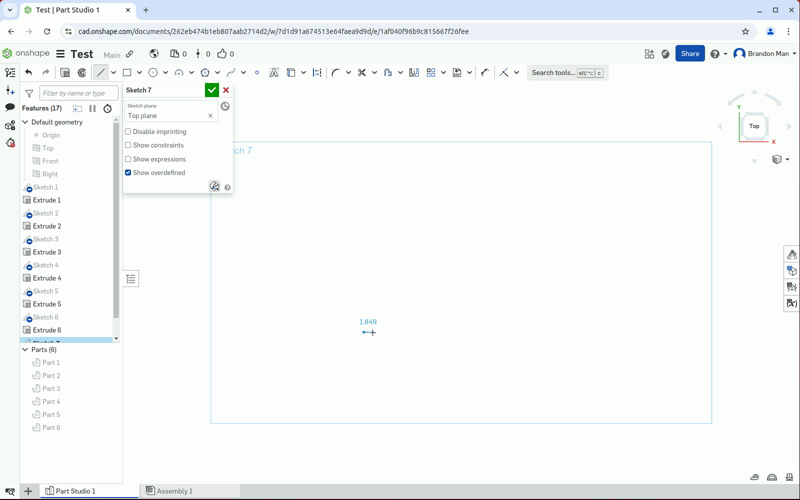
key_down(shift)
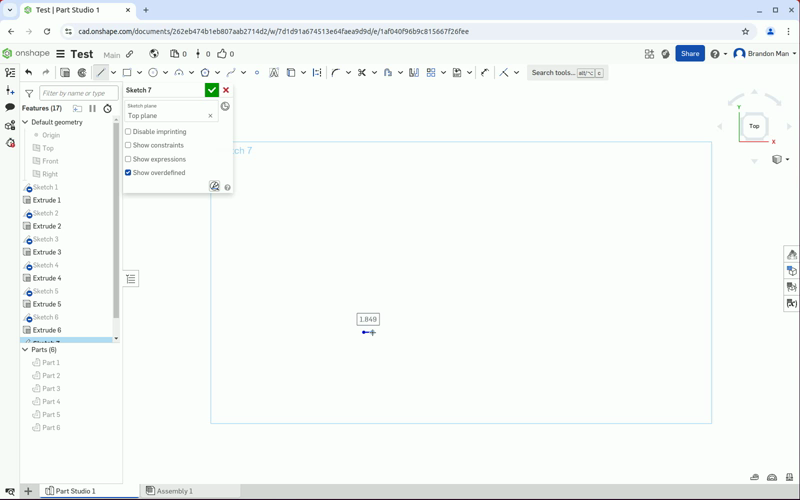
mouse_move(402, 332)
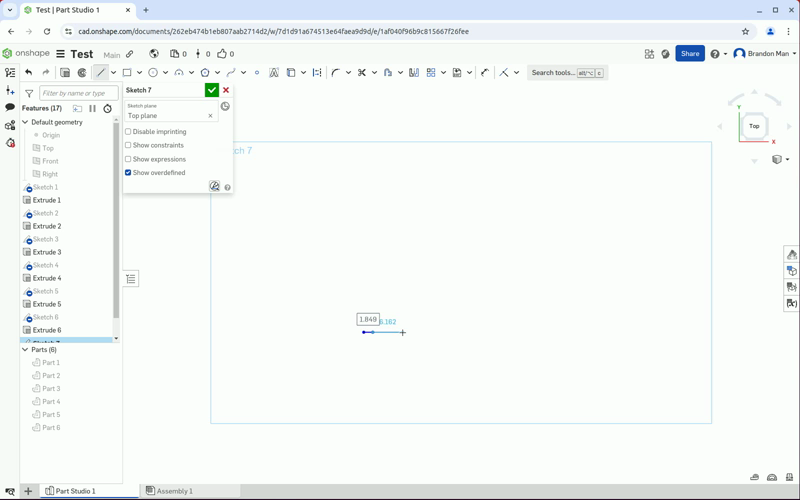
mouse_move(372, 282)
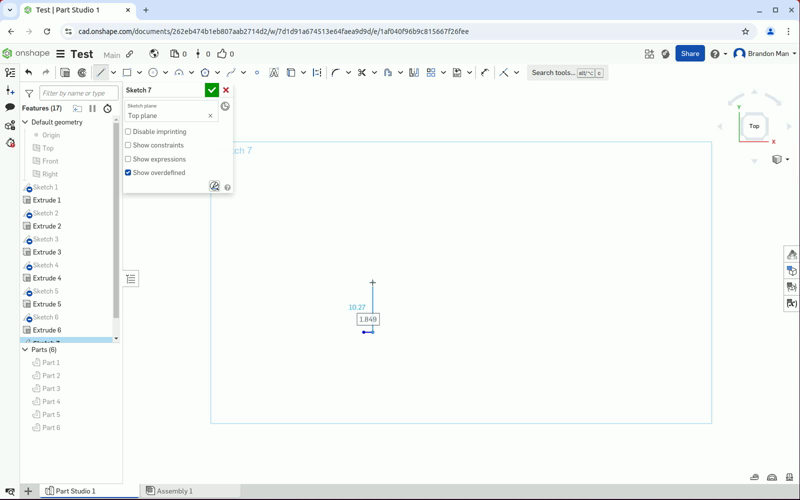
click(372, 282)
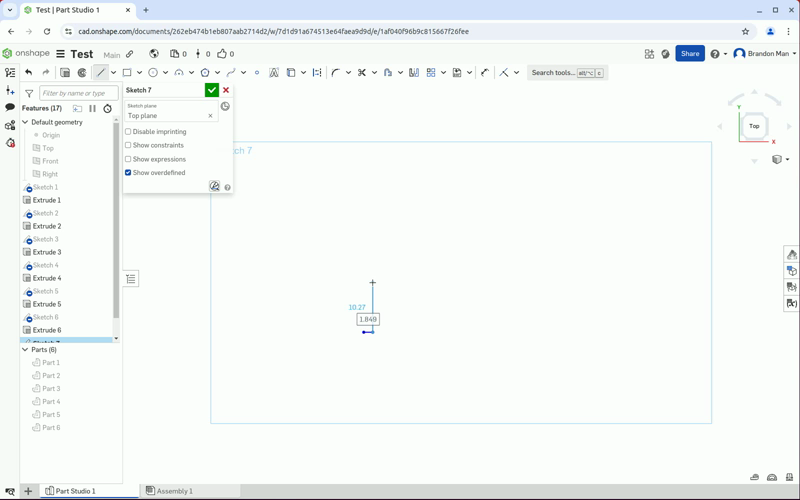
key_up(shift)
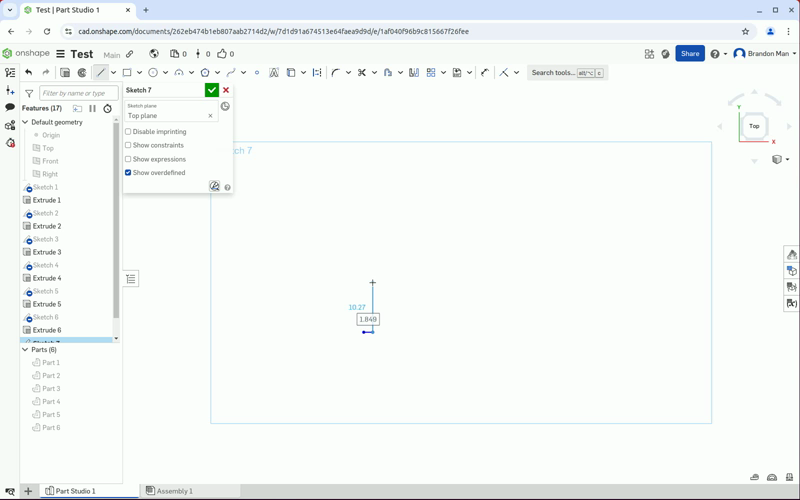
key_down(shift)
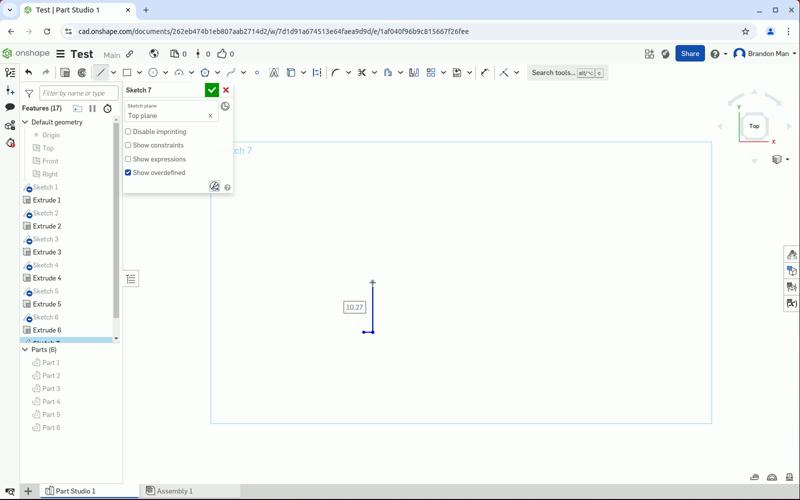
mouse_move(402, 282)
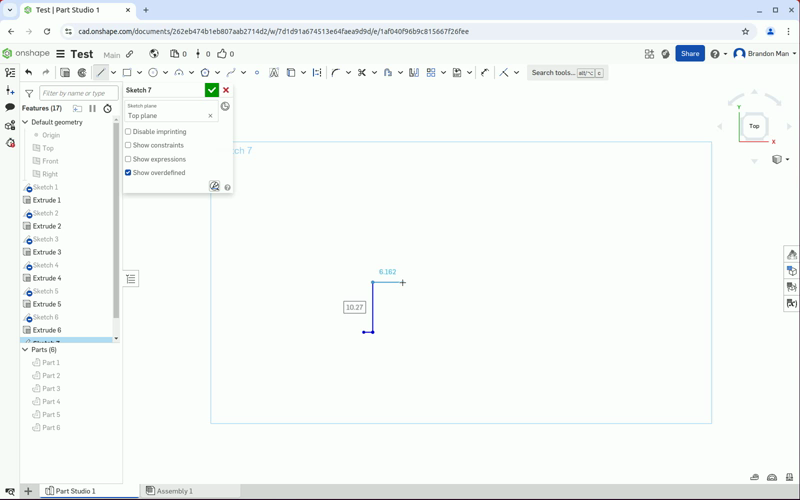
mouse_move(363, 282)
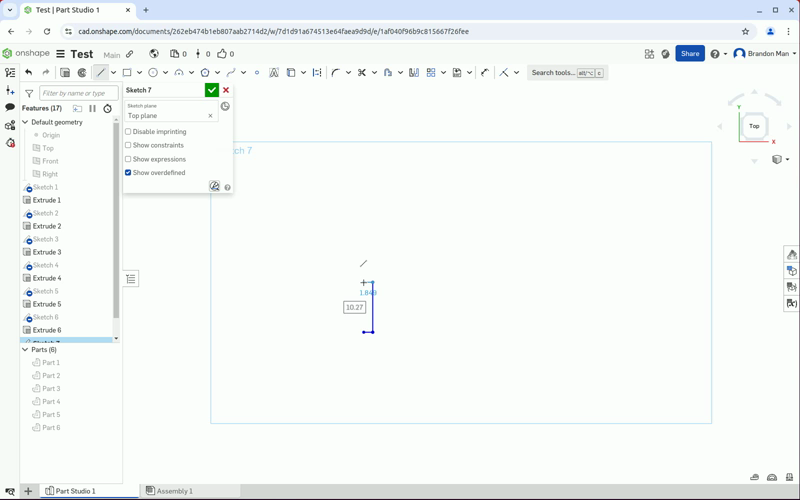
click(363, 282)
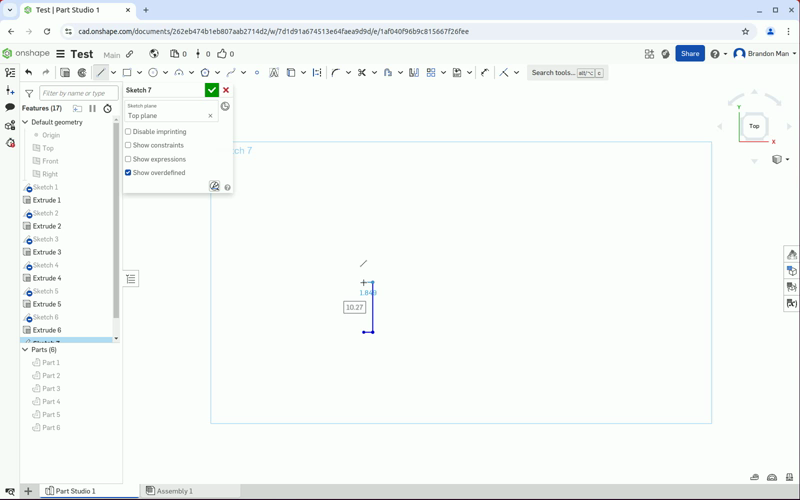
key_up(shift)
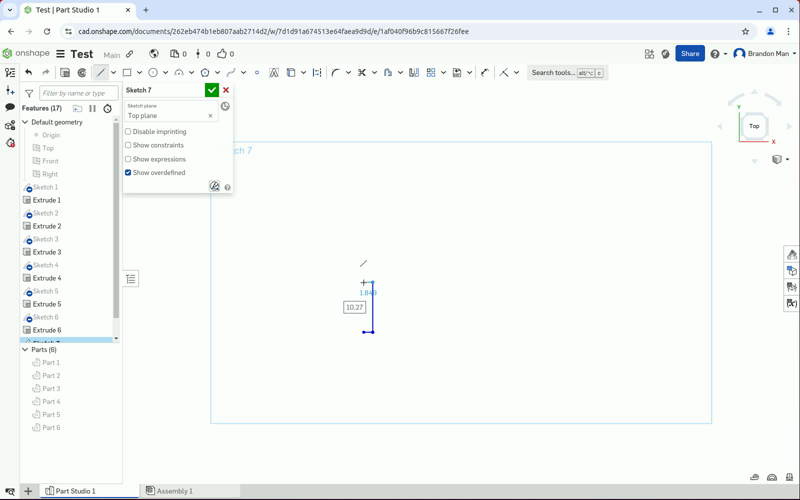
mouse_move(393, 282)
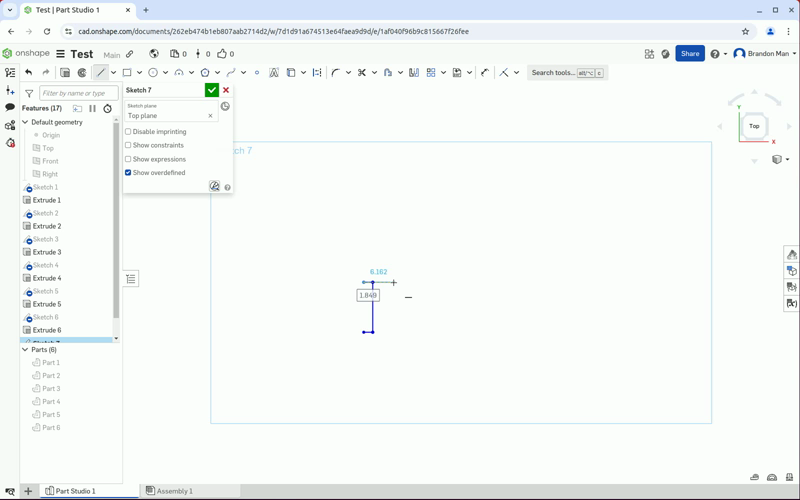
key_down(shift)
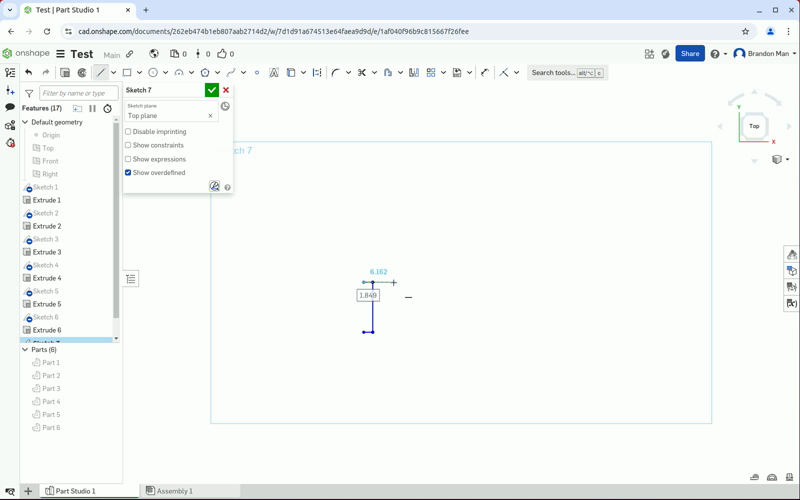
mouse_move(363, 332)
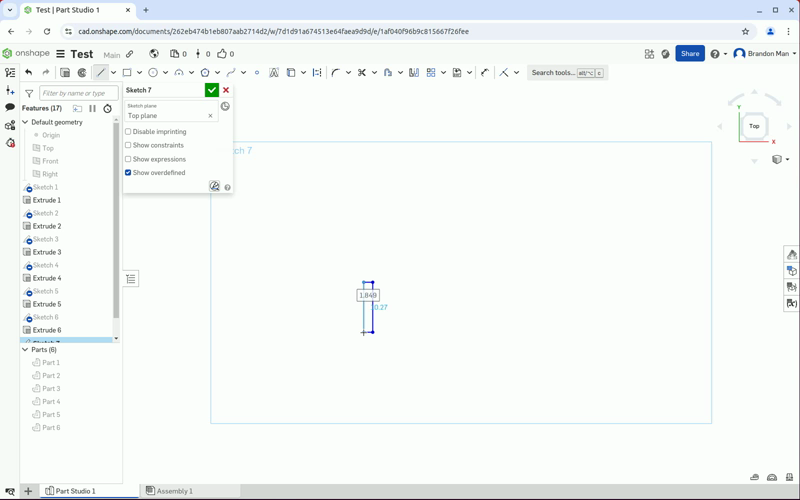
key_up(shift)
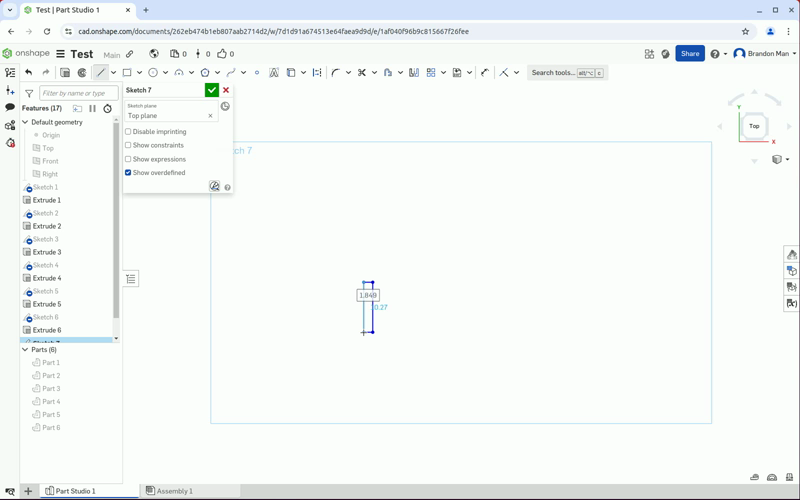
click(363, 332)
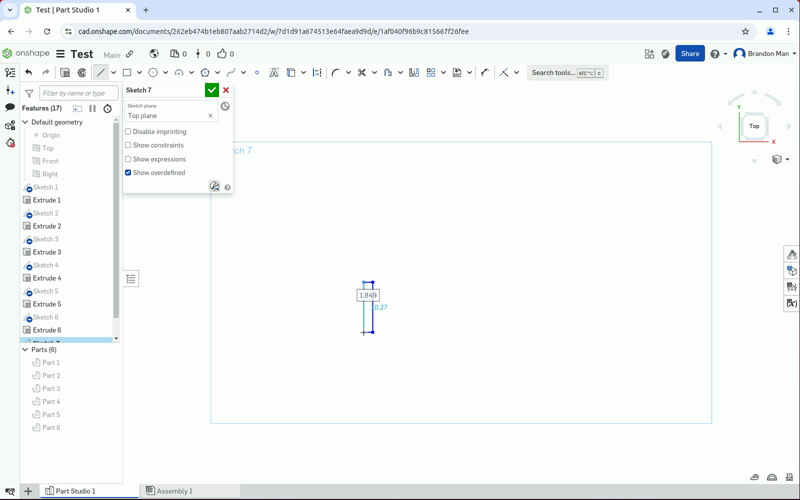
key(esc)
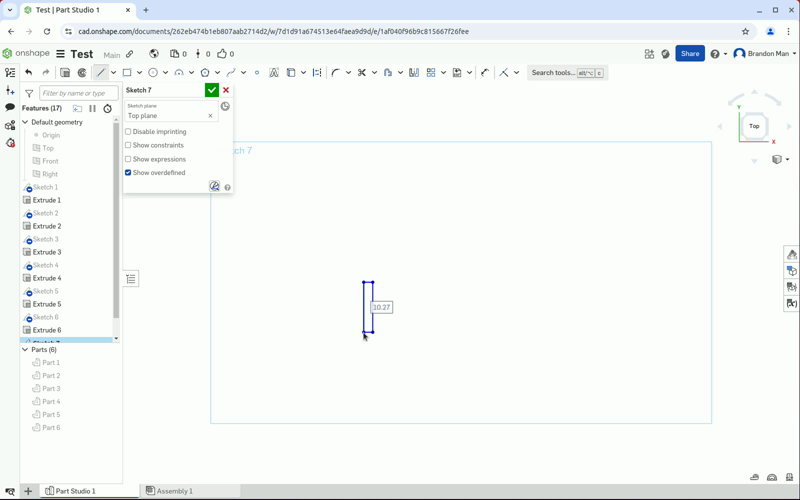
mouse_move(368, 308)
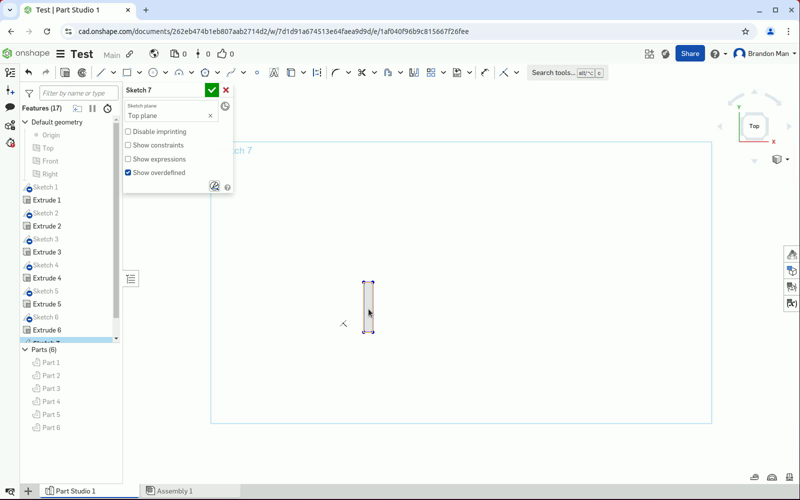
scroll(6)
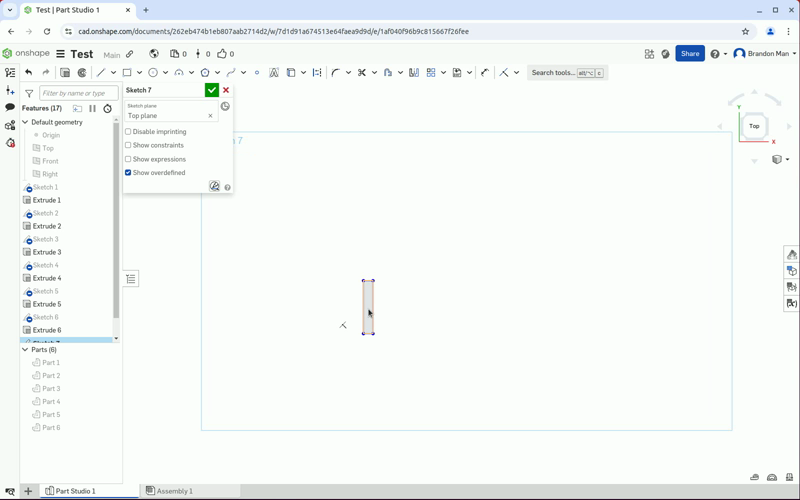
scroll(6)
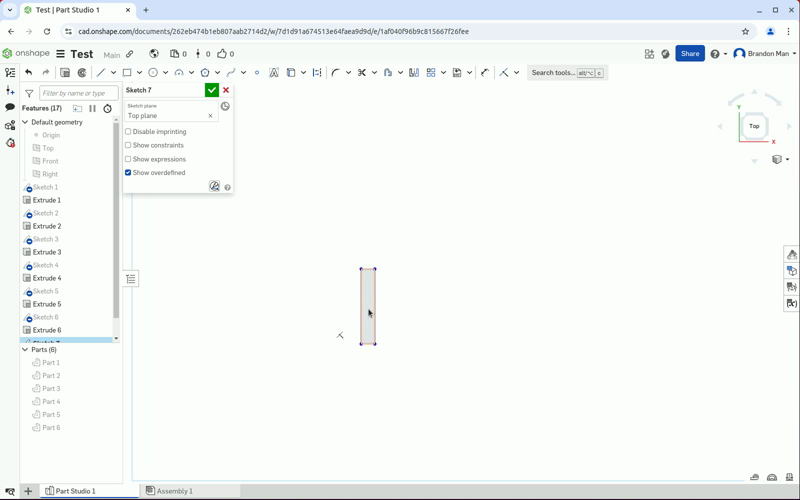
scroll(6)
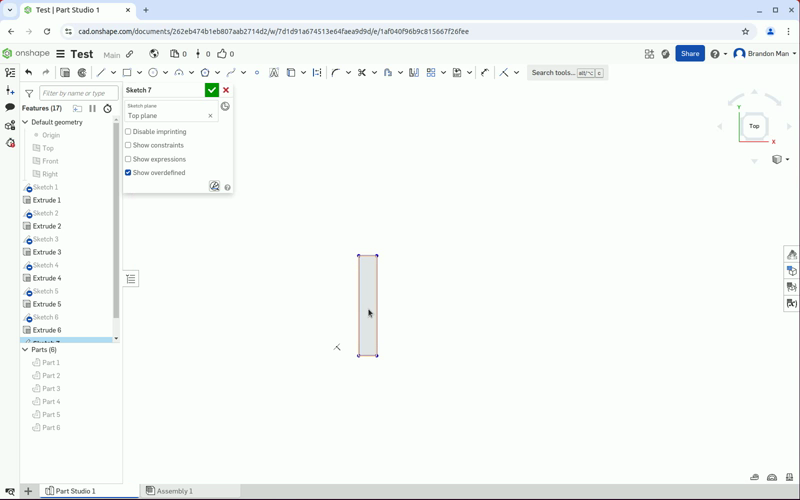
scroll(6)
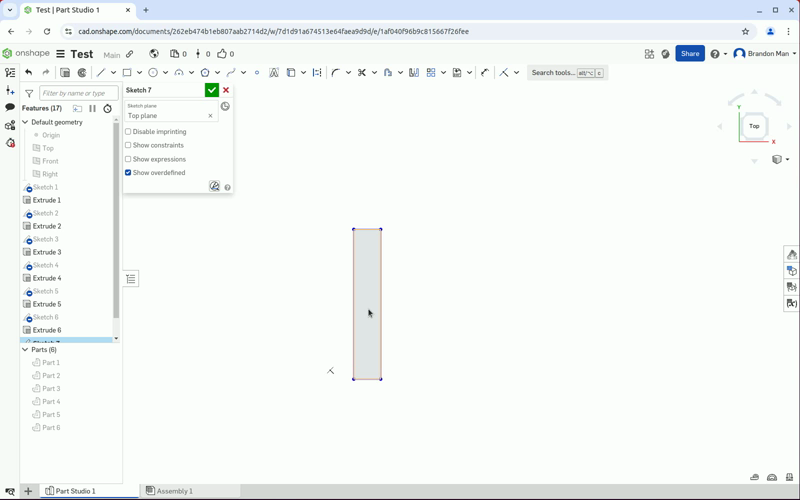
scroll(6)
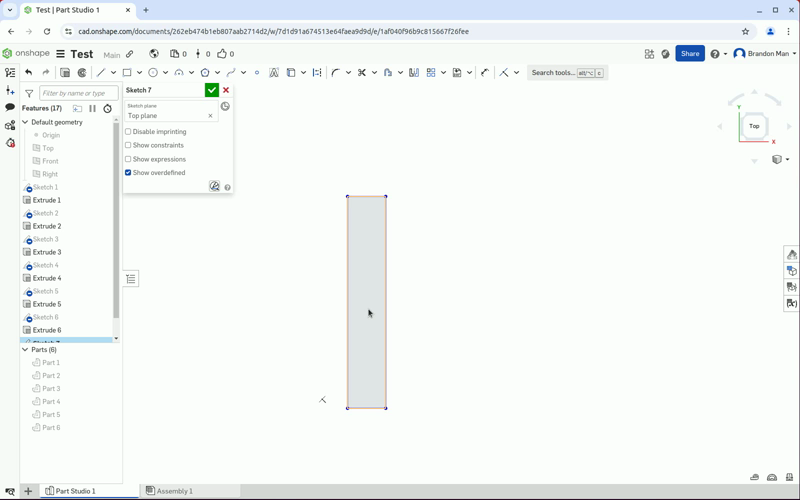
scroll(6)
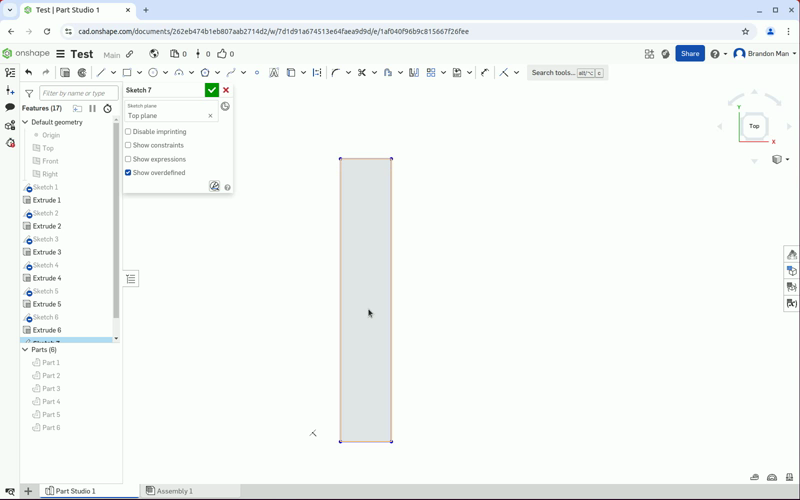
scroll(6)
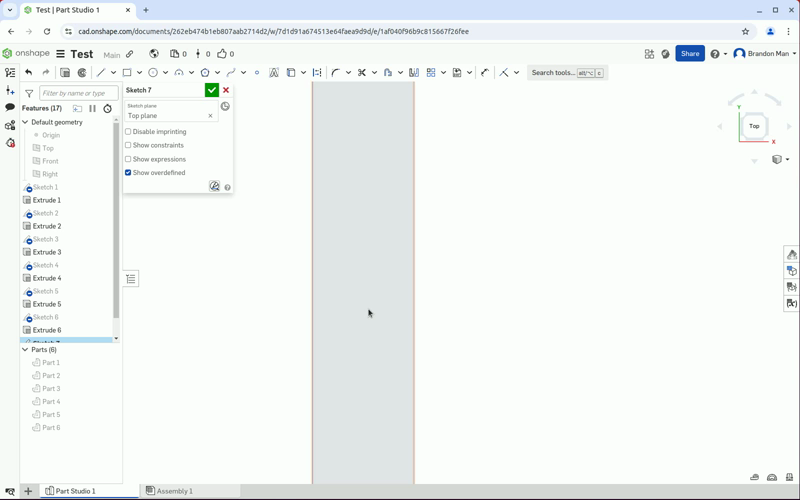
click(368, 308)
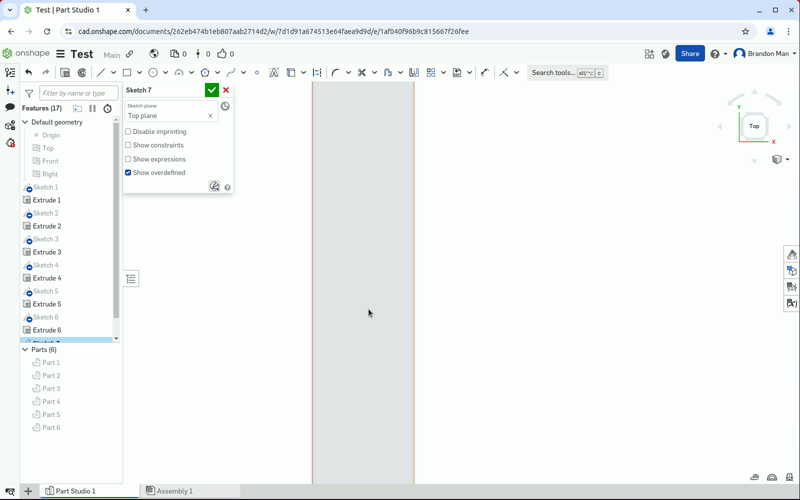
scroll(-6)
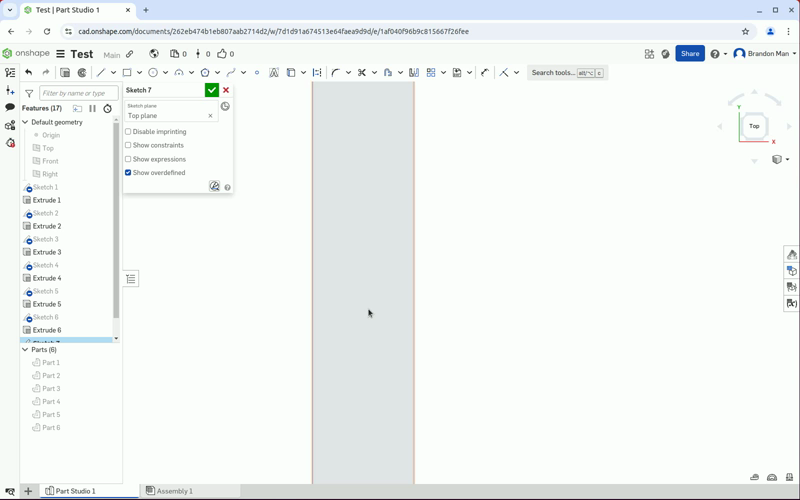
scroll(-6)
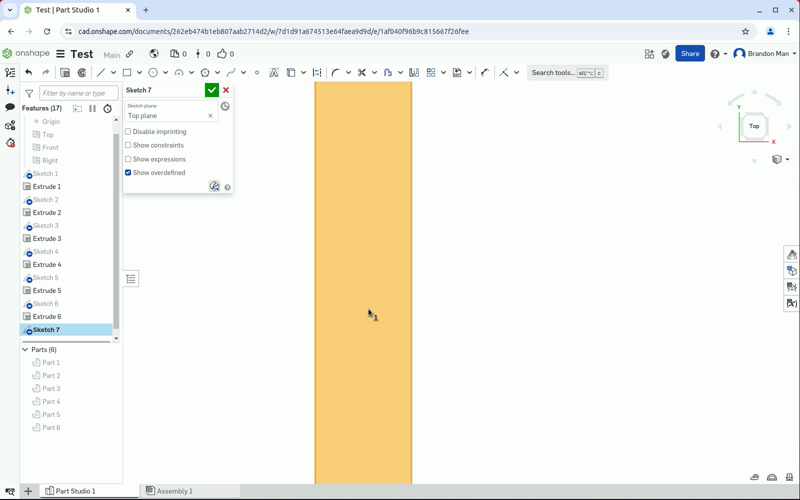
scroll(-6)
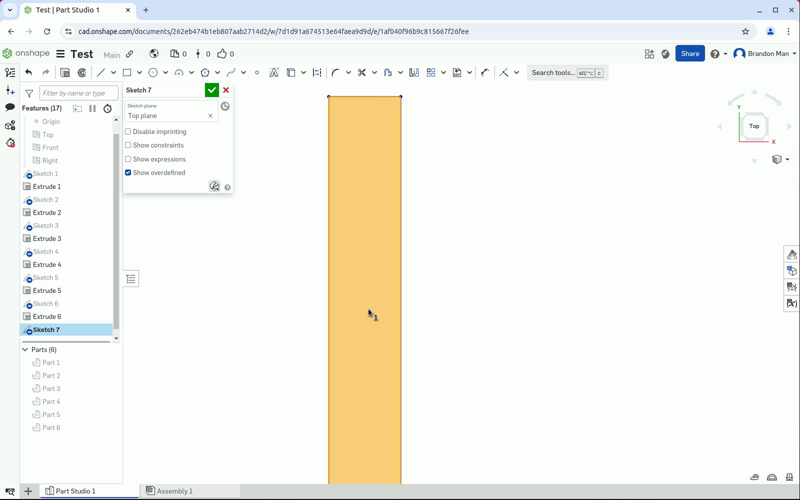
scroll(-6)
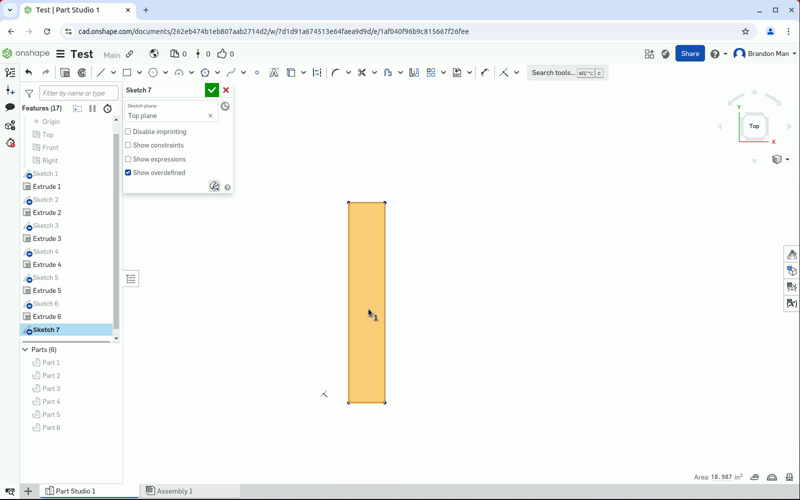
scroll(-6)
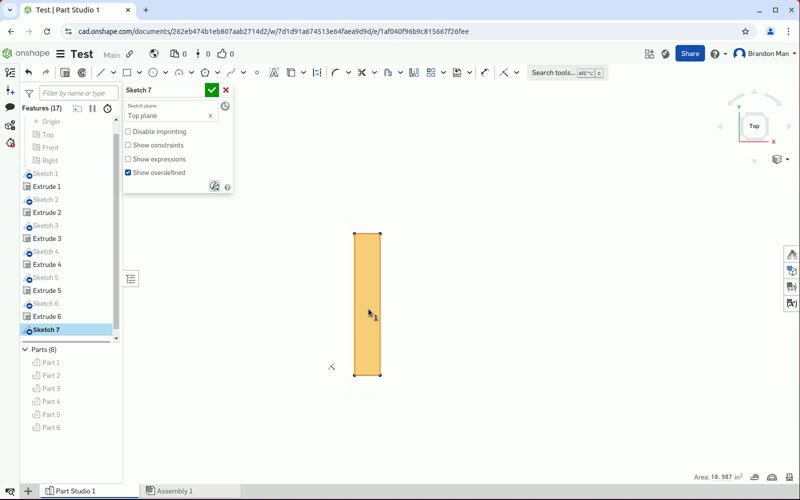
scroll(-6)
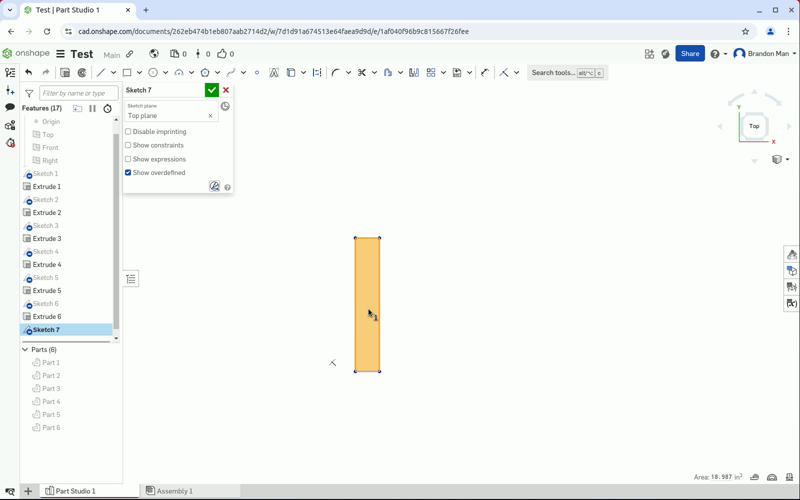
scroll(-6)
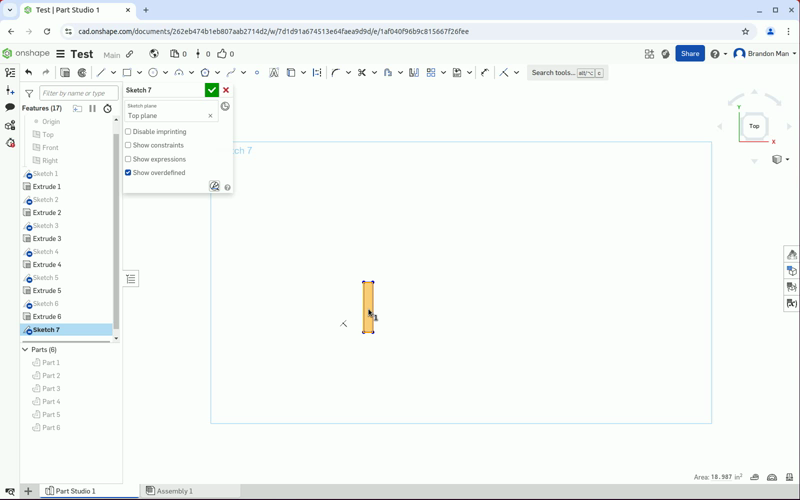
mouse_move(73, 352)
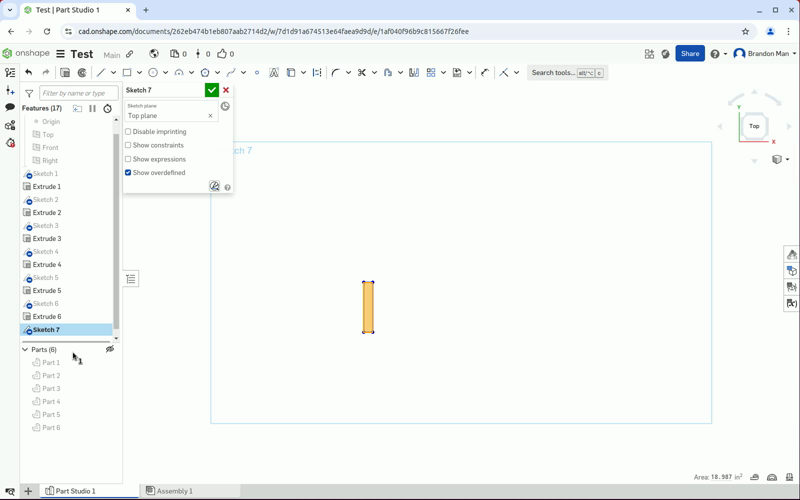
key(shift+y)
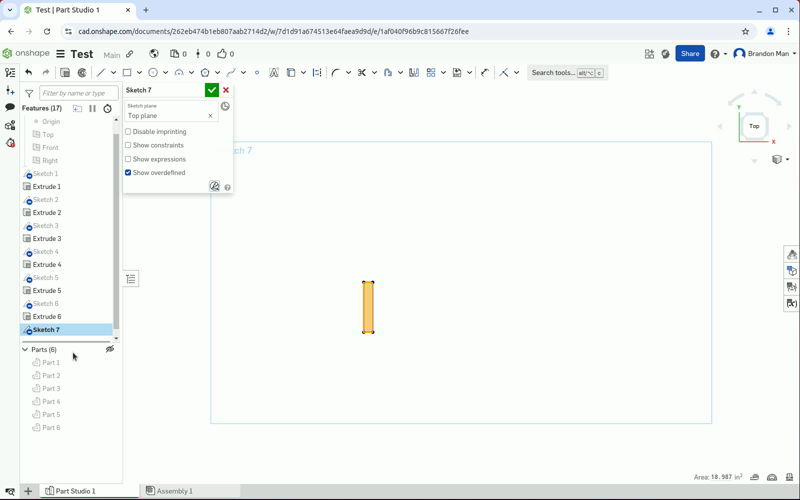
key(shift+e)
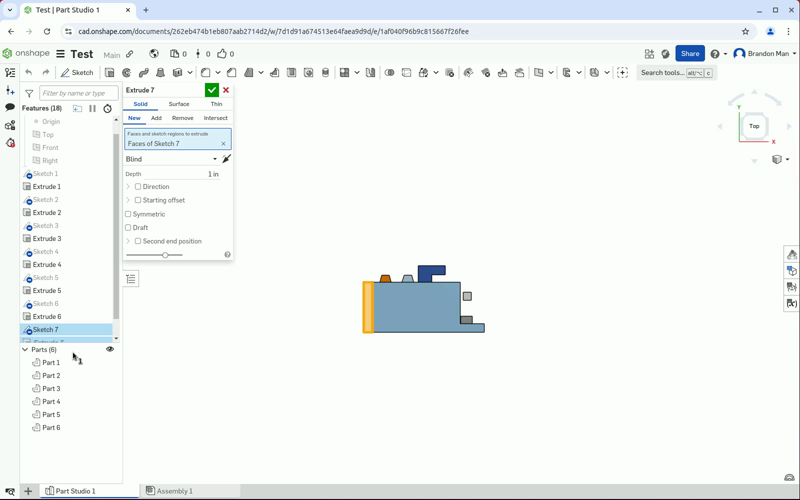
mouse_move(143, 106)
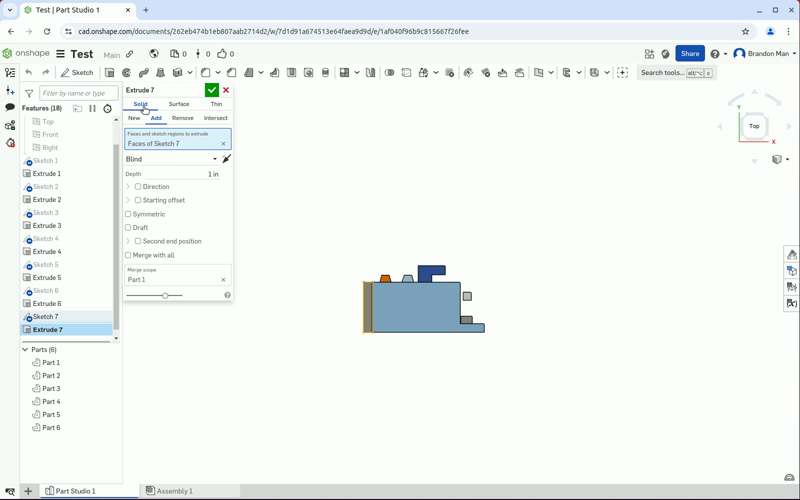
click(143, 106)
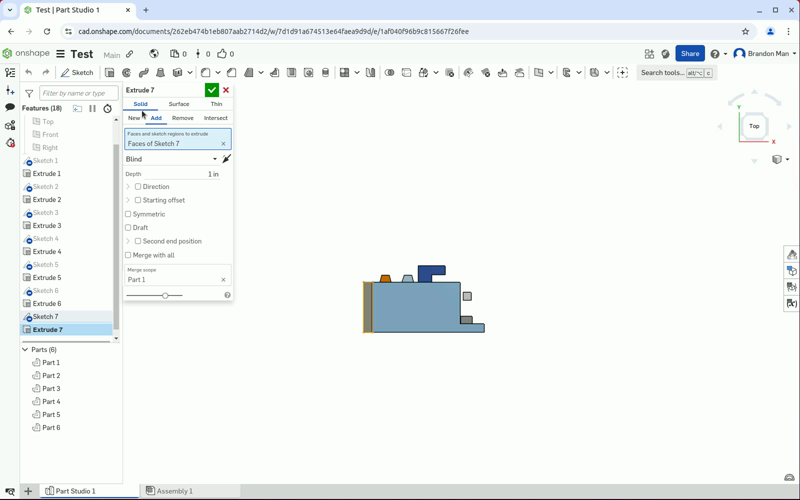
mouse_move(137, 120)
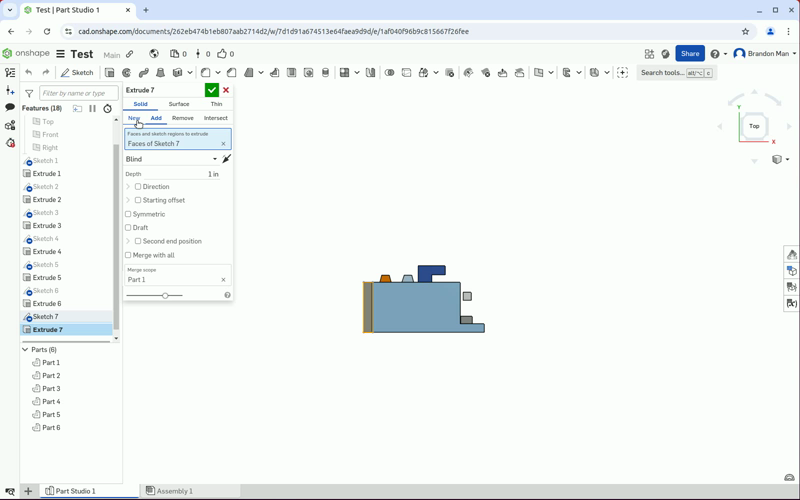
click(137, 120)
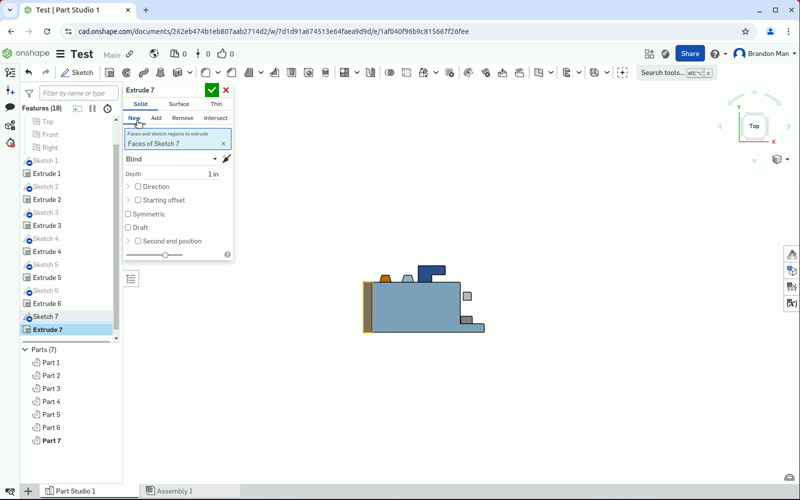
key(tab, 4)
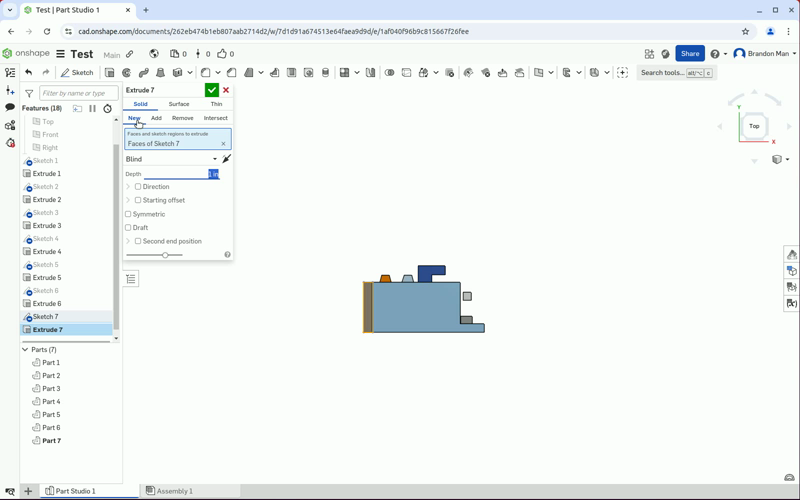
text(-0.241)
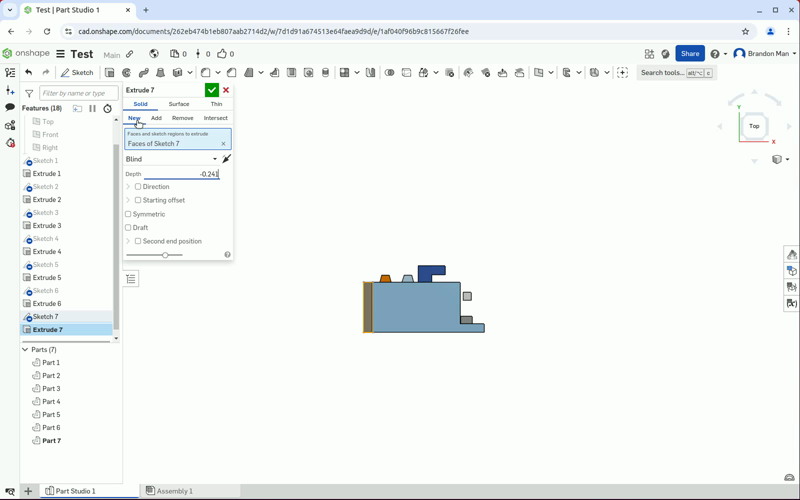
key(enter)
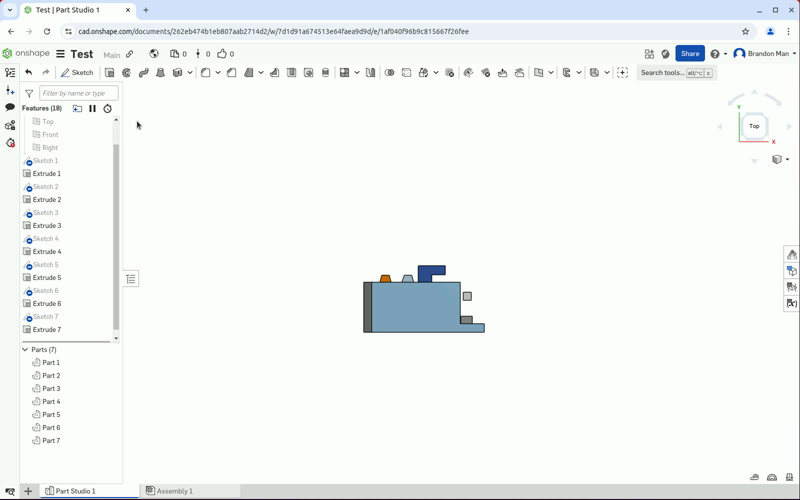
key(shift+h)
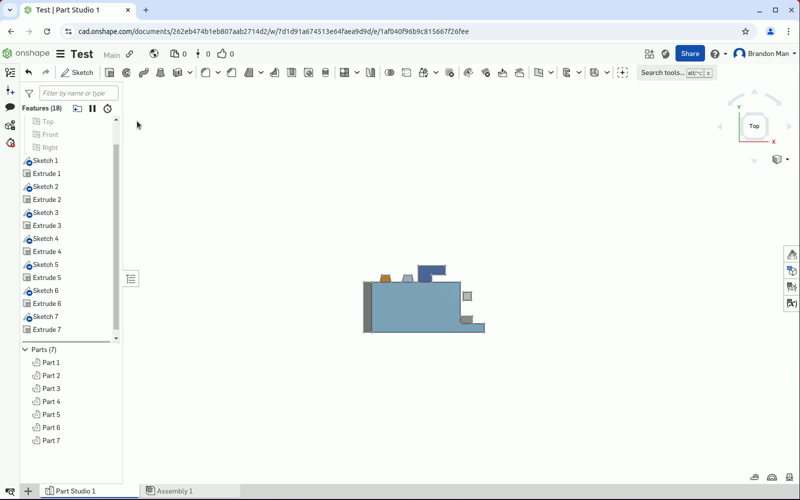
key(shift+h)
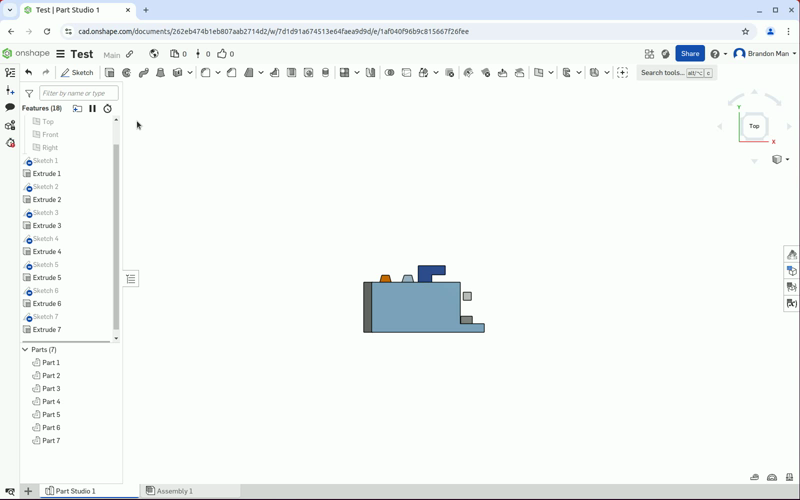
mouse_move(69, 163)
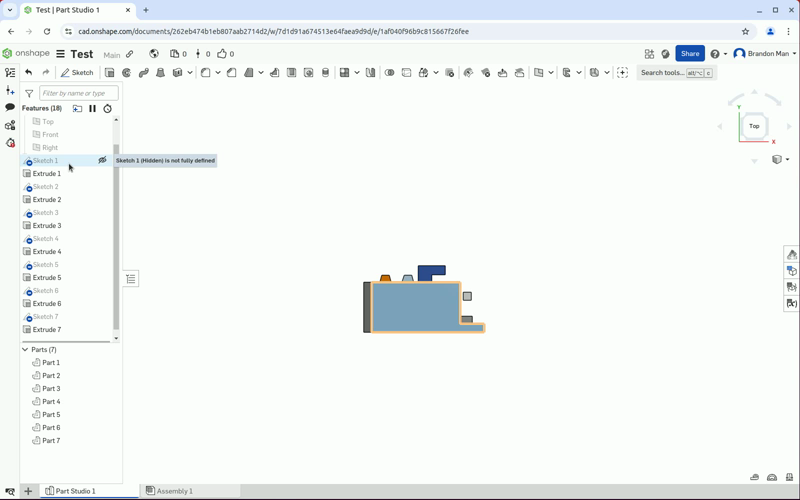
click(69, 163)
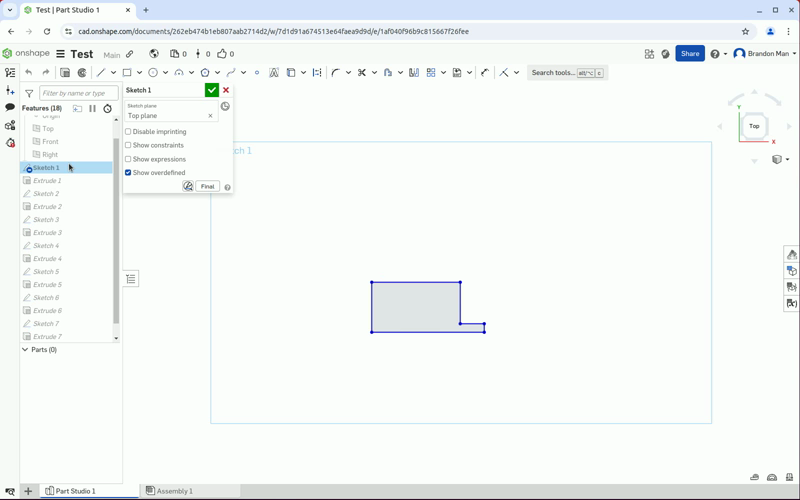
mouse_move(229, 92)
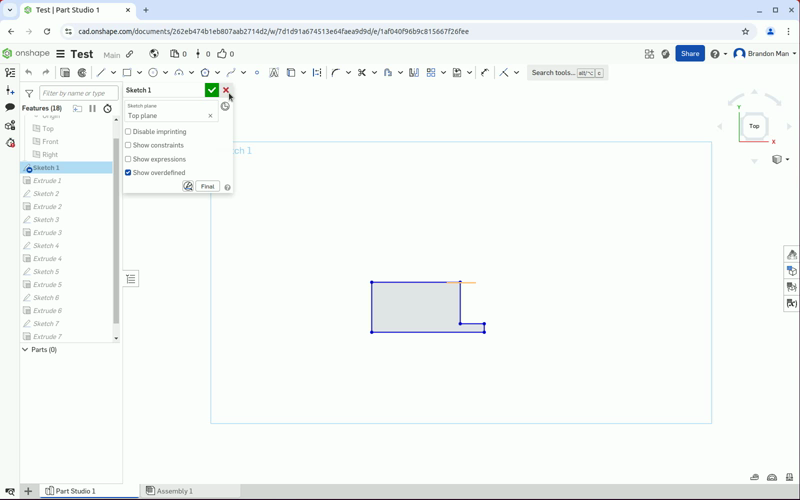
click(229, 92)
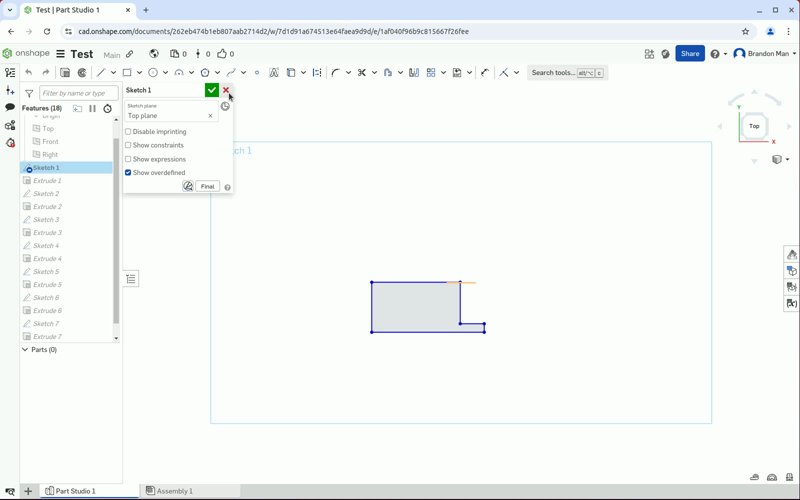
key(shift+s)
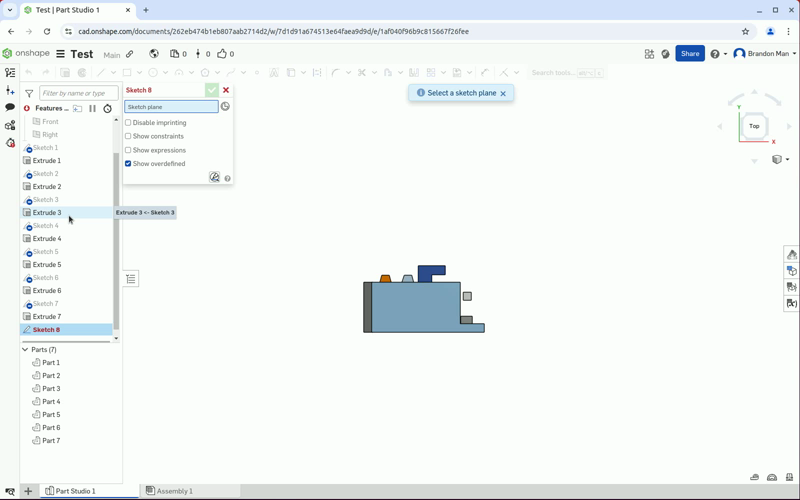
scroll(3)
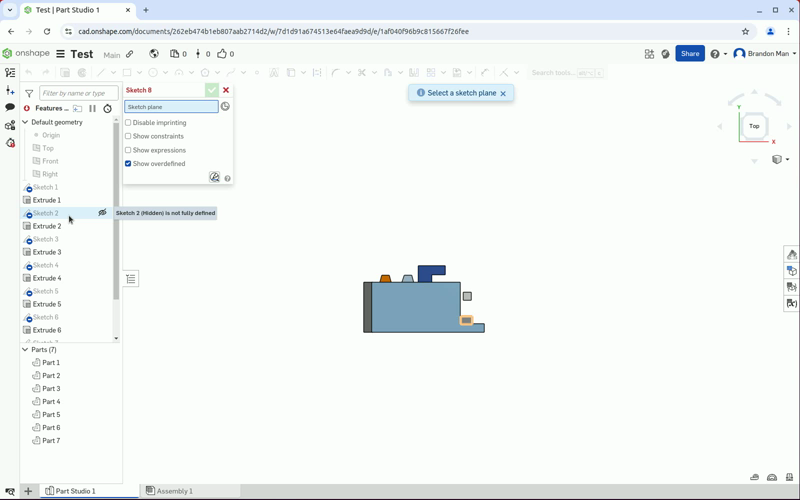
mouse_move(69, 150)
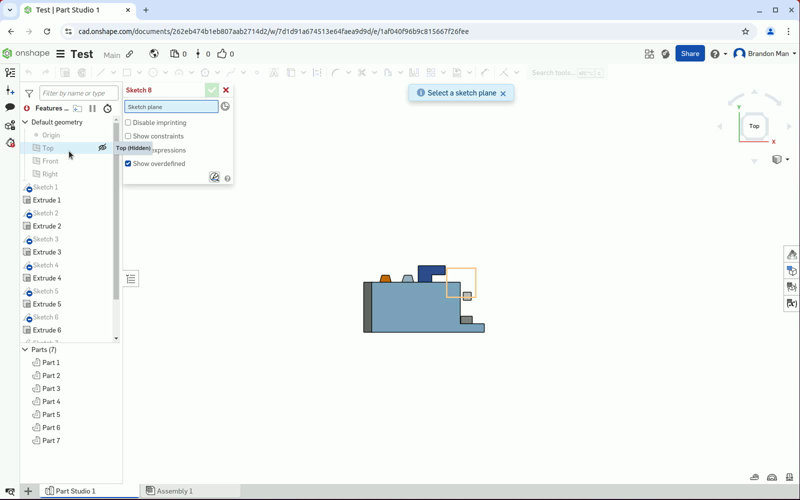
click(69, 150)
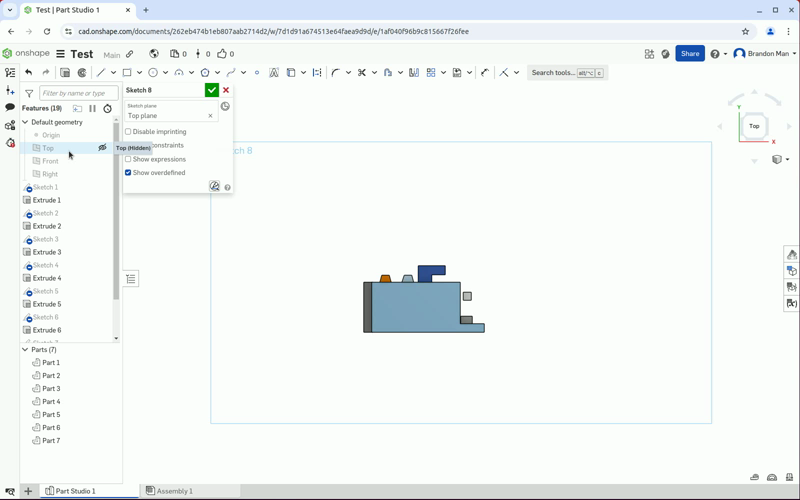
mouse_move(73, 352)
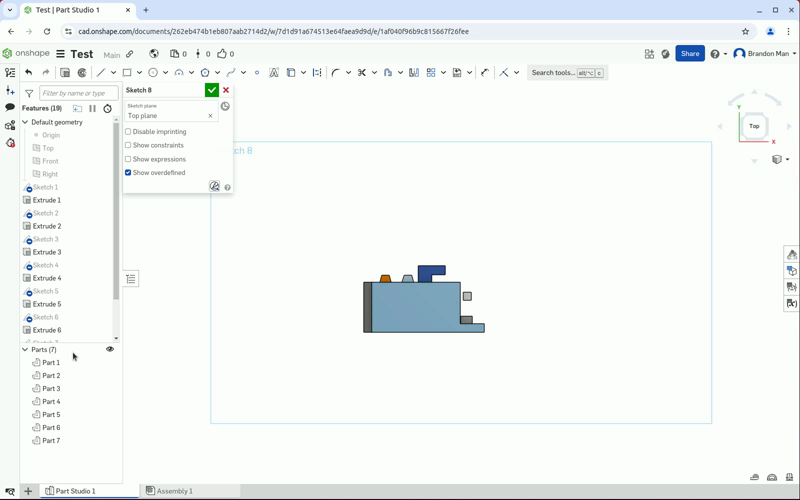
key(y)
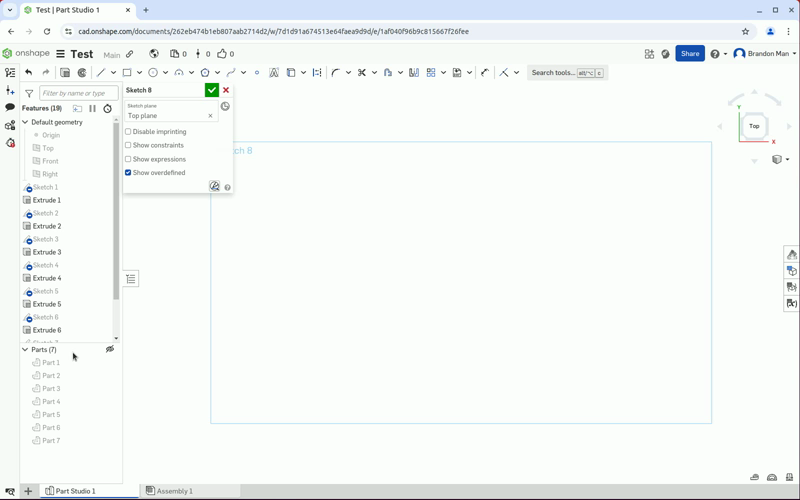
key(l)
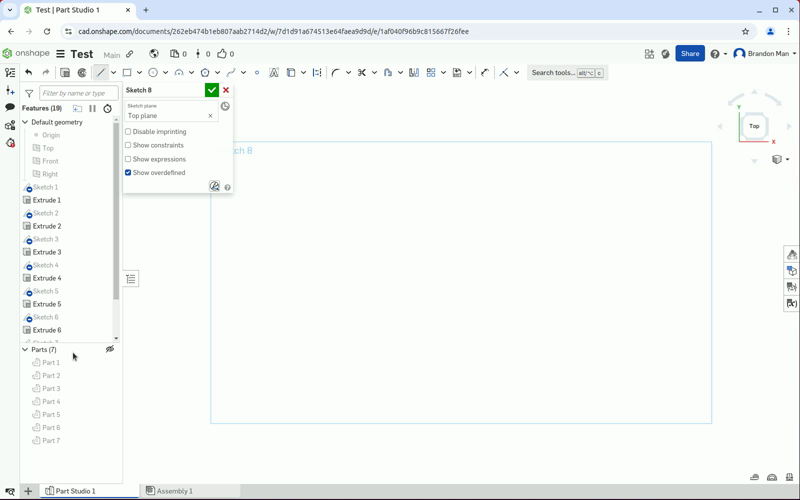
key_down(shift)
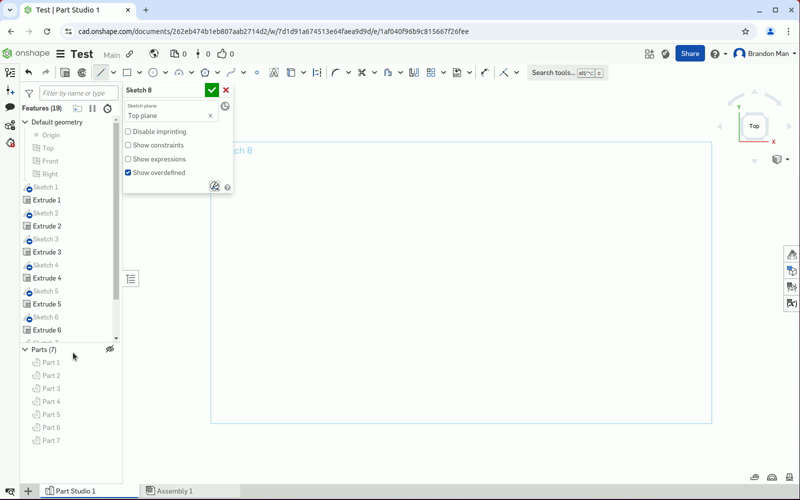
mouse_move(484, 332)
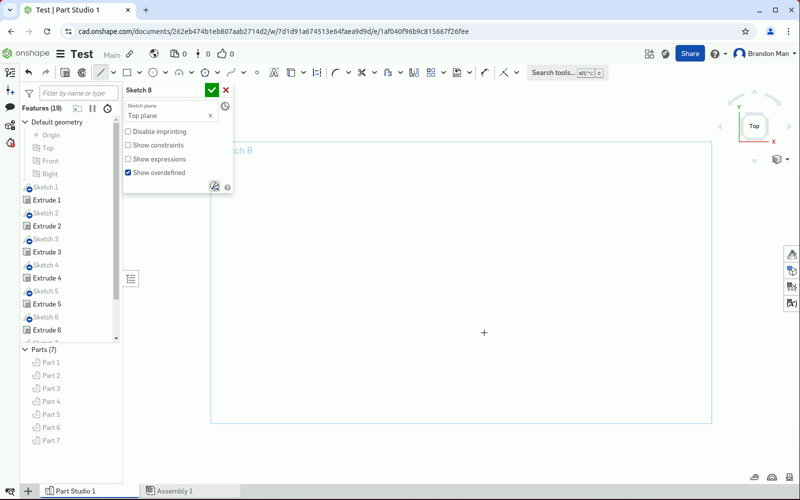
click(484, 332)
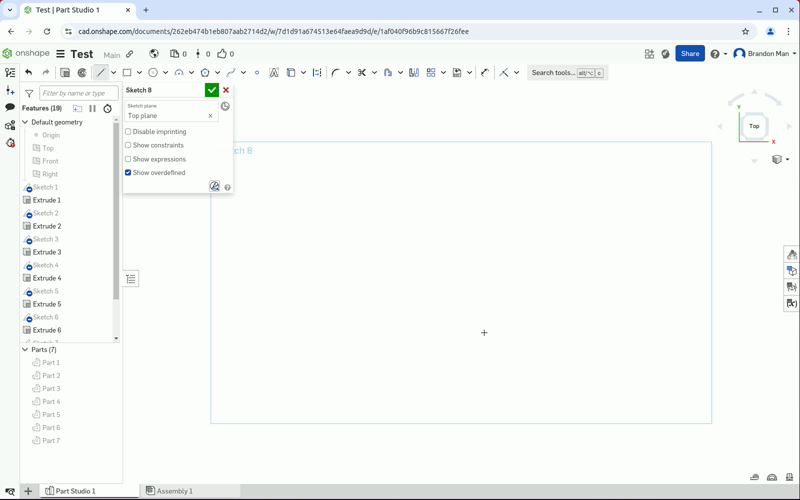
key_up(shift)
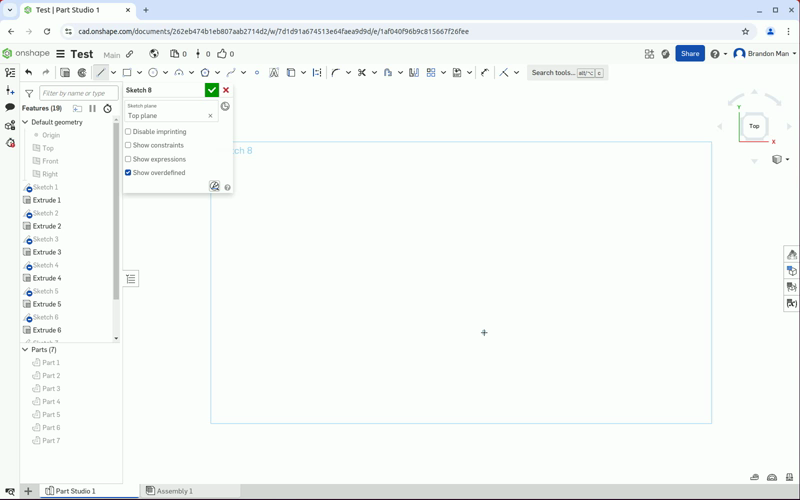
key_down(shift)
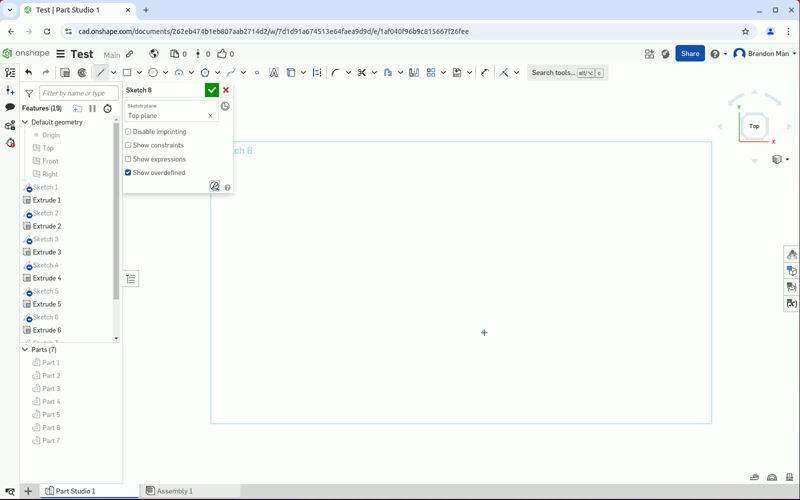
mouse_move(514, 332)
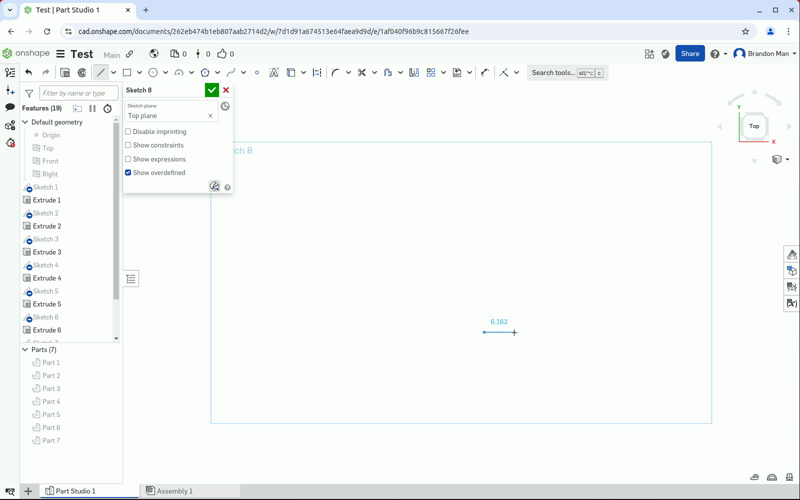
mouse_move(493, 332)
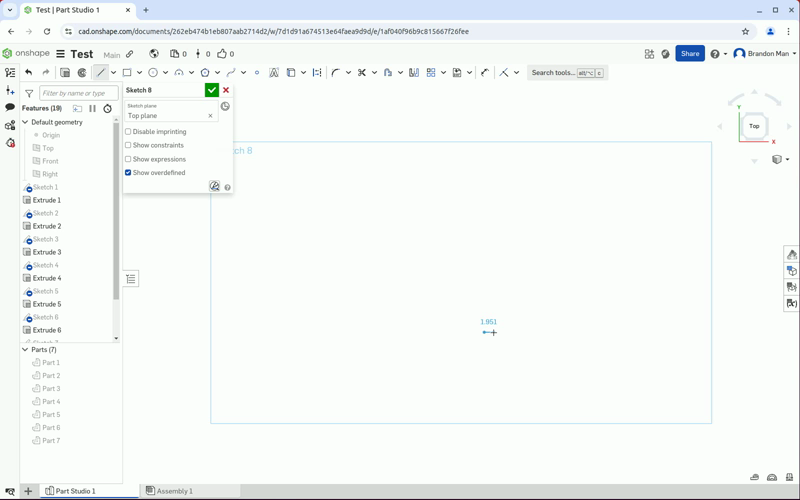
click(493, 332)
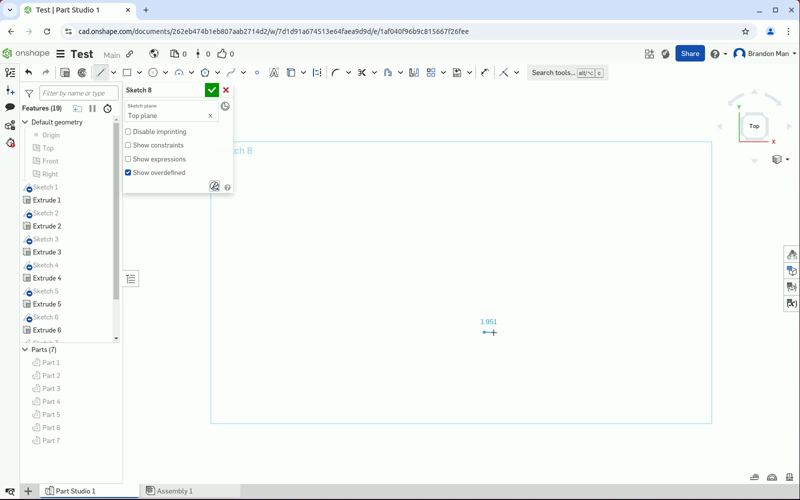
key_up(shift)
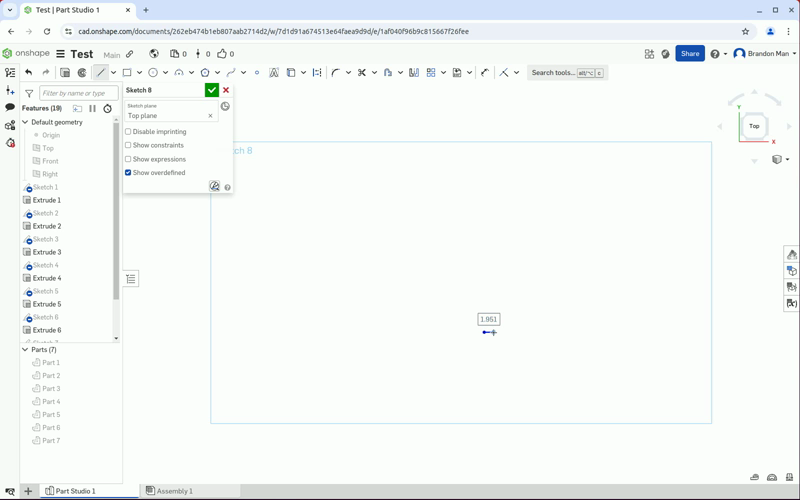
key_down(shift)
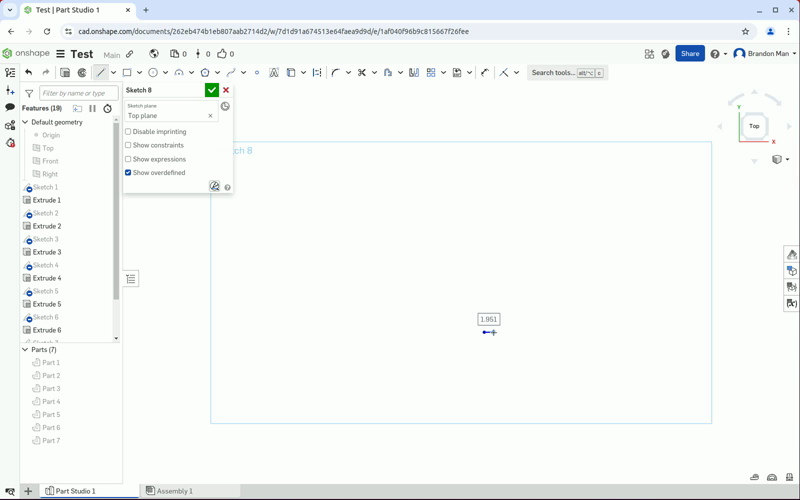
mouse_move(523, 332)
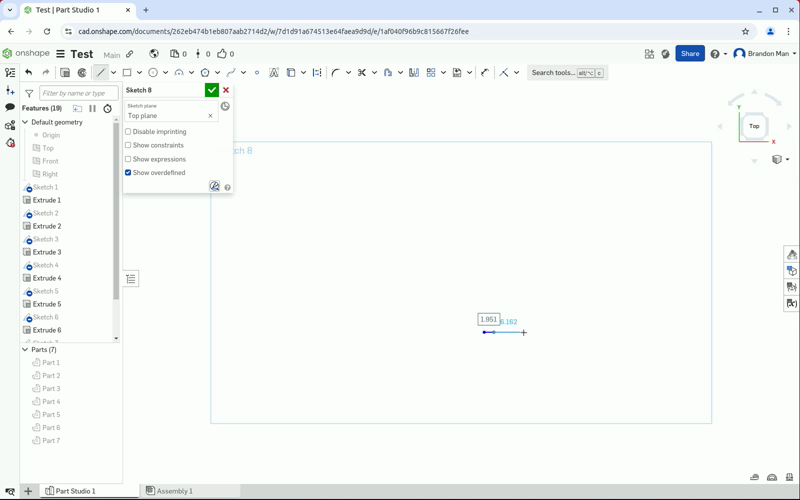
mouse_move(493, 324)
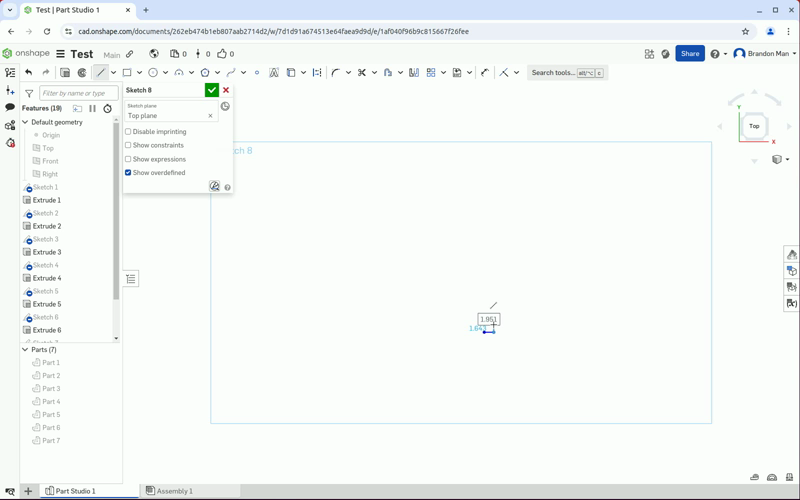
click(493, 324)
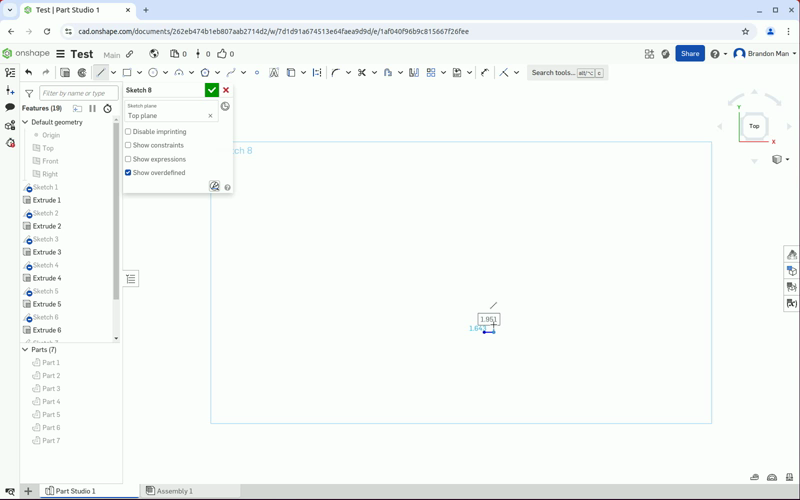
key_up(shift)
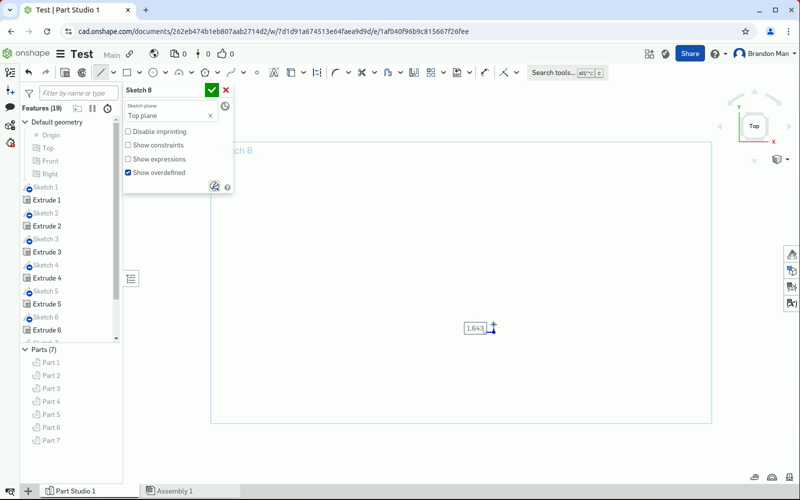
key_down(shift)
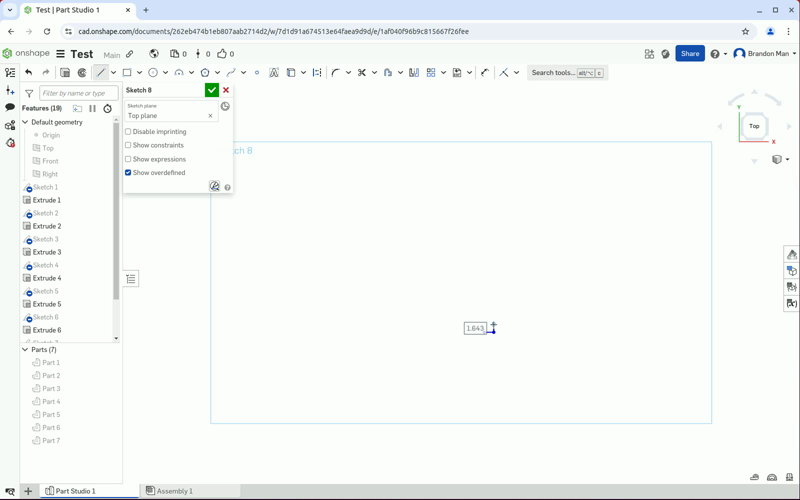
mouse_move(523, 324)
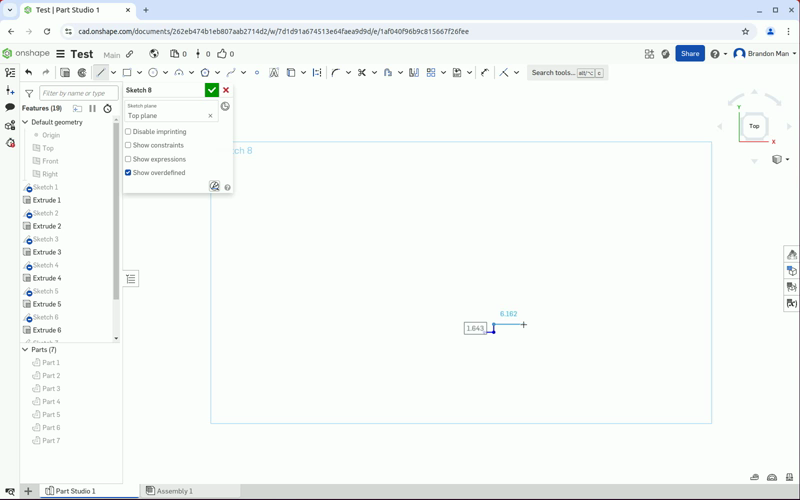
mouse_move(484, 324)
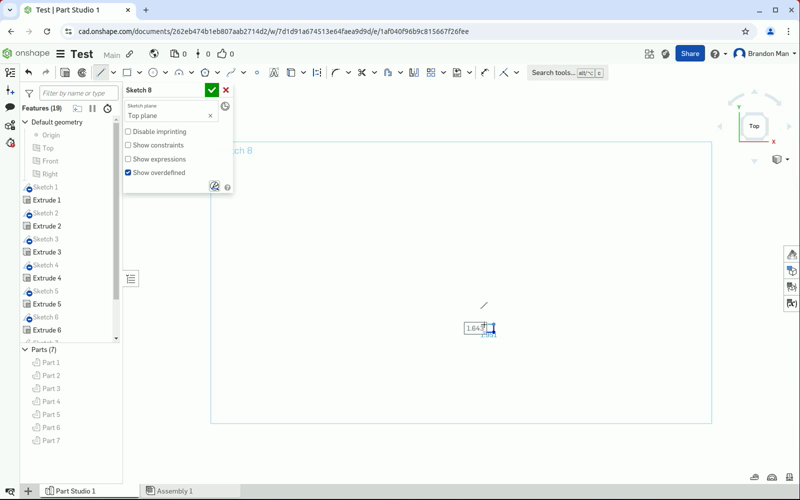
click(484, 324)
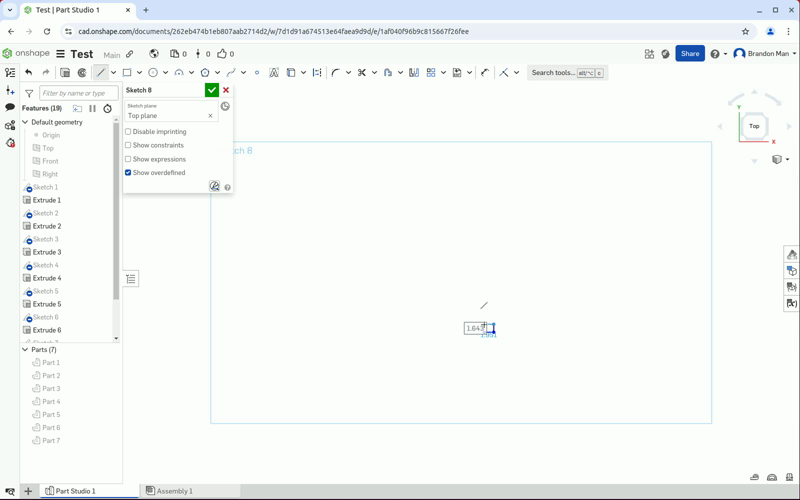
key_up(shift)
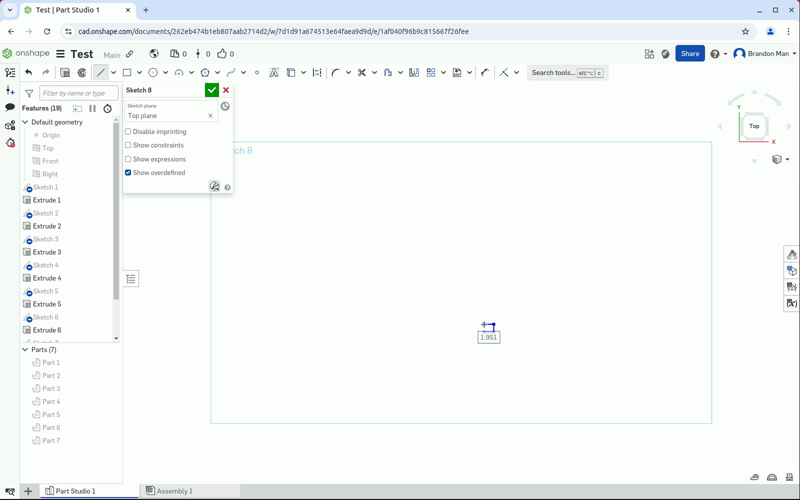
mouse_move(514, 324)
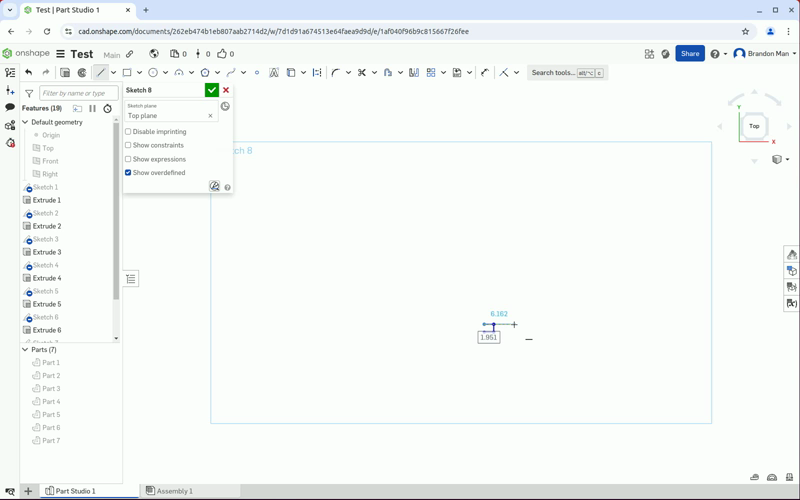
key_down(shift)
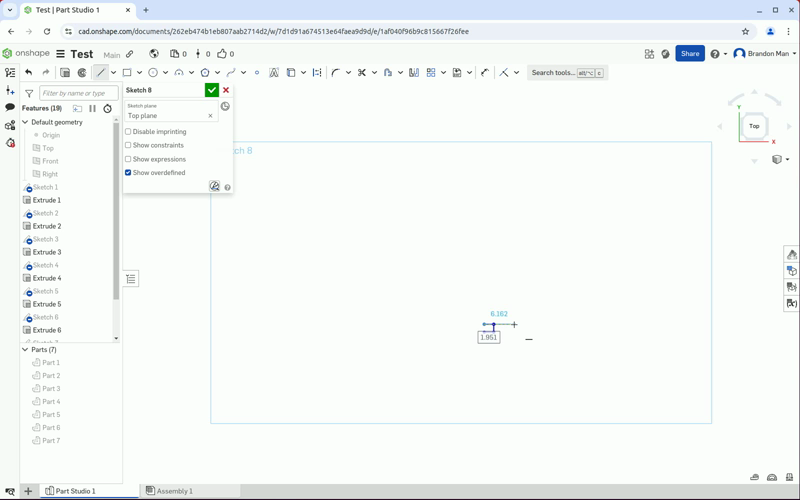
mouse_move(484, 332)
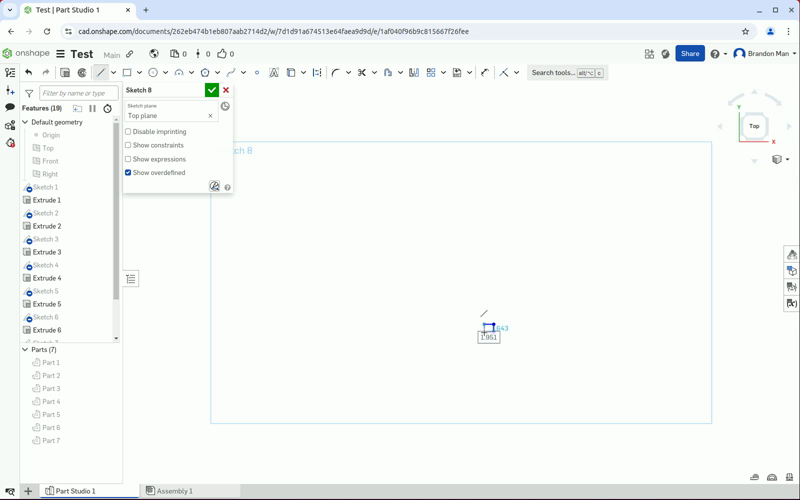
key_up(shift)
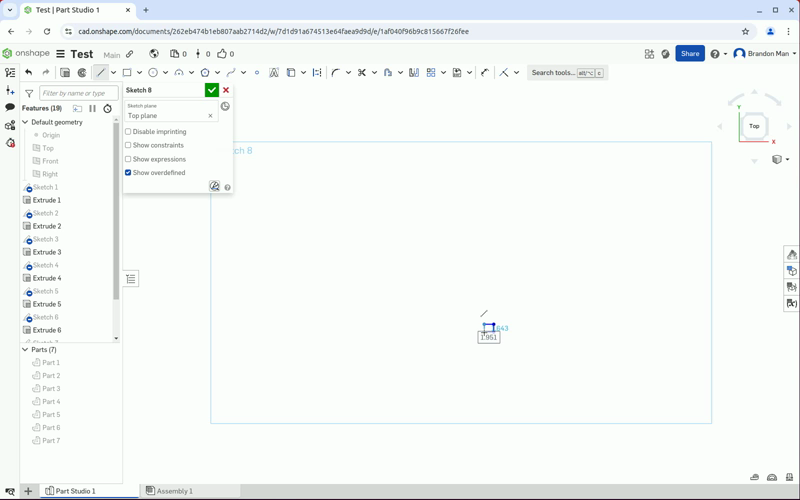
click(484, 332)
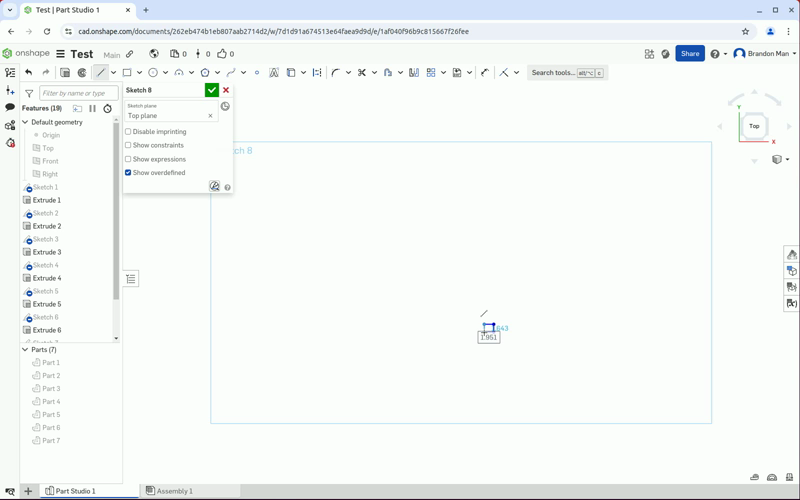
key(esc)
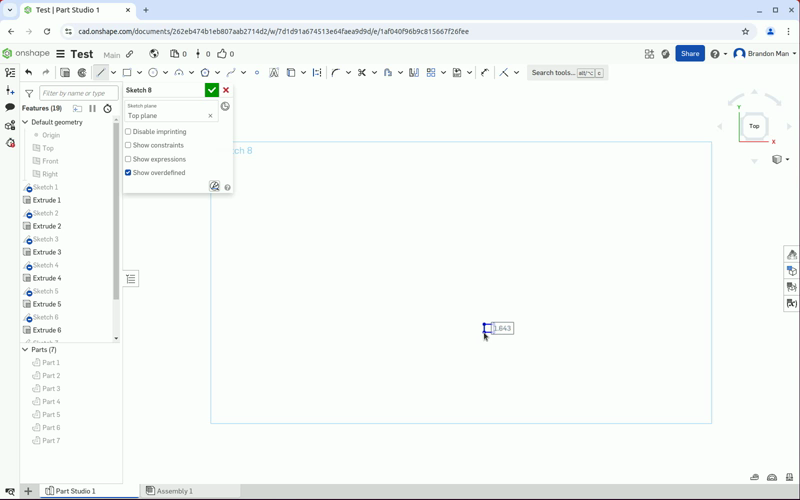
mouse_move(490, 327)
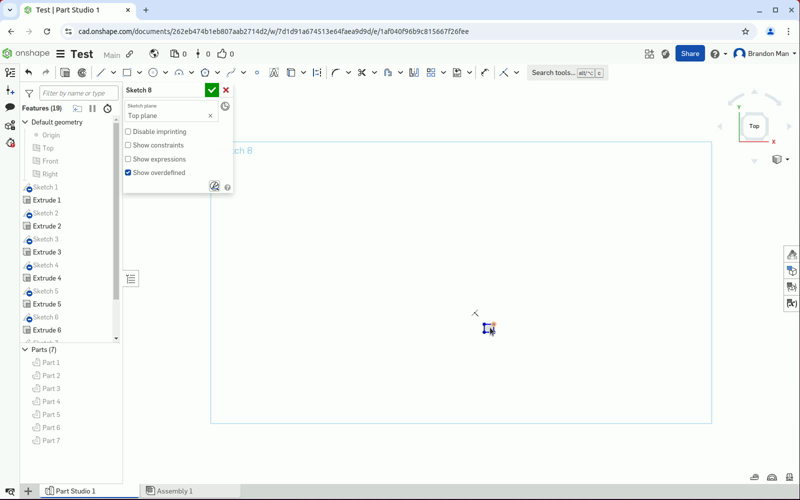
scroll(6)
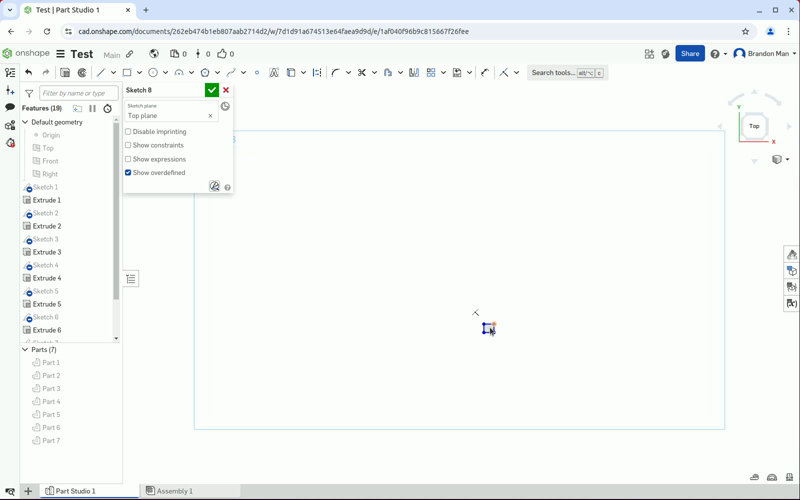
scroll(6)
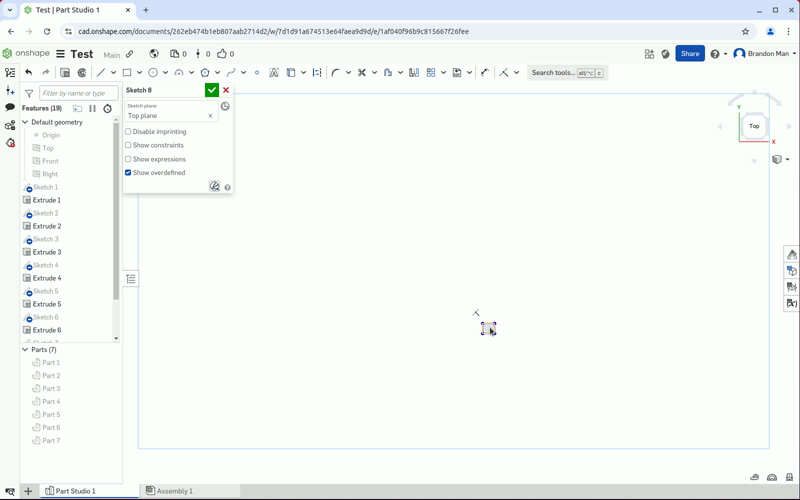
scroll(6)
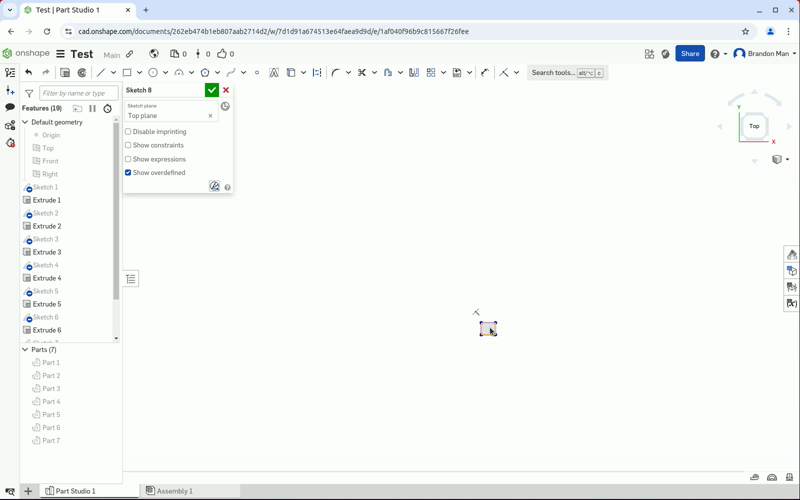
scroll(6)
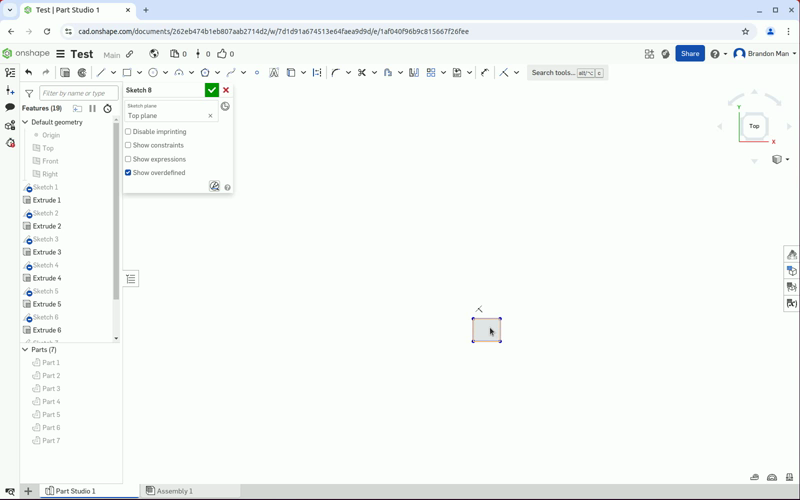
scroll(6)
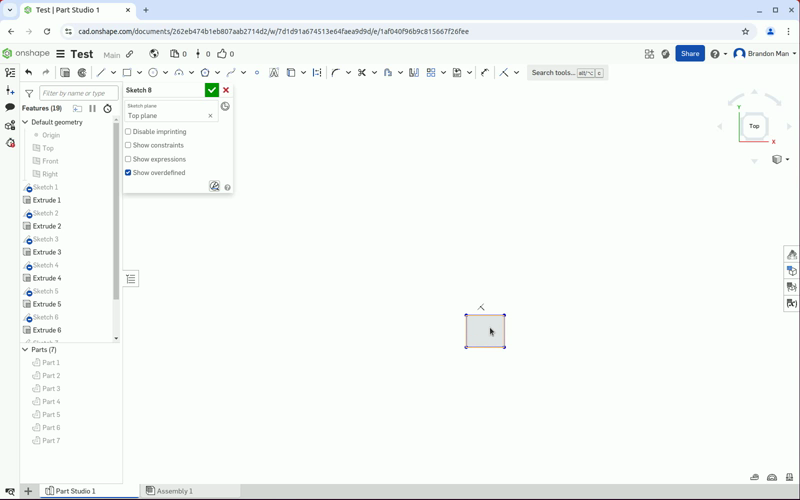
scroll(6)
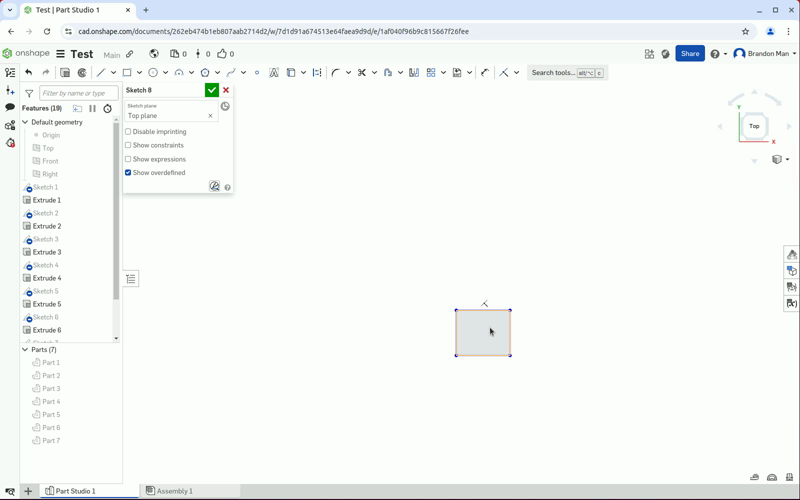
scroll(6)
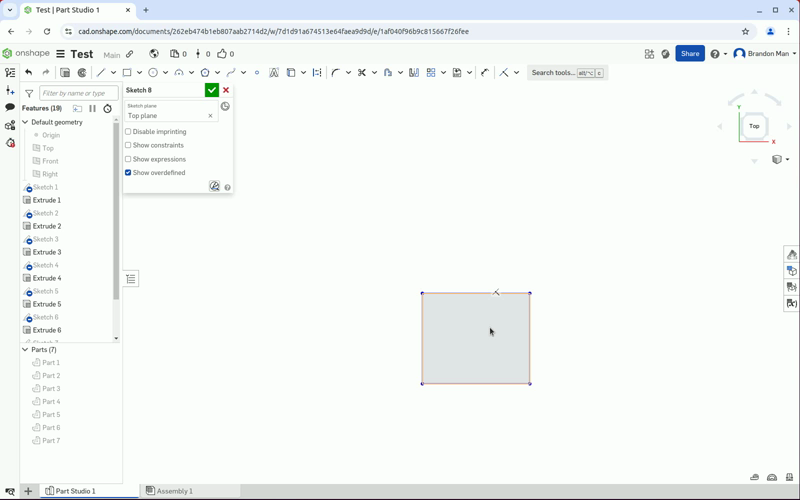
click(490, 327)
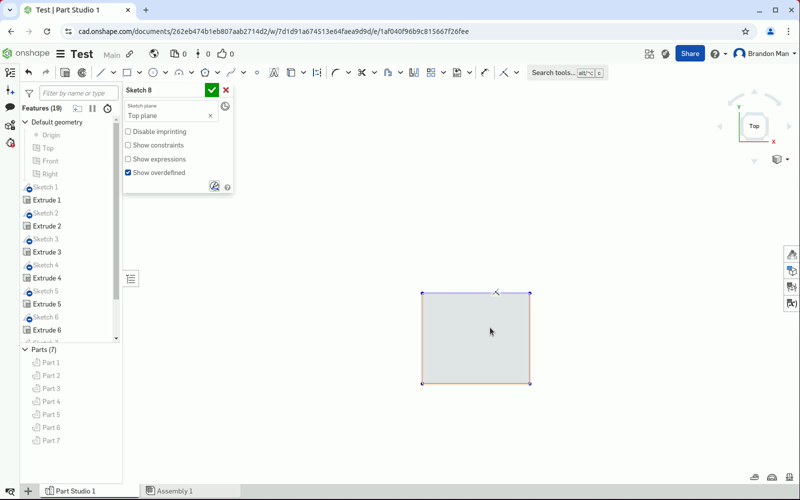
scroll(-6)
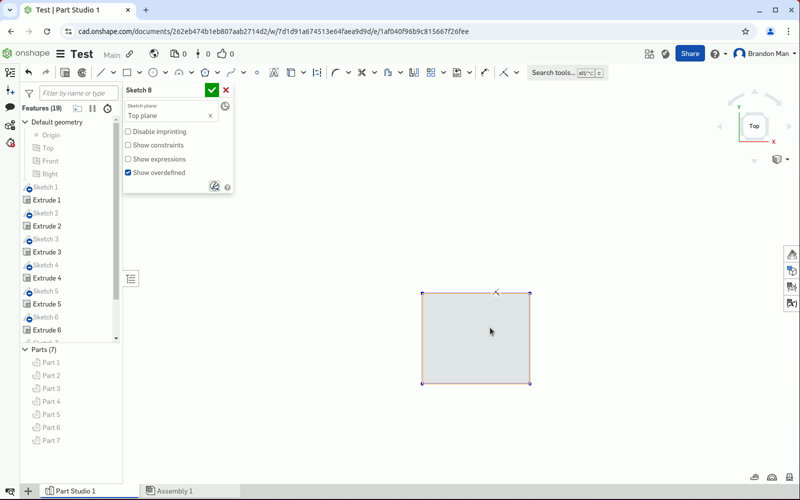
scroll(-6)
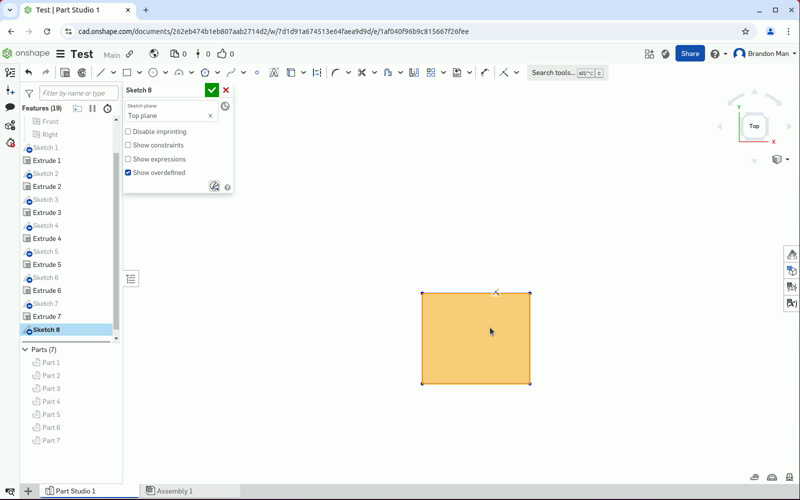
scroll(-6)
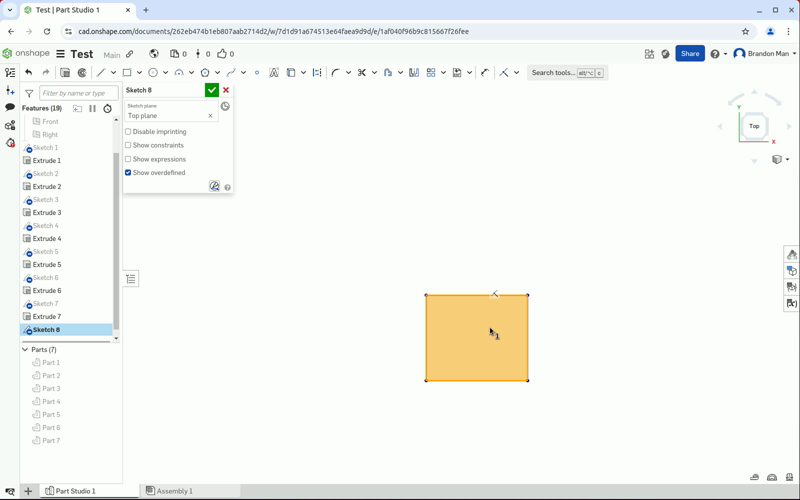
scroll(-6)
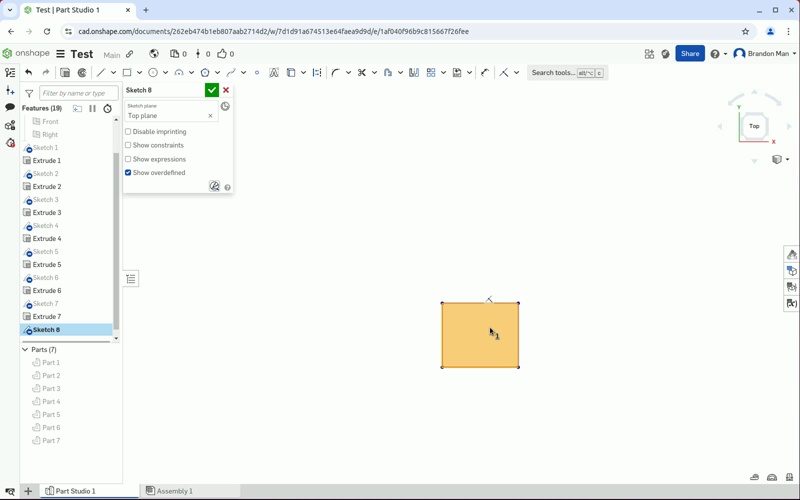
scroll(-6)
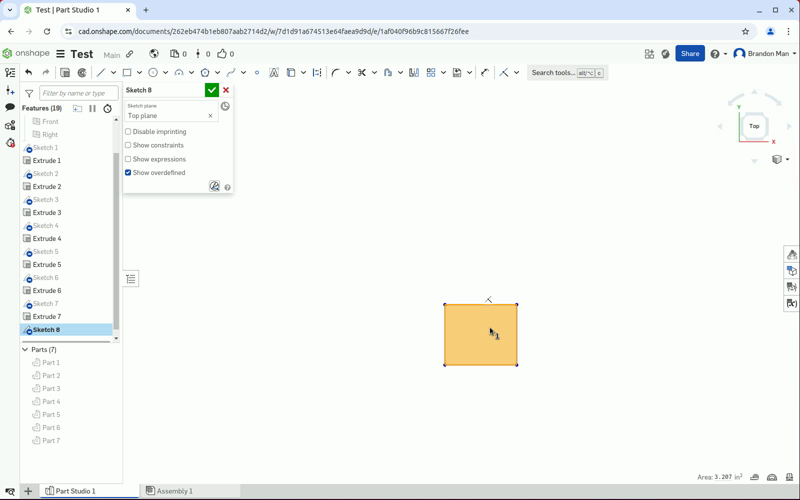
scroll(-6)
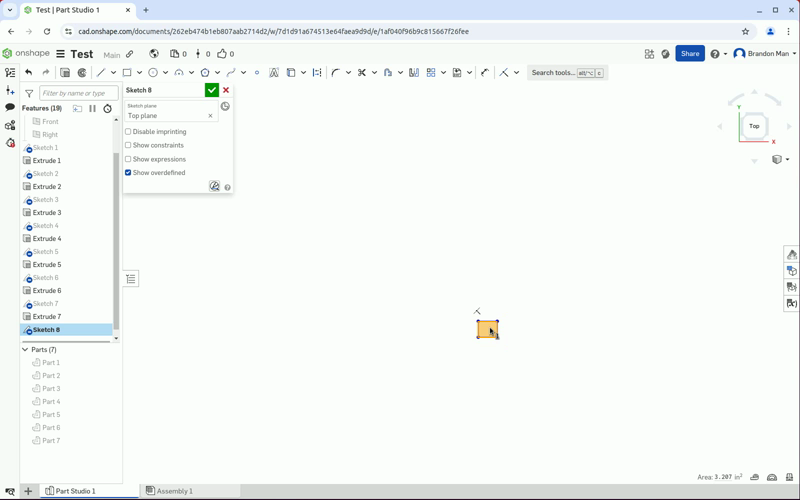
scroll(-6)
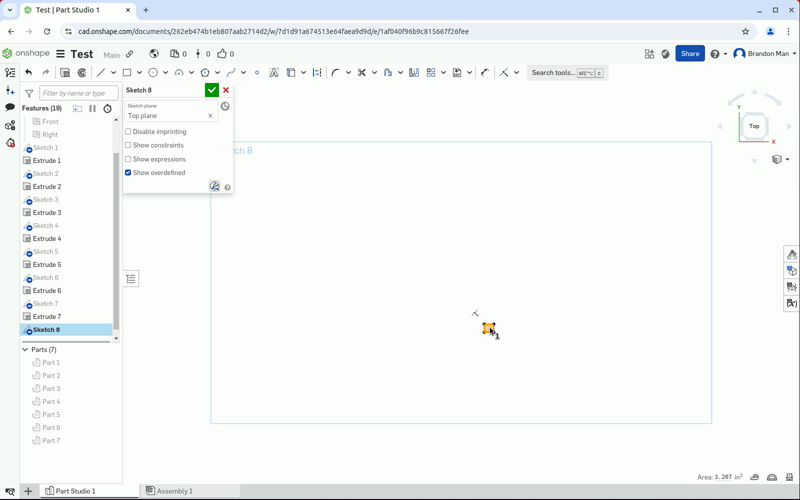
mouse_move(73, 352)
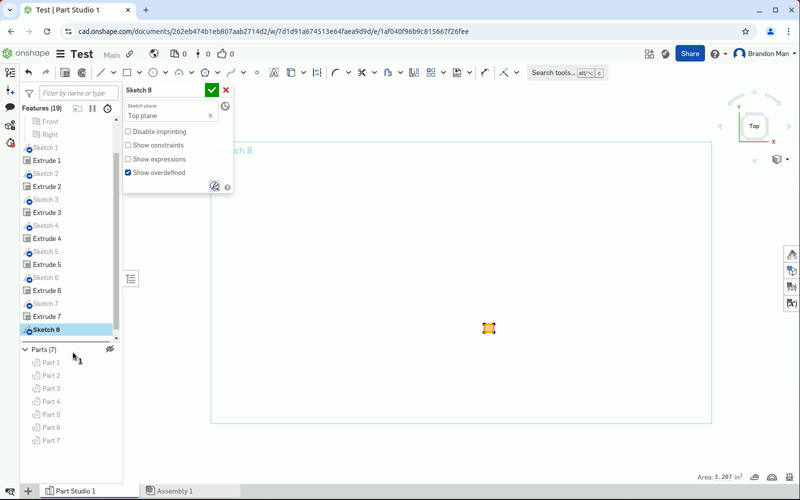
key(shift+y)
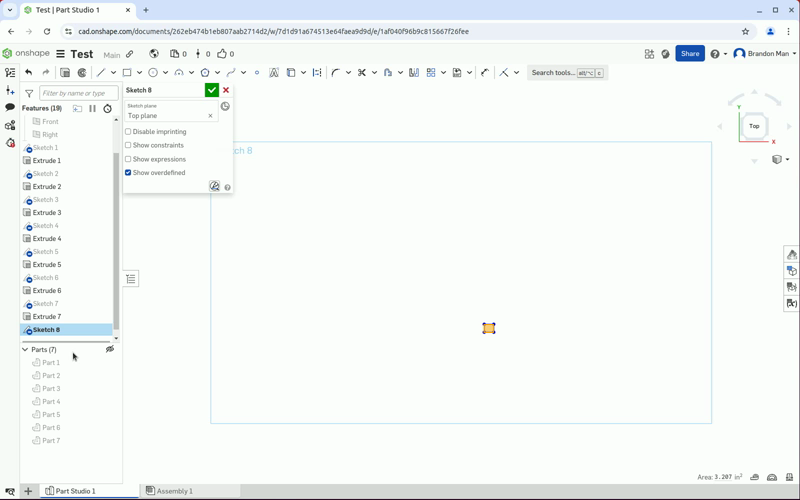
key(shift+e)
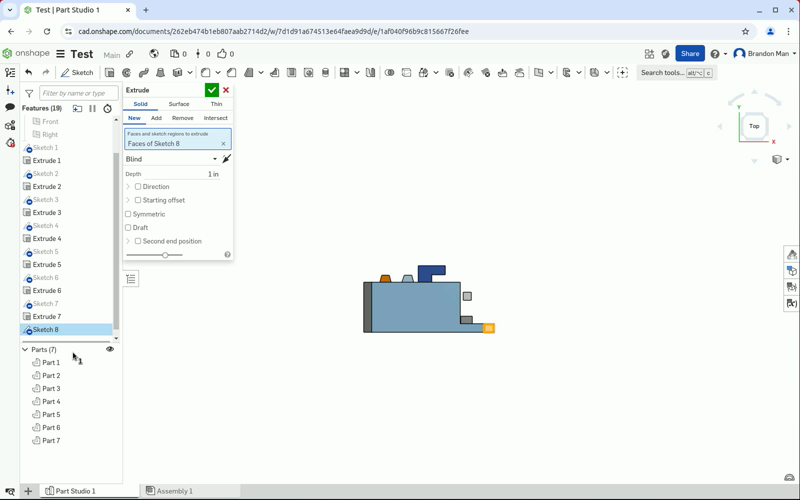
mouse_move(143, 106)
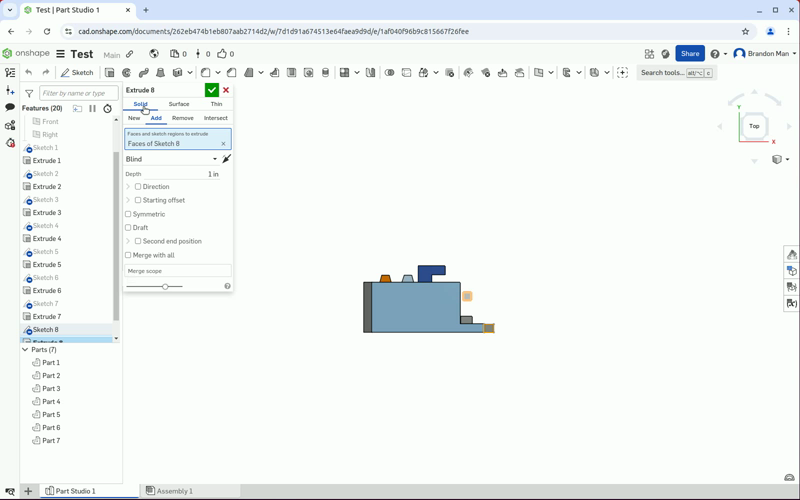
click(143, 106)
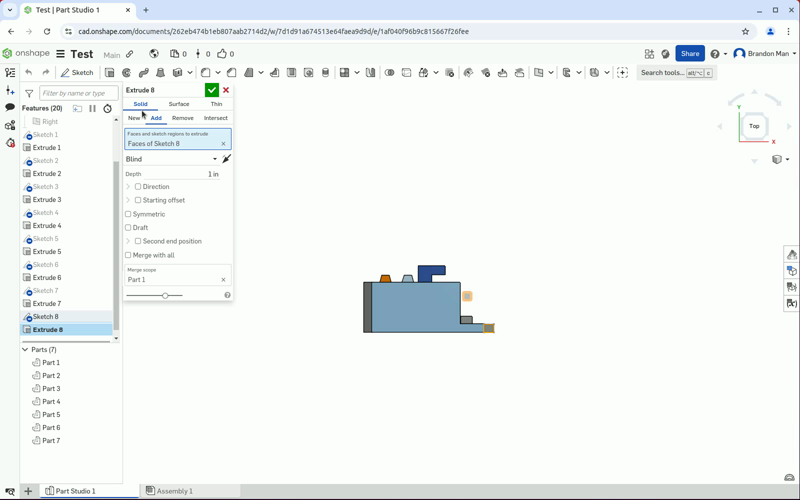
mouse_move(137, 120)
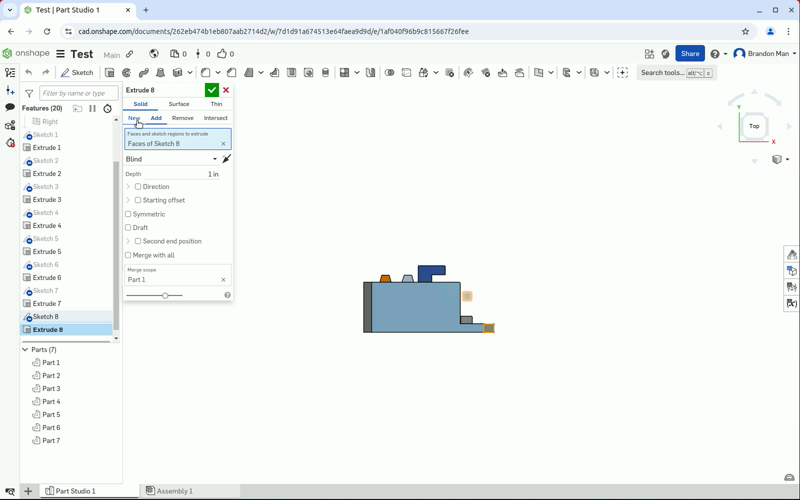
click(137, 120)
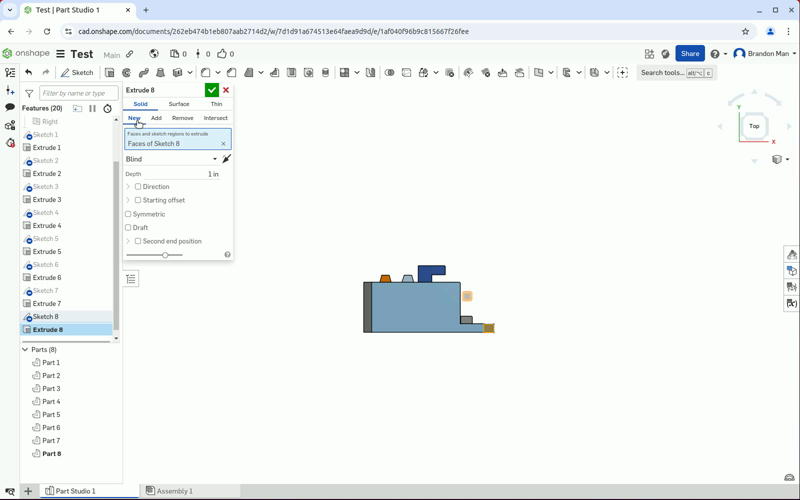
key(tab, 4)
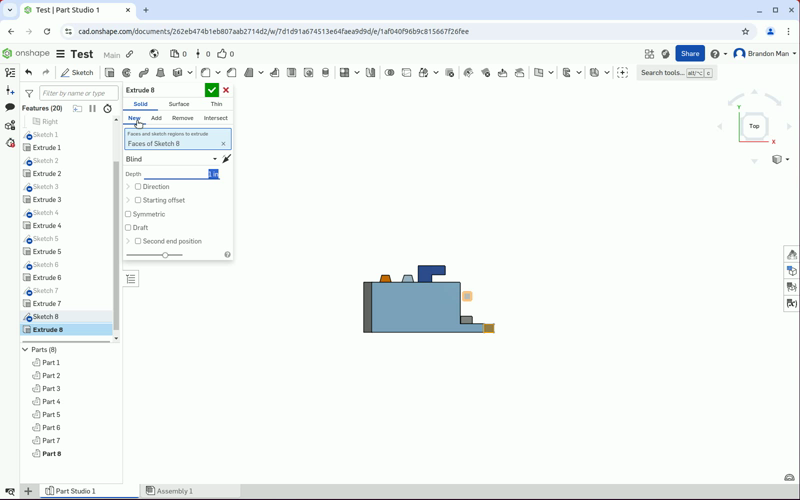
text(-0.241)
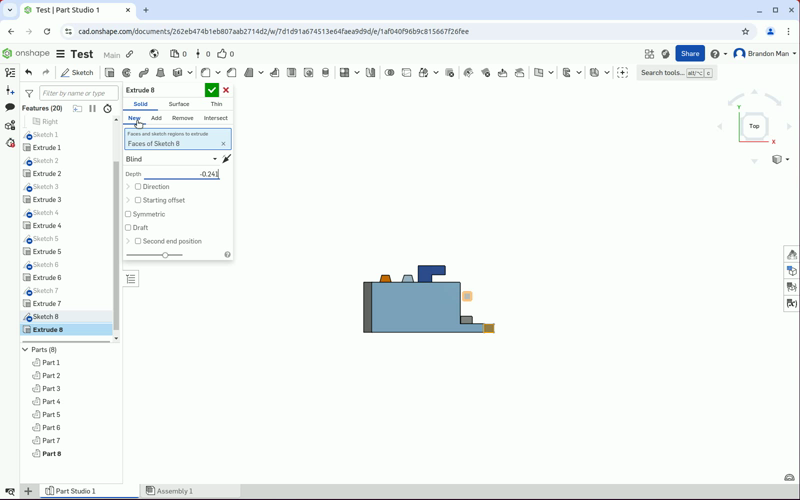
key(enter)
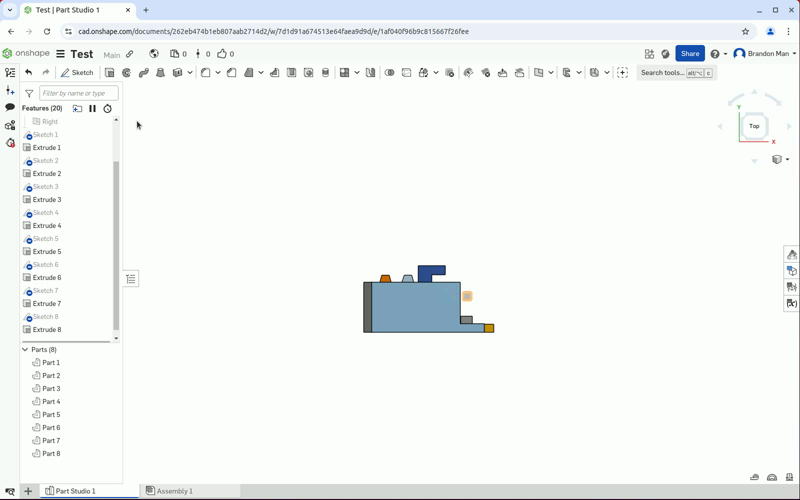
key(shift+h)
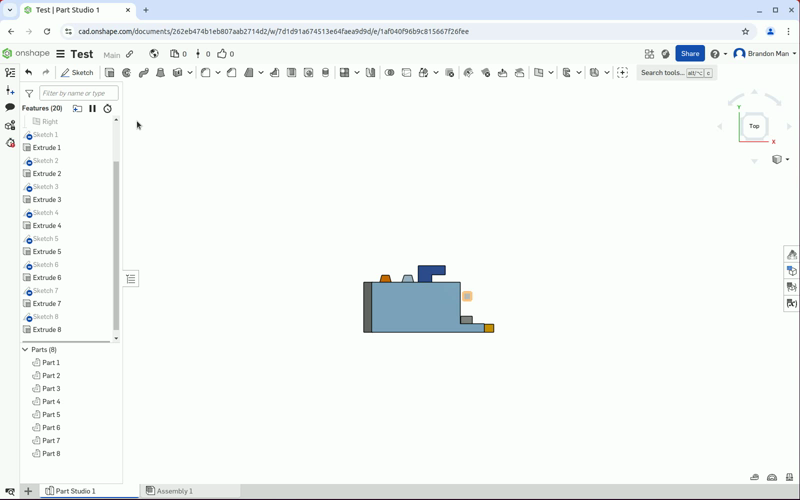
key(shift+h)
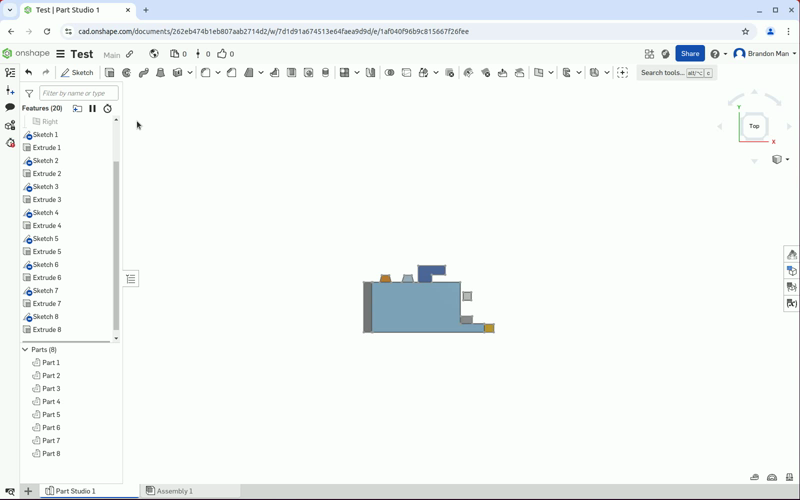
key(shift+7)
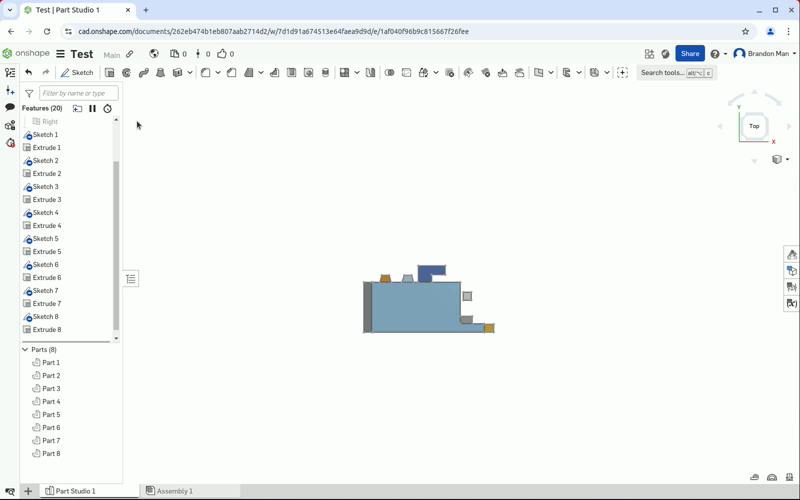
key(up, 3)
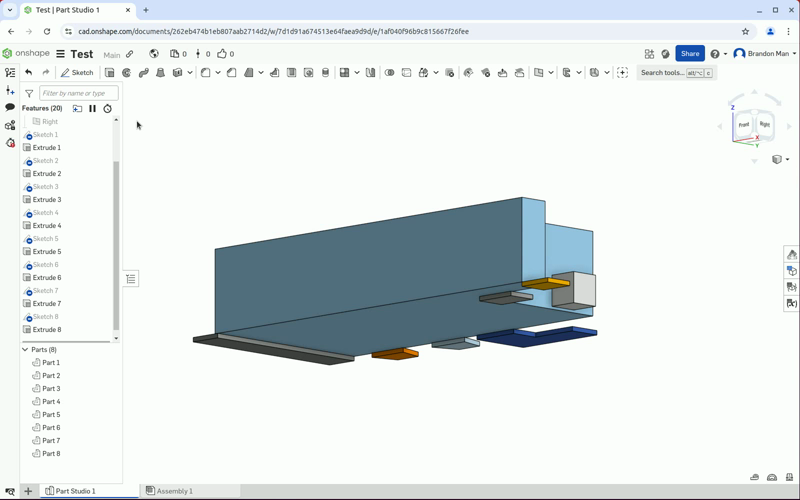
key(left, 3)
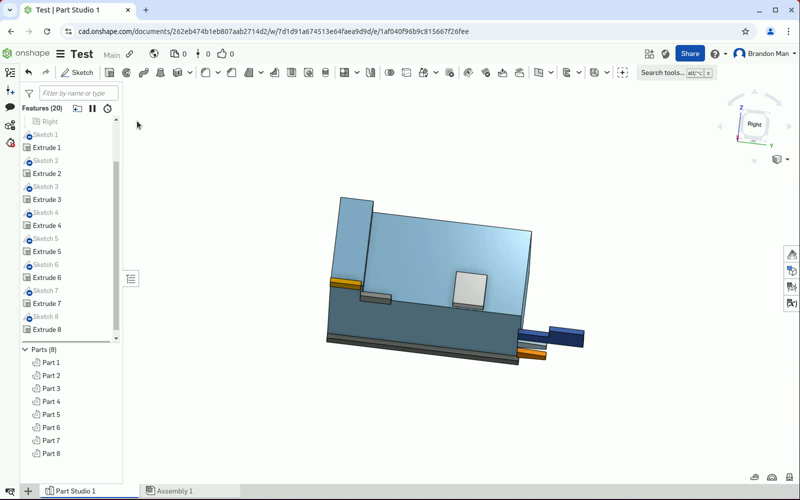
key(right, 3)
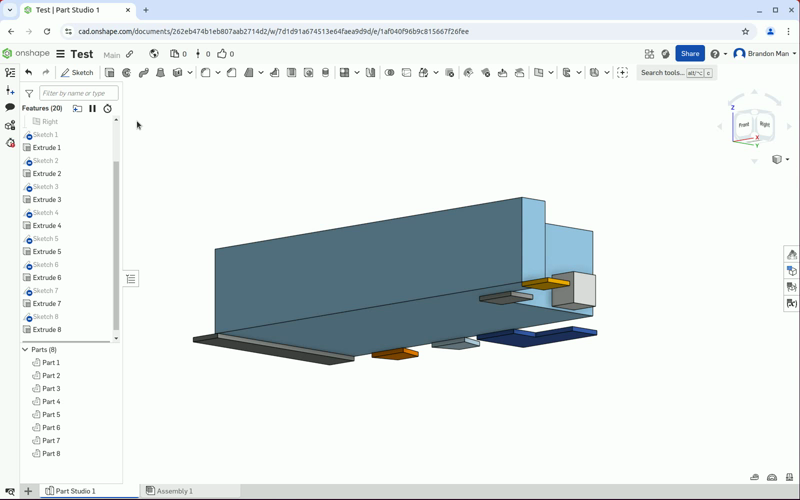
key(down, 3)
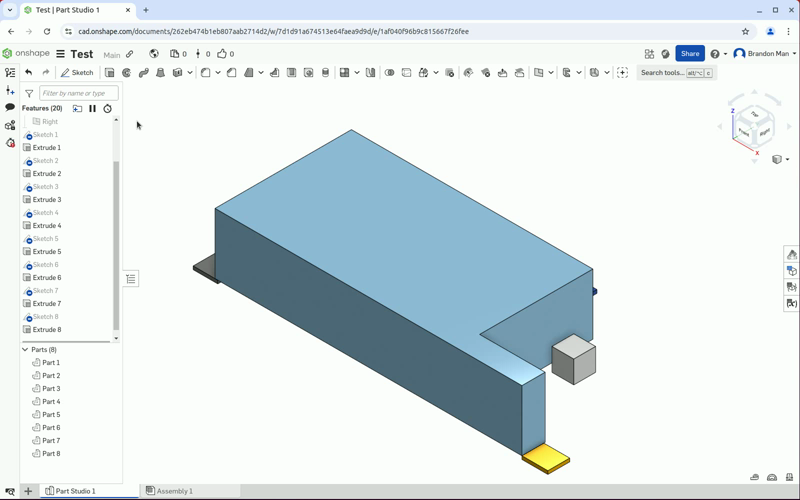
mouse_move(69, 137)
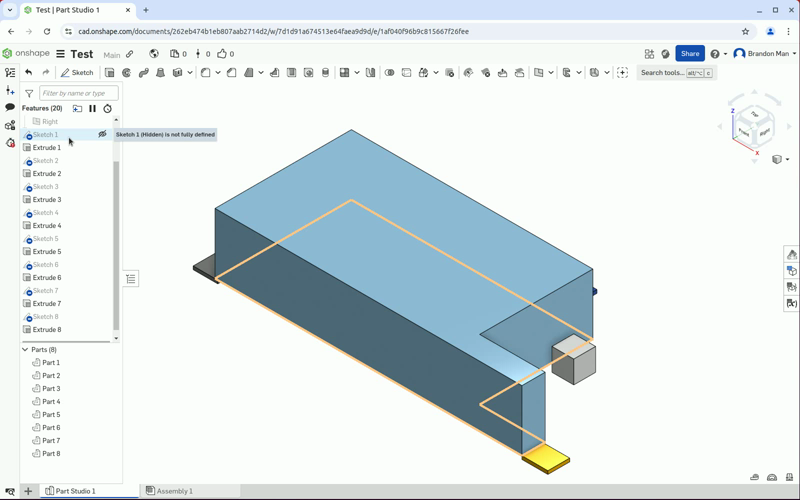
click(69, 137)